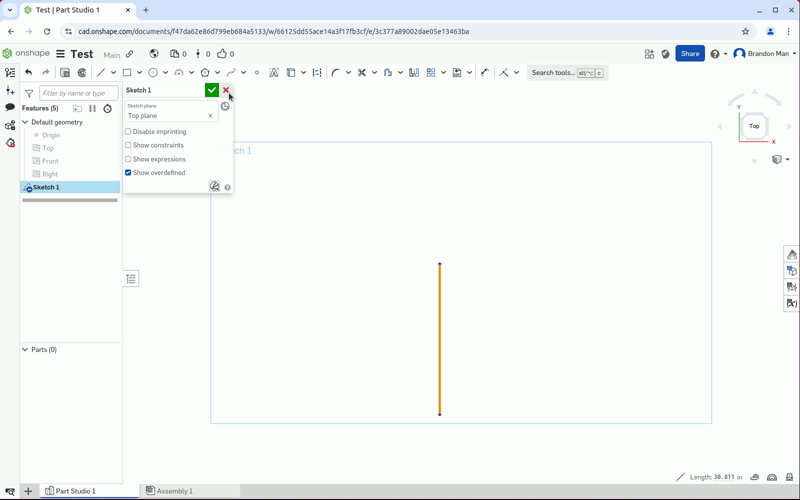
key(shift+h)
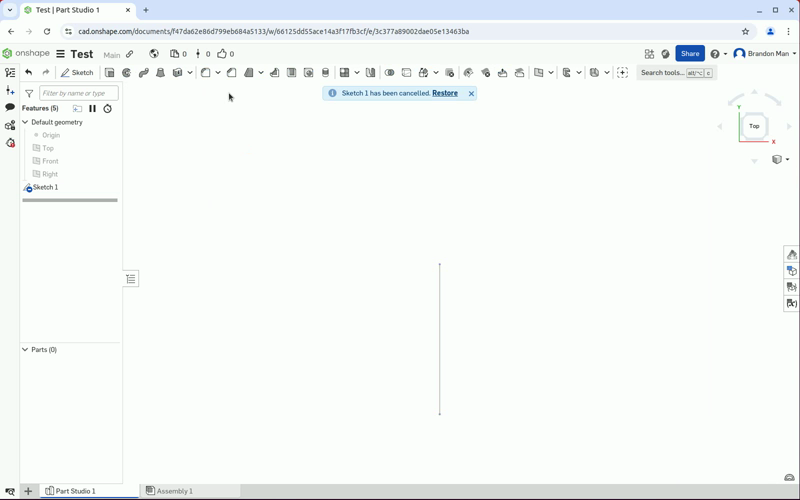
key(shift+s)
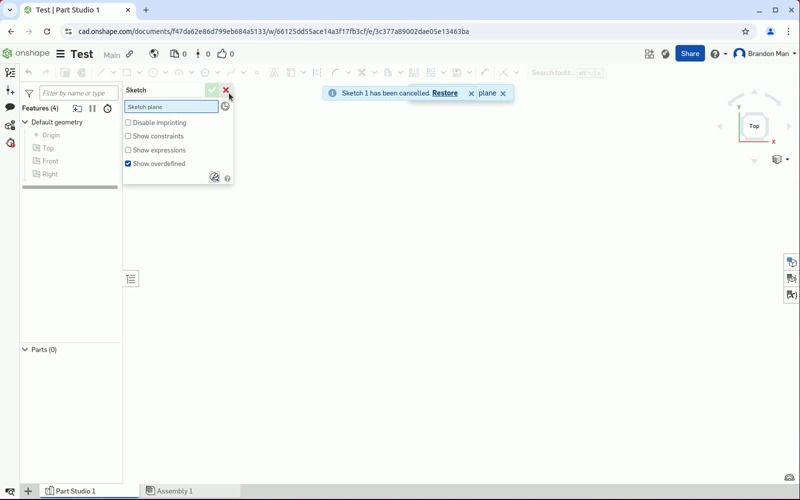
mouse_move(73, 150)
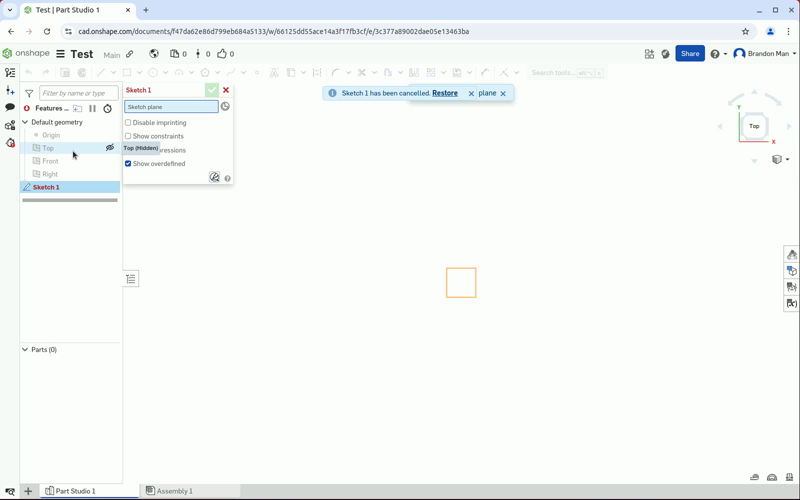
click(73, 150)
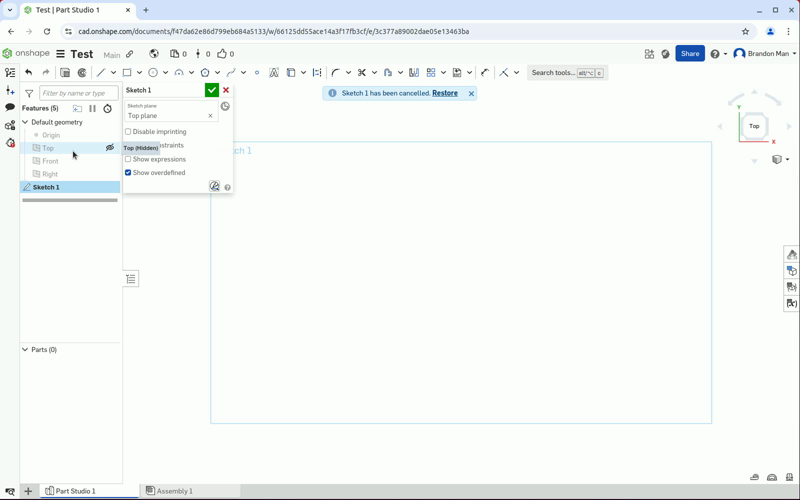
mouse_move(73, 352)
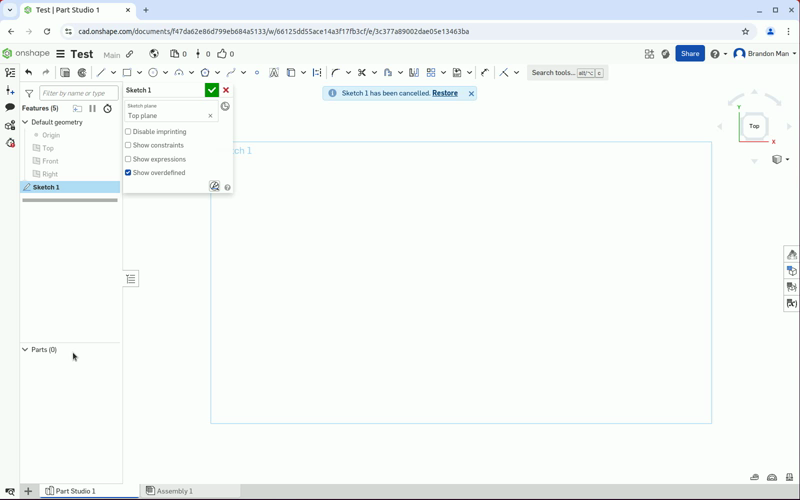
key(y)
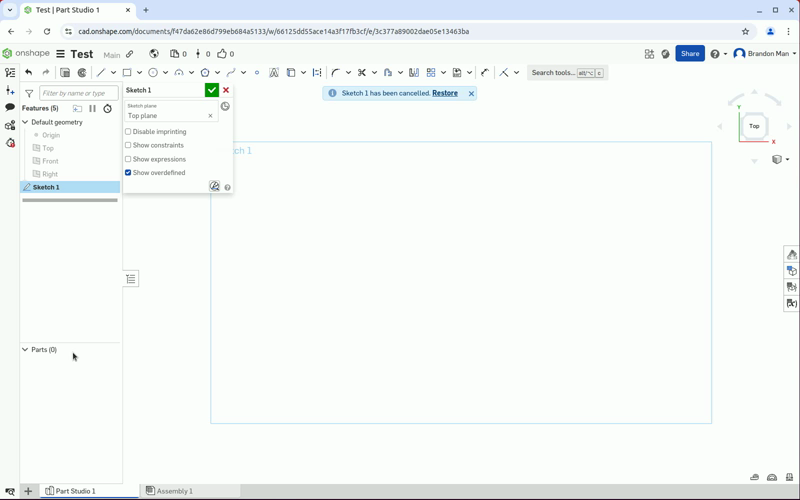
key(l)
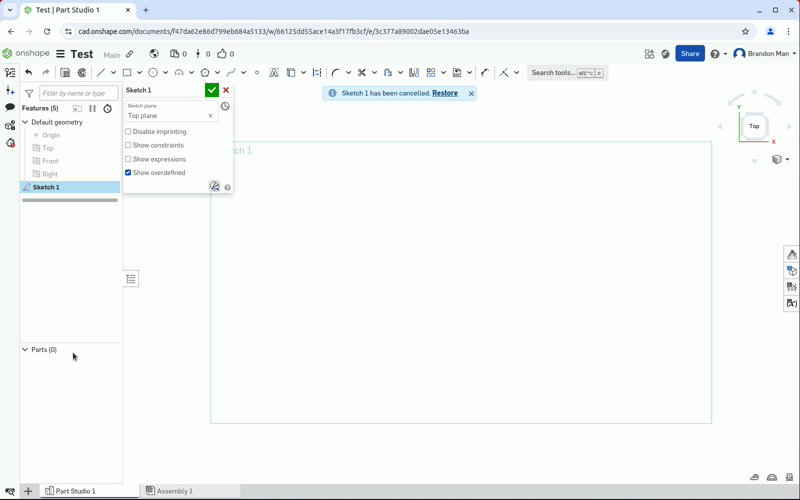
key_down(shift)
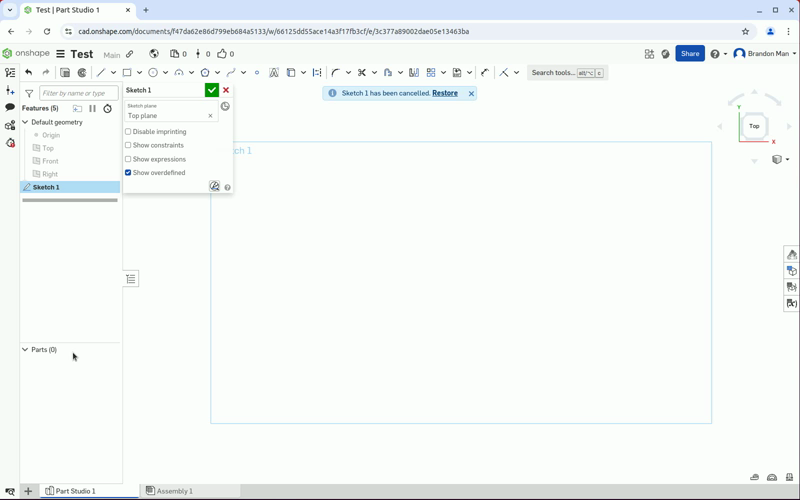
mouse_move(450, 220)
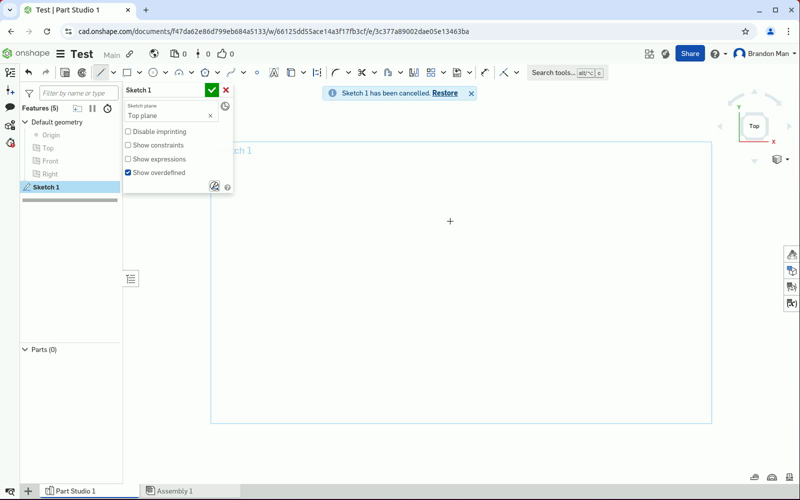
click(450, 220)
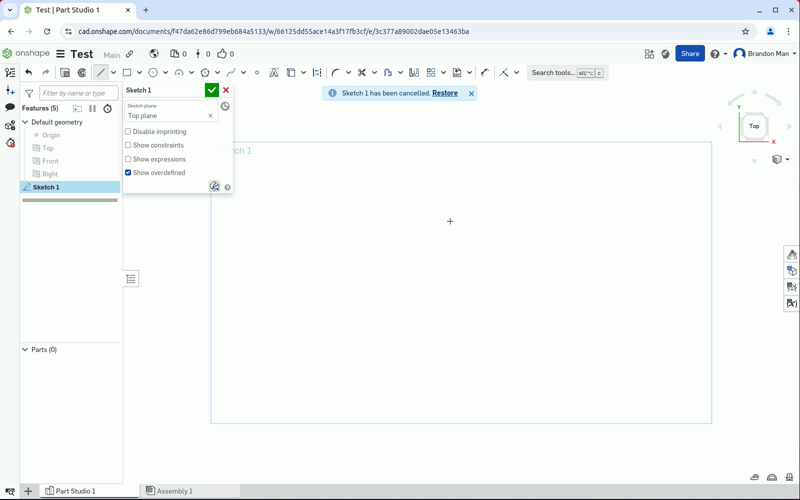
key_up(shift)
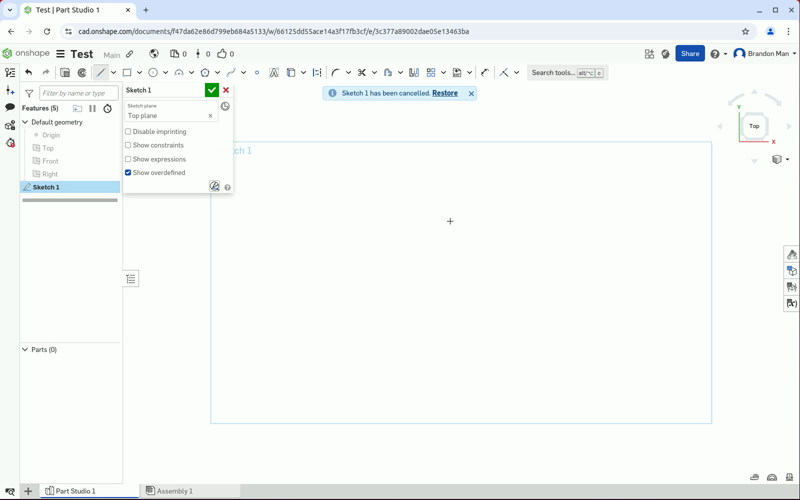
key_down(shift)
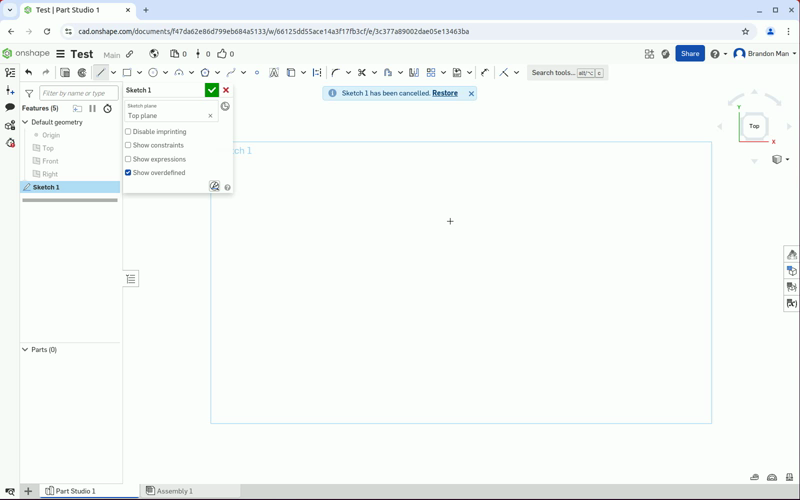
mouse_move(480, 220)
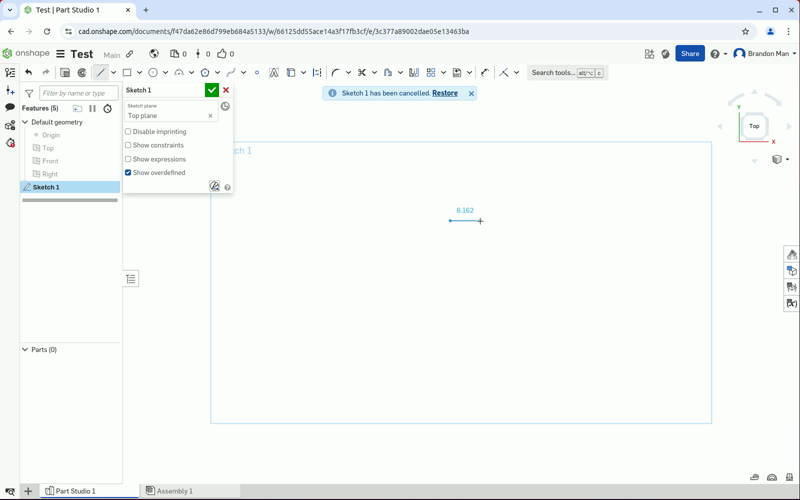
mouse_move(461, 220)
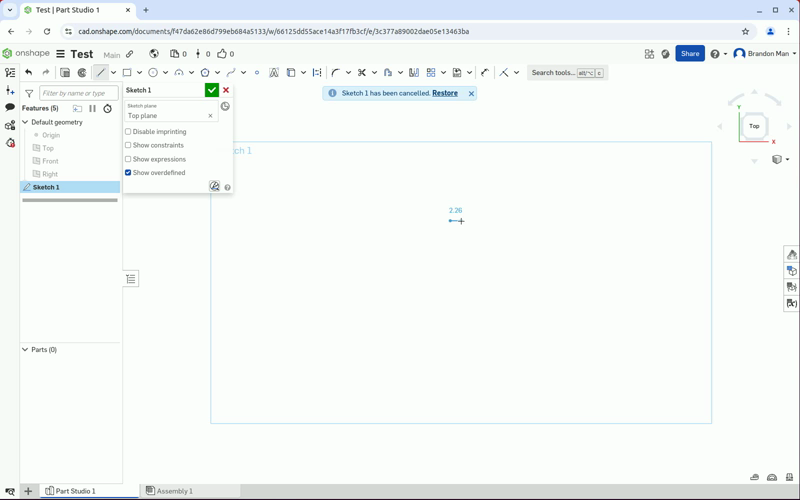
click(461, 220)
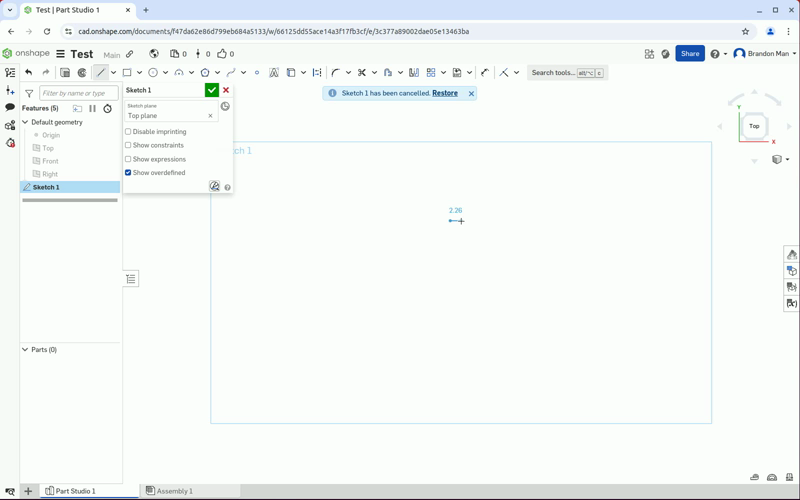
key_up(shift)
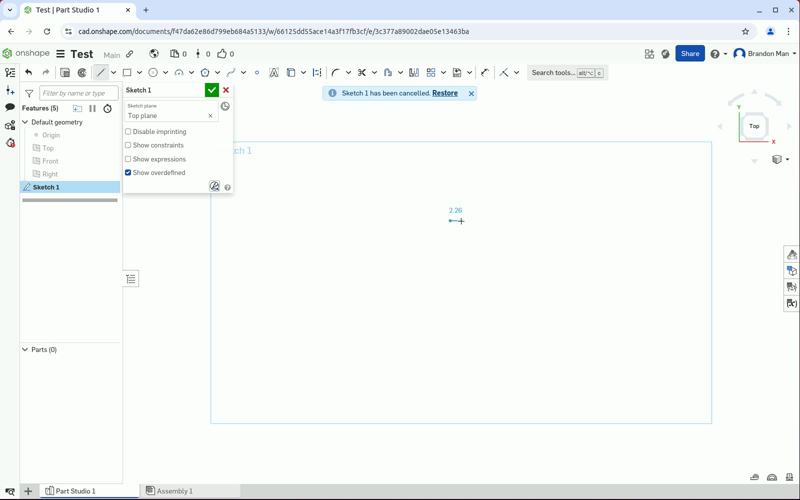
key_down(shift)
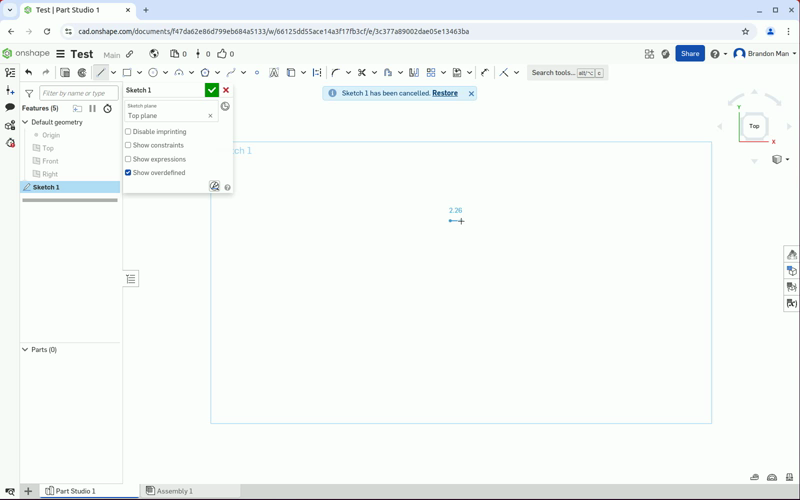
mouse_move(461, 283)
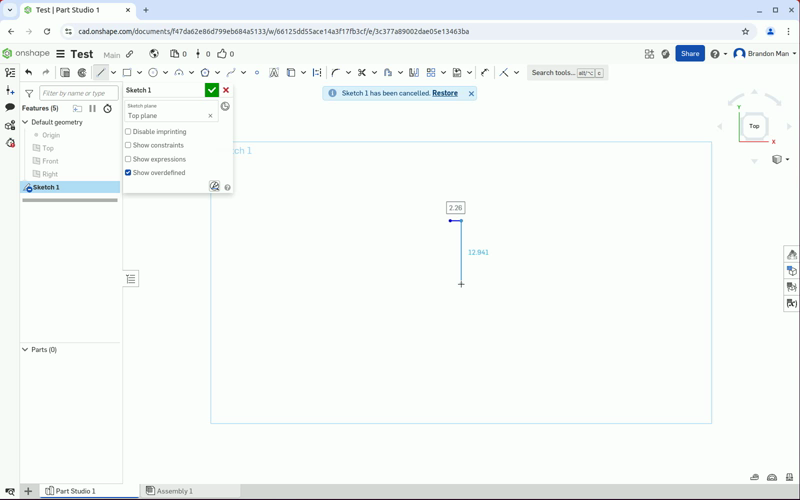
click(461, 283)
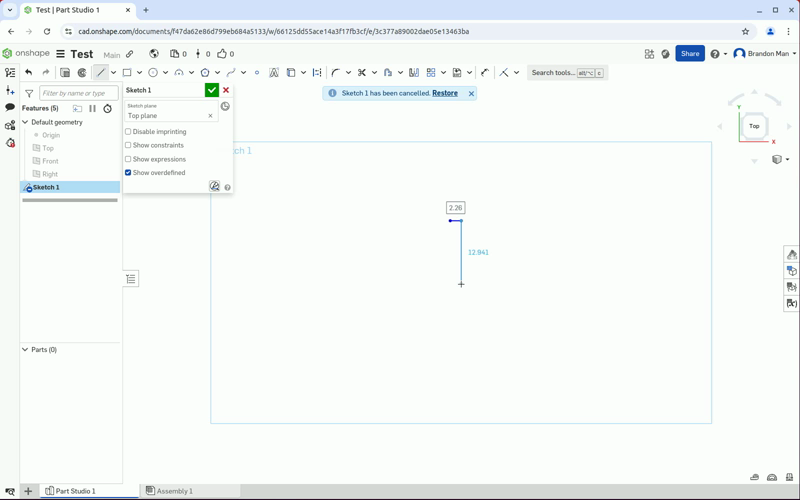
key_up(shift)
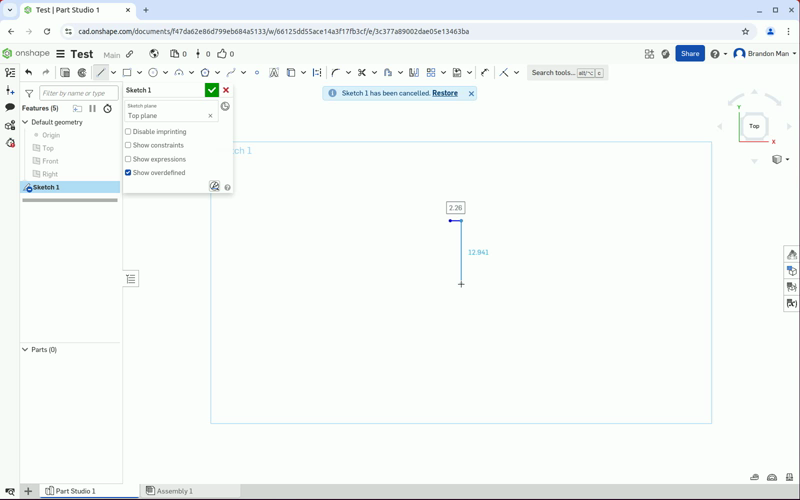
key_down(shift)
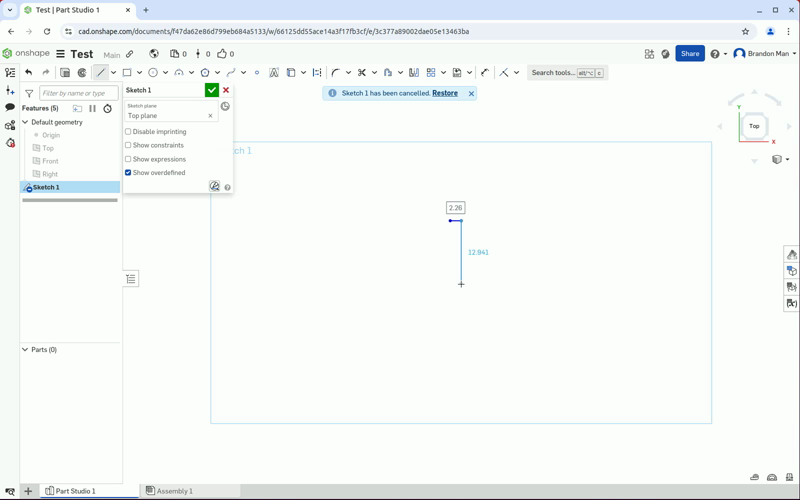
mouse_move(491, 283)
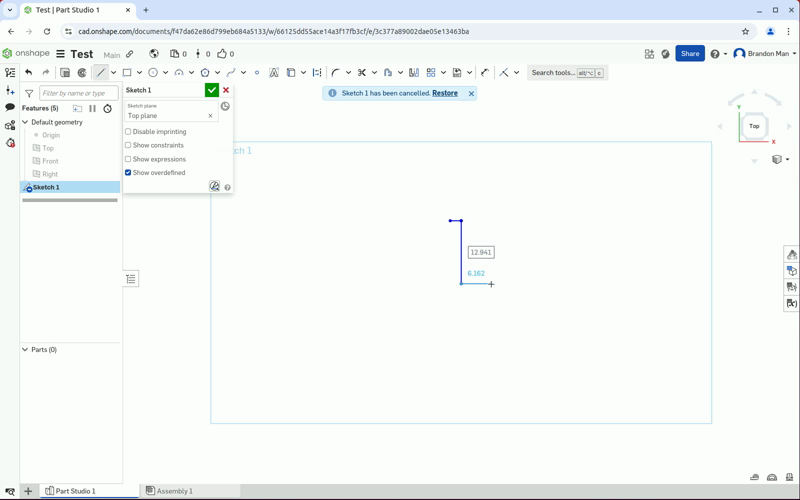
mouse_move(461, 333)
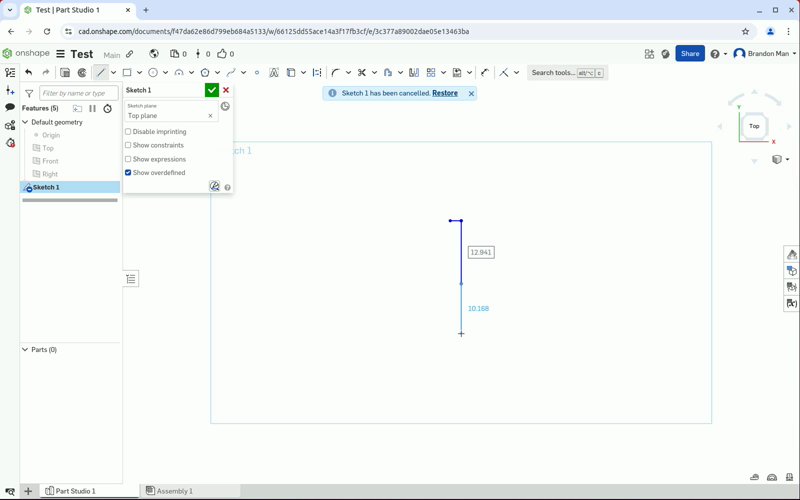
click(461, 333)
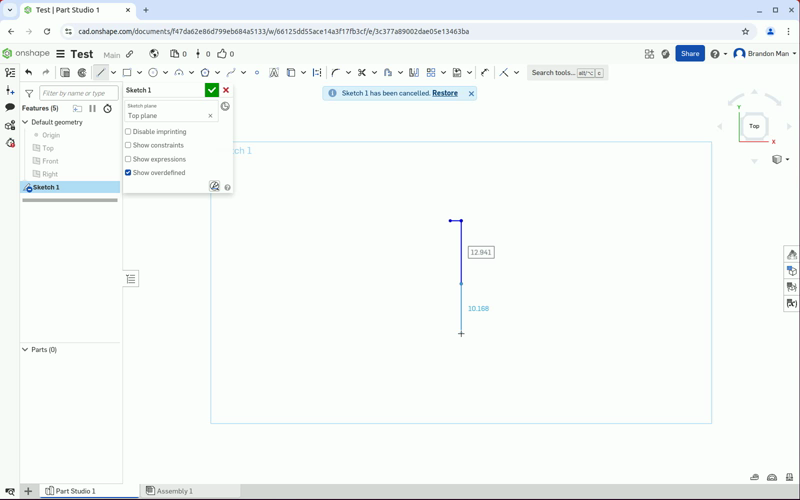
key_up(shift)
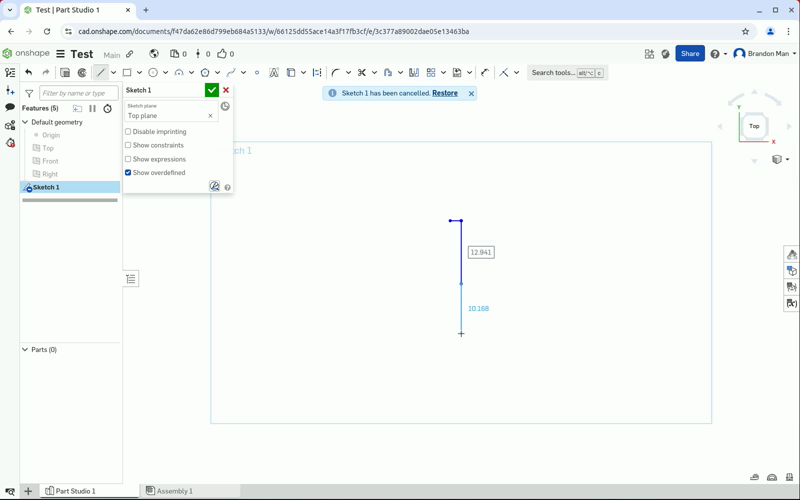
key_down(shift)
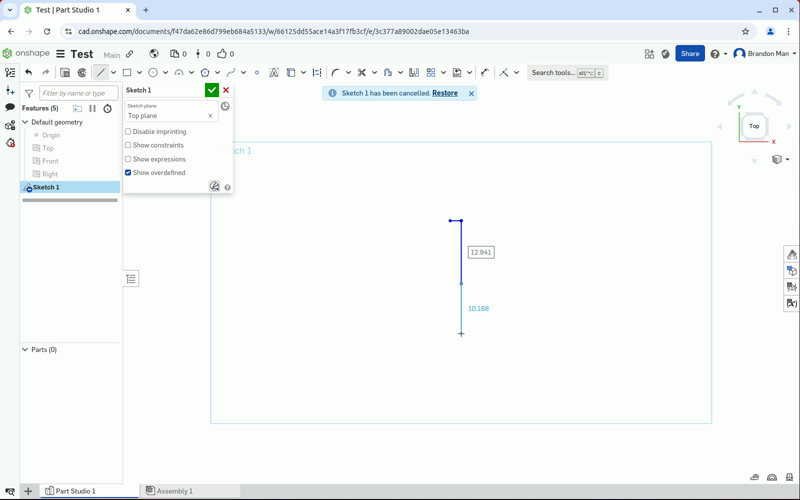
mouse_move(491, 333)
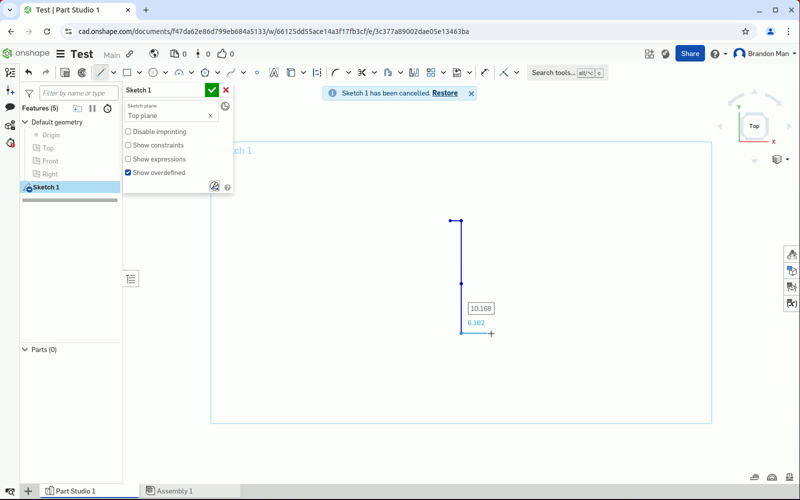
mouse_move(481, 333)
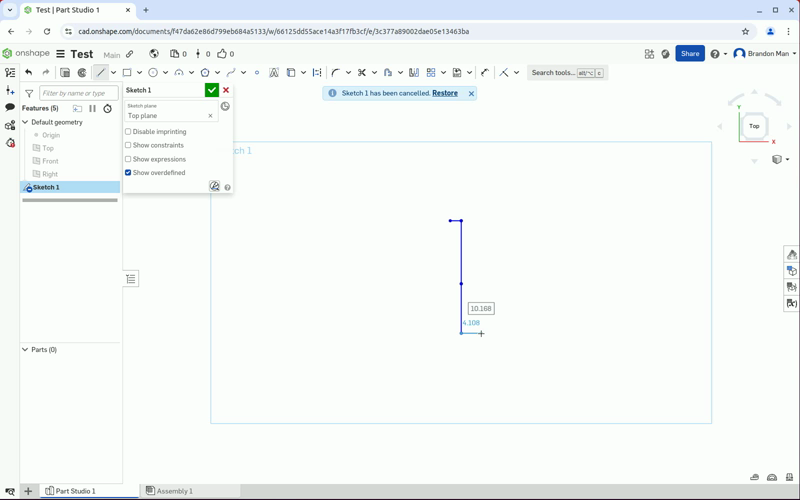
click(481, 333)
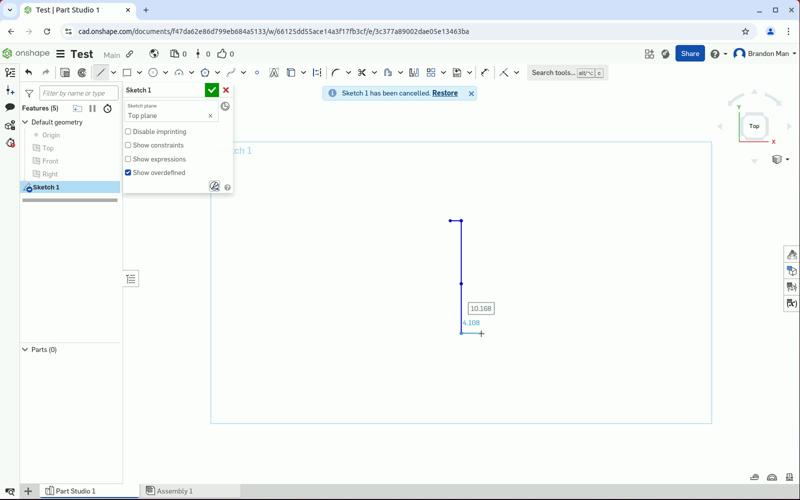
key_up(shift)
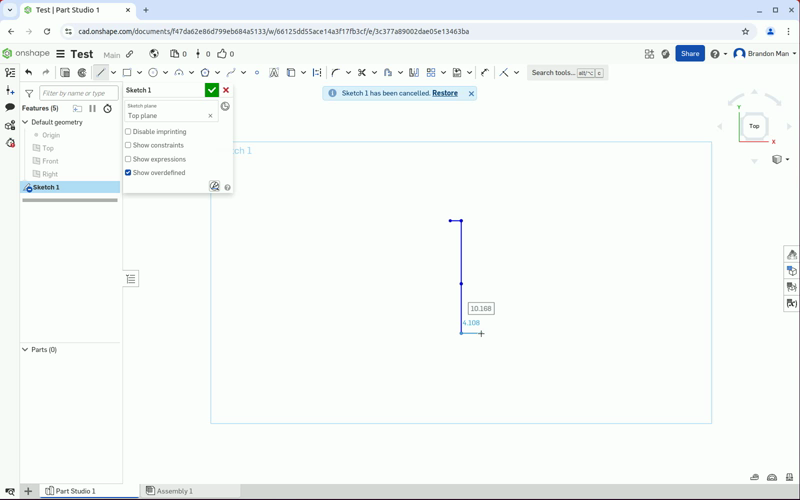
key(esc)
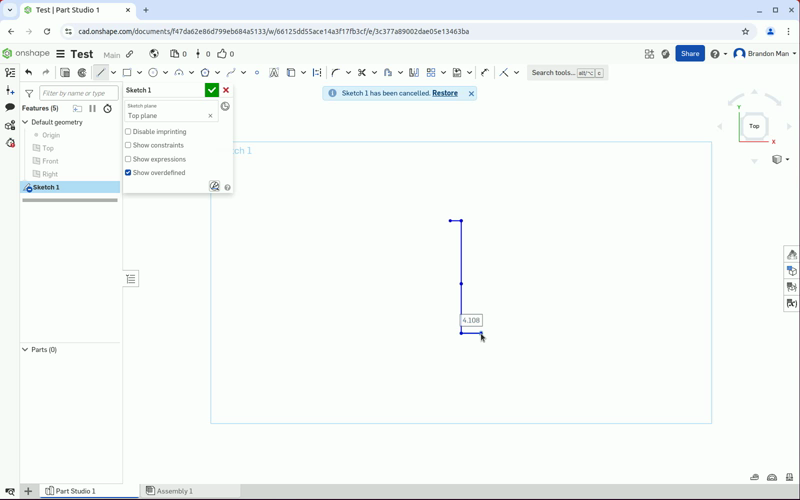
key(a)
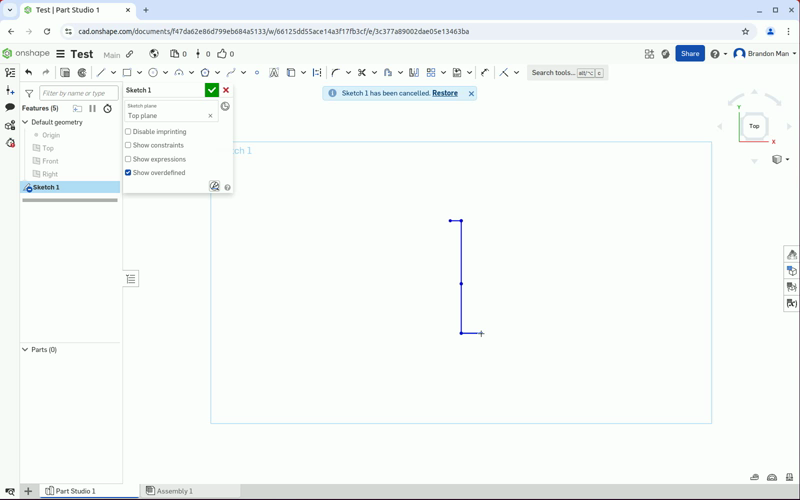
mouse_move(481, 333)
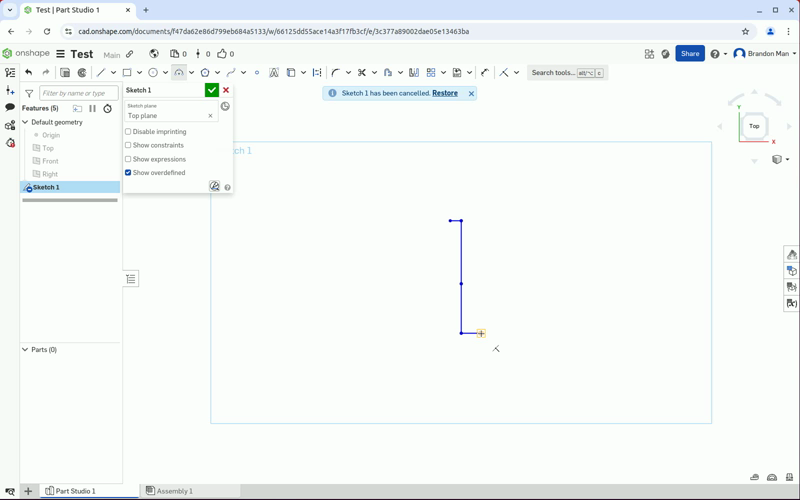
click(481, 333)
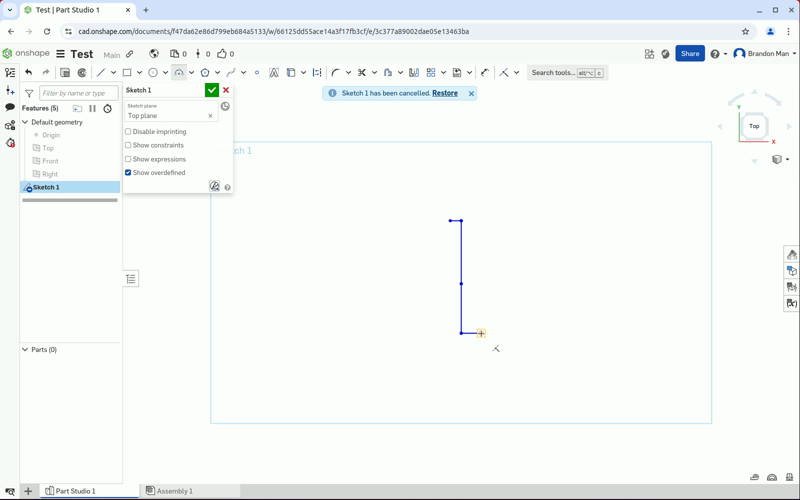
key_down(shift)
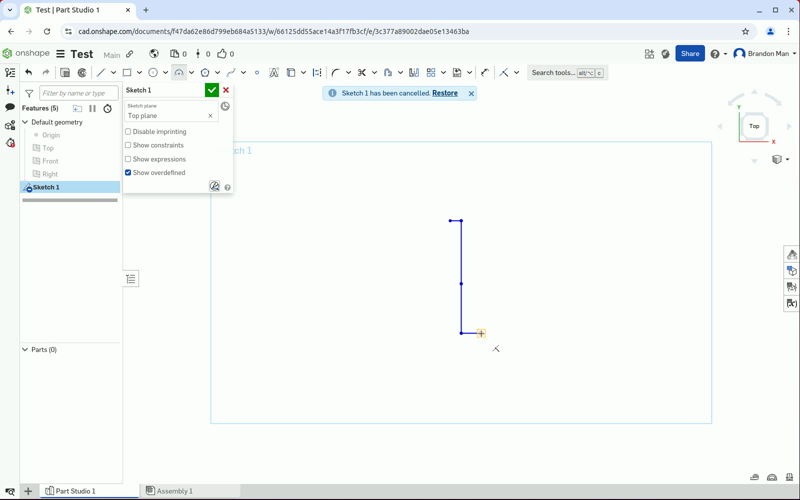
mouse_move(481, 170)
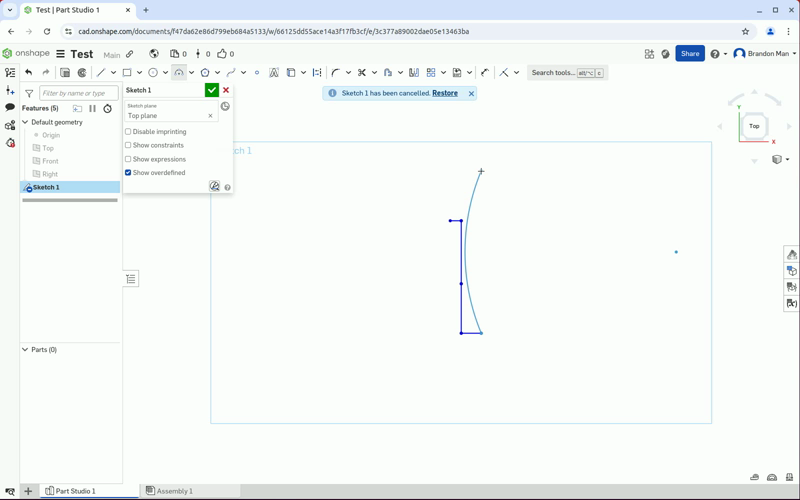
click(481, 170)
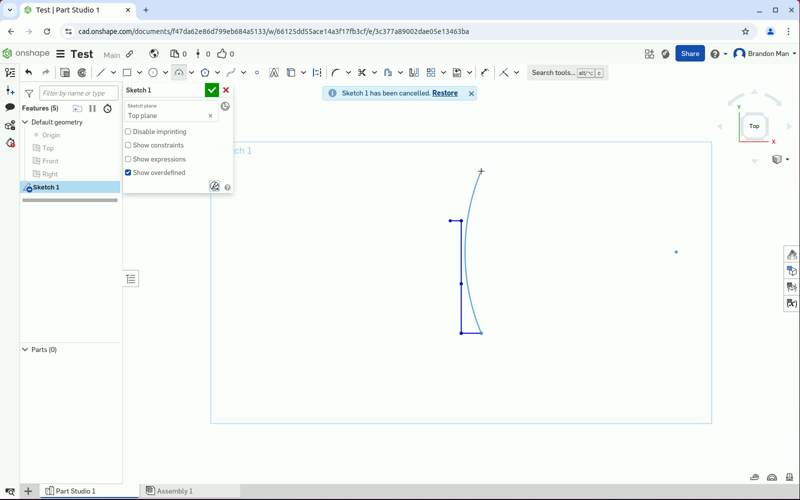
mouse_move(511, 252)
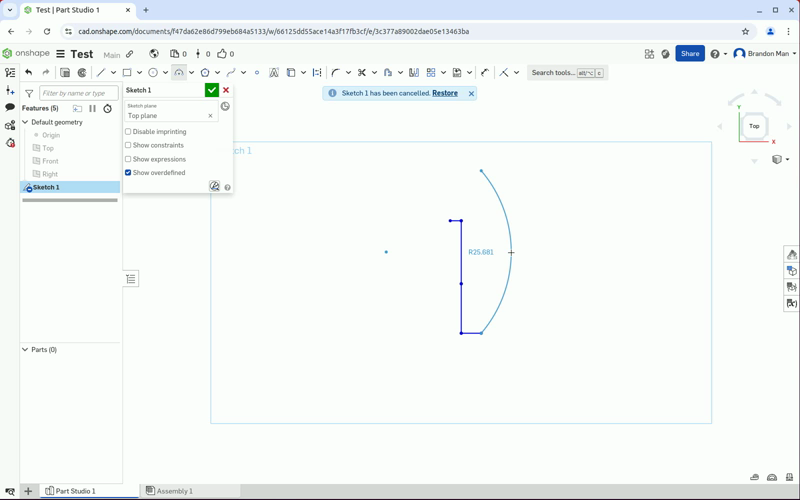
click(511, 252)
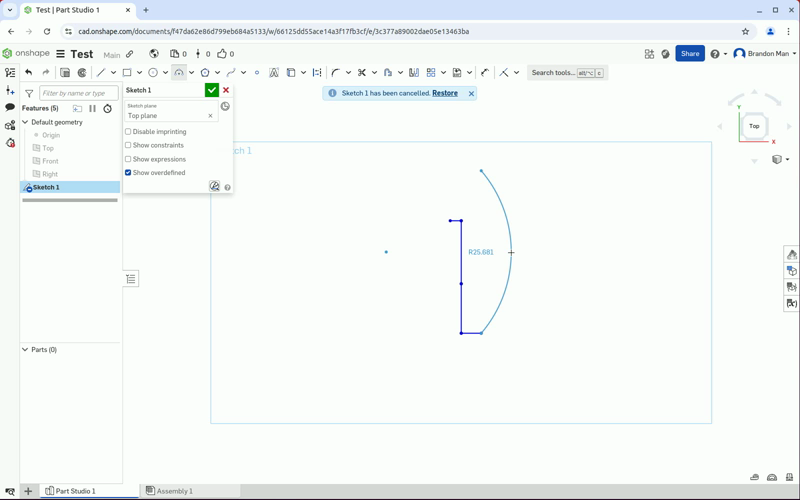
key_up(shift)
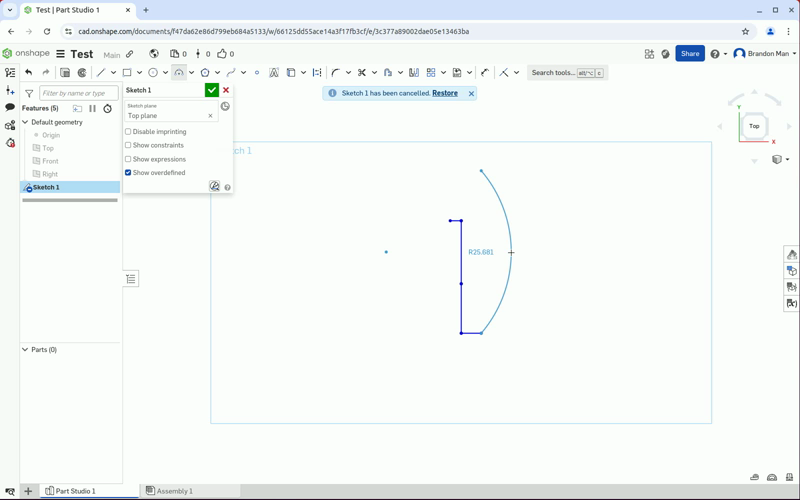
key(esc)
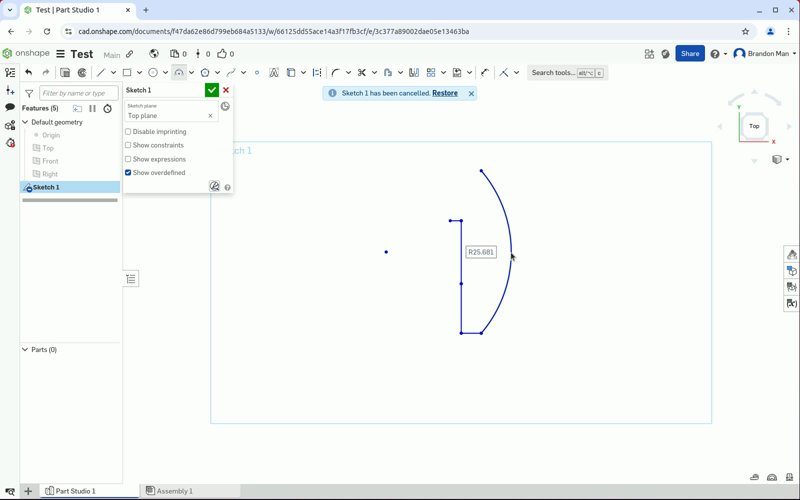
key(l)
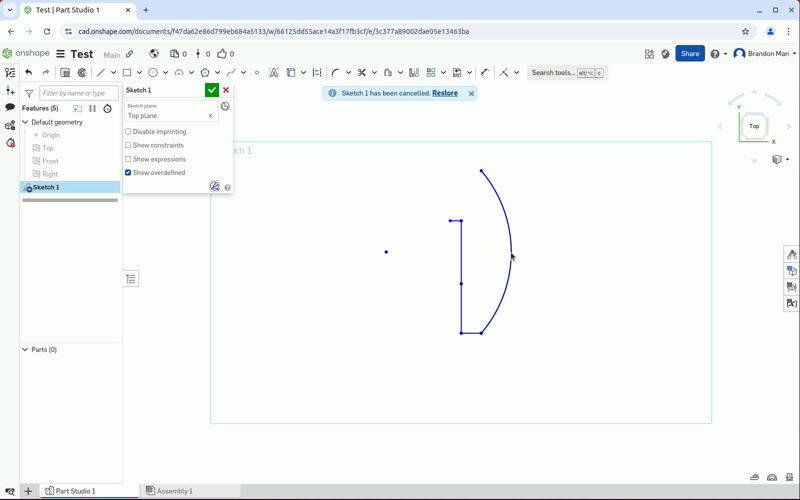
mouse_move(481, 170)
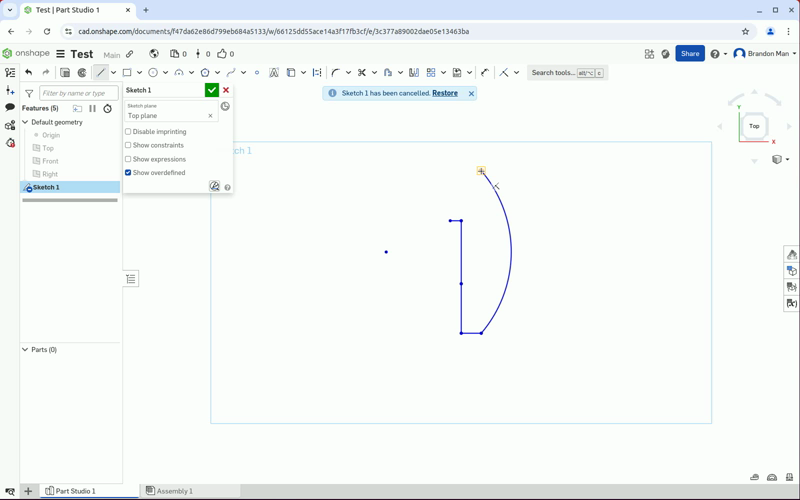
click(481, 170)
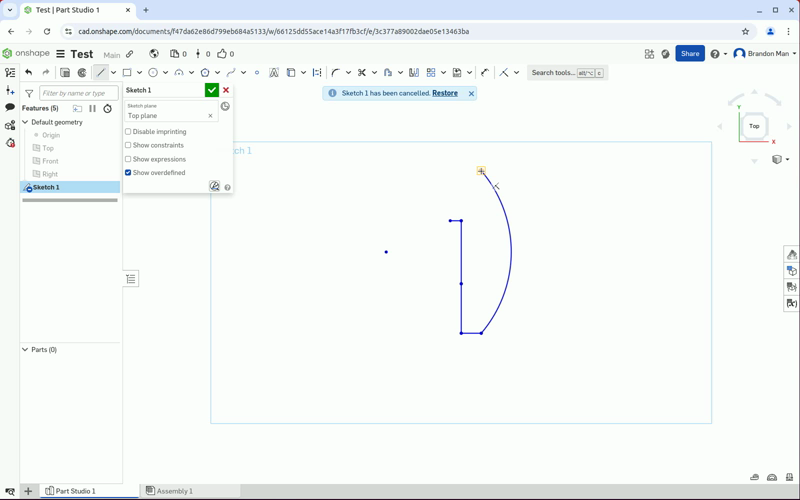
key_down(shift)
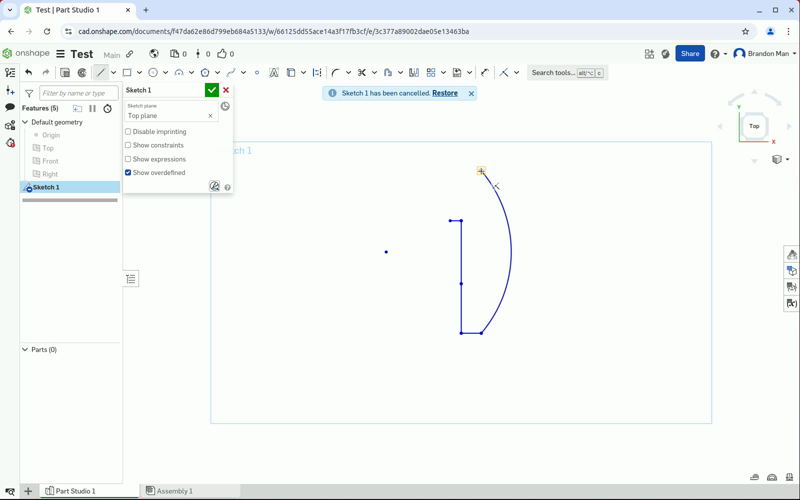
mouse_move(511, 170)
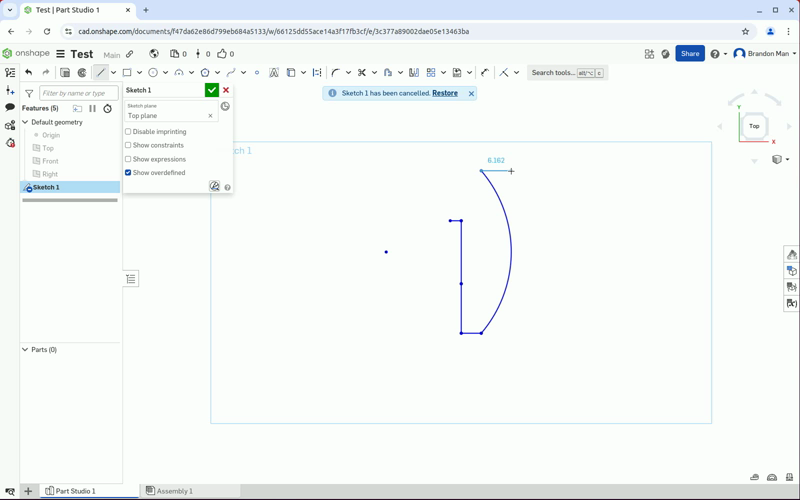
mouse_move(450, 170)
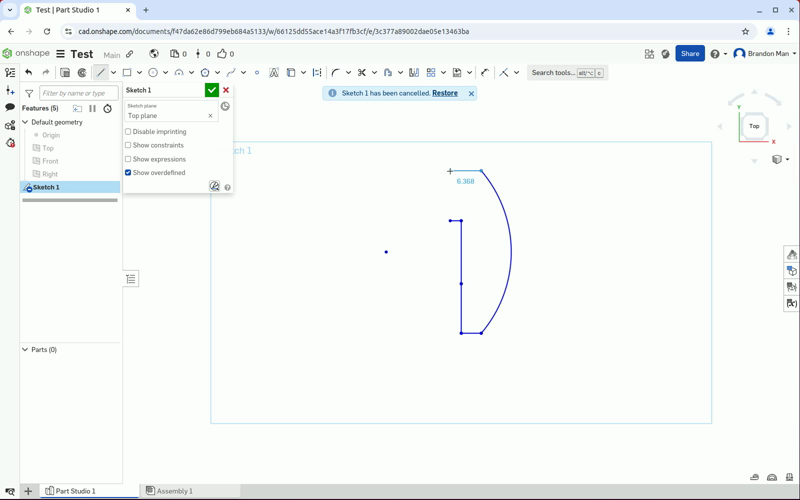
click(450, 170)
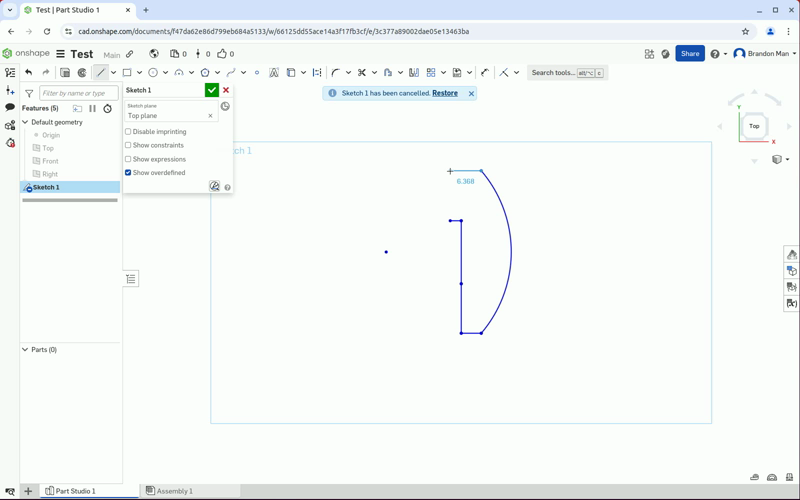
key_up(shift)
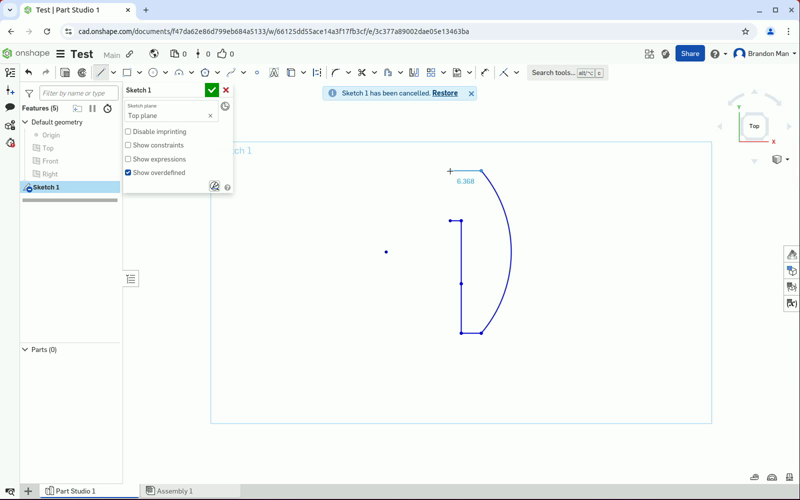
mouse_move(480, 170)
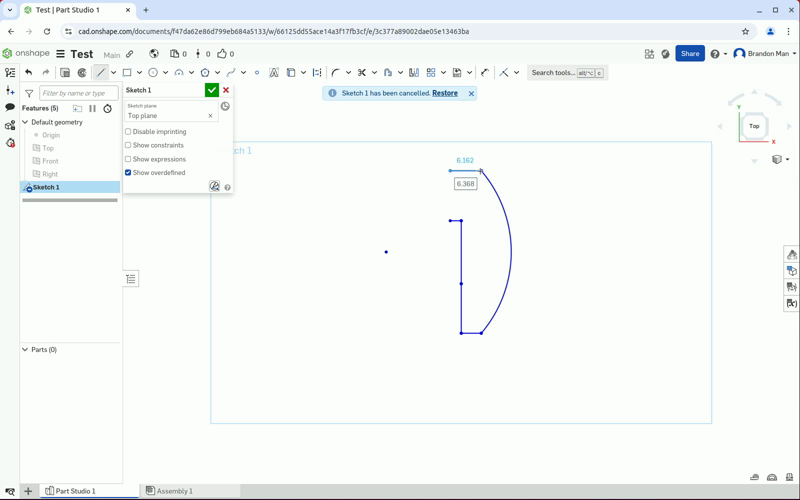
key_down(shift)
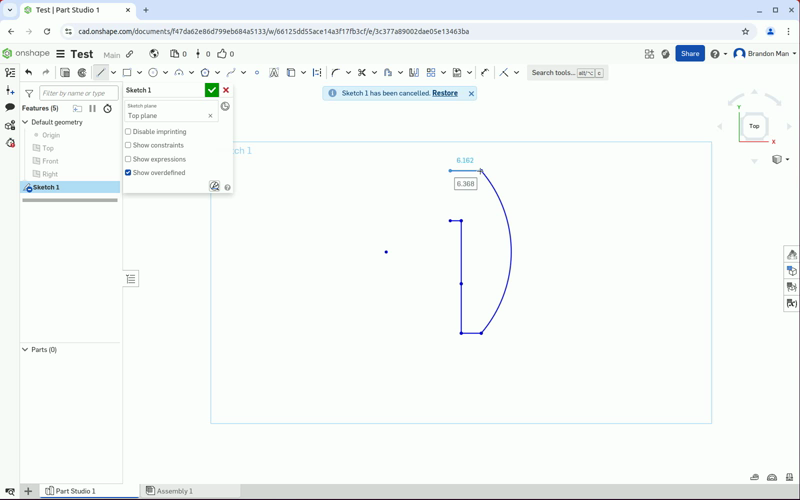
mouse_move(450, 220)
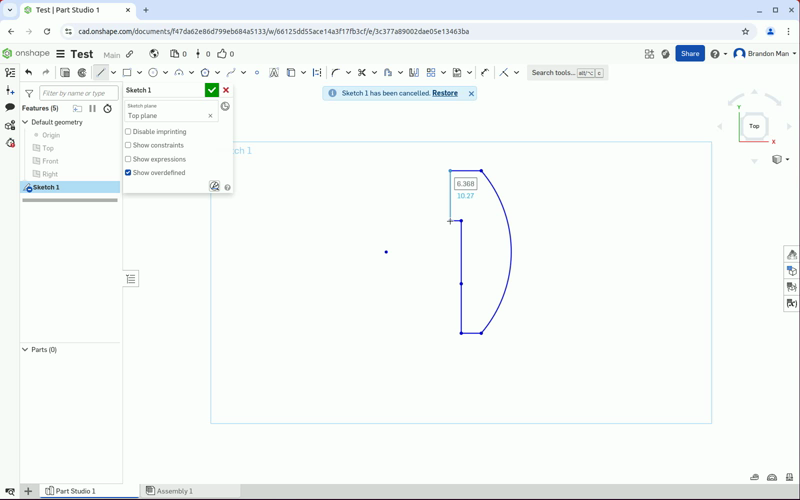
key_up(shift)
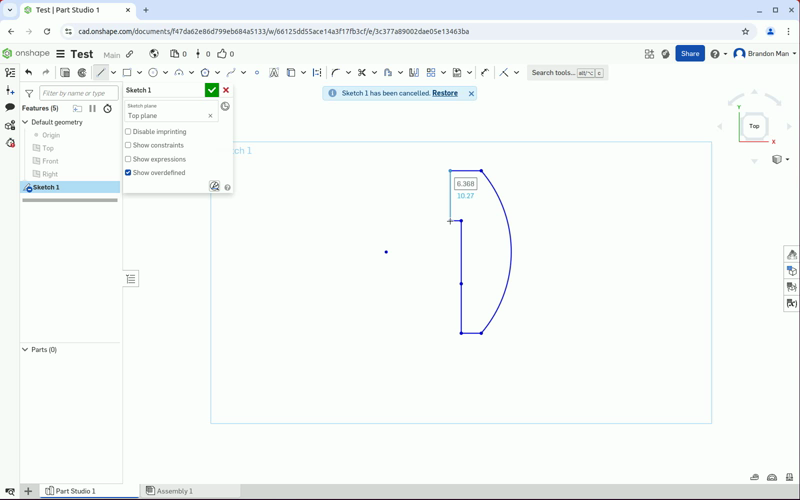
click(450, 220)
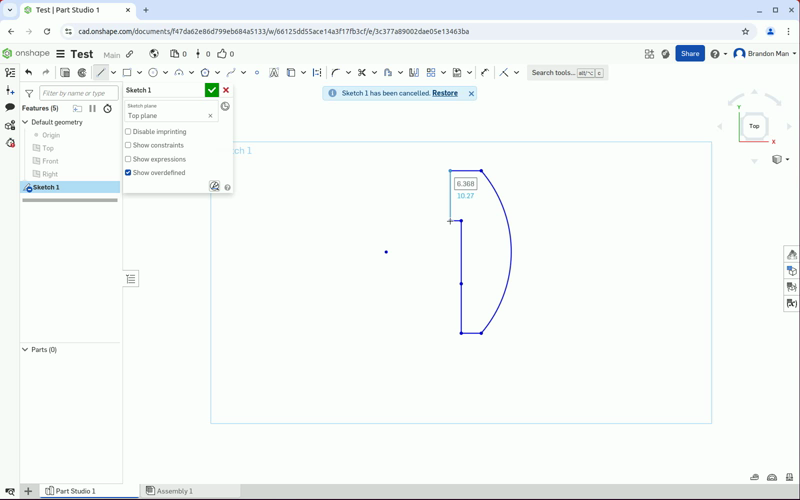
key(esc)
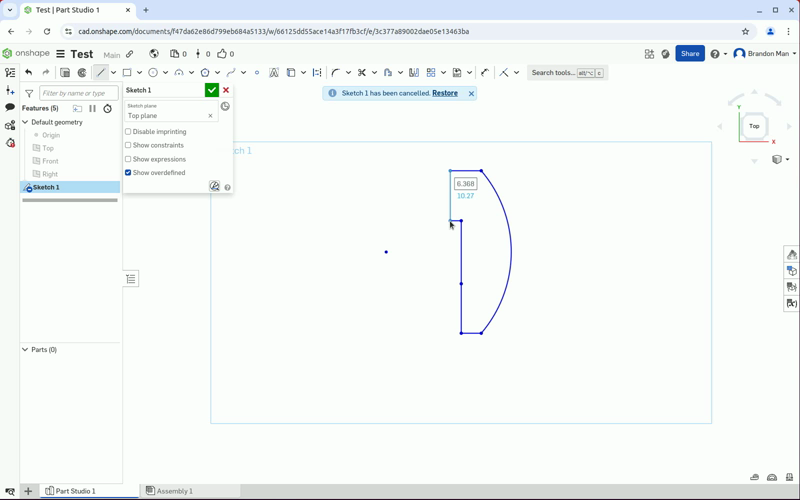
mouse_move(490, 256)
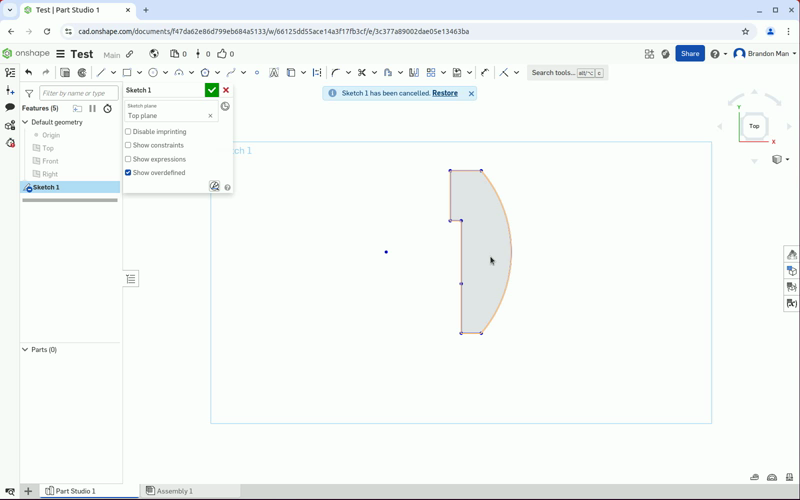
click(490, 256)
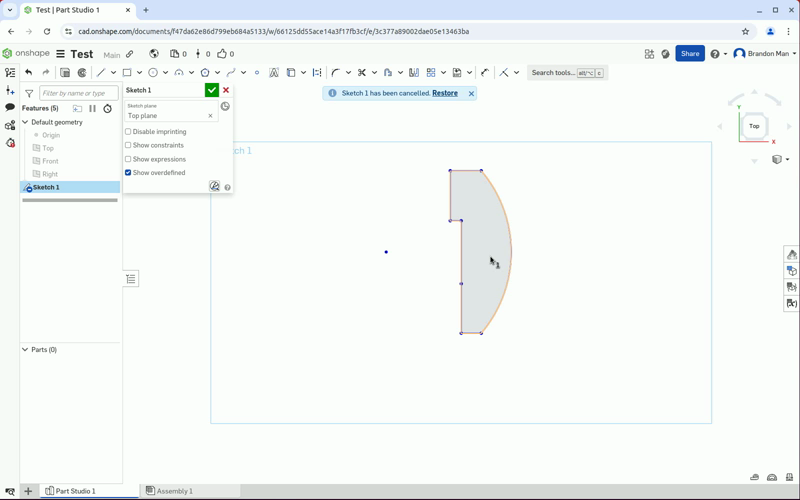
mouse_move(73, 352)
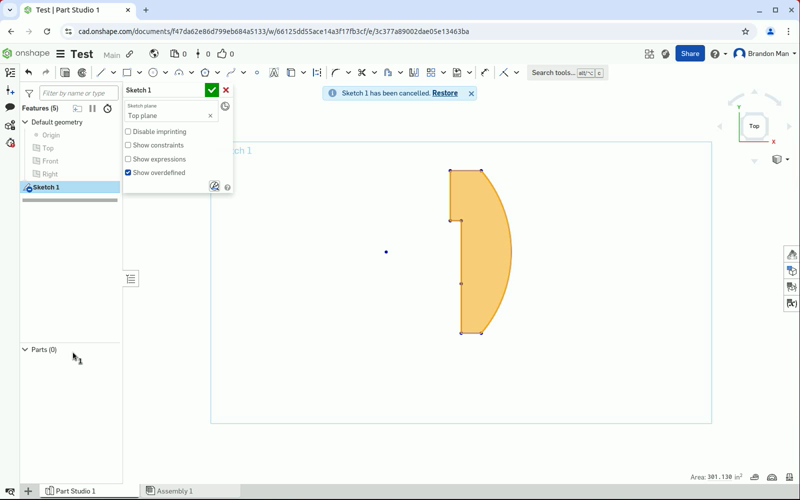
key(shift+y)
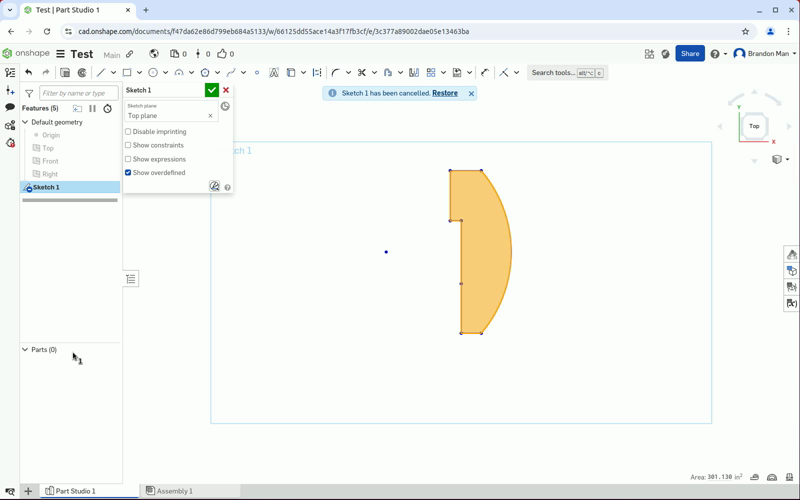
key(shift+e)
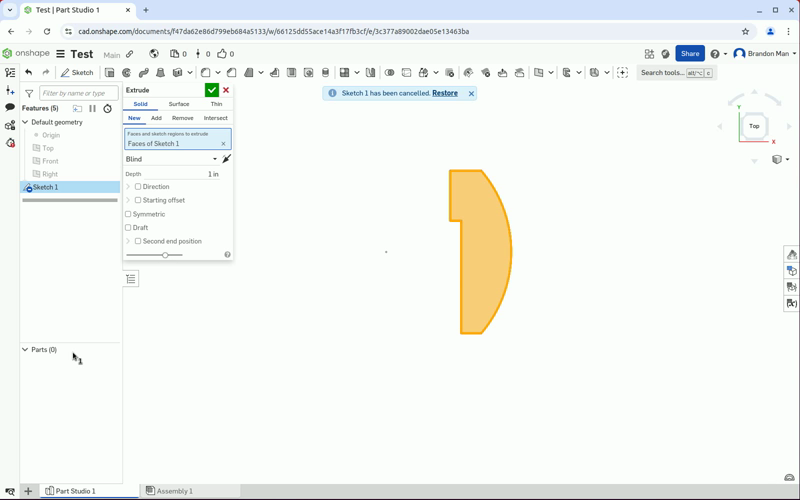
mouse_move(143, 106)
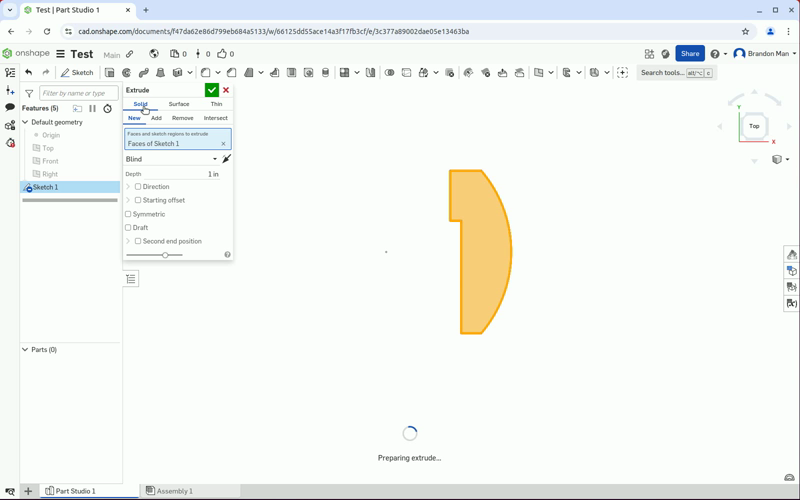
click(143, 106)
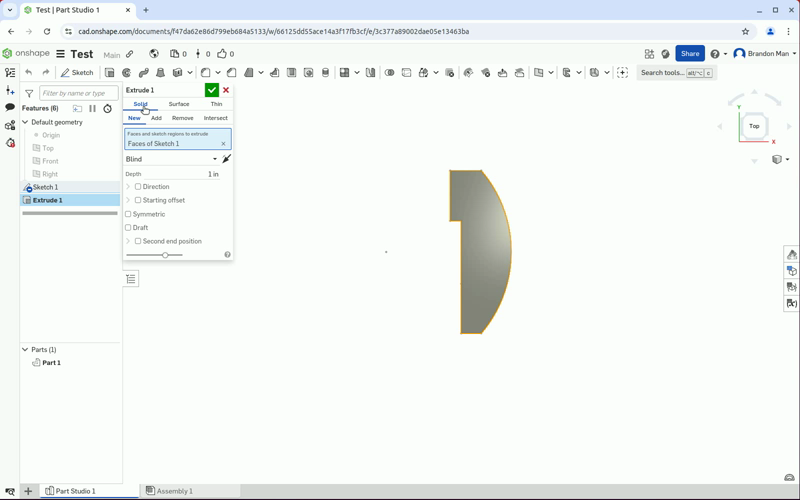
mouse_move(137, 120)
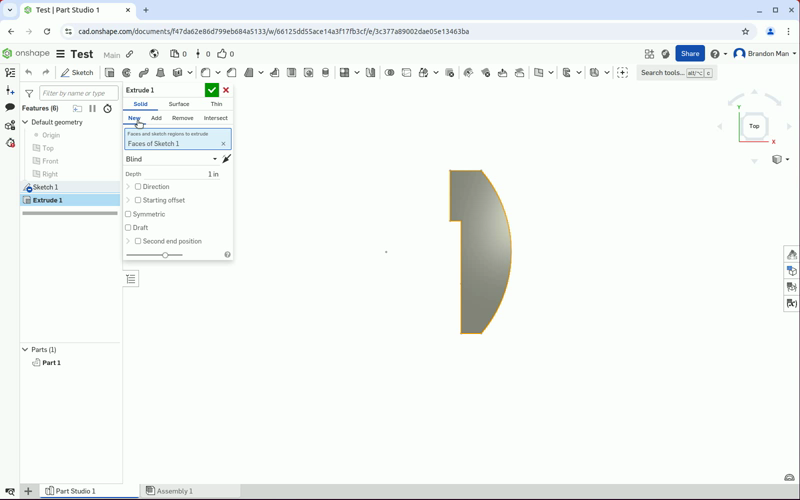
click(137, 120)
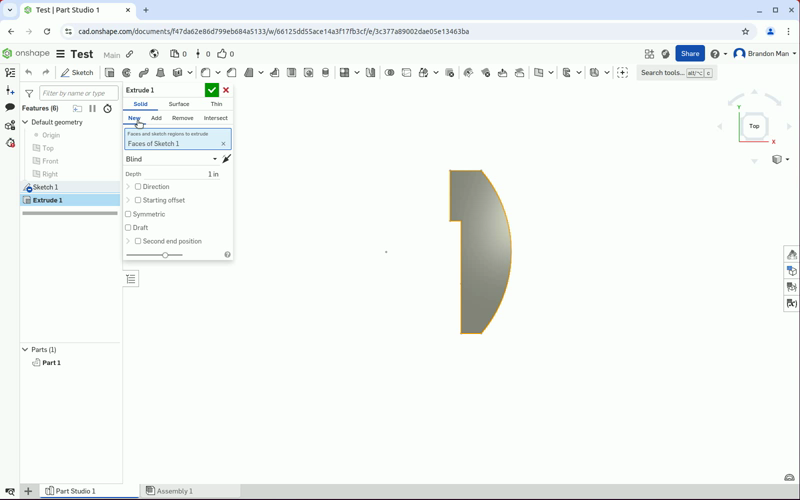
key(tab, 4)
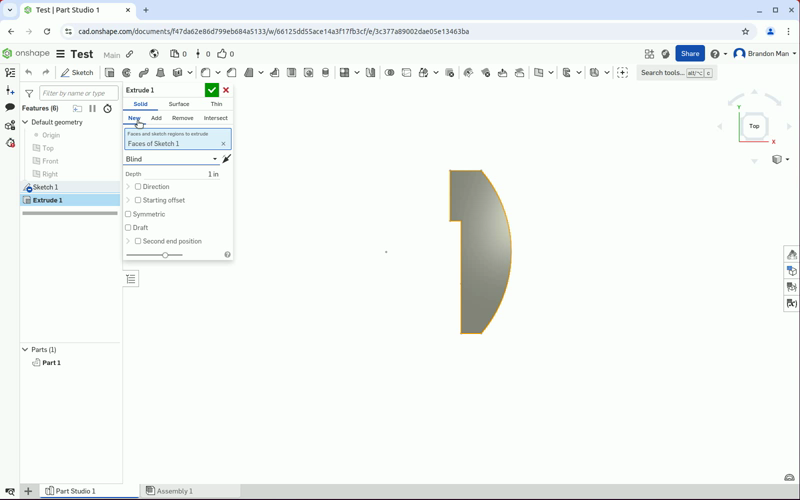
text(0.722)
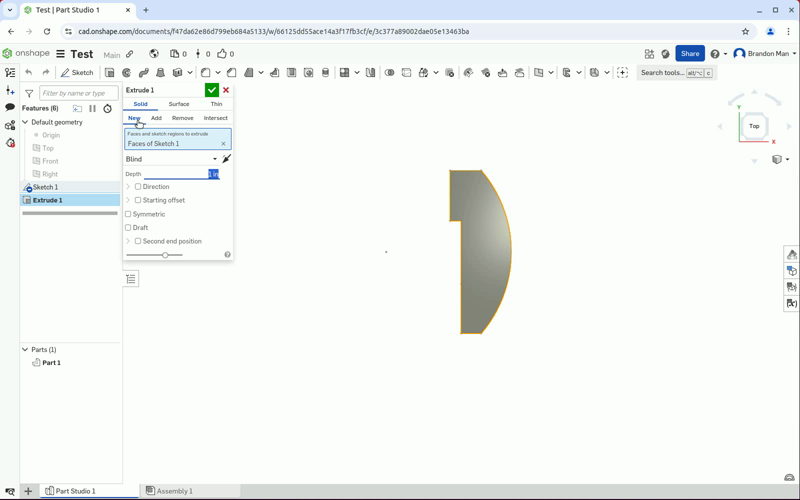
key(enter)
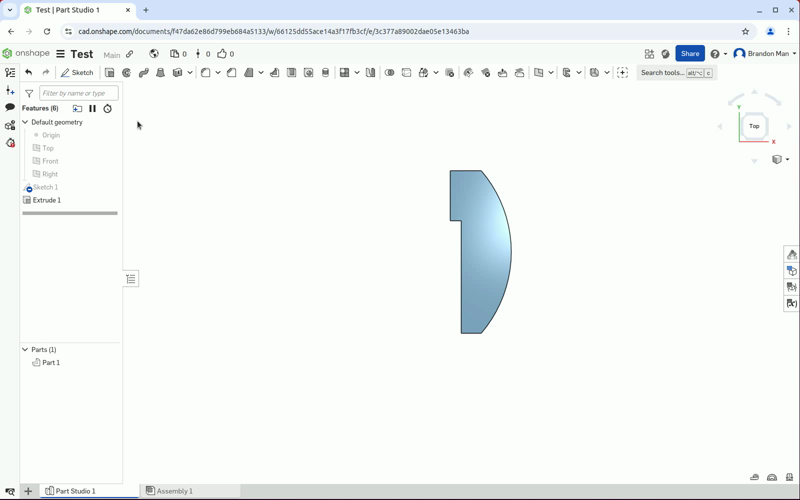
key(shift+h)
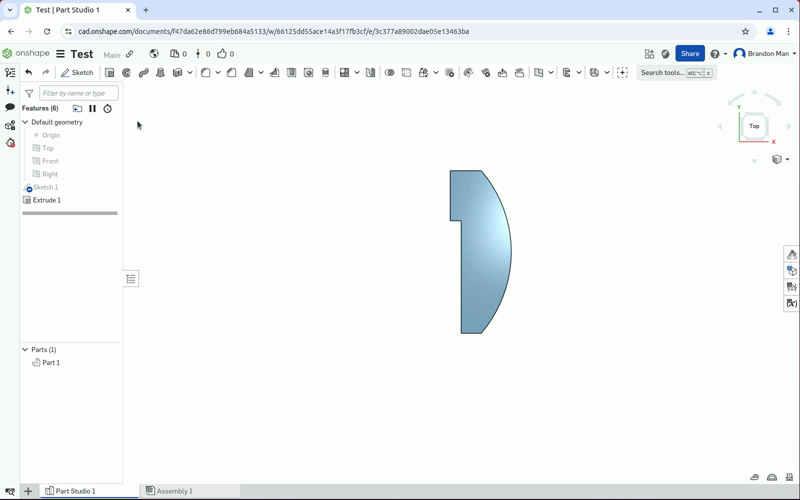
key(shift+h)
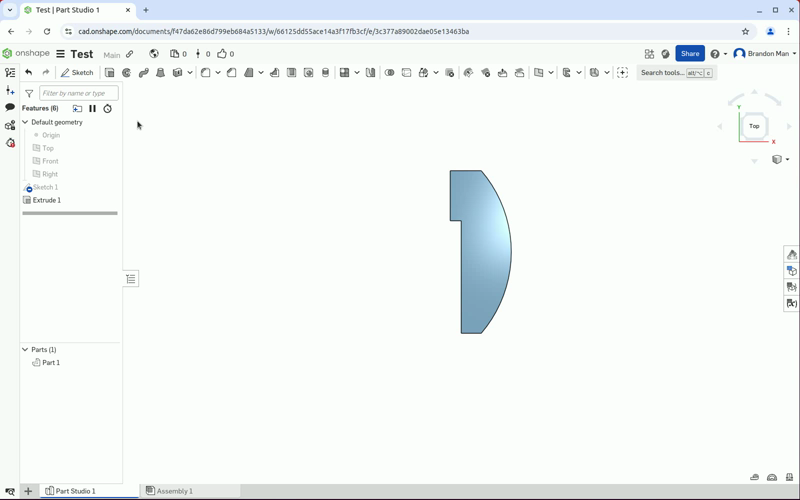
mouse_move(73, 189)
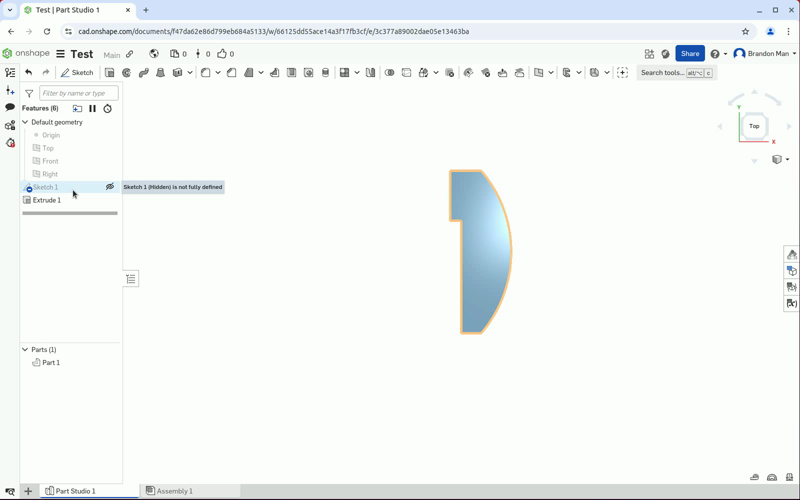
click(73, 189)
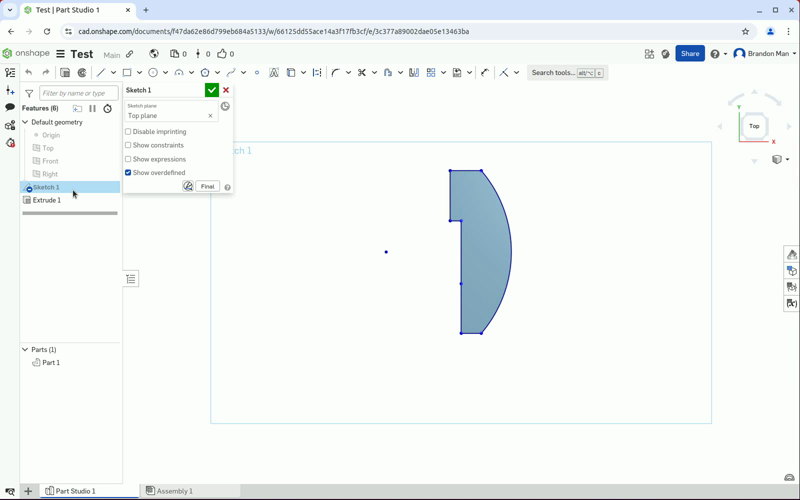
mouse_move(229, 92)
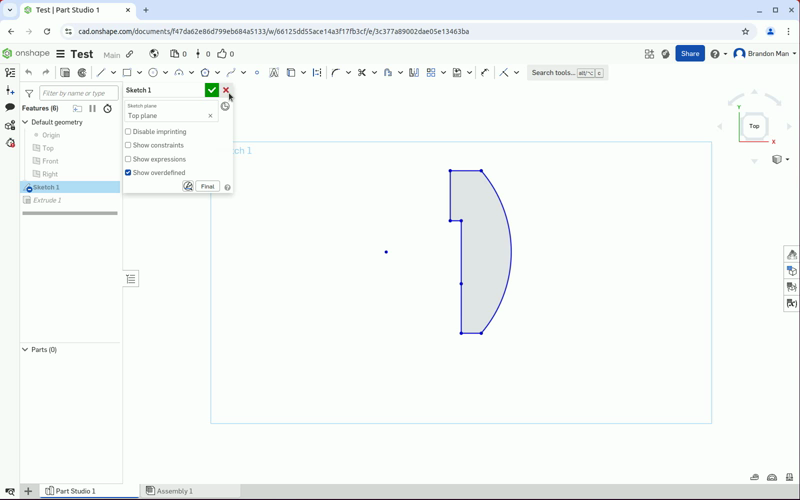
click(229, 92)
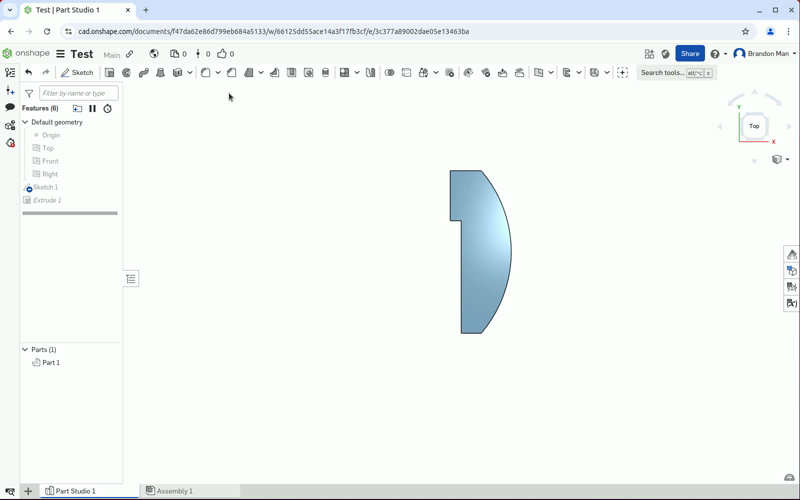
mouse_move(541, 75)
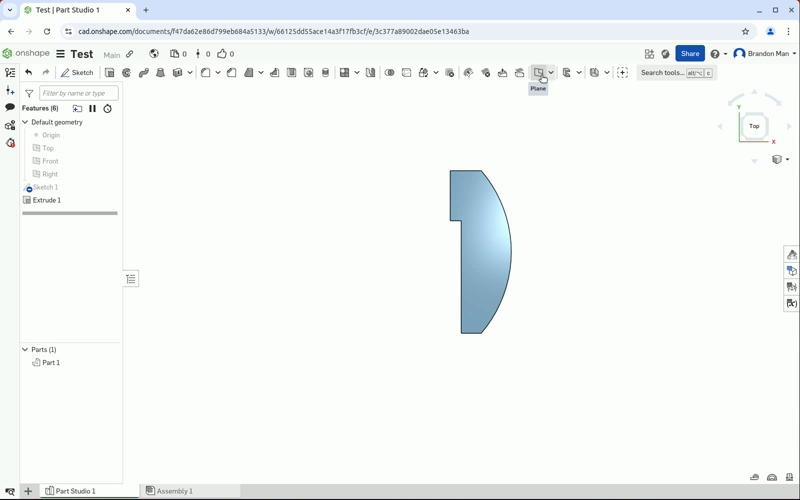
click(541, 75)
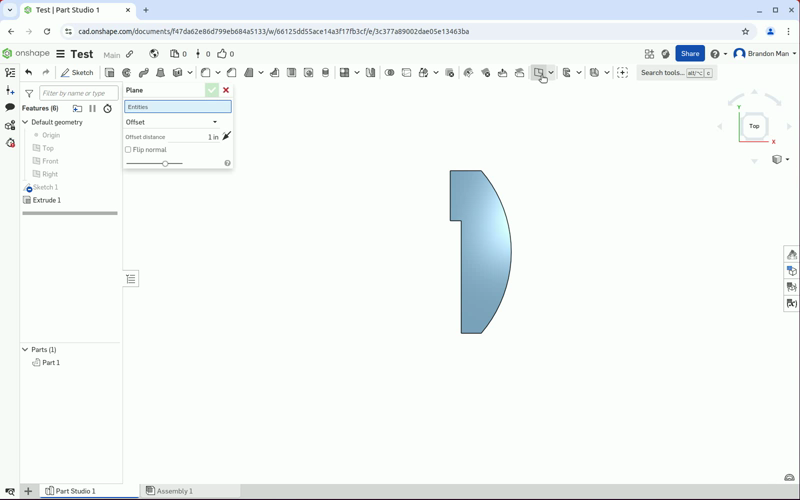
mouse_move(73, 150)
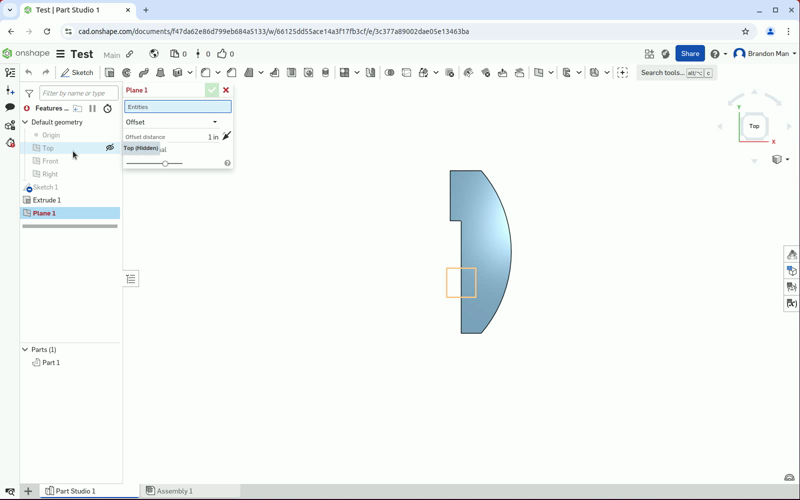
click(73, 150)
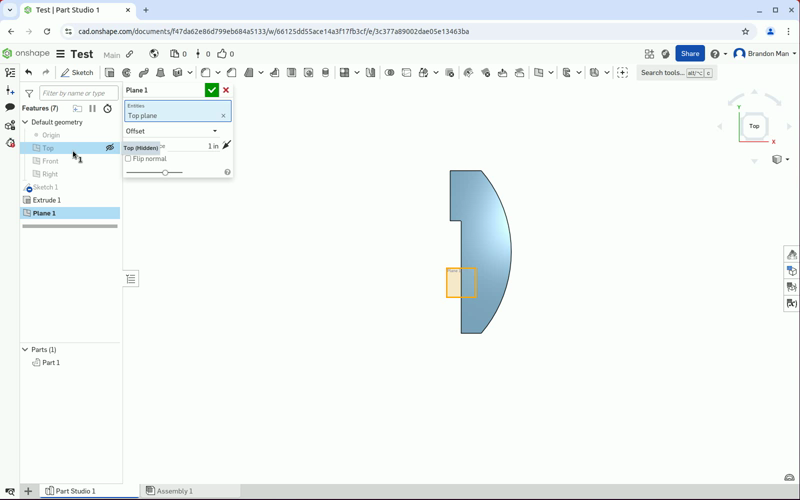
key(tab, 2)
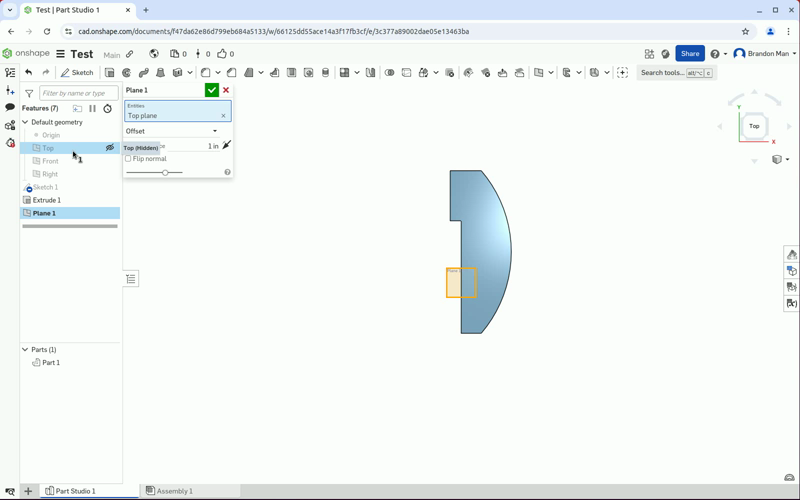
text(0.709)
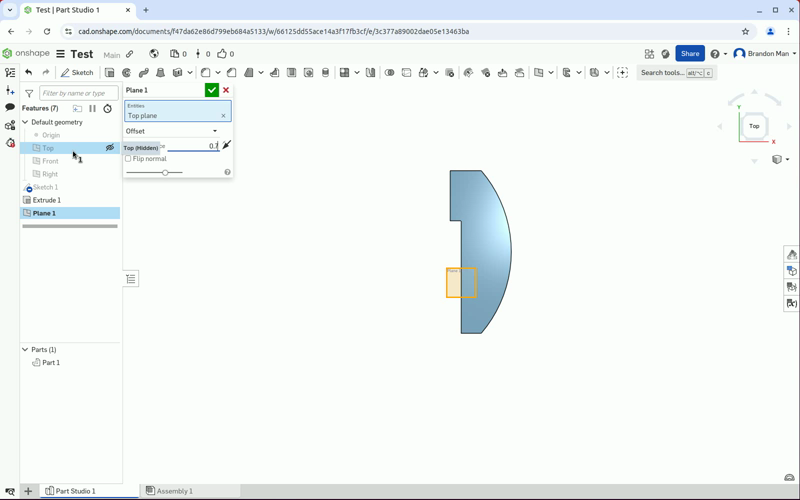
key(enter, 2)
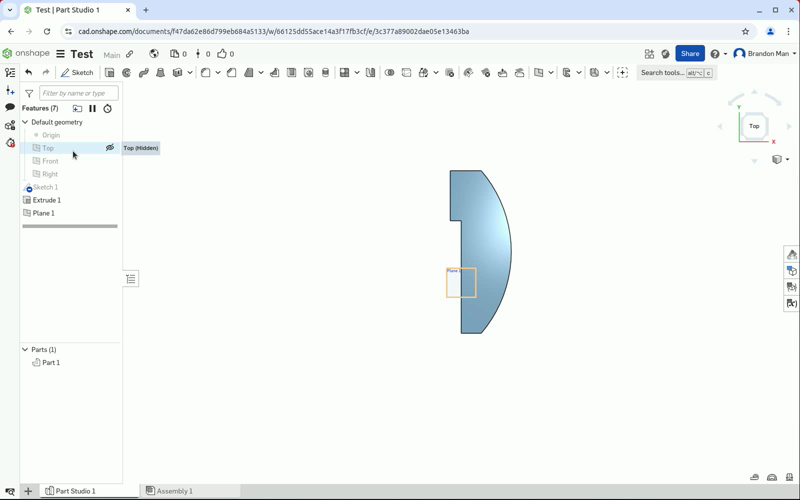
key(shift+s)
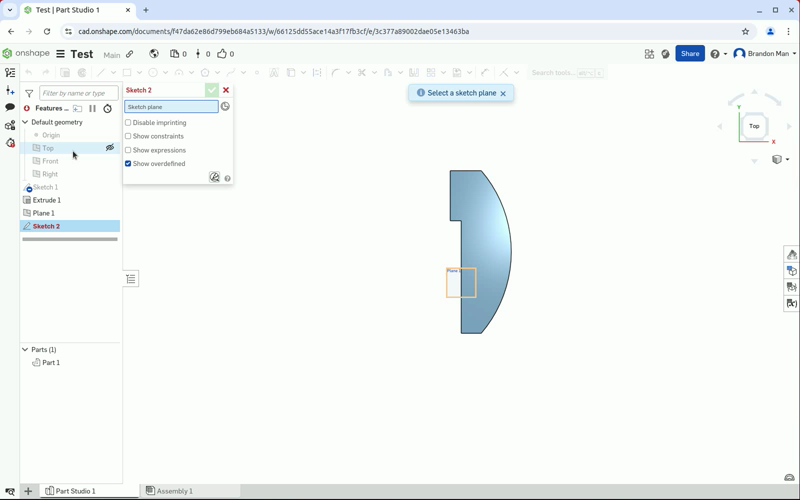
mouse_move(73, 215)
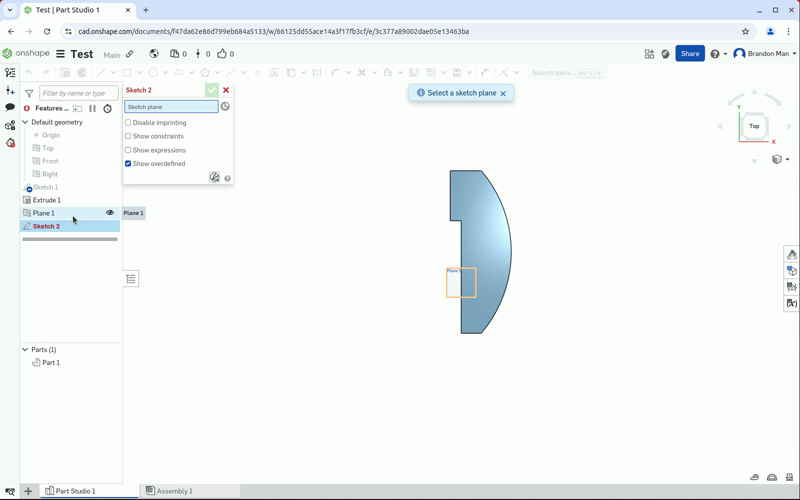
click(73, 215)
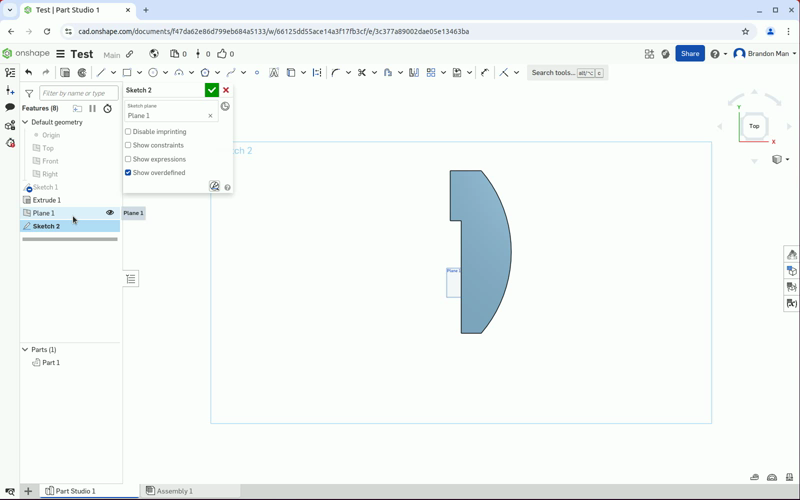
mouse_move(73, 352)
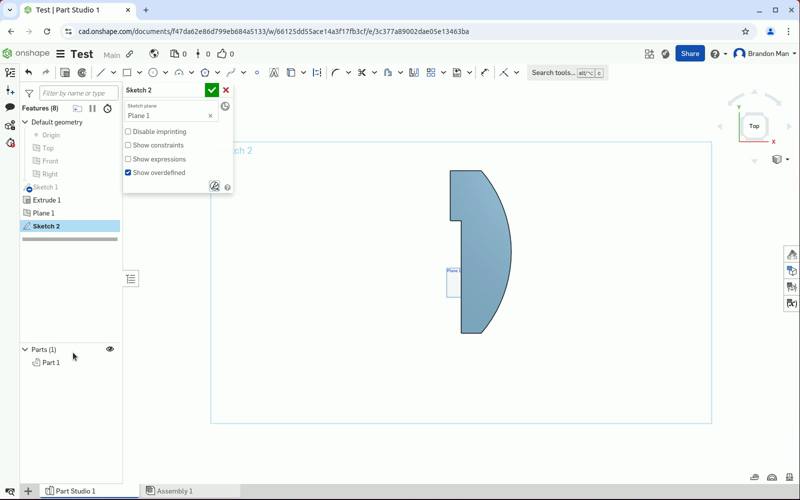
key(y)
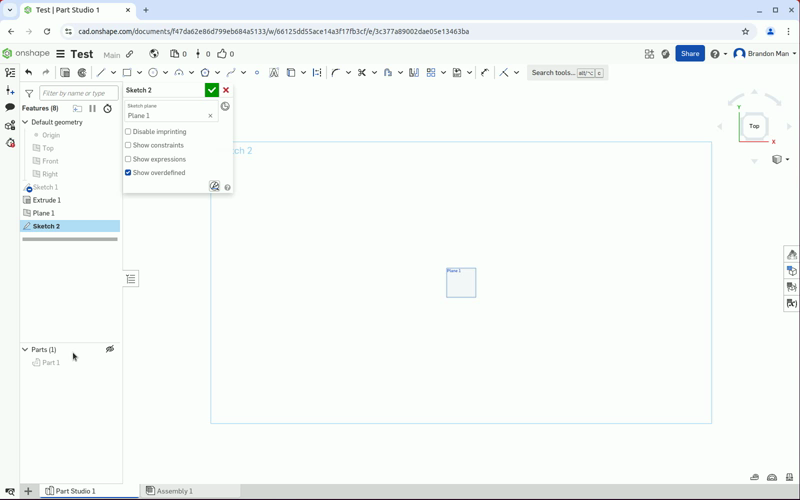
key(c)
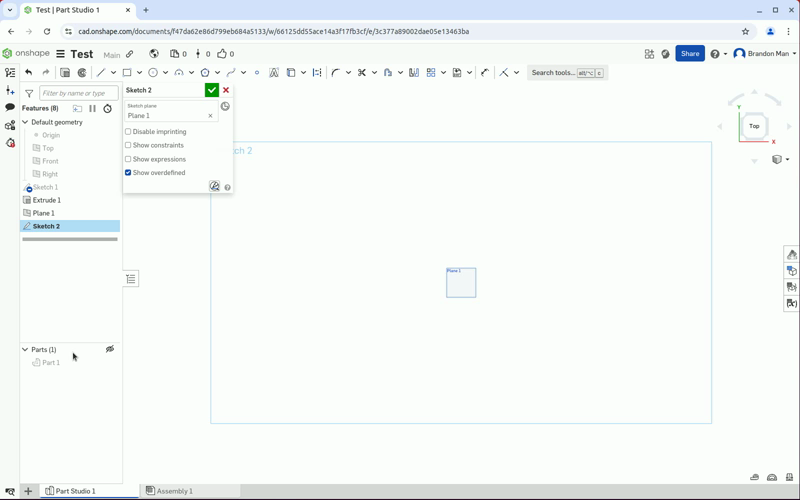
key_down(shift)
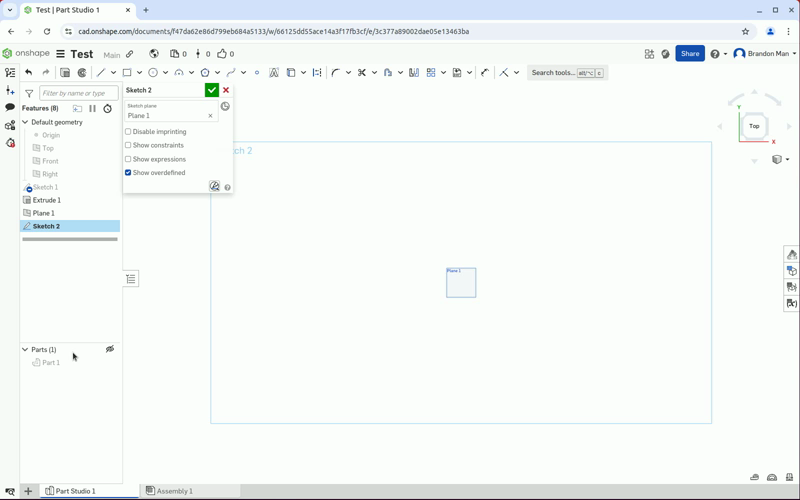
mouse_move(473, 241)
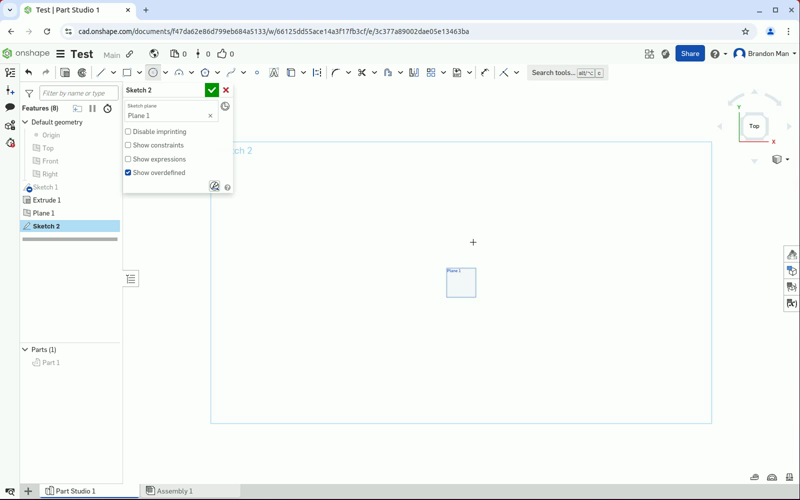
click(473, 241)
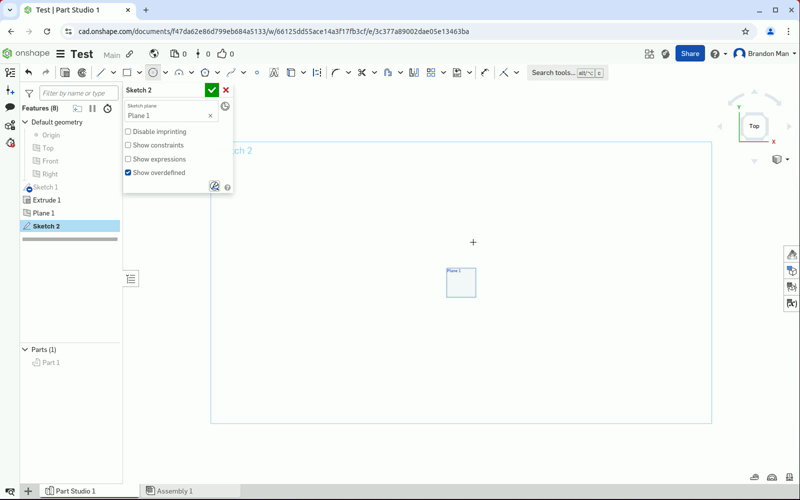
key_up(shift)
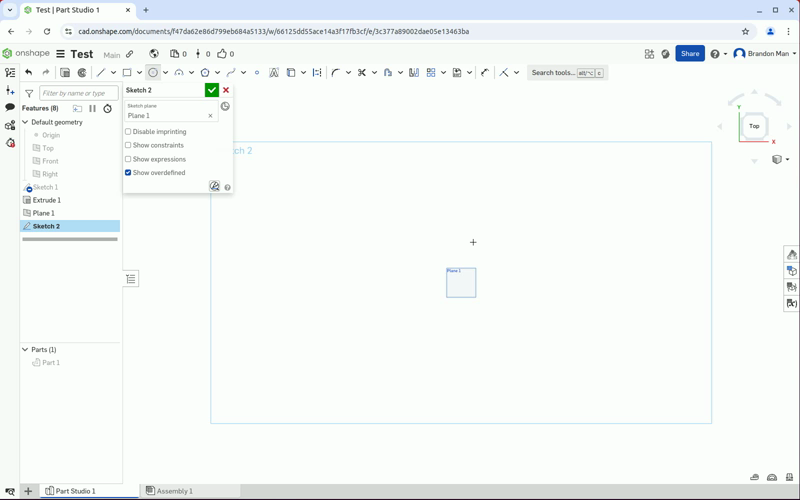
mouse_move(476, 241)
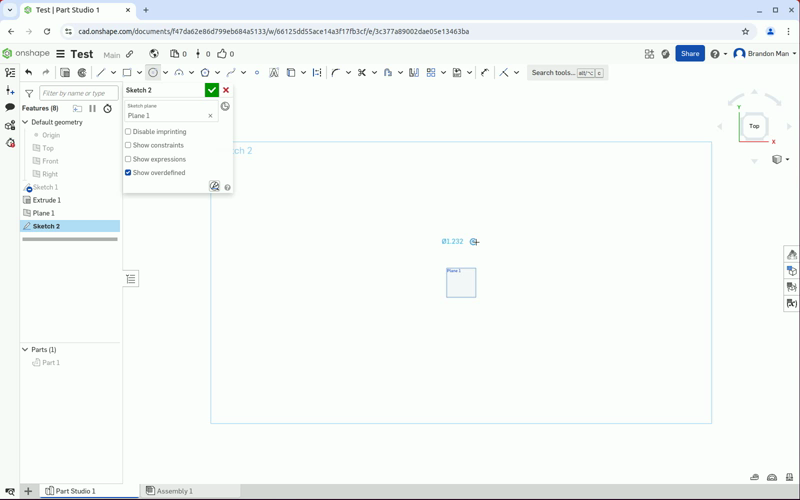
click(476, 241)
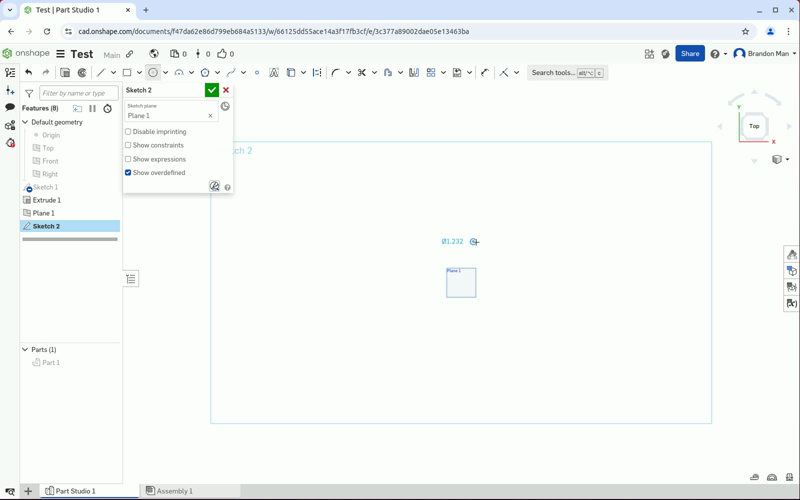
key(esc)
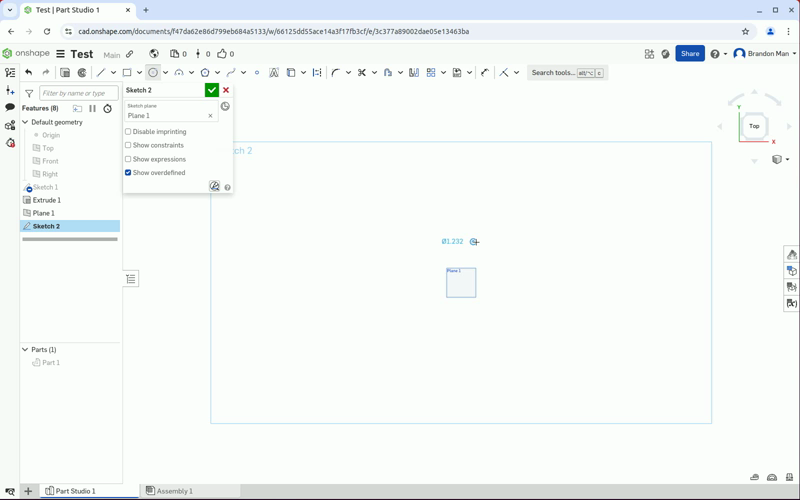
mouse_move(472, 241)
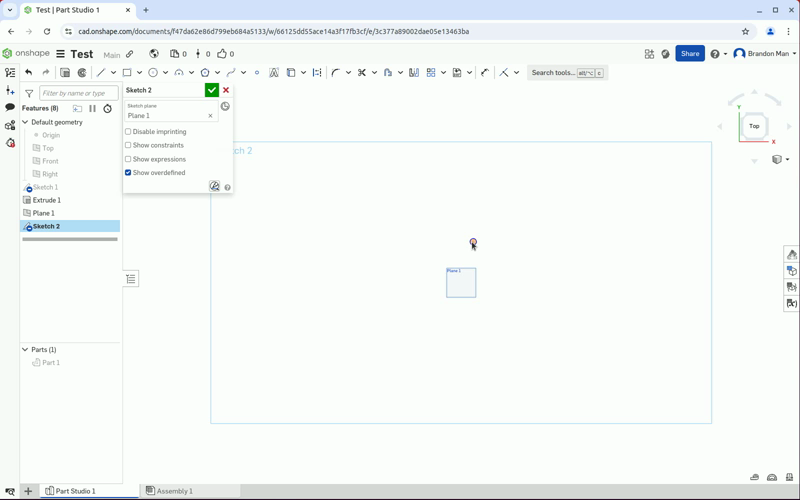
scroll(6)
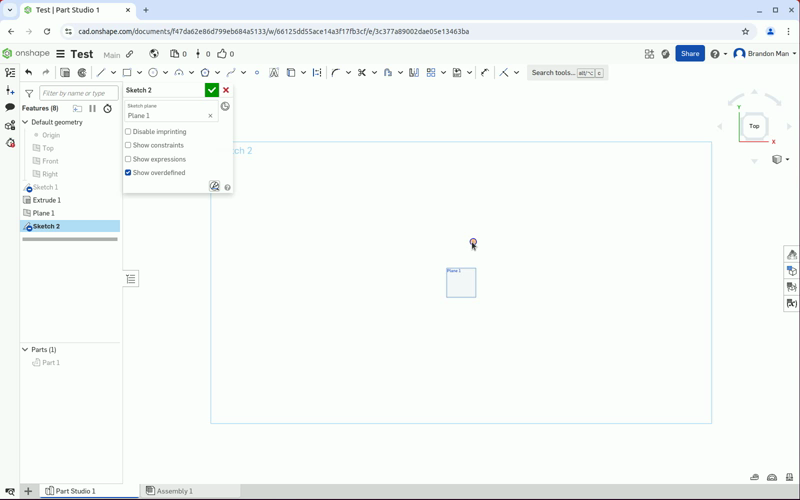
scroll(6)
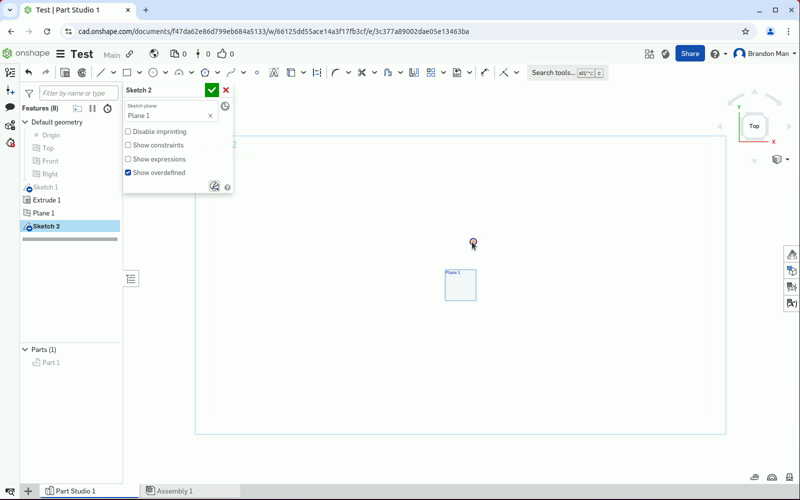
scroll(6)
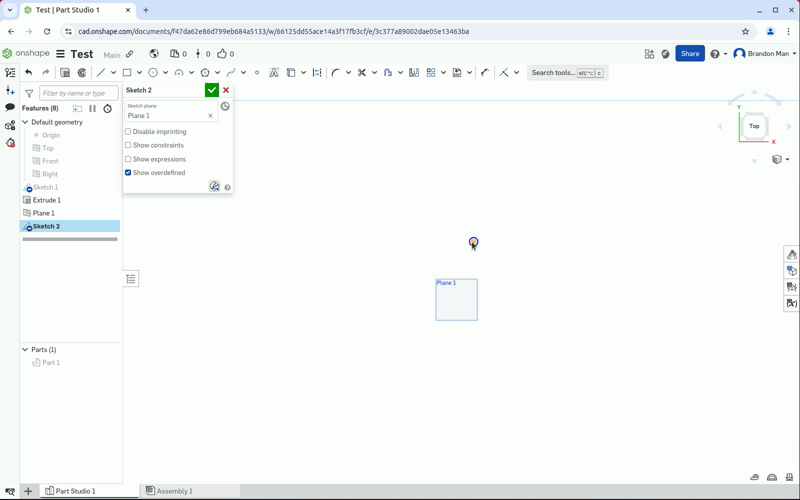
scroll(6)
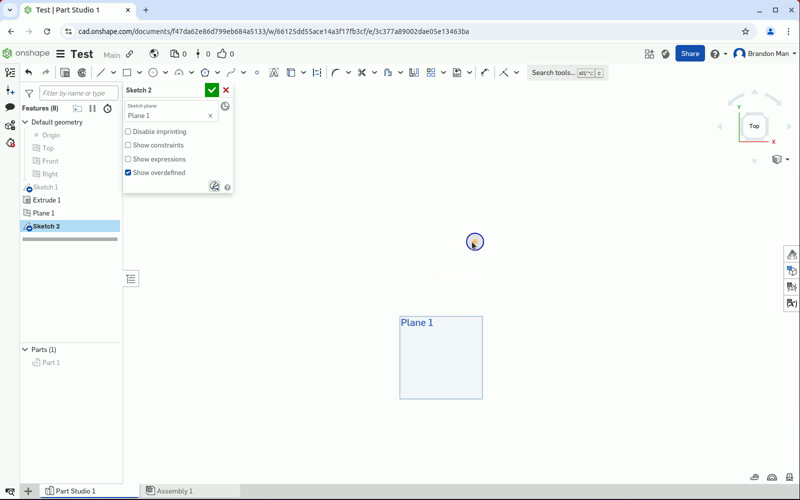
scroll(6)
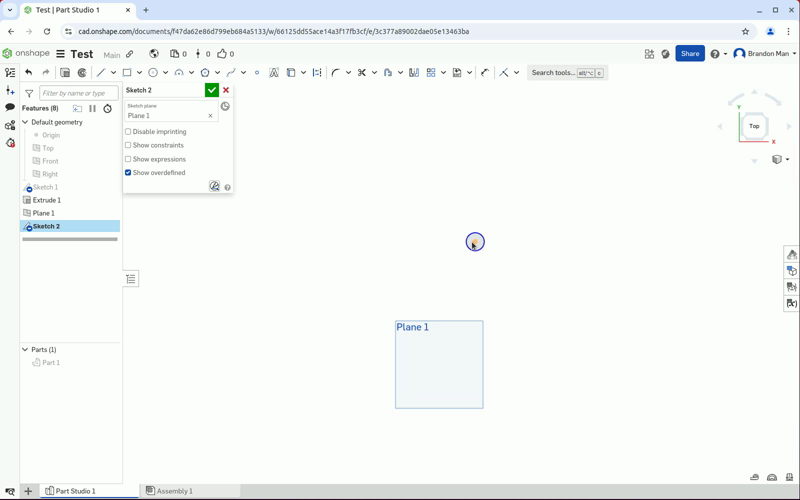
scroll(6)
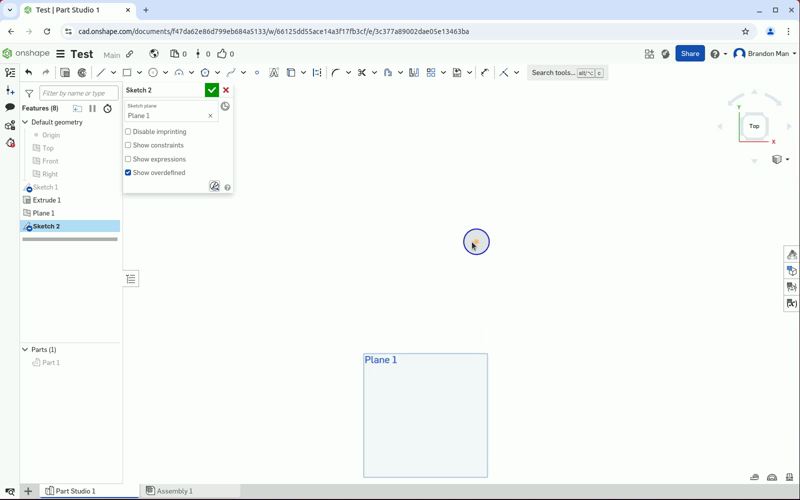
scroll(6)
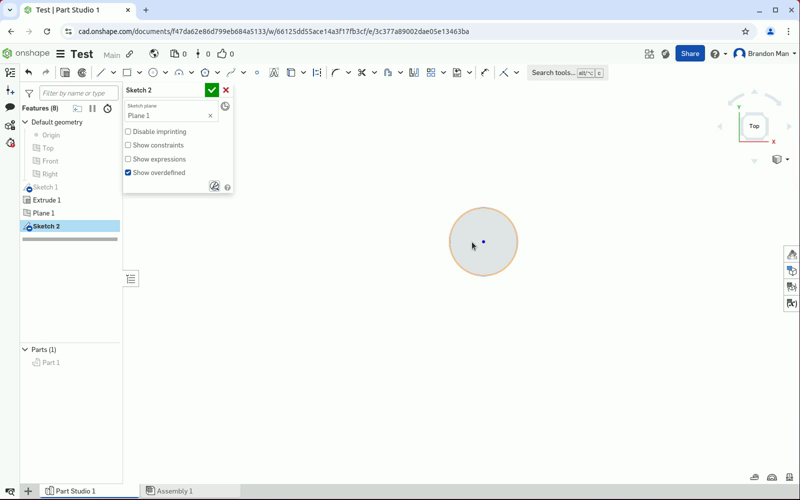
click(472, 241)
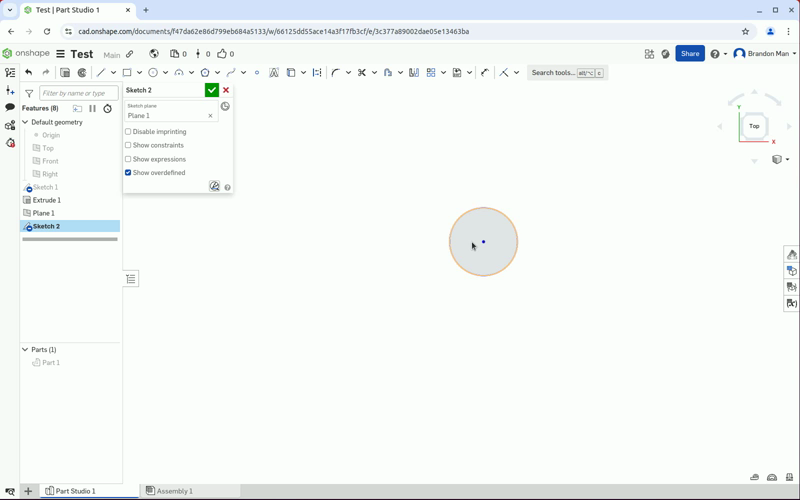
scroll(-6)
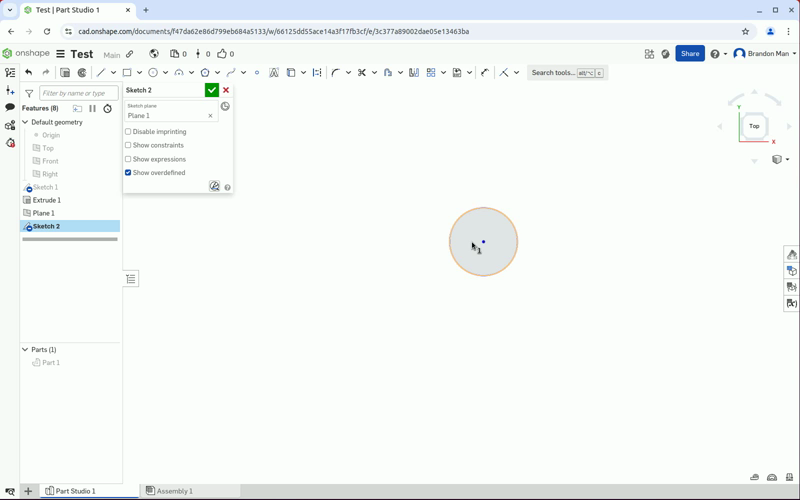
scroll(-6)
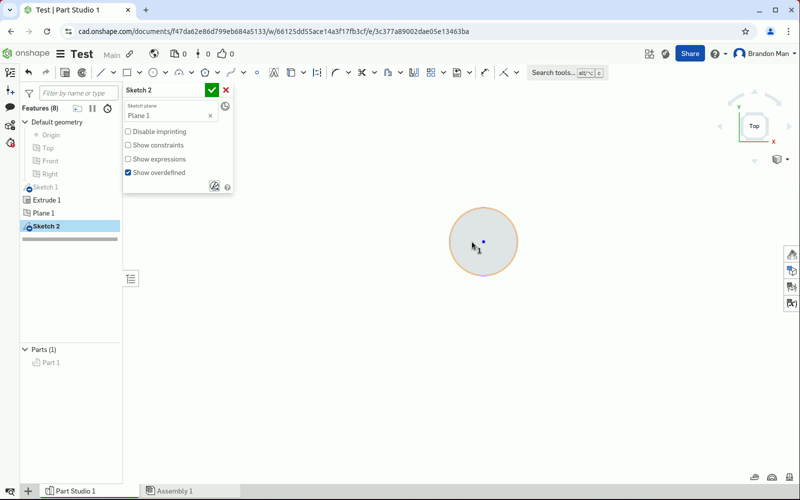
scroll(-6)
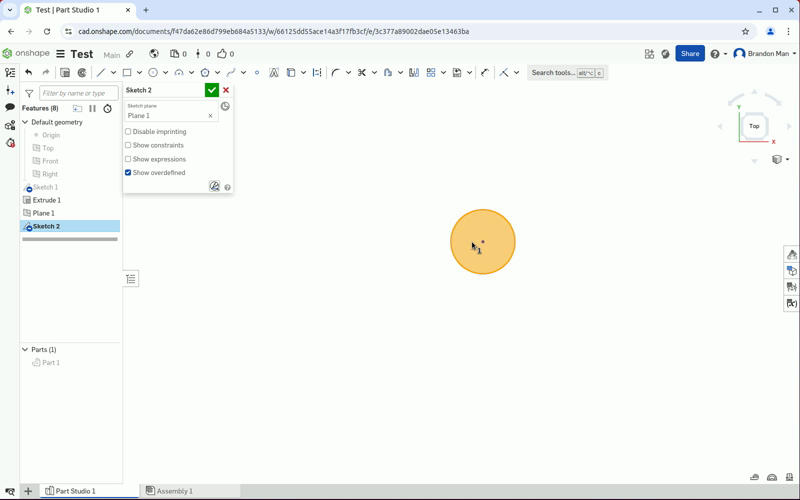
scroll(-6)
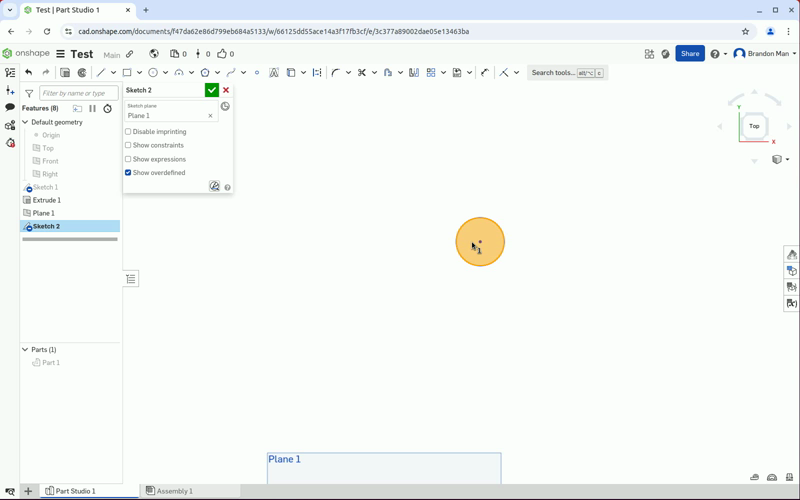
scroll(-6)
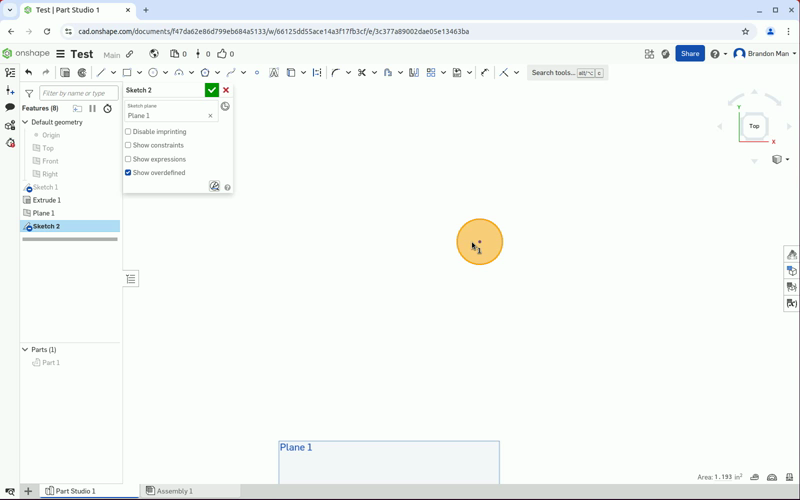
scroll(-6)
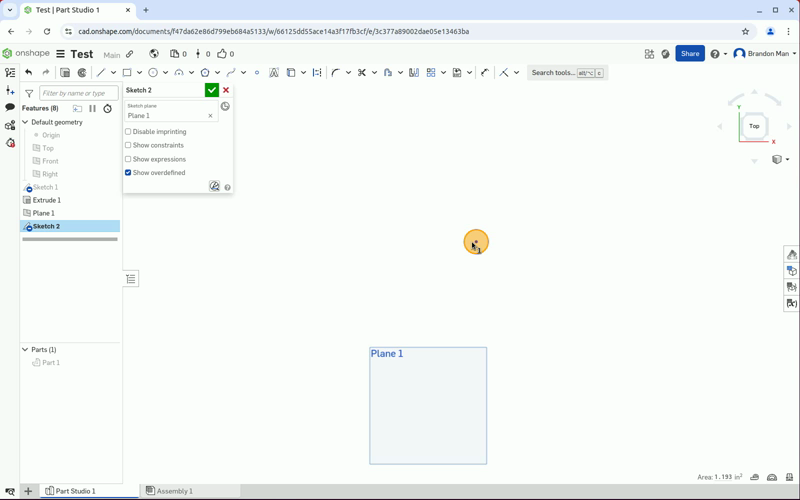
scroll(-6)
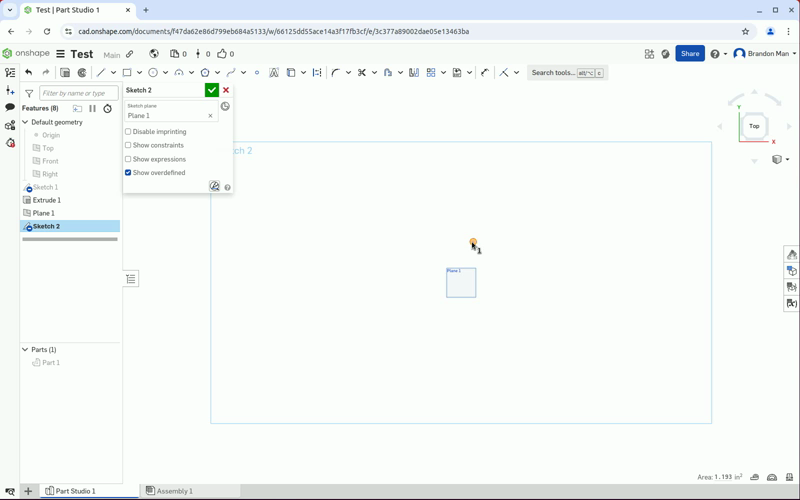
mouse_move(73, 352)
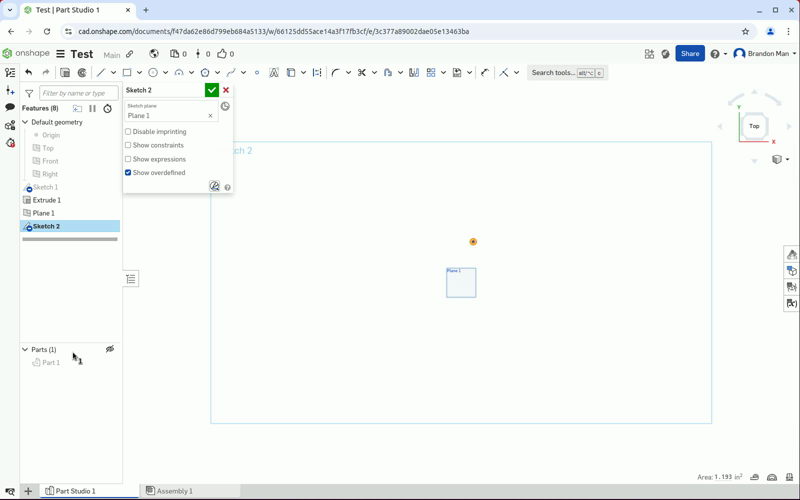
key(shift+y)
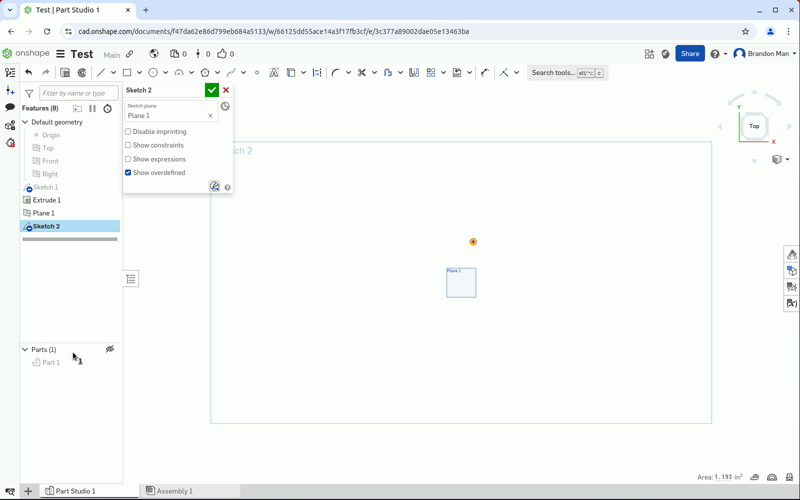
key(shift+e)
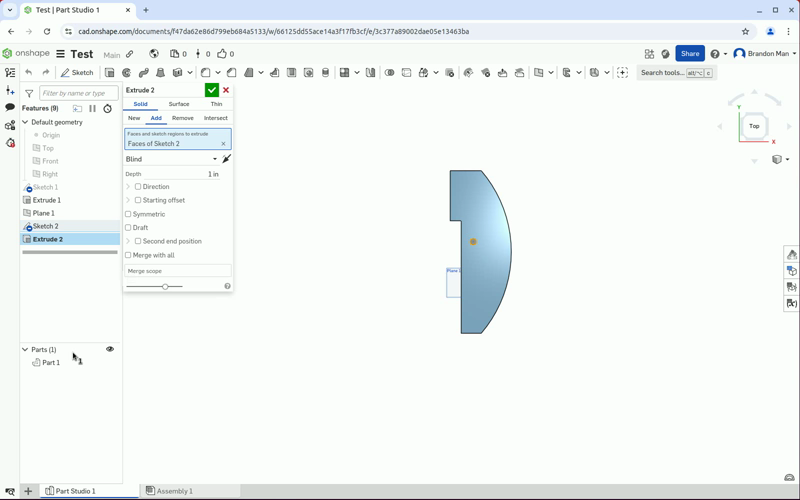
mouse_move(143, 106)
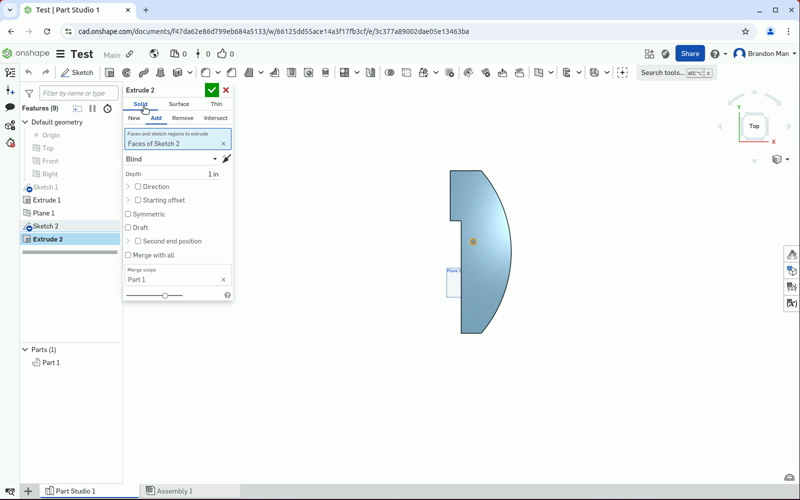
click(143, 106)
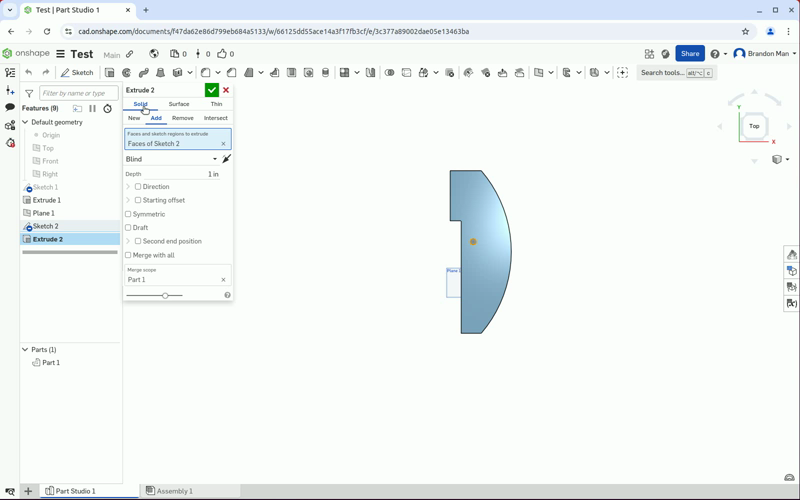
mouse_move(186, 120)
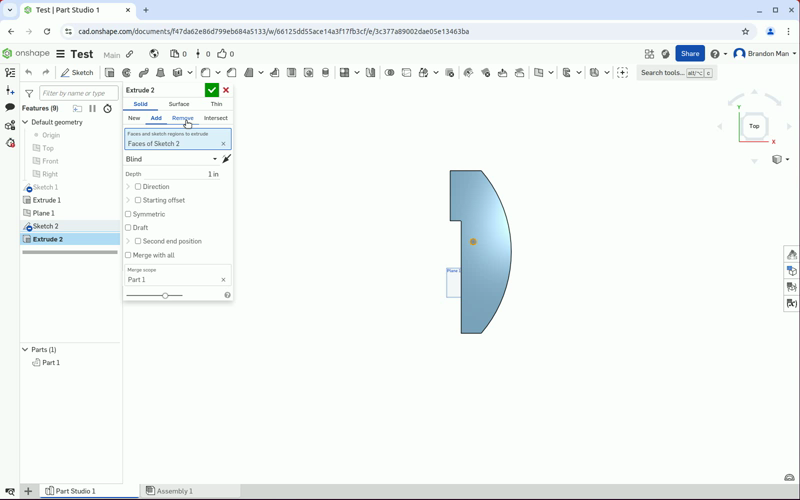
click(186, 120)
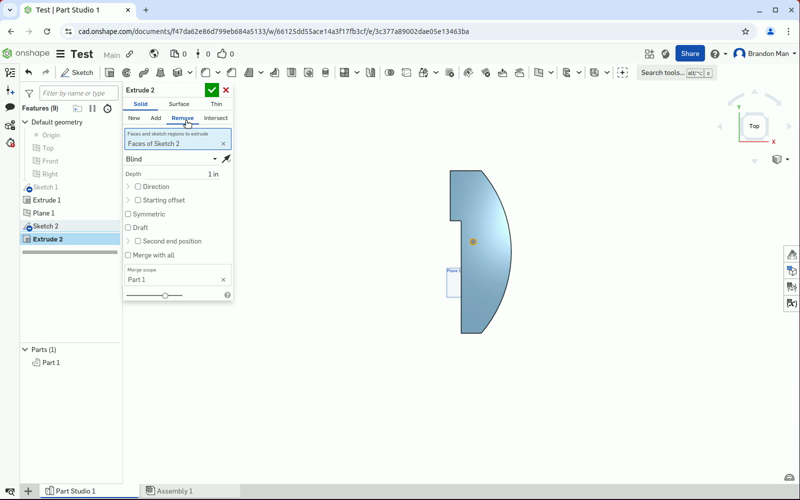
key(tab, 4)
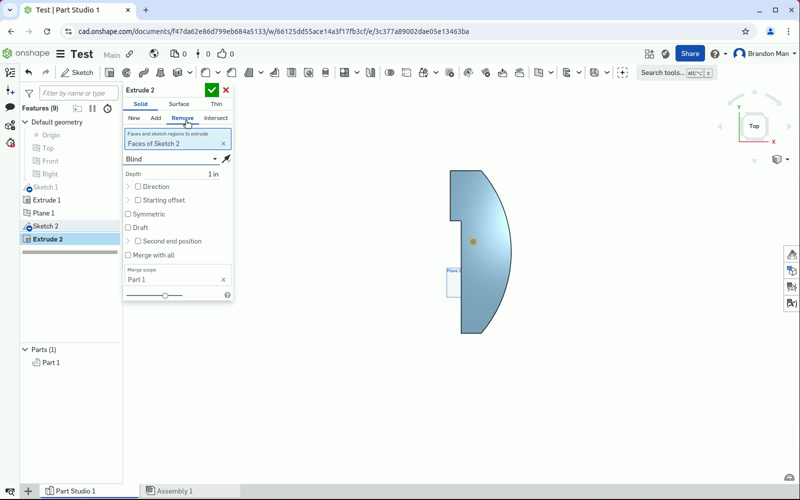
text(0.963)
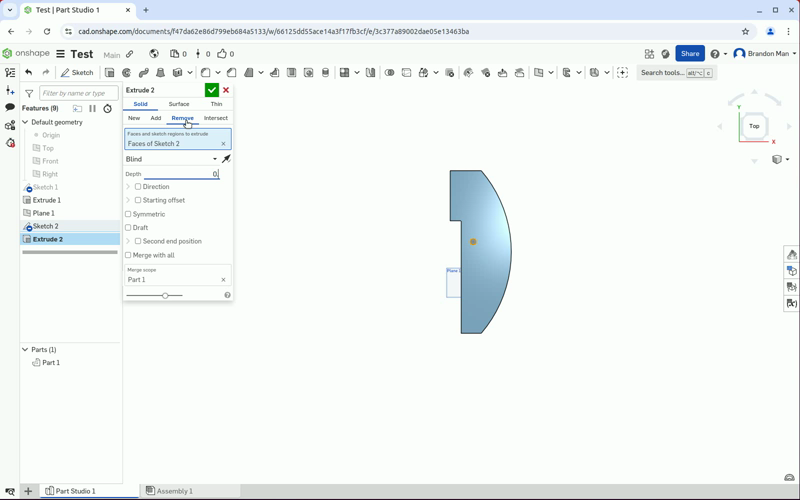
key(tab, 6)
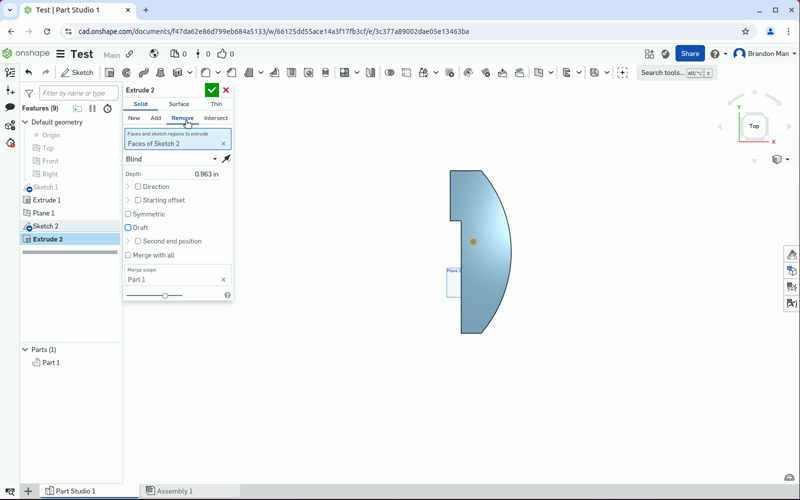
key(space)
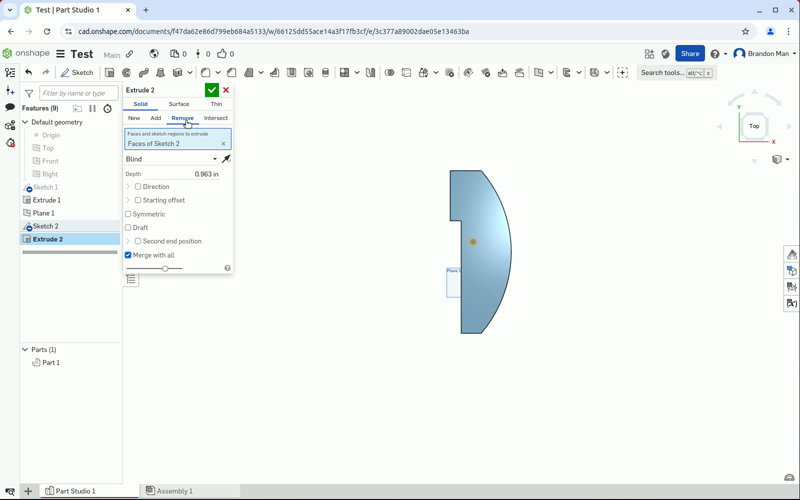
key(enter)
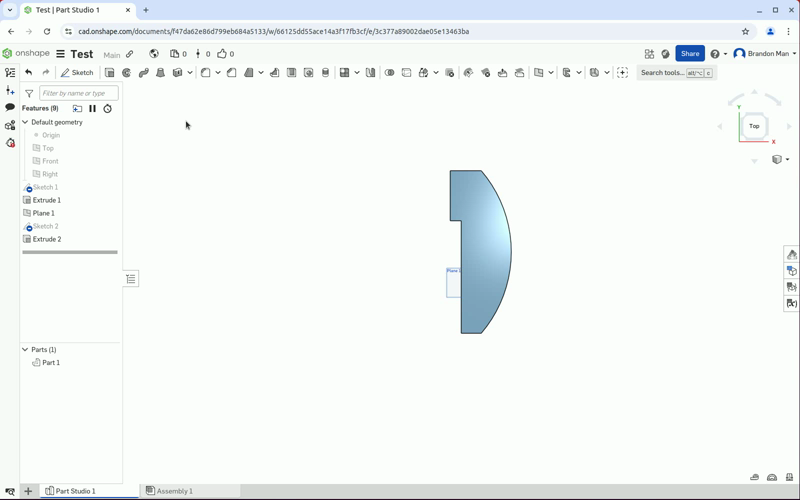
key(shift+h)
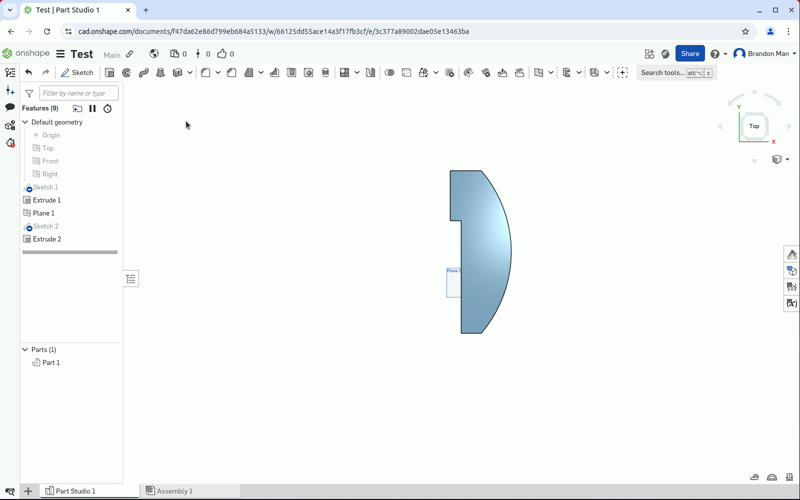
key(shift+h)
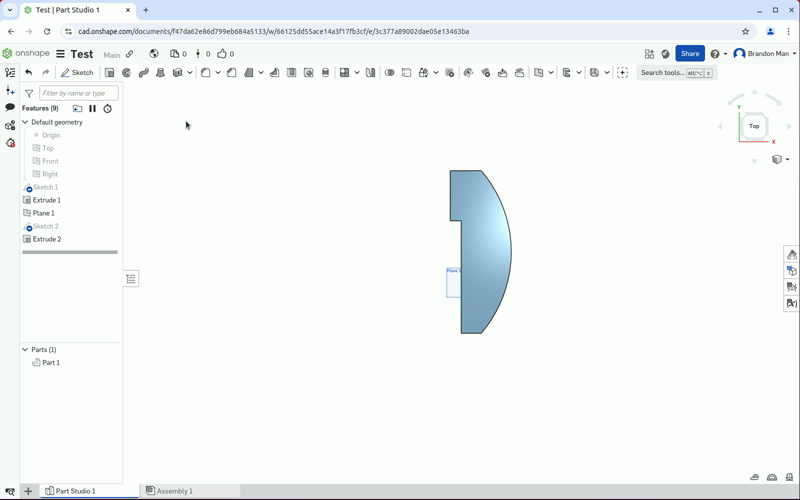
mouse_move(73, 189)
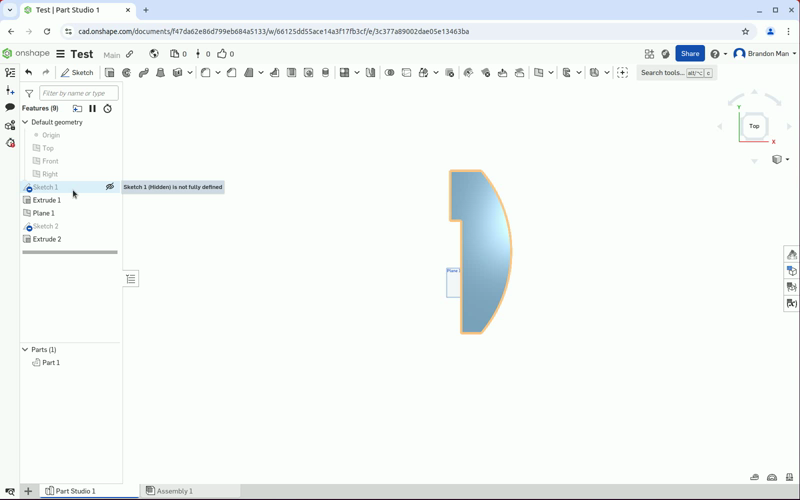
click(73, 189)
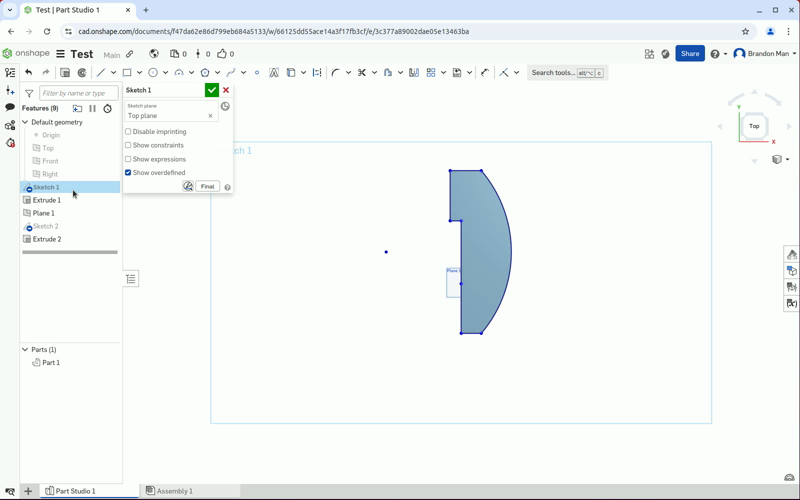
mouse_move(229, 92)
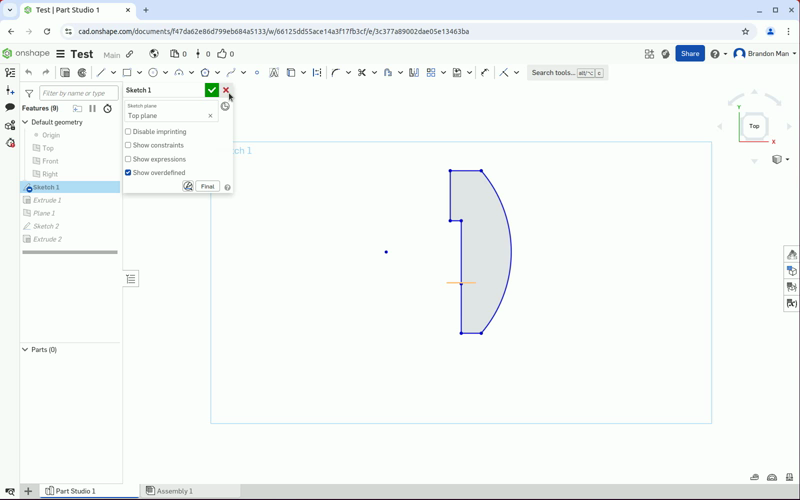
click(229, 92)
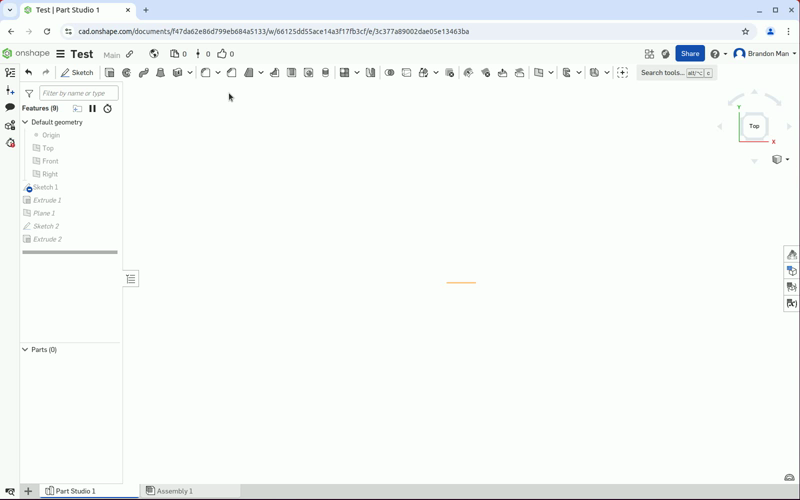
key(shift+s)
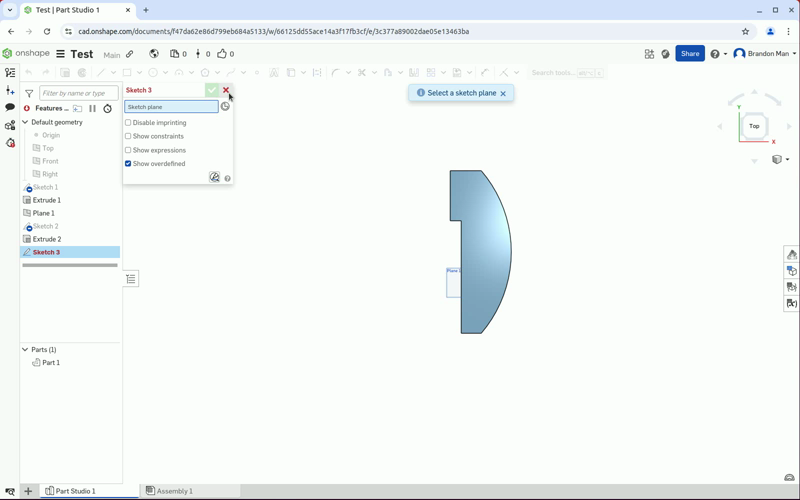
mouse_move(73, 215)
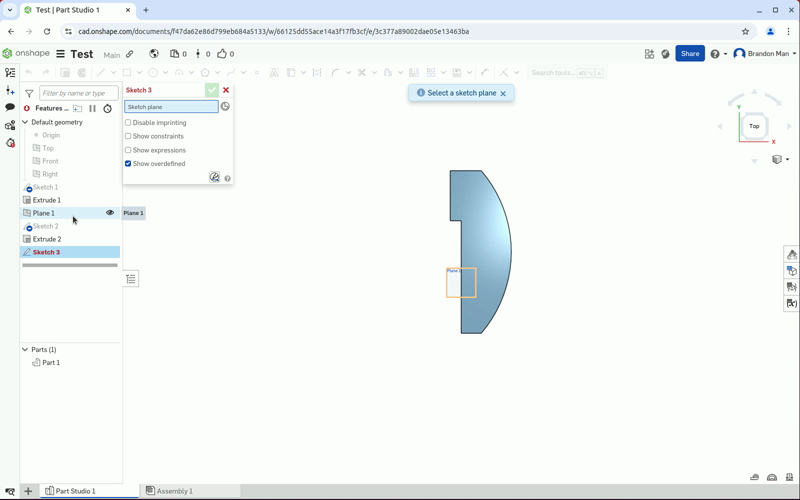
click(73, 215)
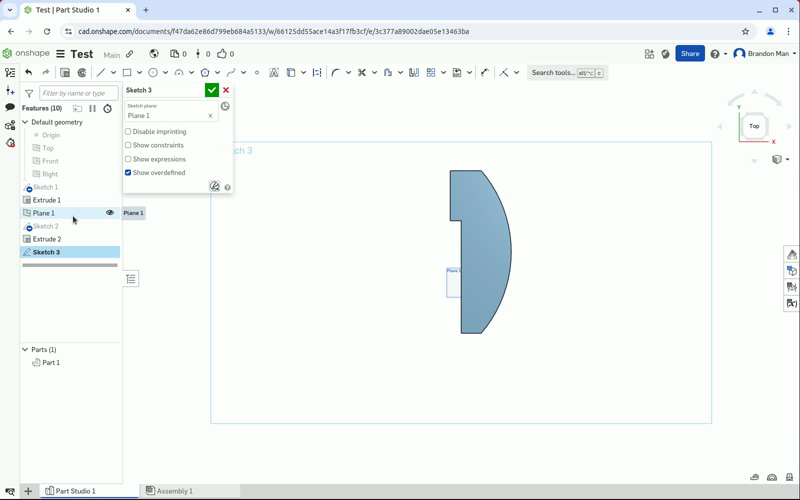
mouse_move(73, 352)
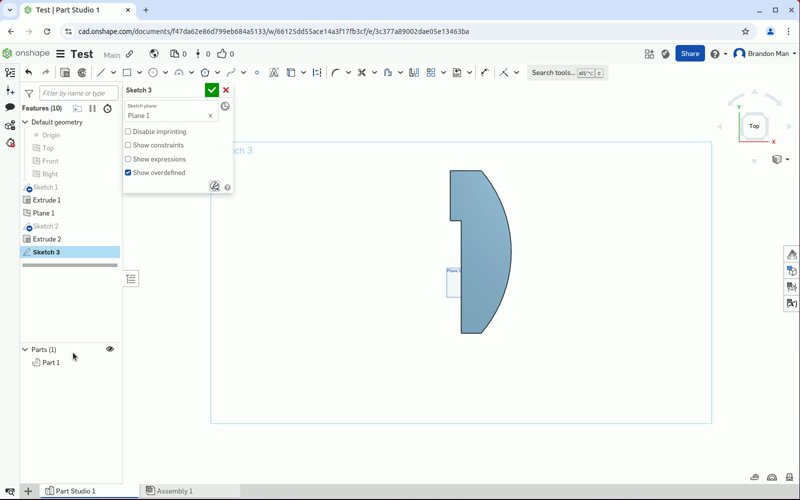
key(y)
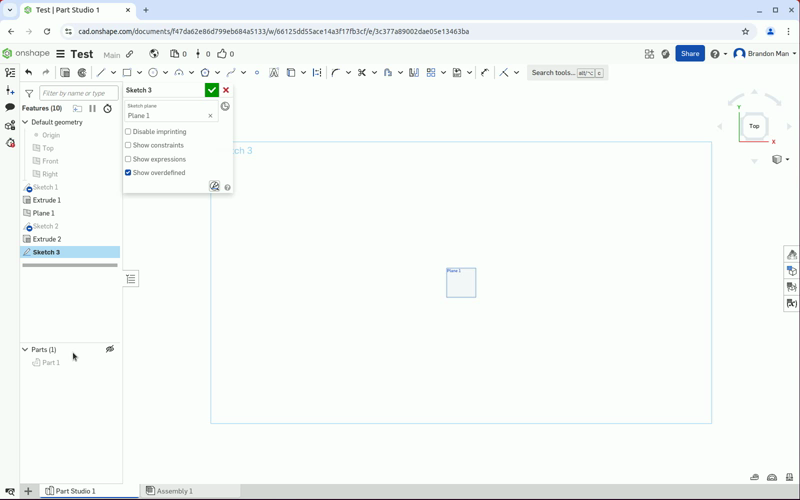
key(c)
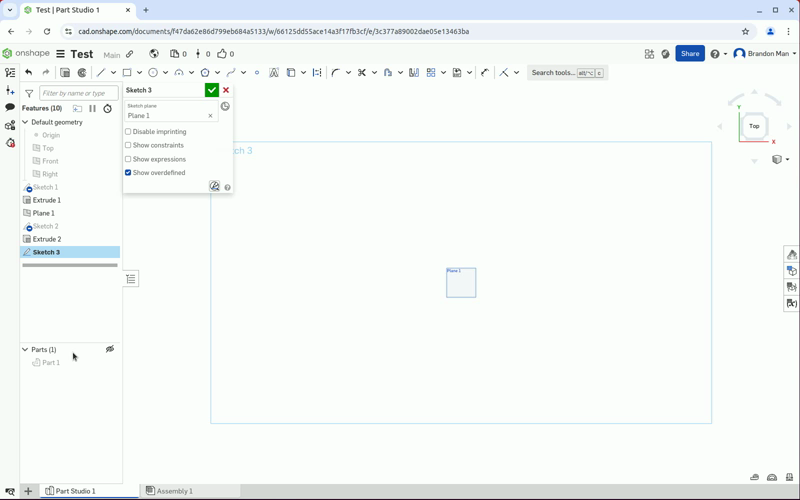
key_down(shift)
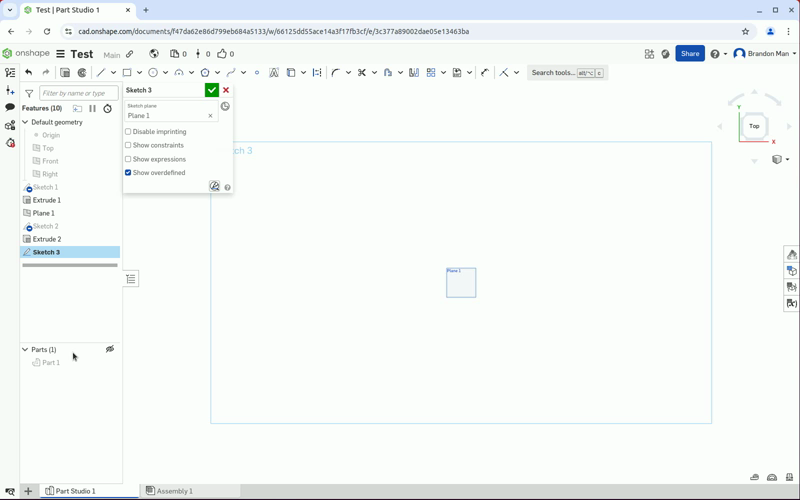
mouse_move(473, 260)
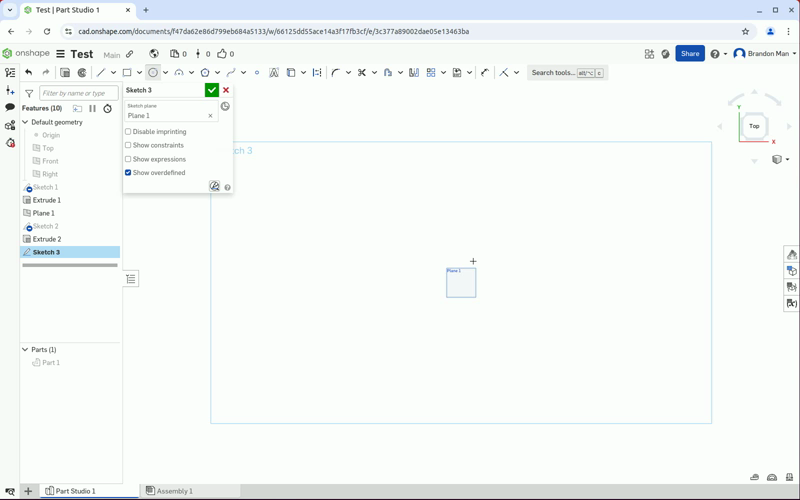
click(473, 260)
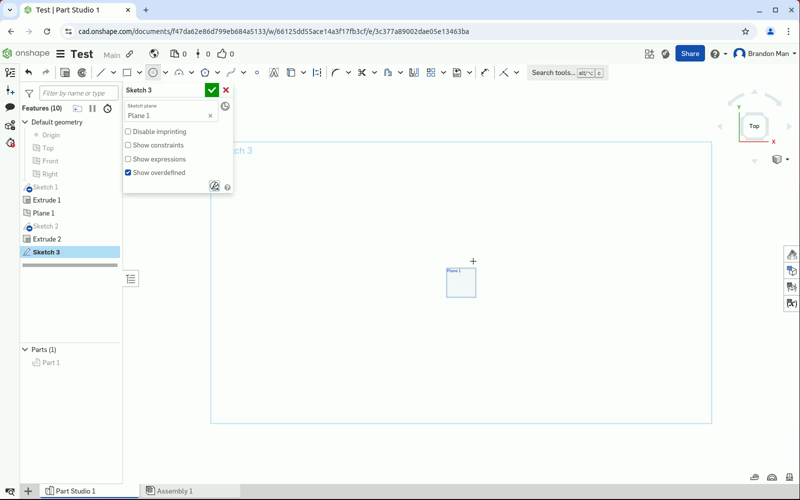
key_up(shift)
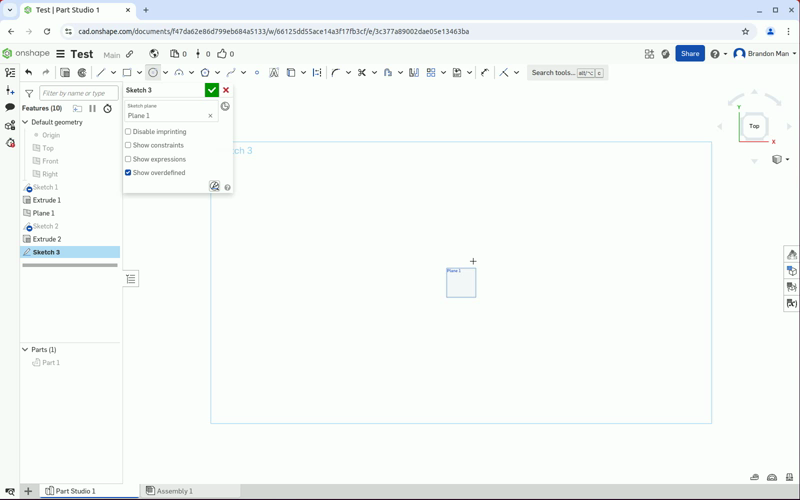
mouse_move(476, 260)
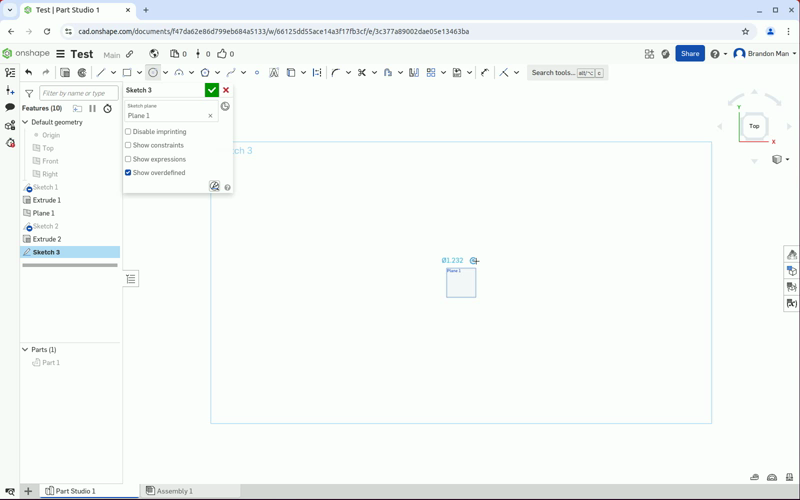
click(476, 260)
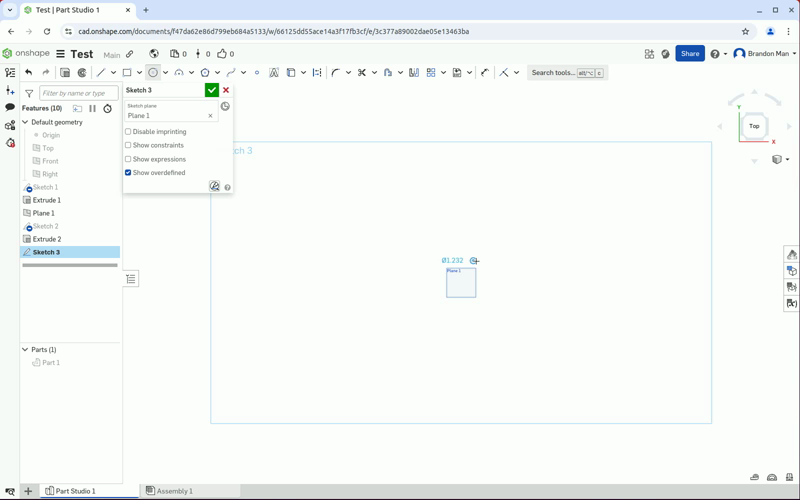
key(esc)
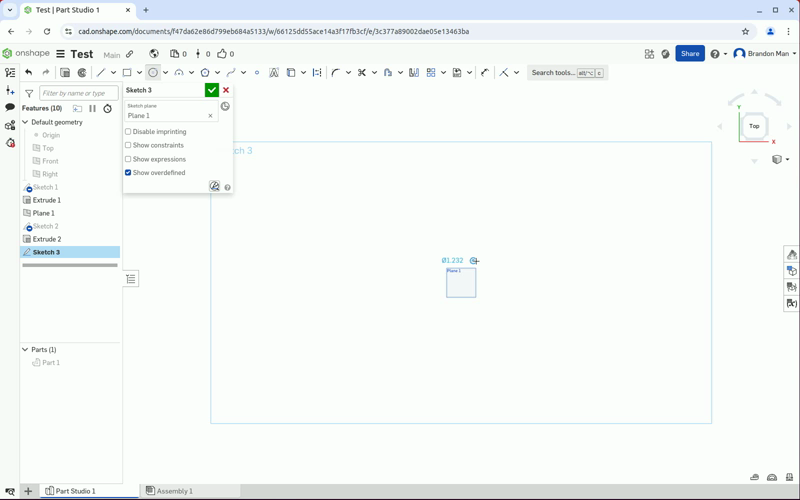
mouse_move(475, 259)
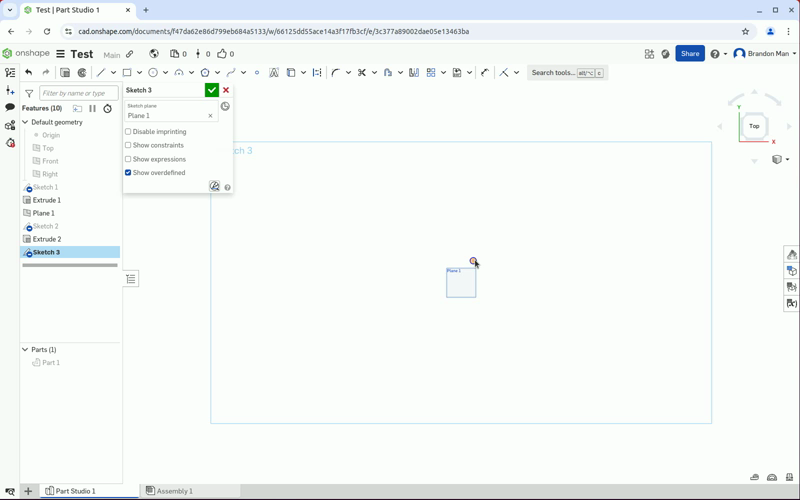
scroll(6)
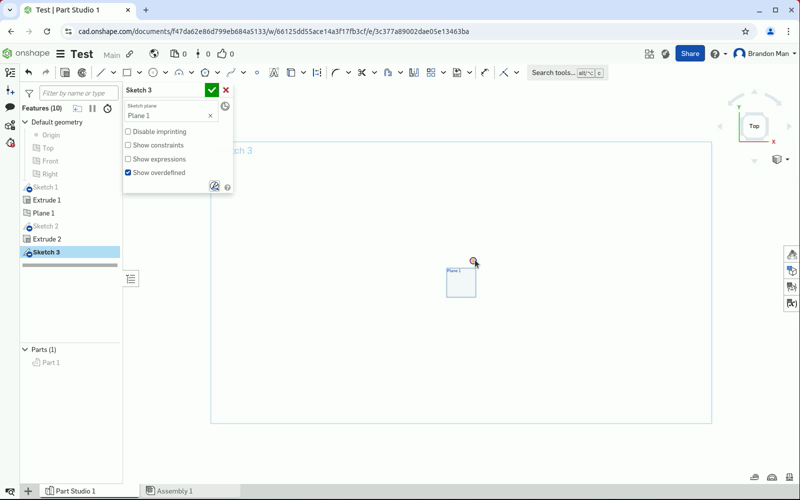
scroll(6)
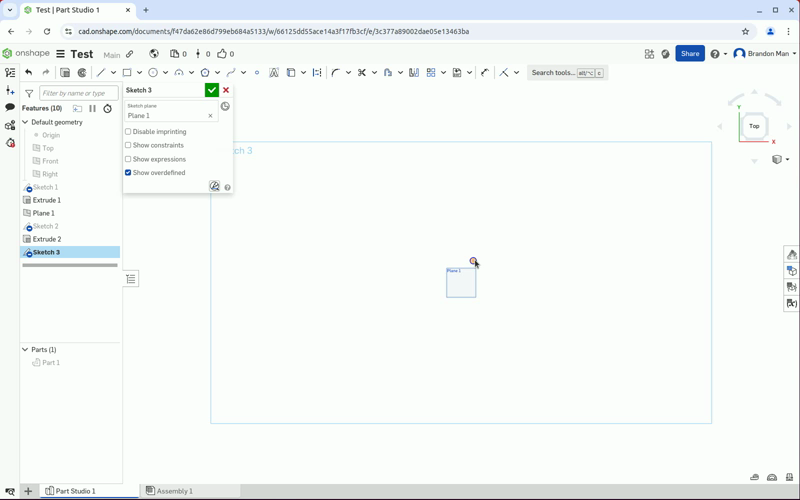
scroll(6)
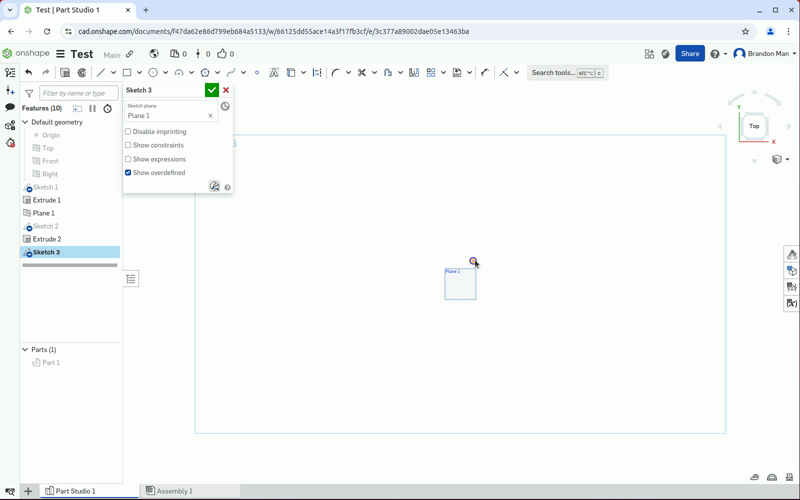
scroll(6)
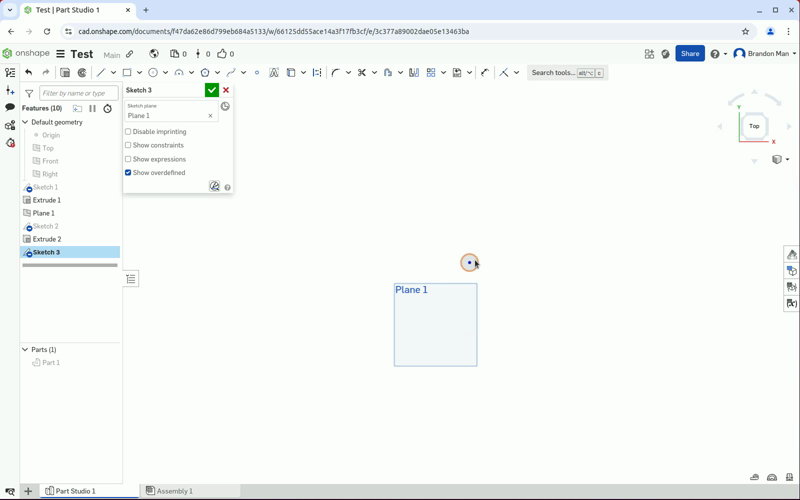
scroll(6)
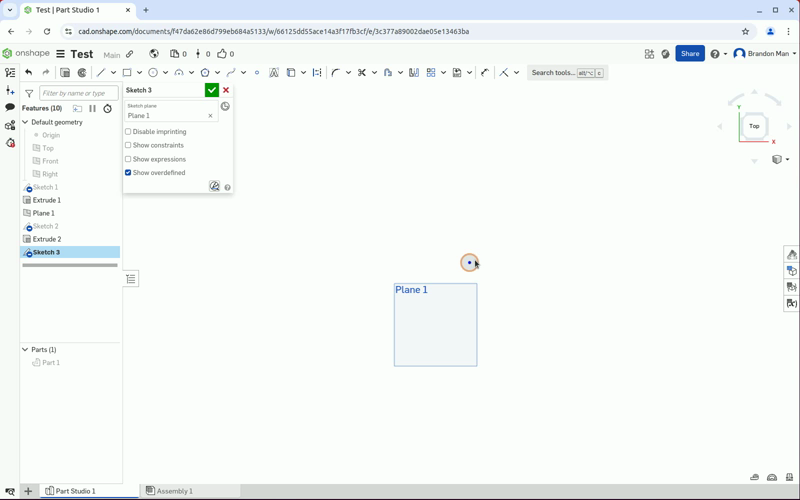
scroll(6)
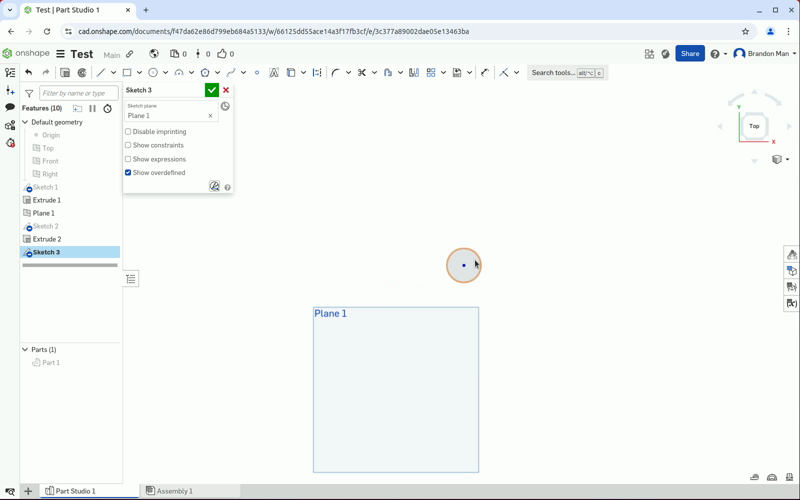
scroll(6)
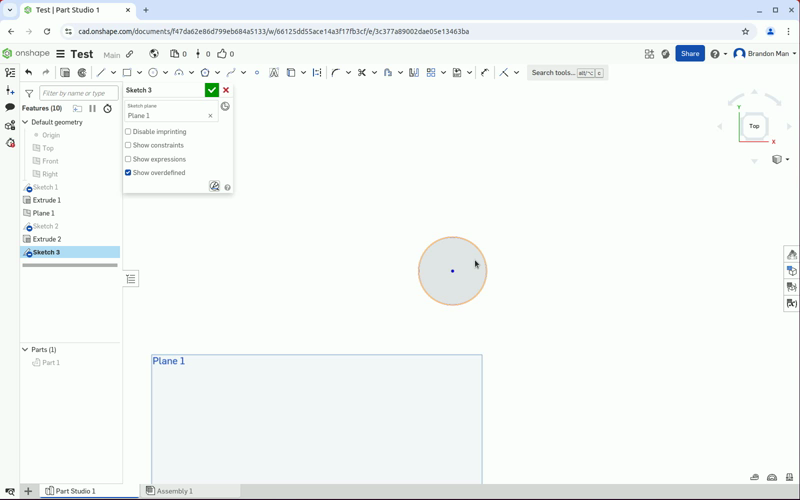
click(475, 259)
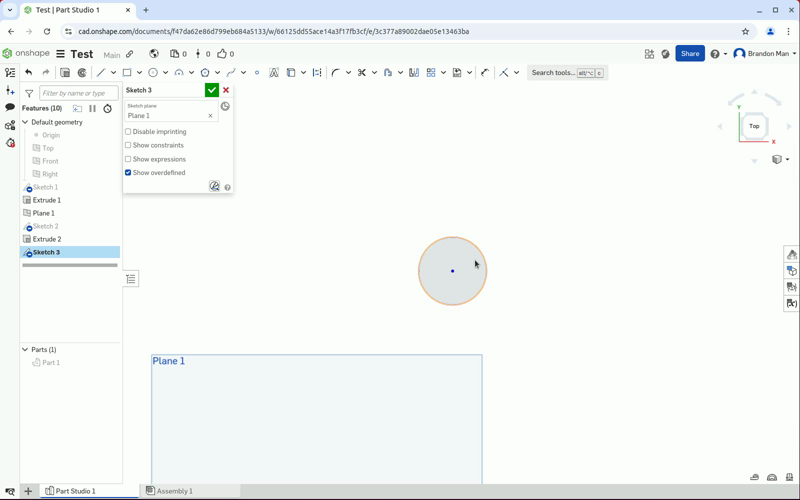
scroll(-6)
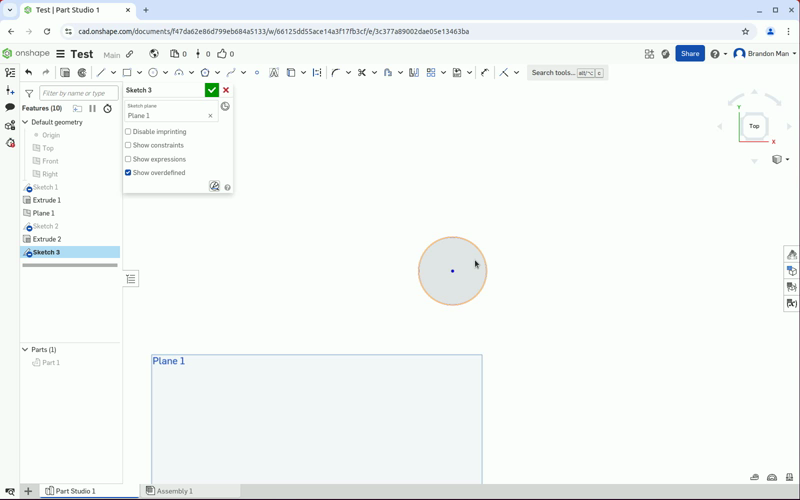
scroll(-6)
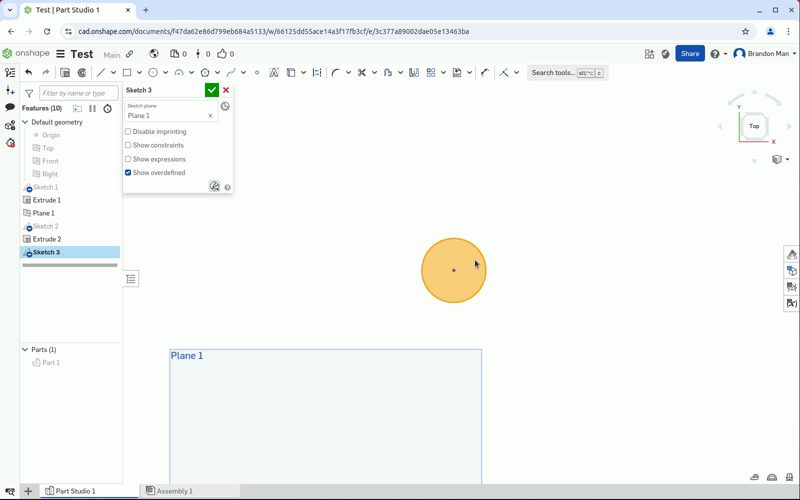
scroll(-6)
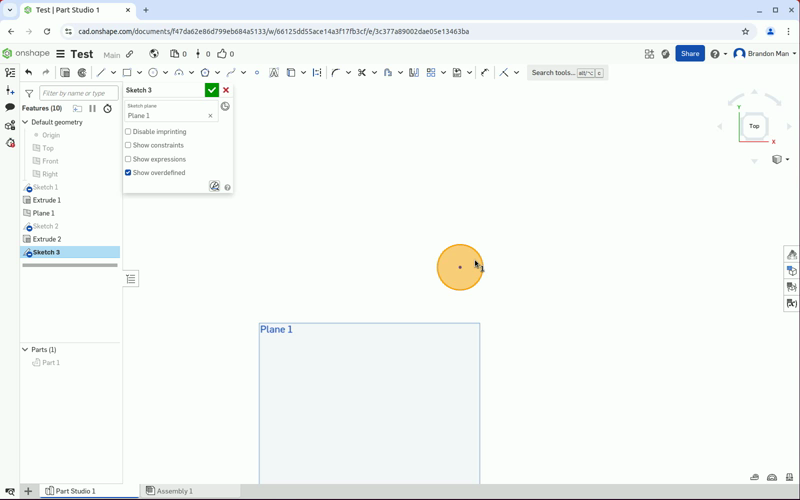
scroll(-6)
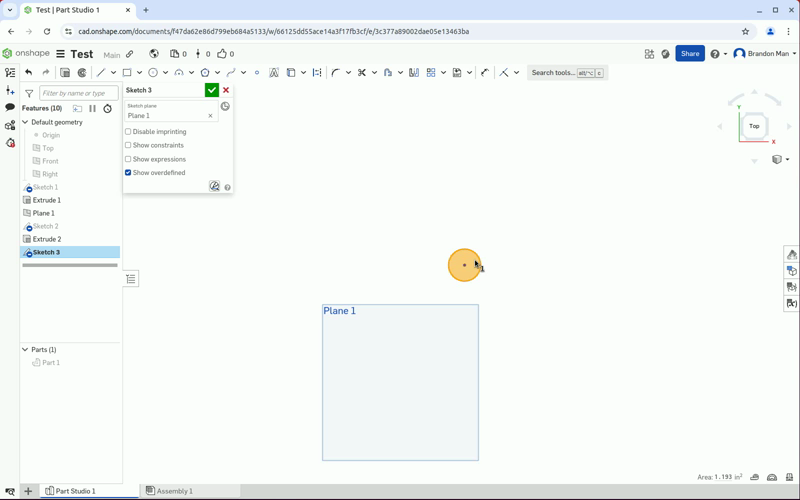
scroll(-6)
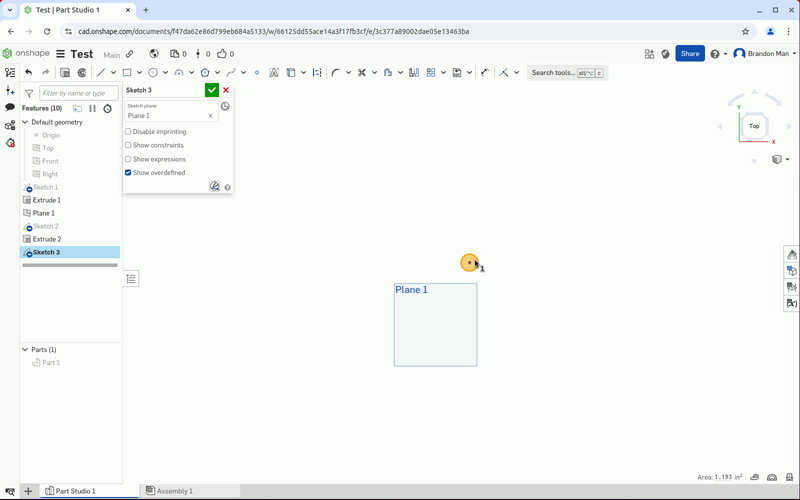
scroll(-6)
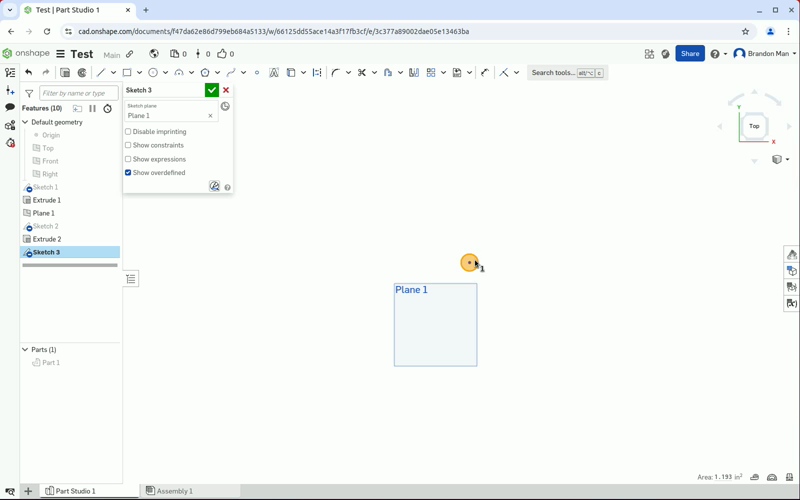
scroll(-6)
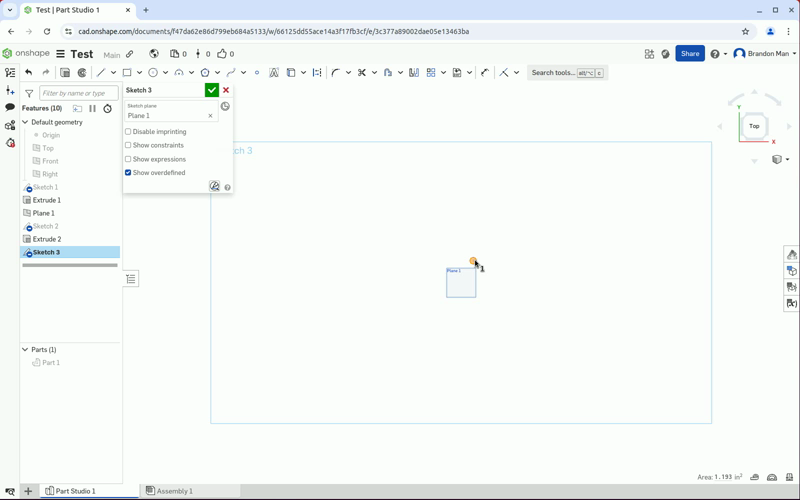
mouse_move(73, 352)
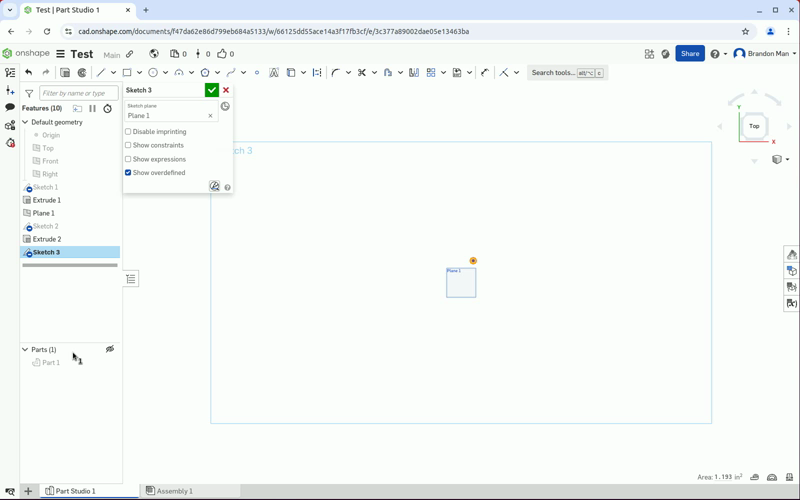
key(shift+y)
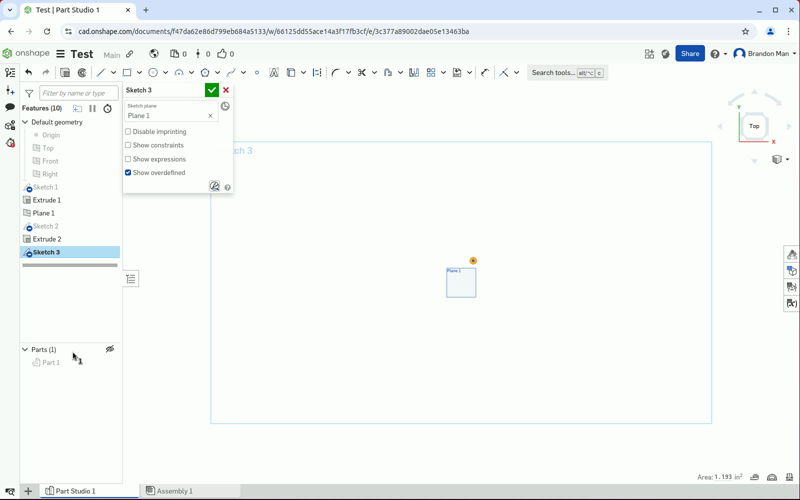
key(shift+e)
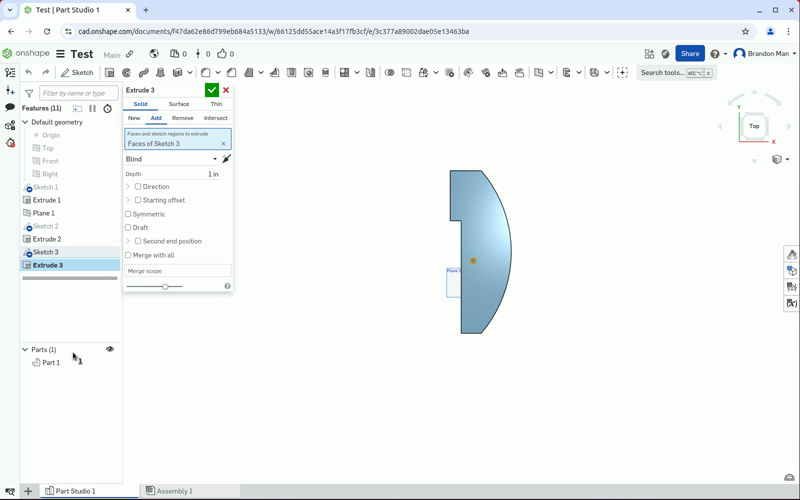
mouse_move(143, 106)
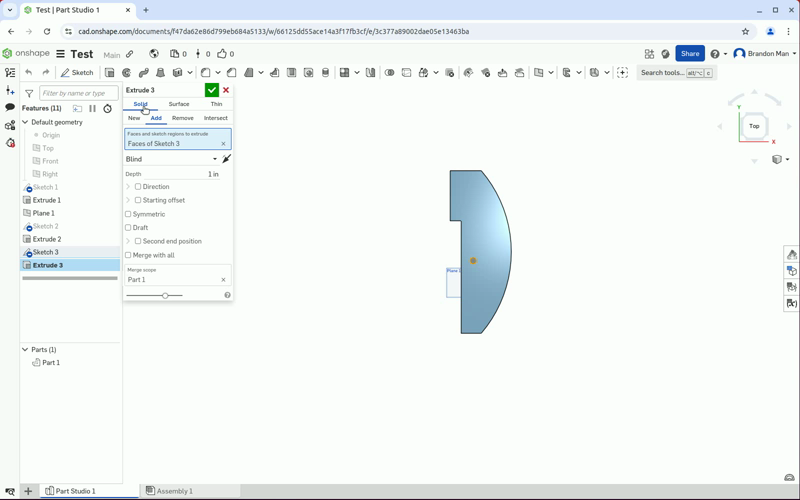
click(143, 106)
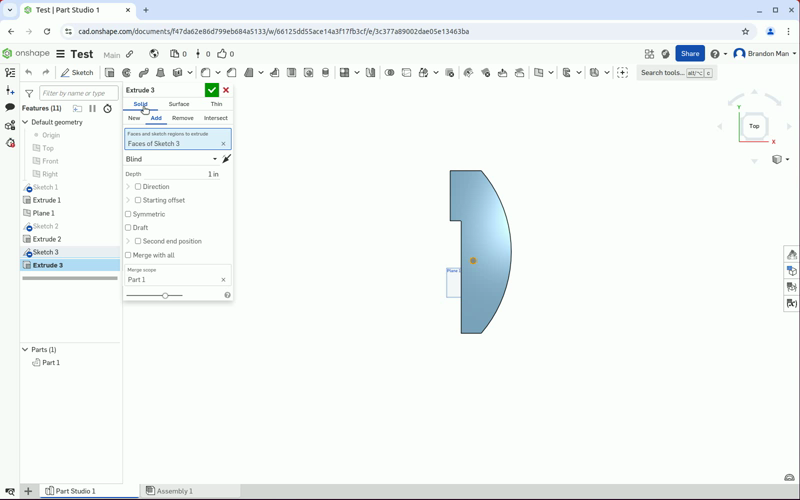
mouse_move(186, 120)
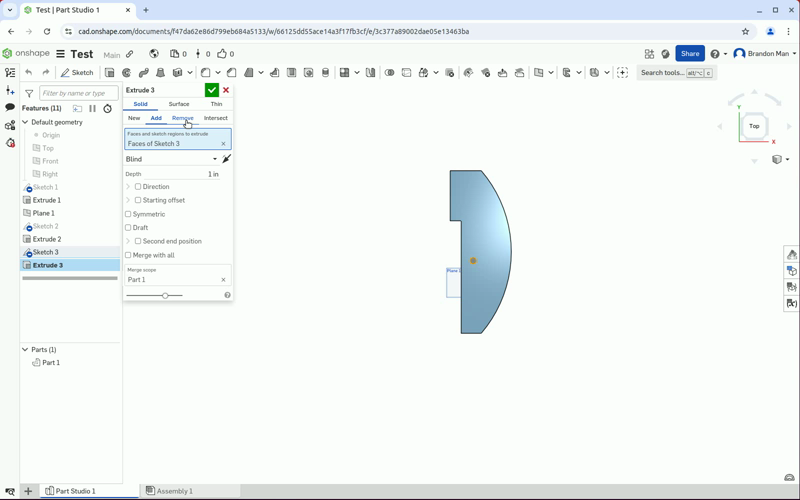
click(186, 120)
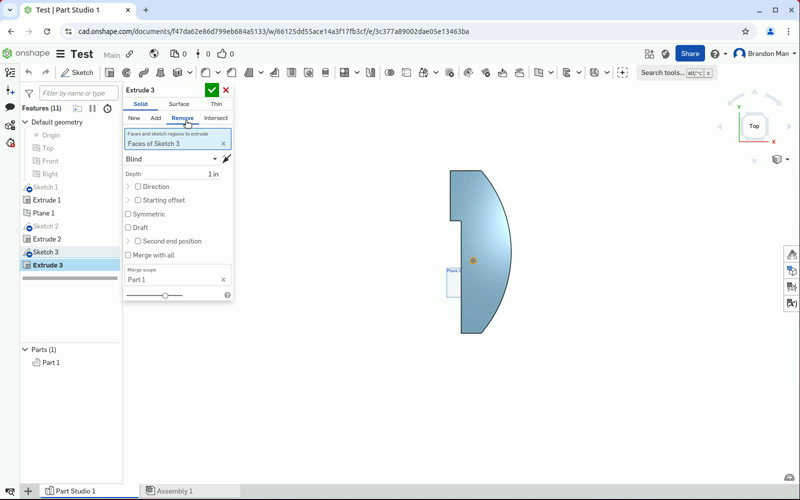
key(tab, 4)
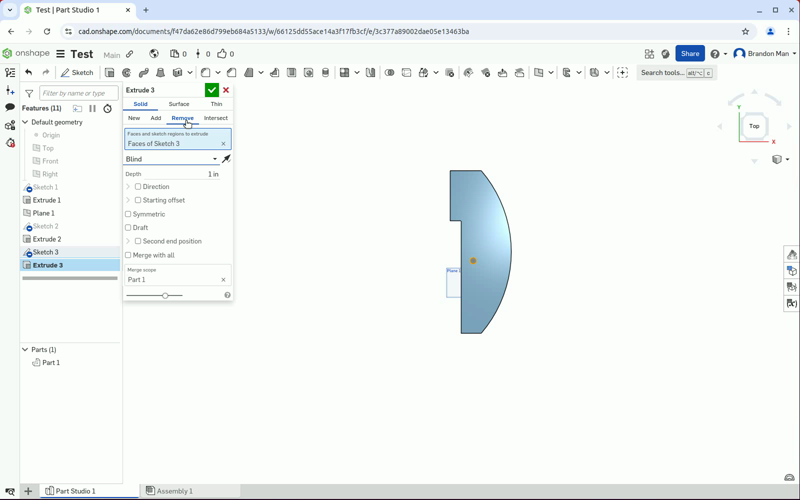
text(0.963)
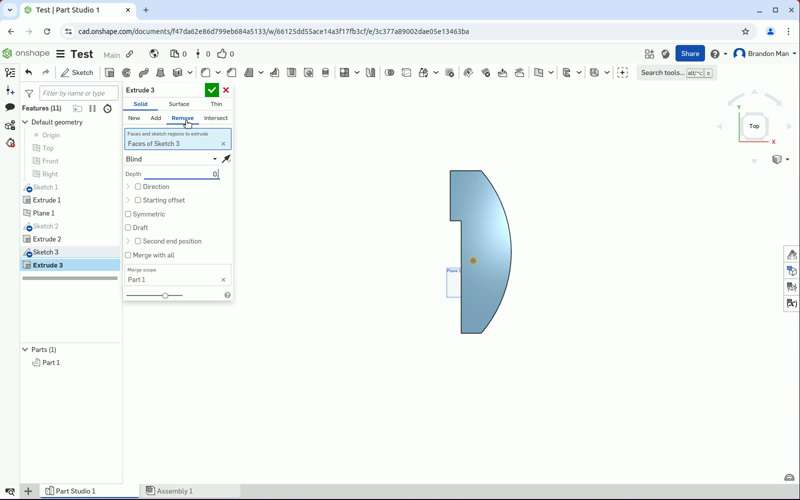
key(tab, 6)
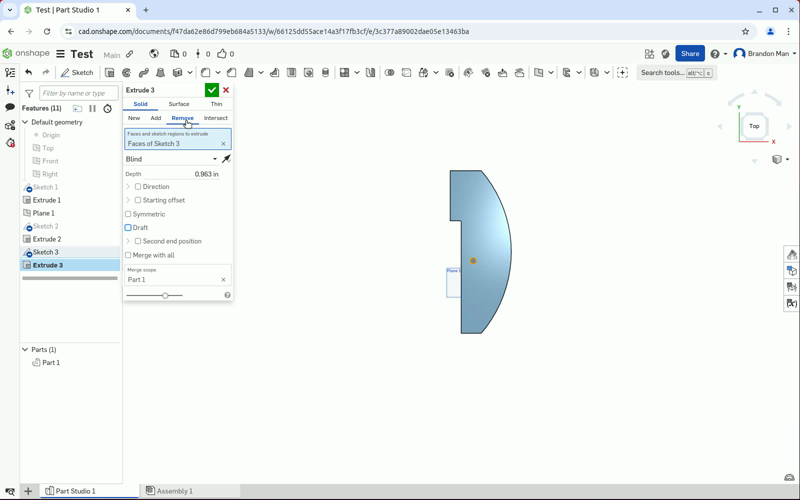
key(space)
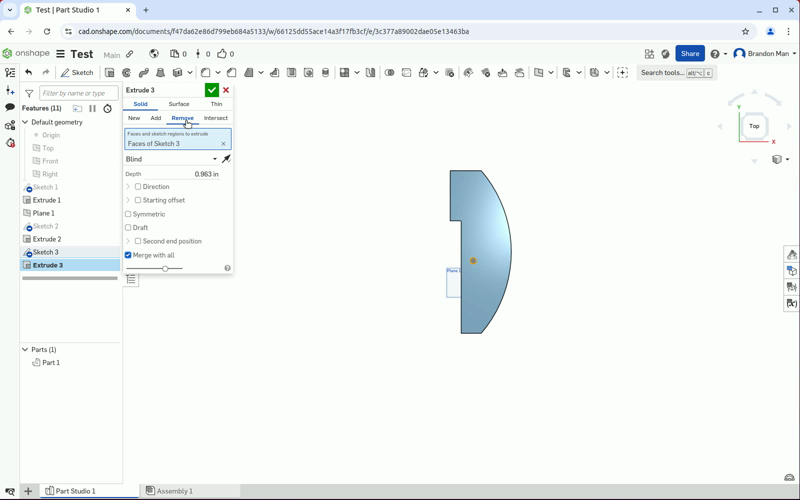
key(enter)
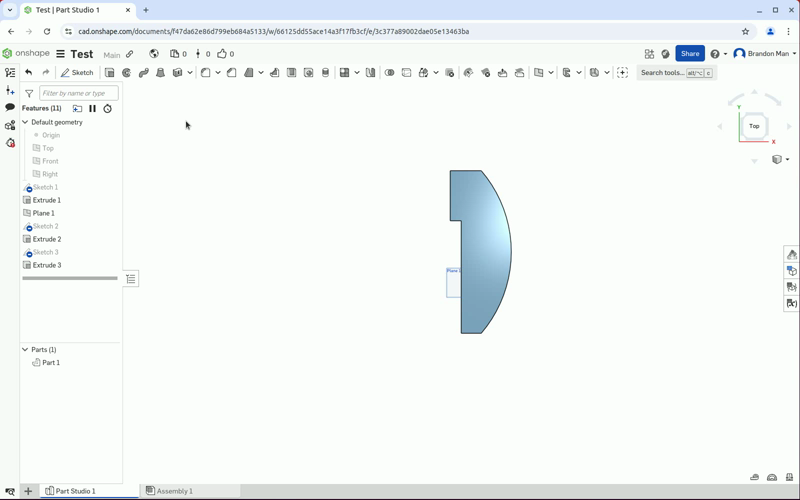
key(shift+h)
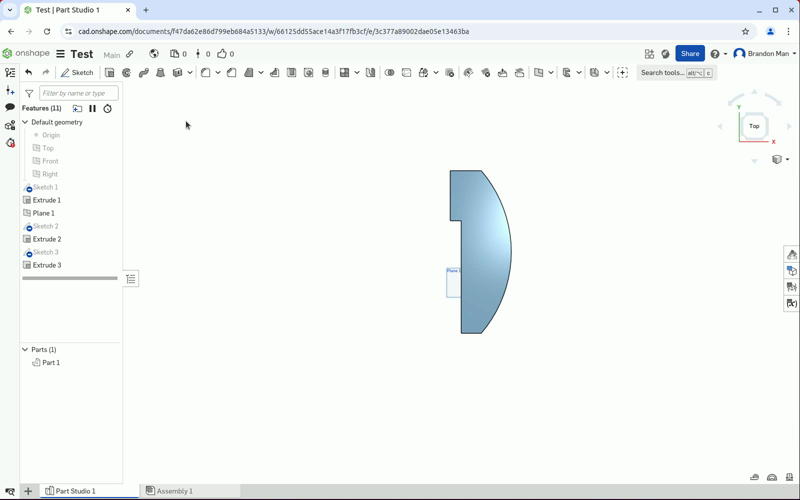
key(shift+h)
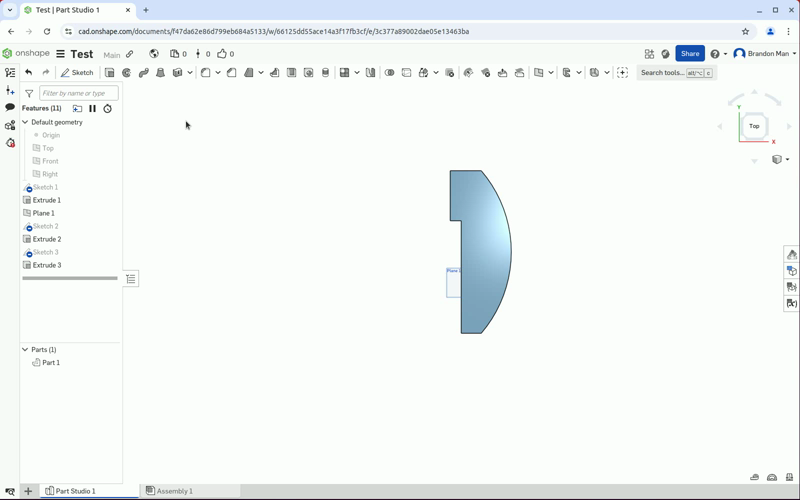
mouse_move(73, 189)
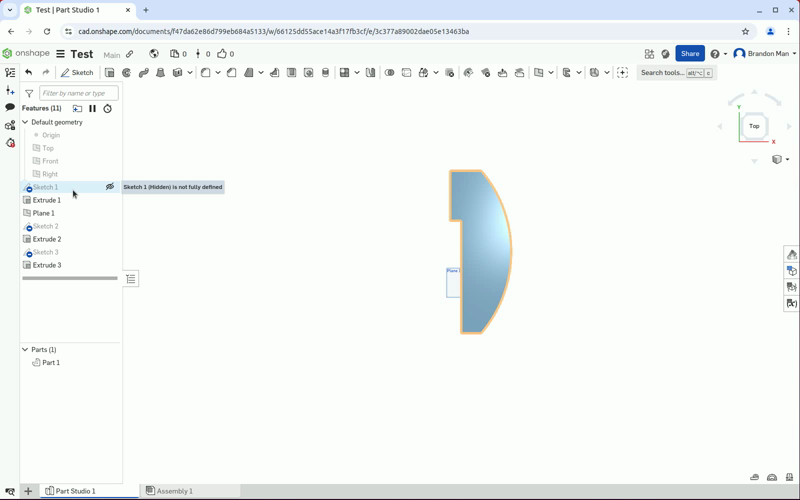
click(73, 189)
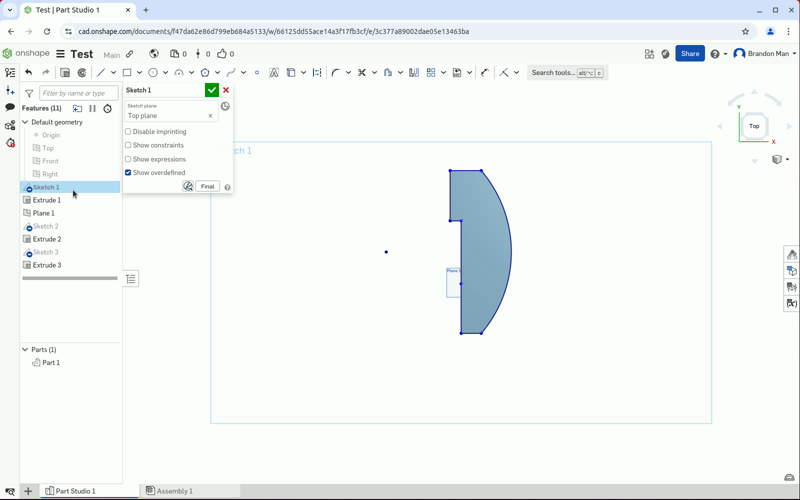
mouse_move(229, 92)
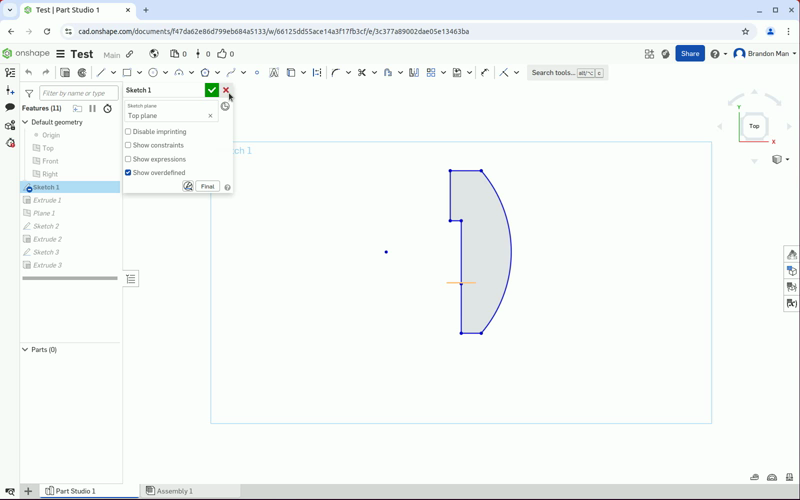
click(229, 92)
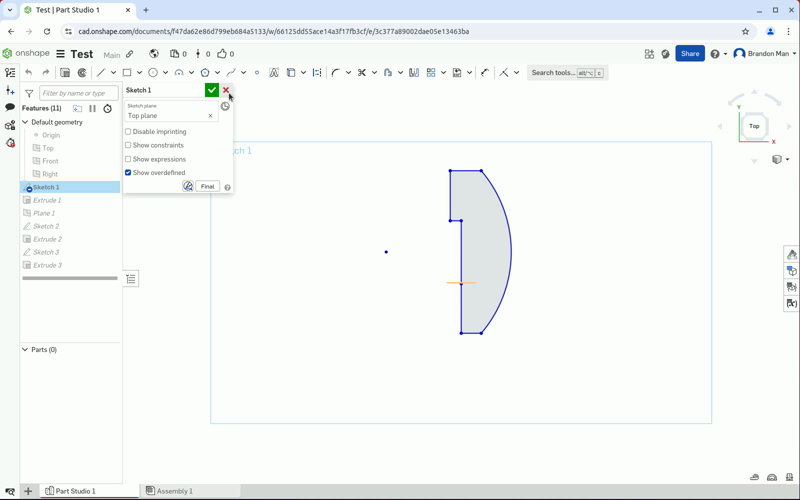
key(shift+s)
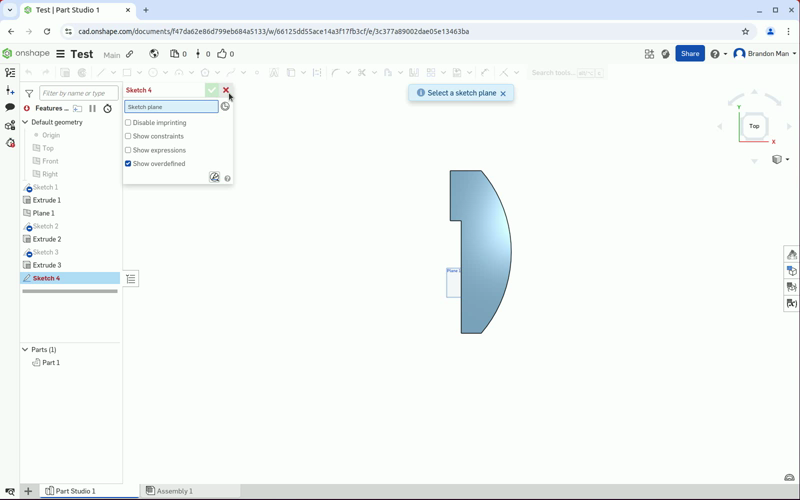
mouse_move(73, 215)
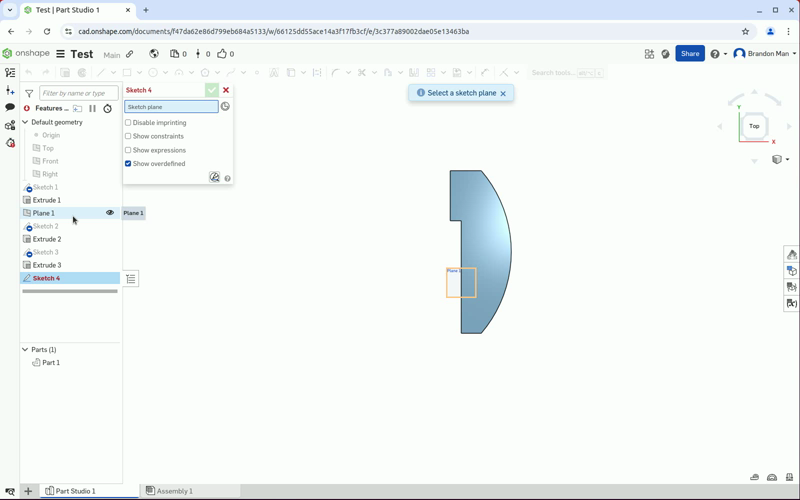
click(73, 215)
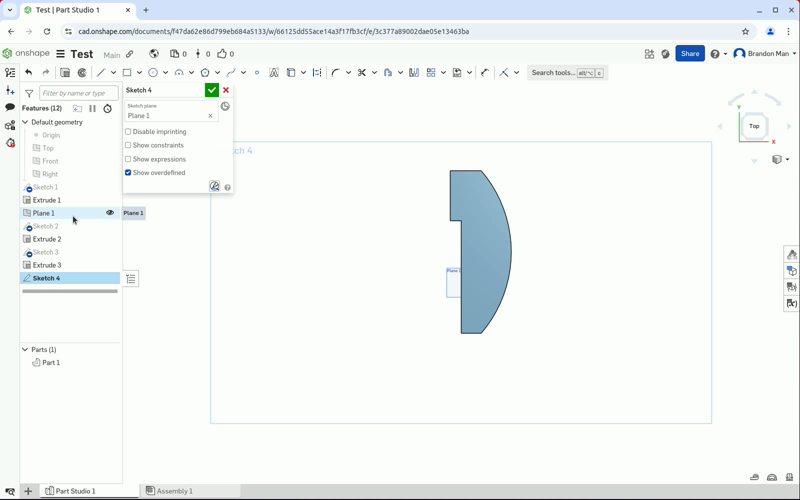
mouse_move(73, 352)
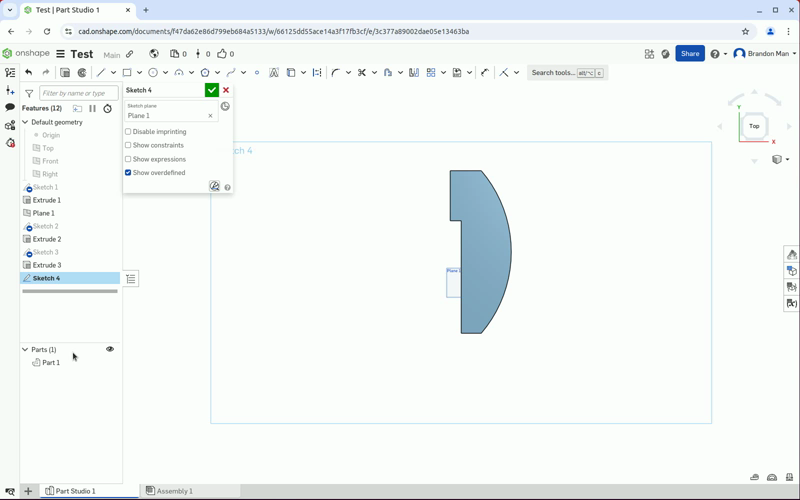
key(y)
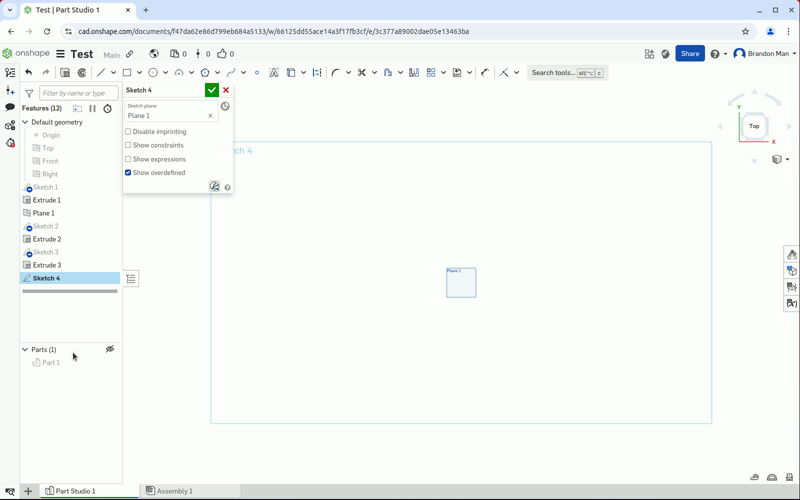
key(l)
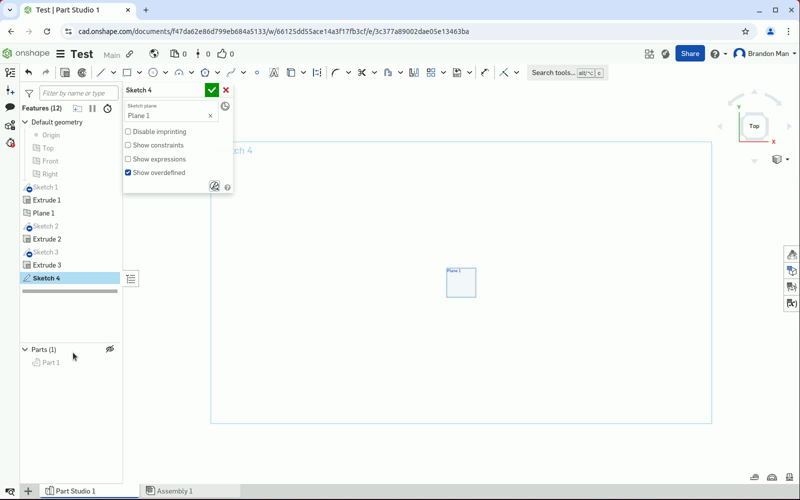
key_down(shift)
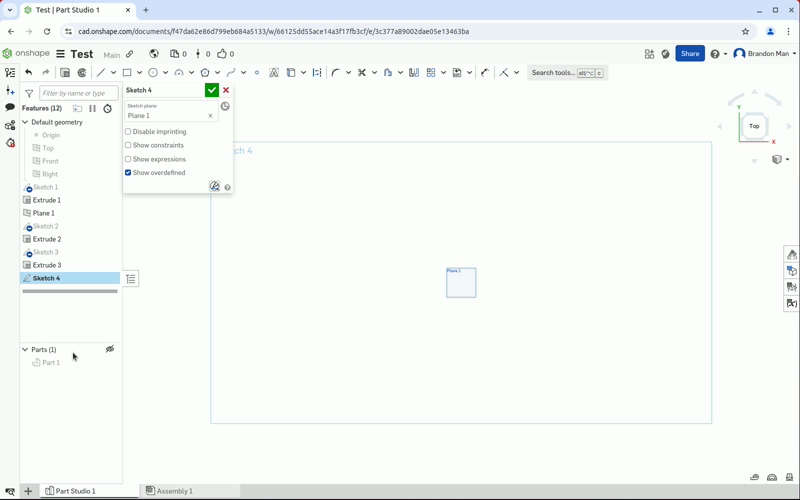
mouse_move(468, 230)
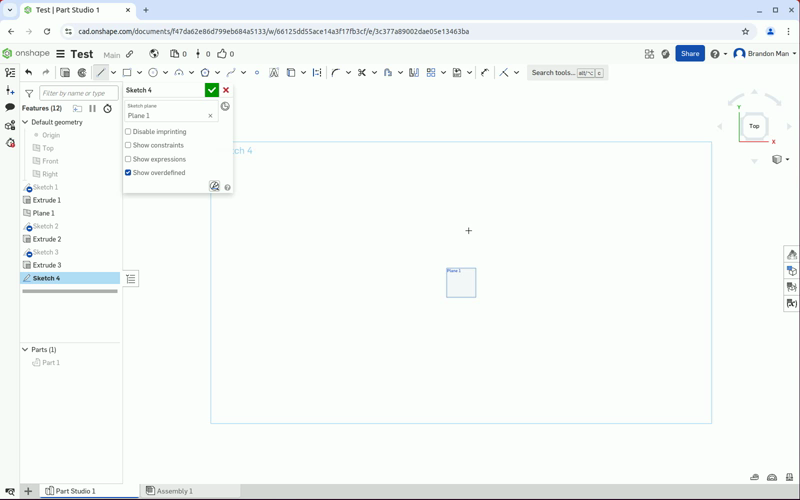
click(468, 230)
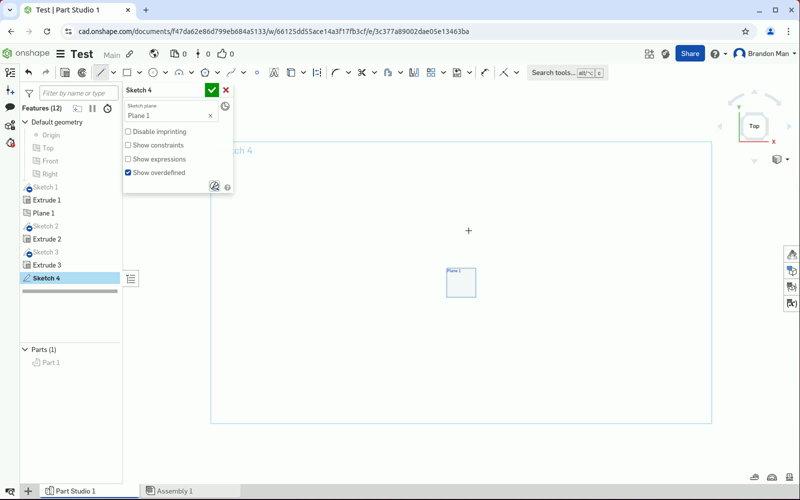
key_up(shift)
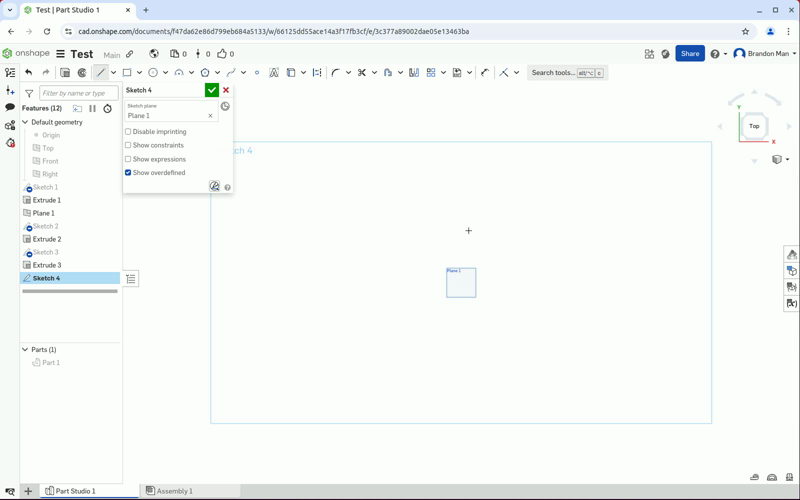
key_down(shift)
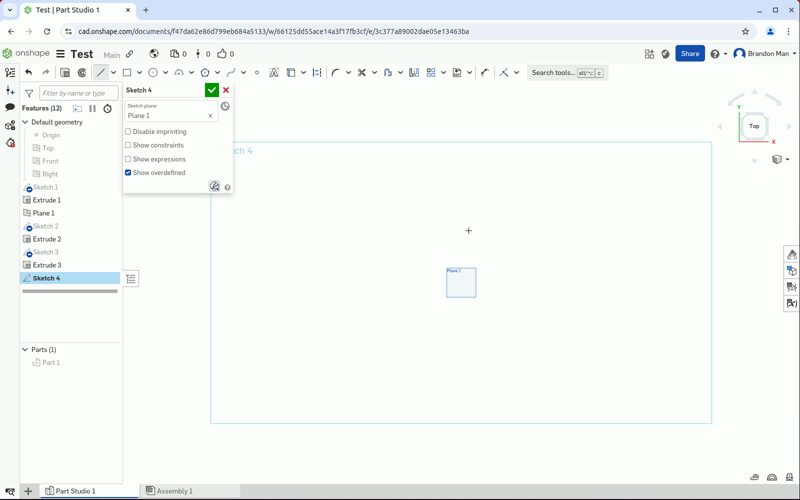
mouse_move(498, 230)
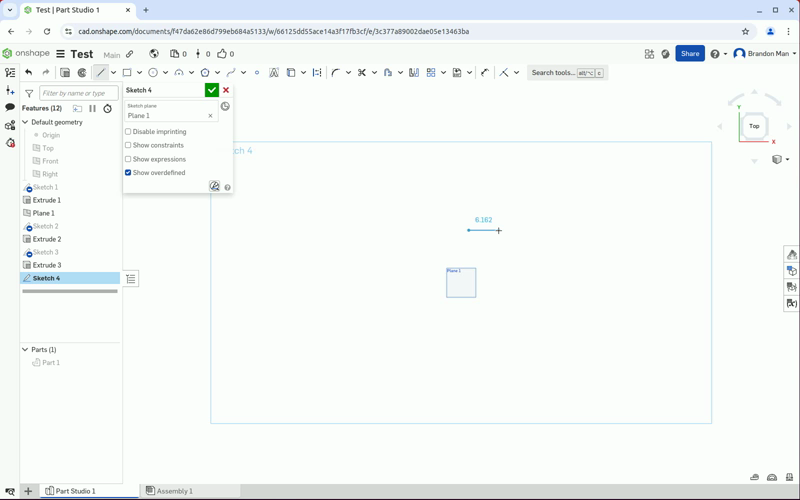
mouse_move(476, 230)
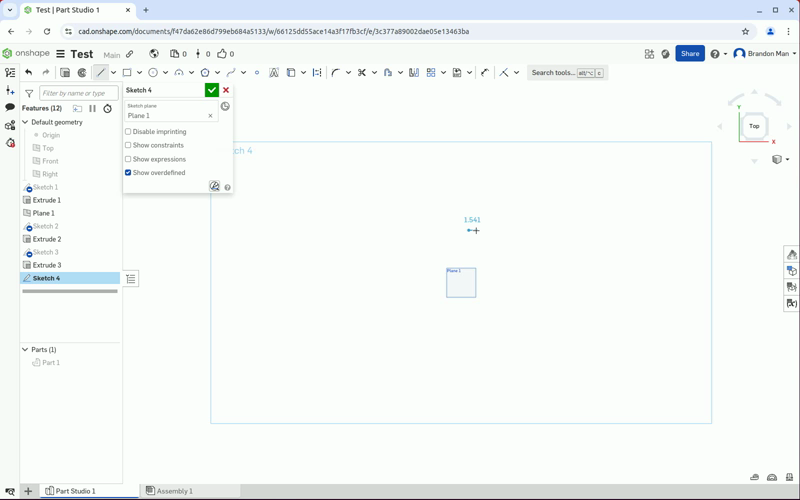
scroll(6)
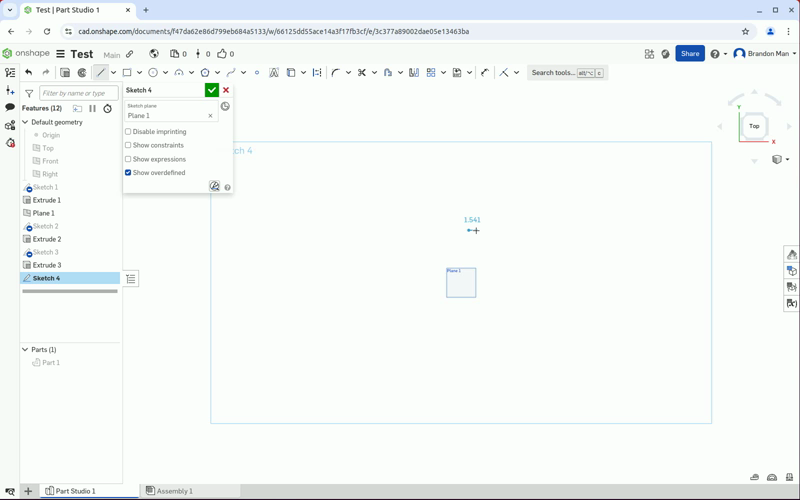
scroll(6)
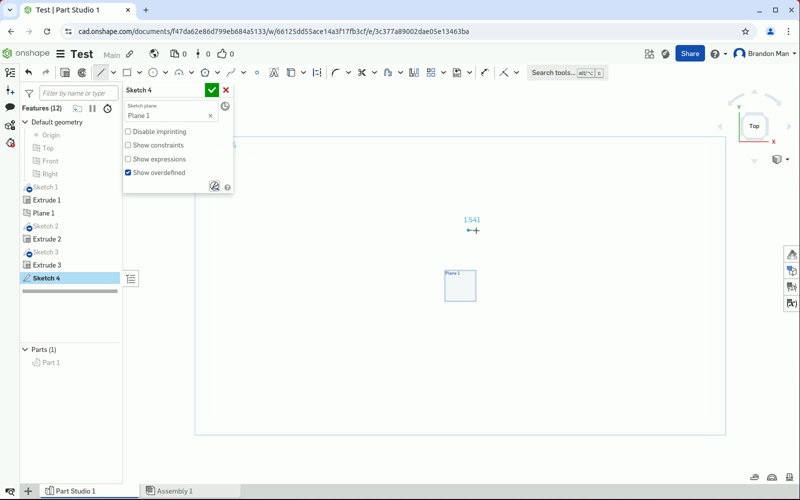
scroll(6)
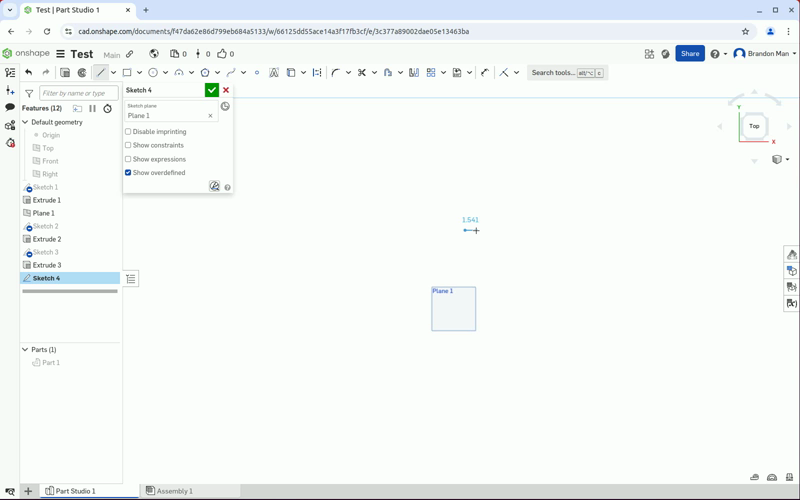
scroll(6)
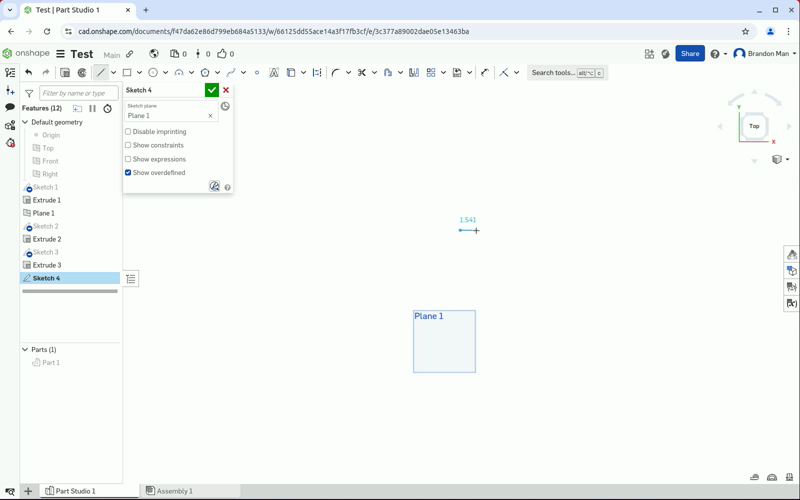
scroll(6)
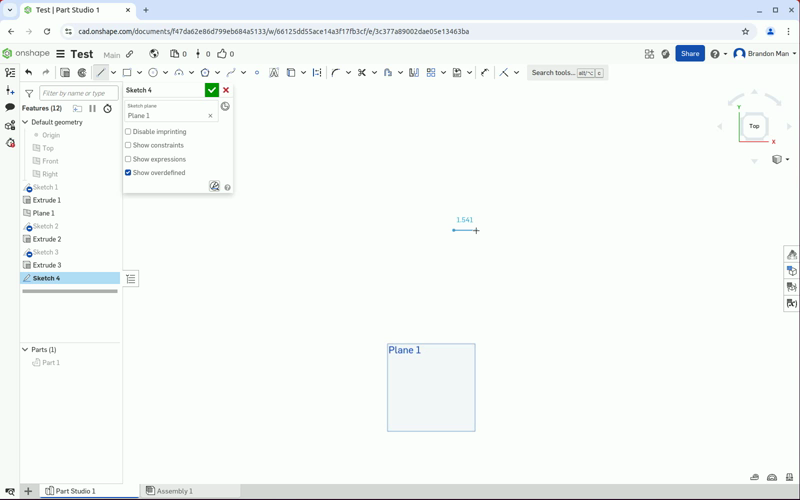
scroll(6)
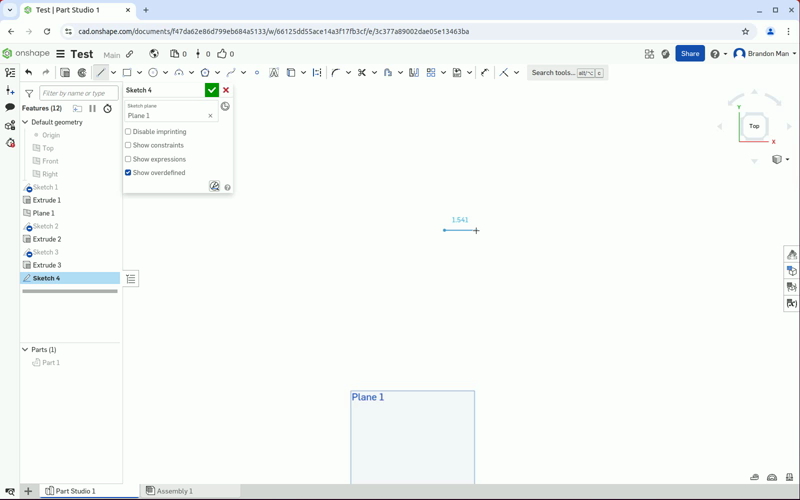
scroll(6)
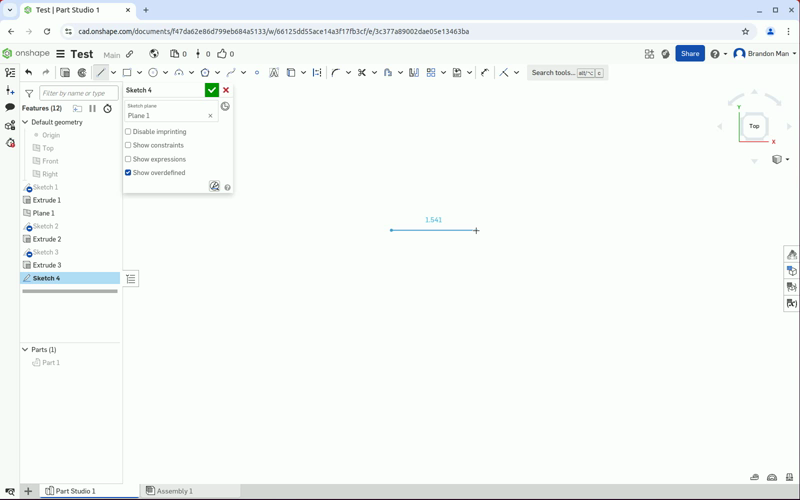
click(476, 230)
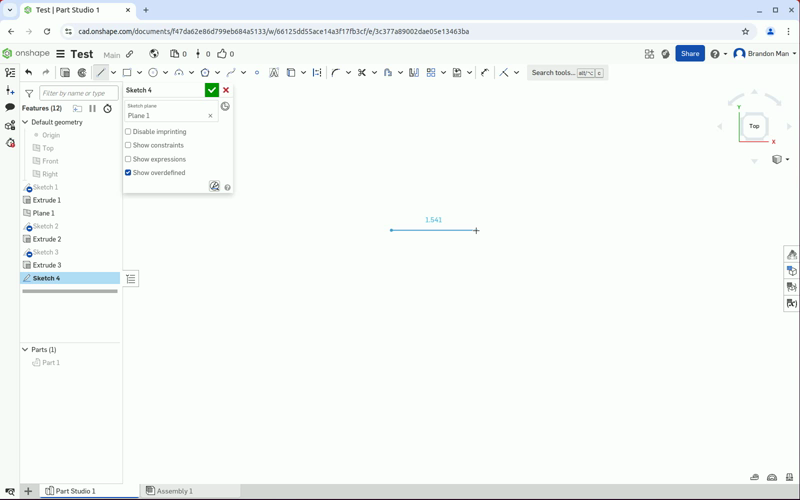
scroll(-6)
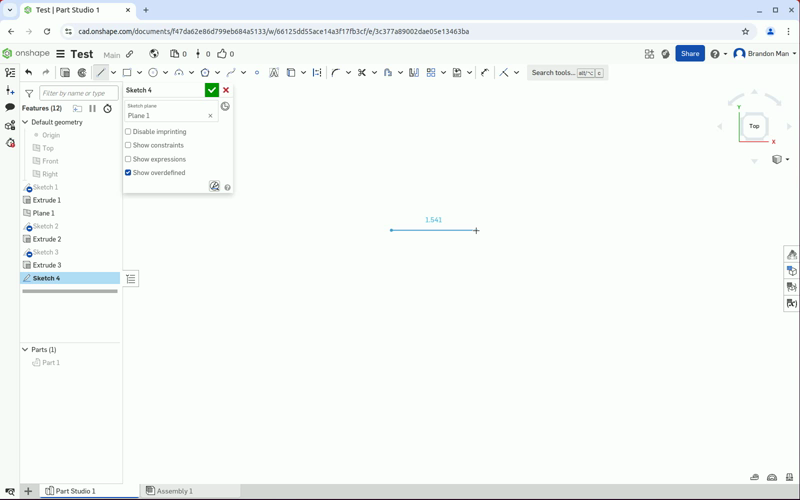
scroll(-6)
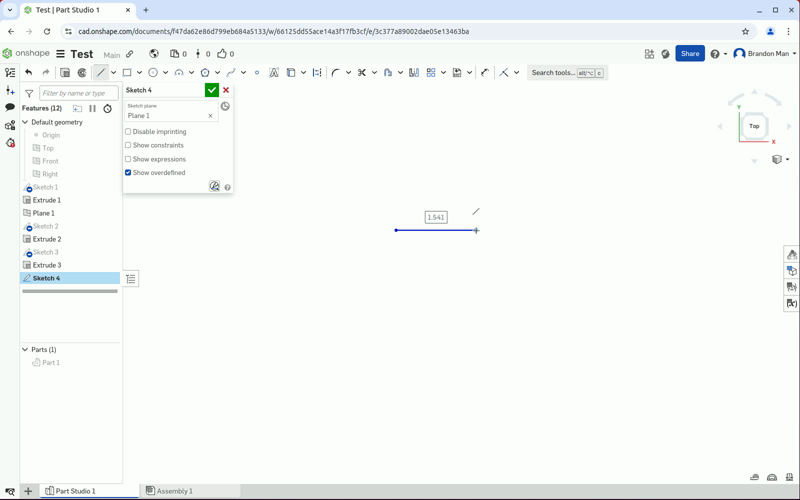
scroll(-6)
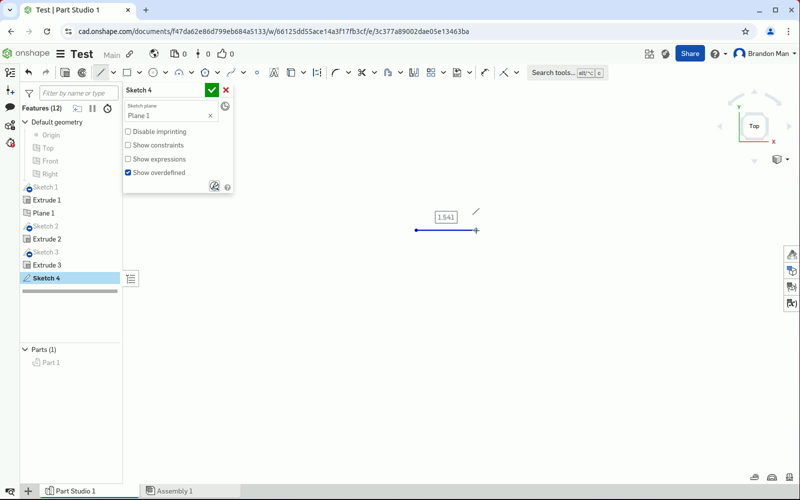
scroll(-6)
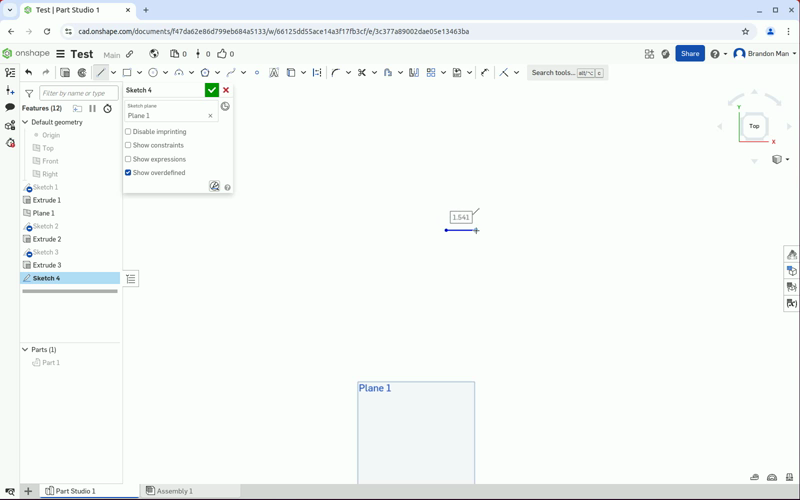
scroll(-6)
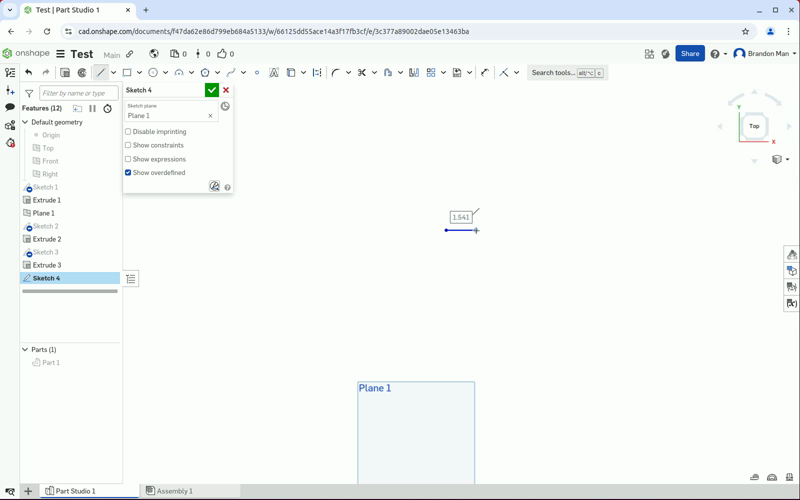
scroll(-6)
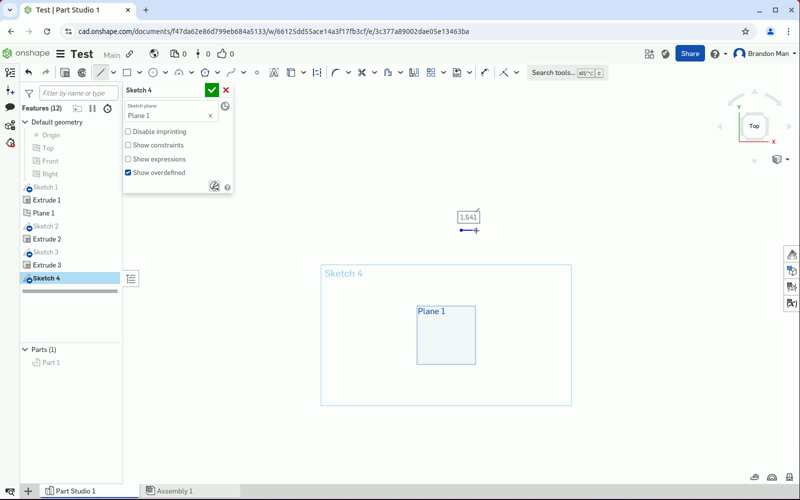
scroll(-6)
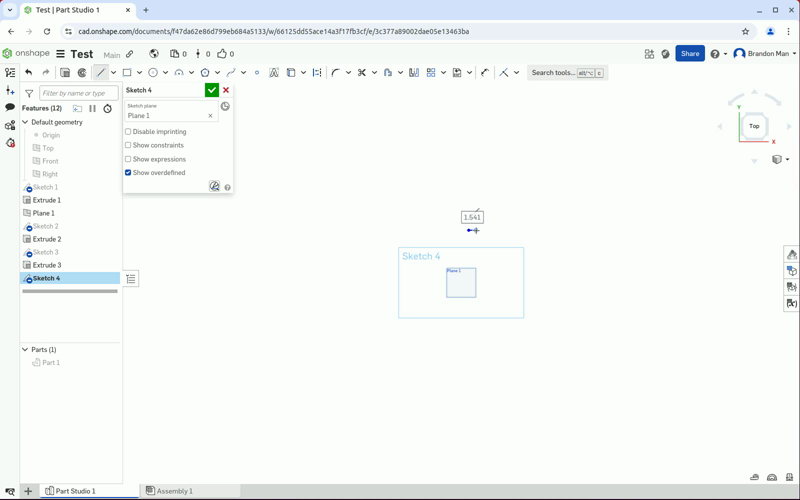
key_up(shift)
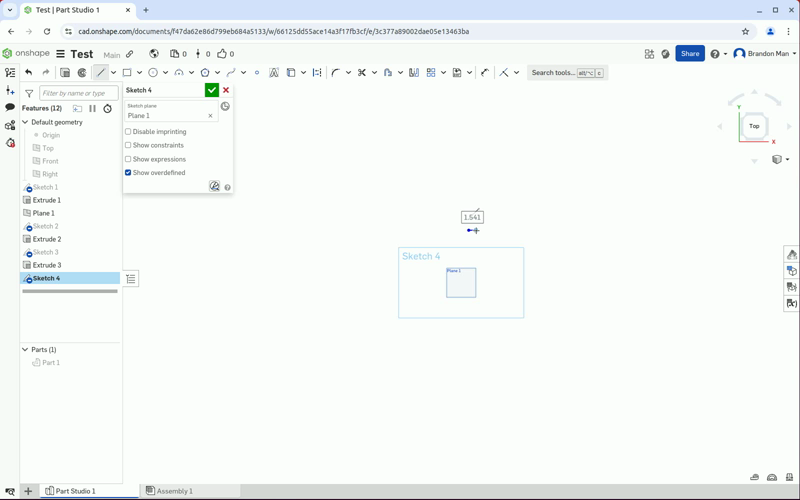
key(esc)
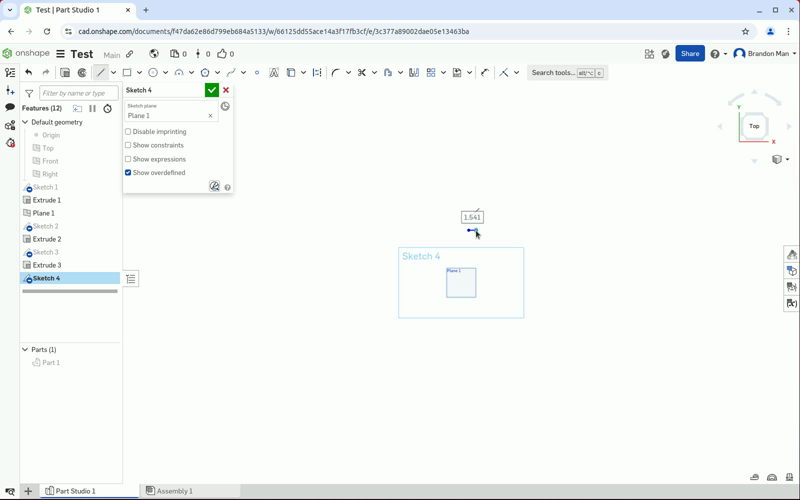
key(a)
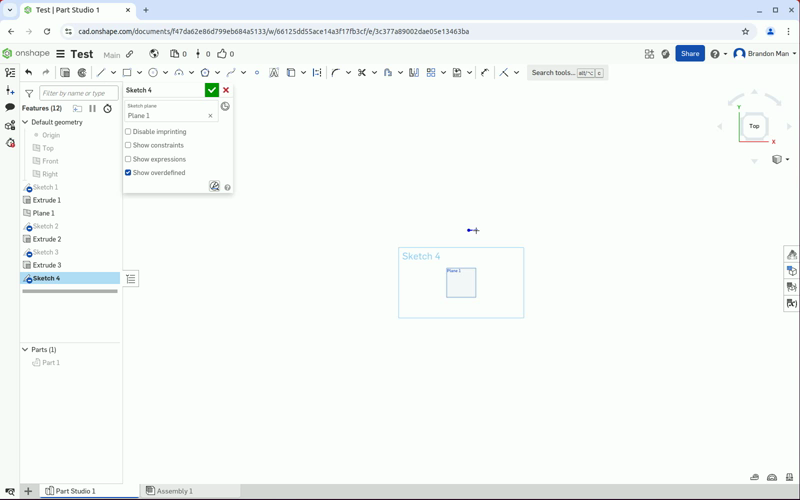
mouse_move(476, 230)
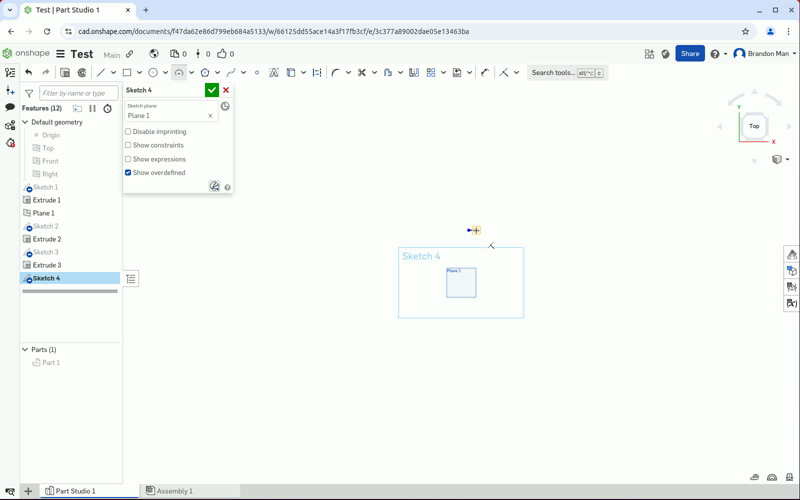
click(476, 230)
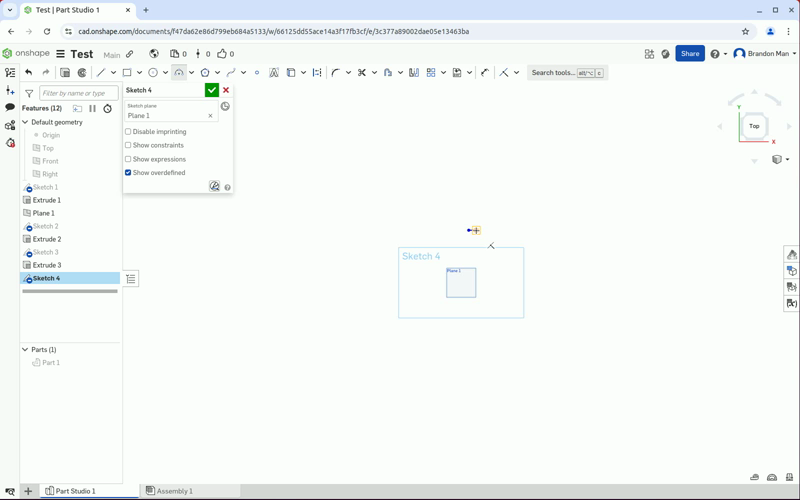
key_down(shift)
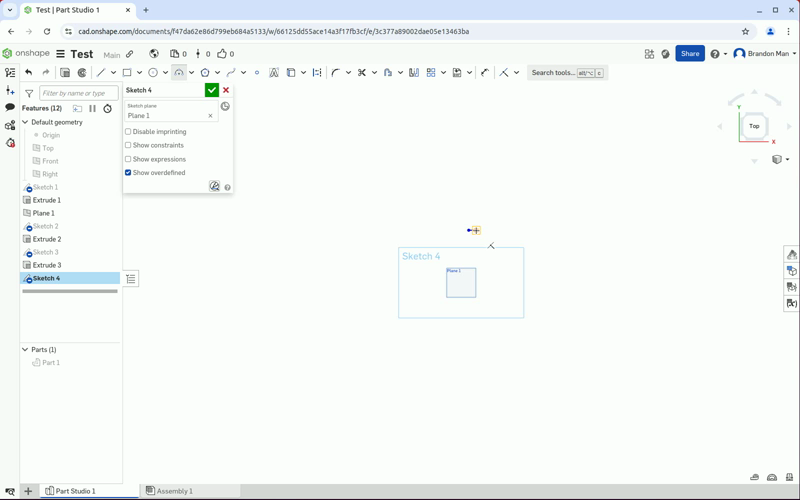
mouse_move(476, 225)
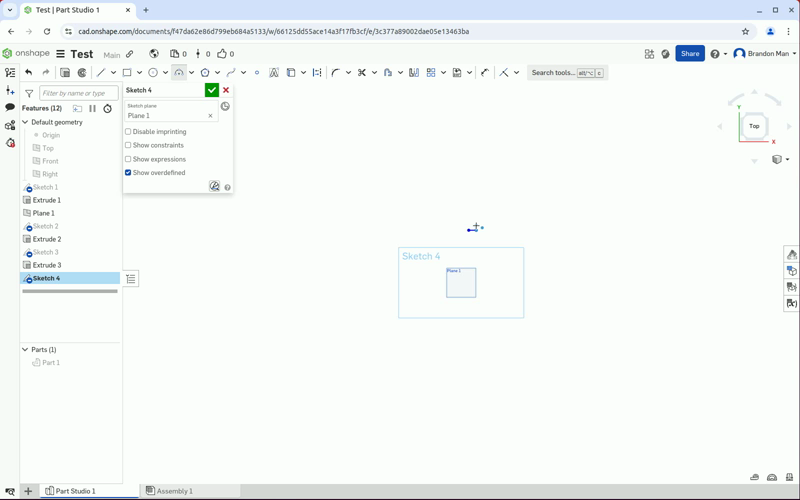
scroll(6)
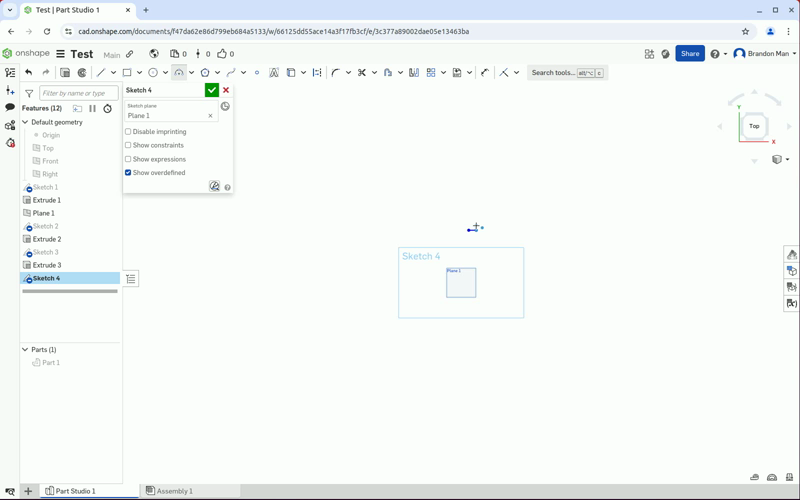
scroll(6)
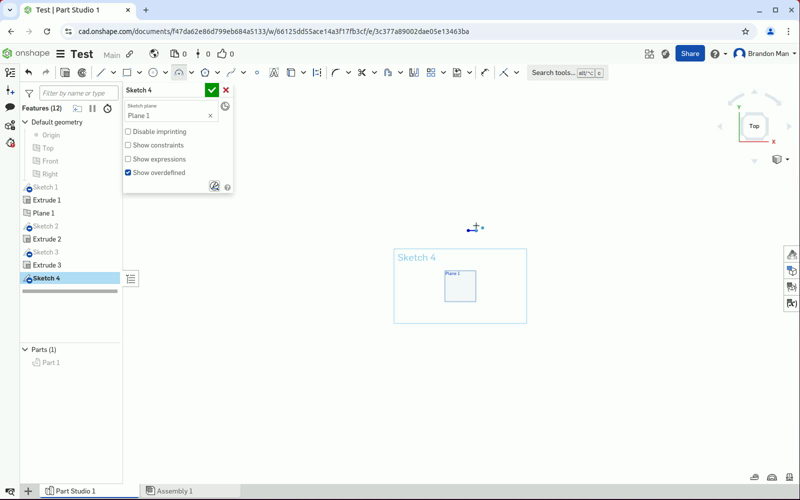
scroll(6)
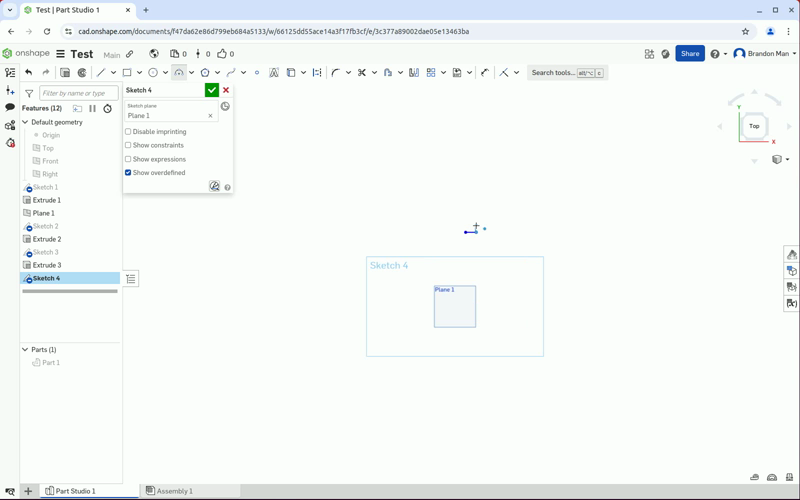
scroll(6)
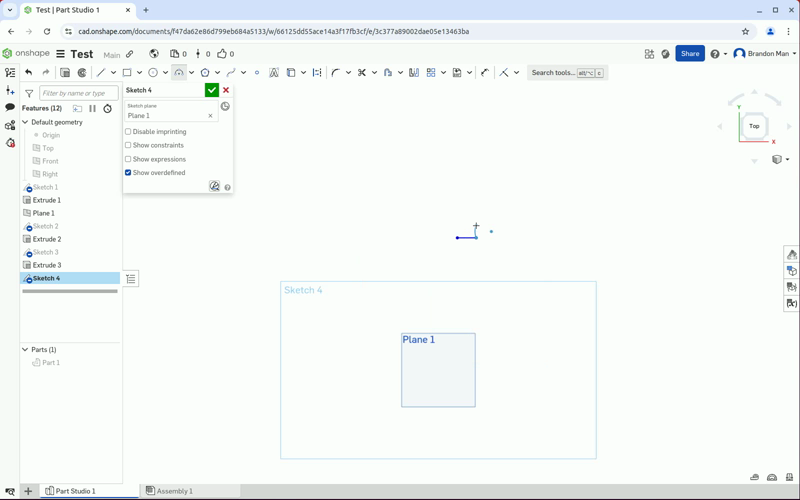
scroll(6)
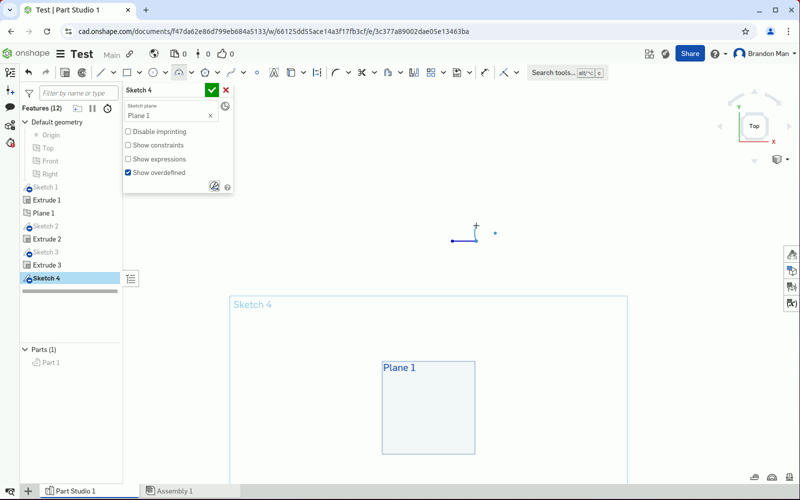
scroll(6)
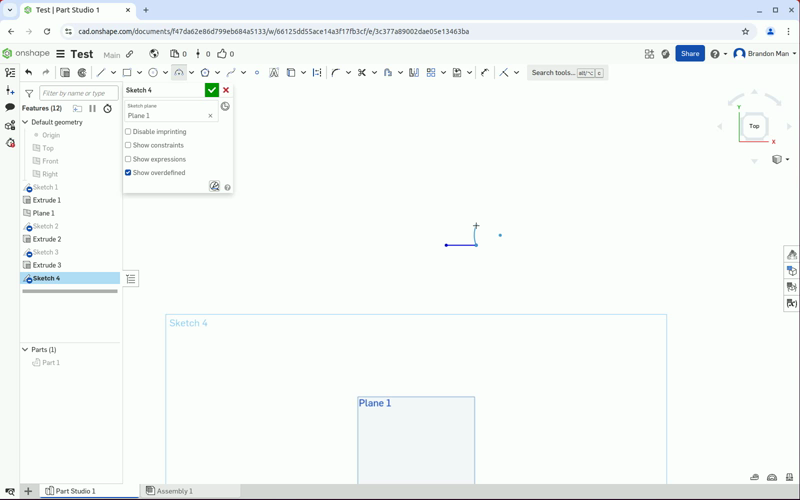
scroll(6)
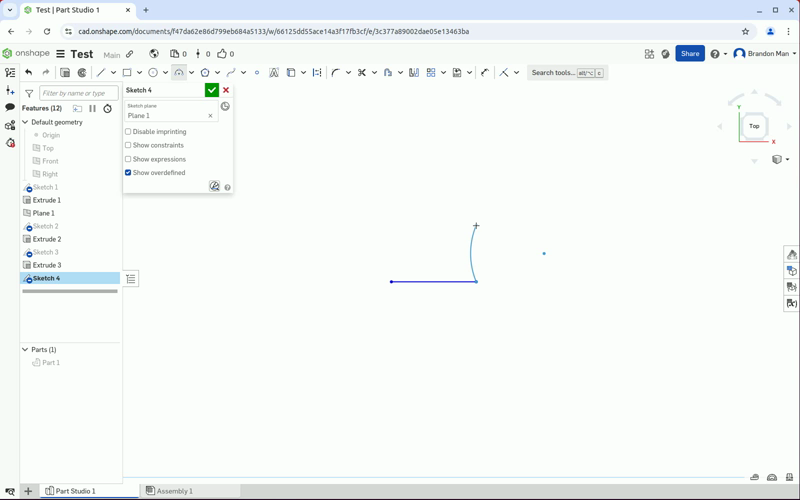
click(476, 225)
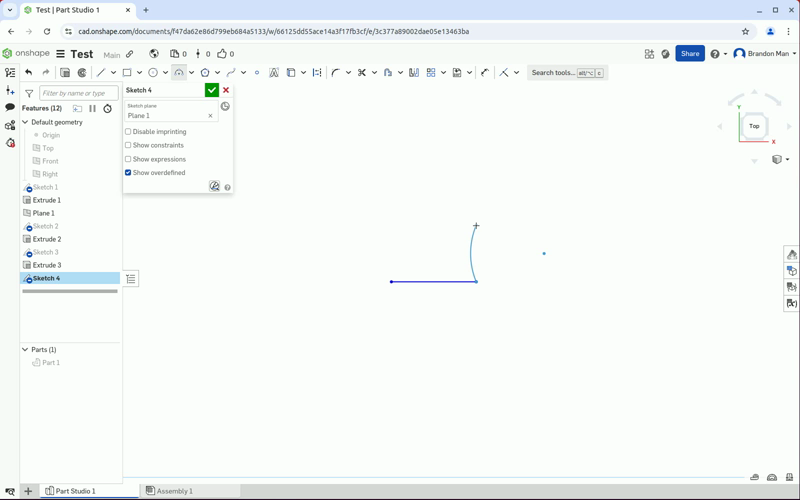
scroll(-6)
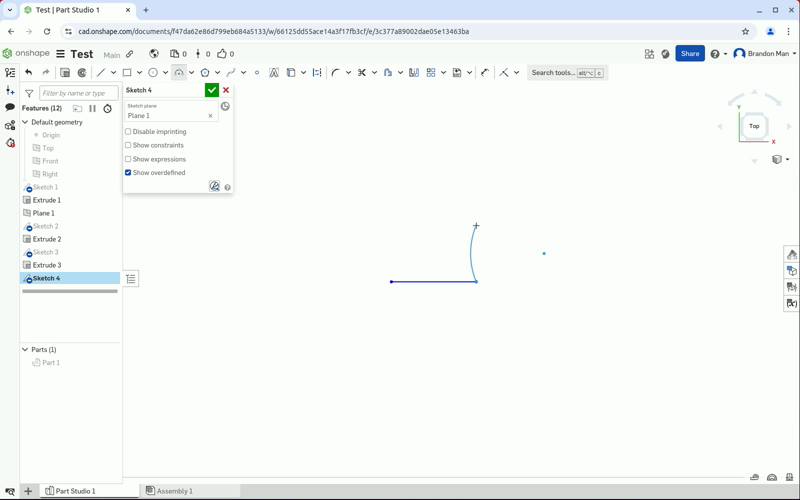
scroll(-6)
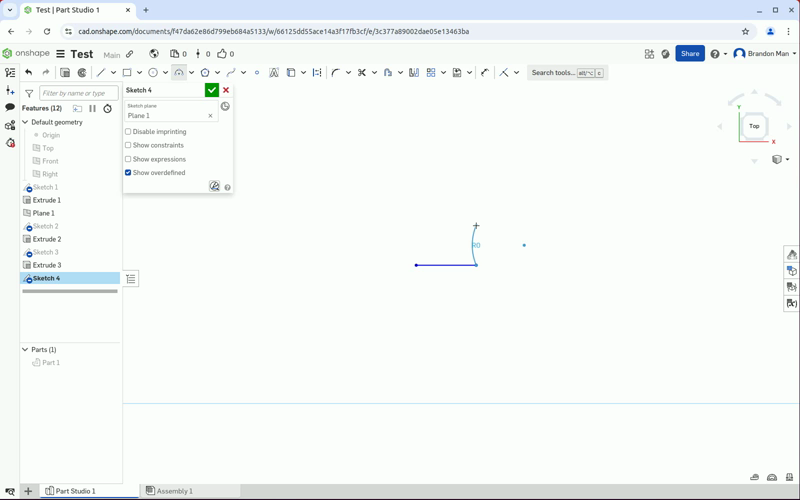
scroll(-6)
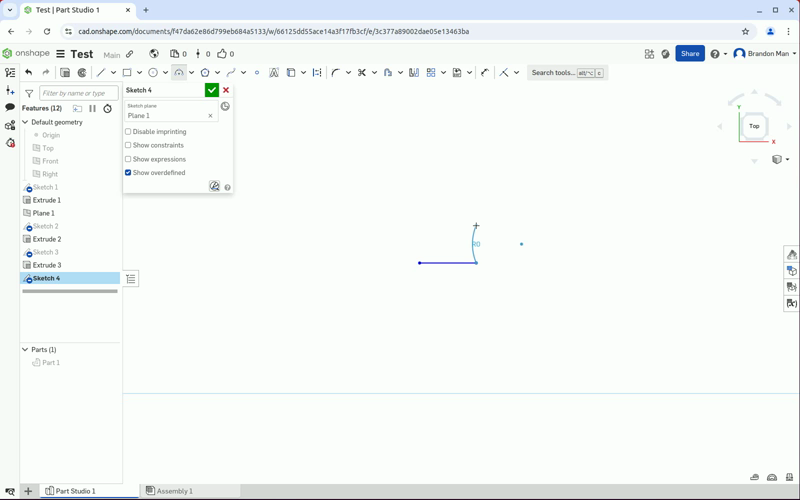
scroll(-6)
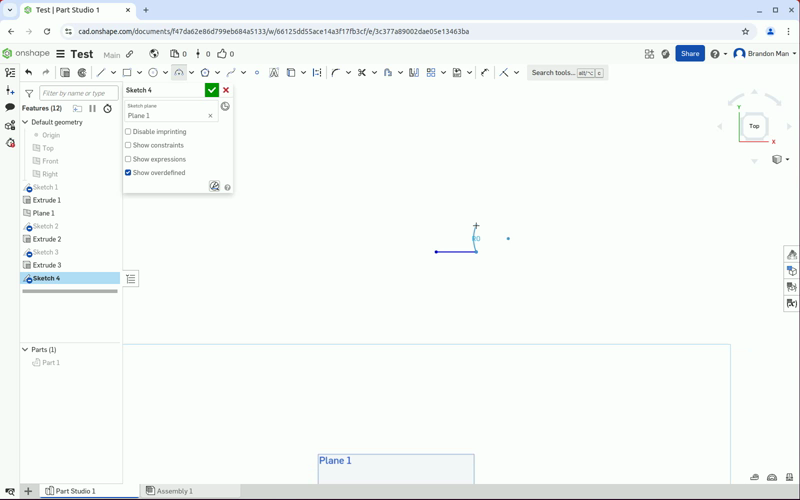
scroll(-6)
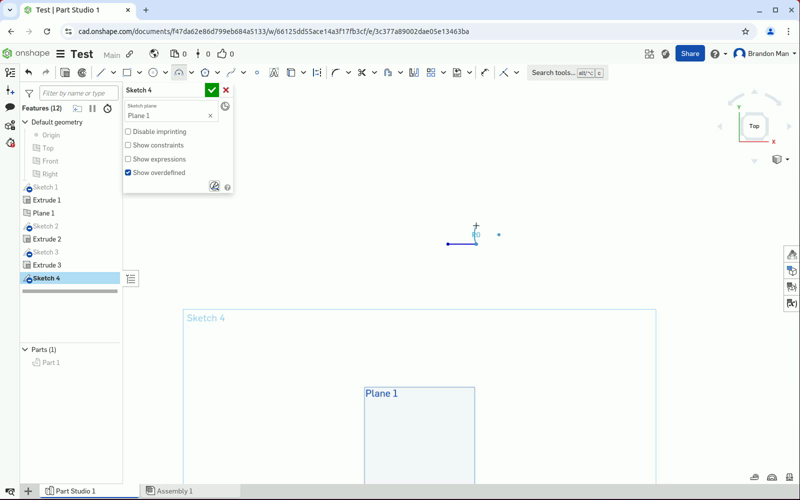
scroll(-6)
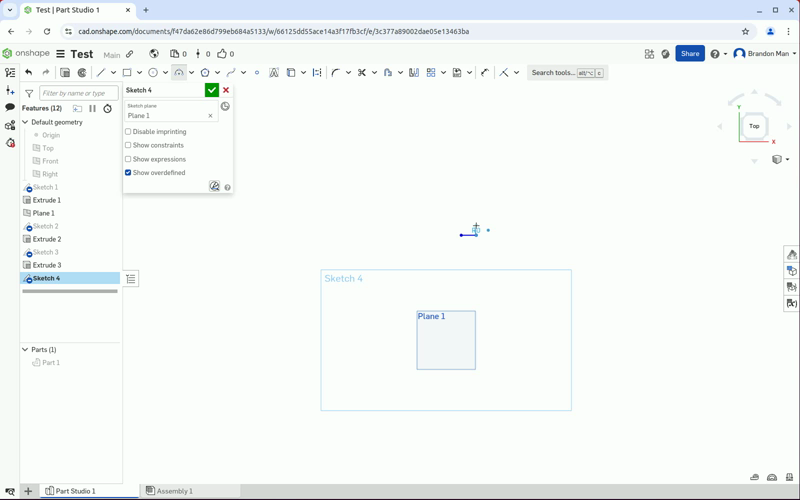
scroll(-6)
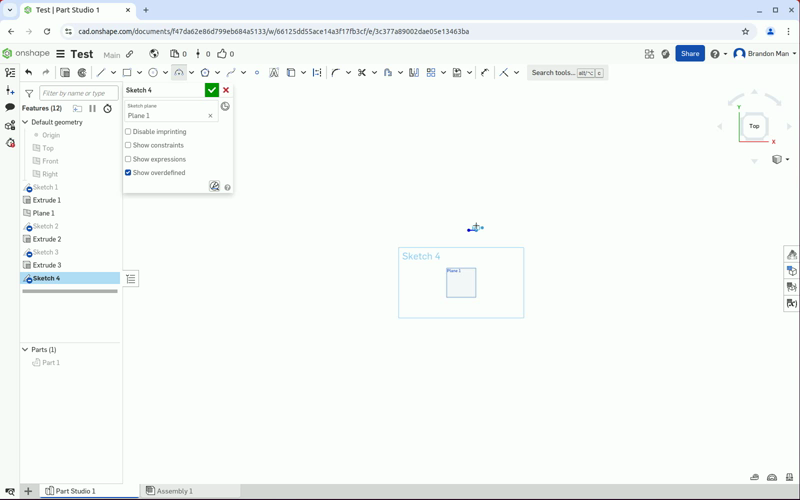
mouse_move(478, 227)
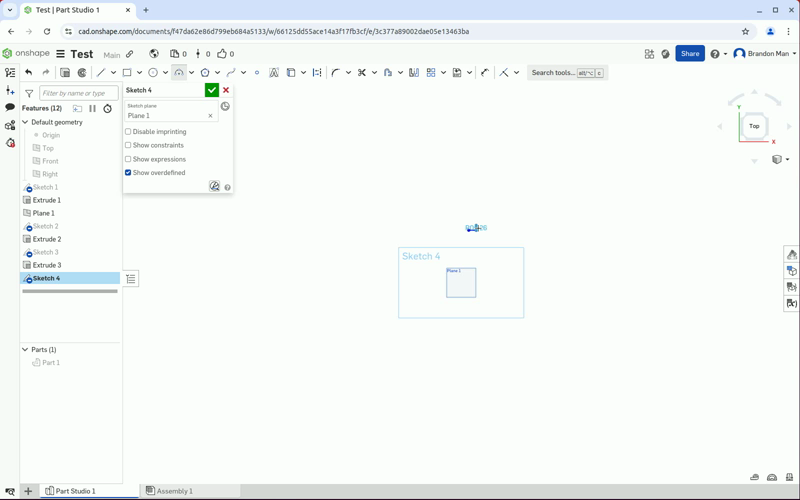
scroll(6)
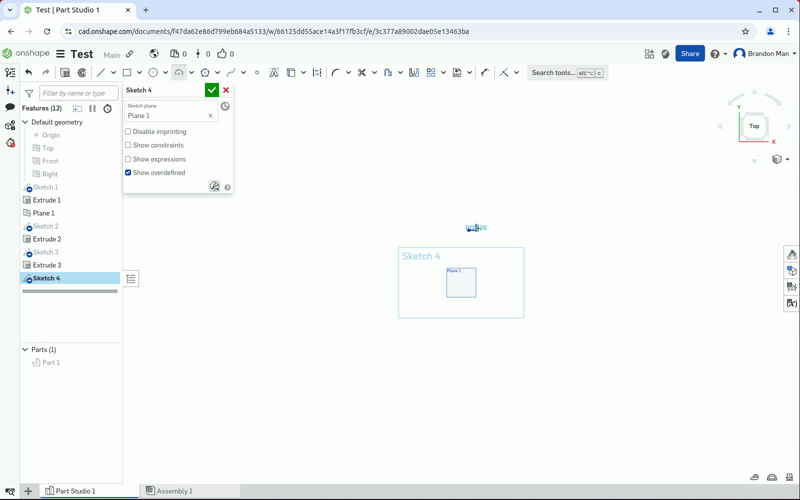
scroll(6)
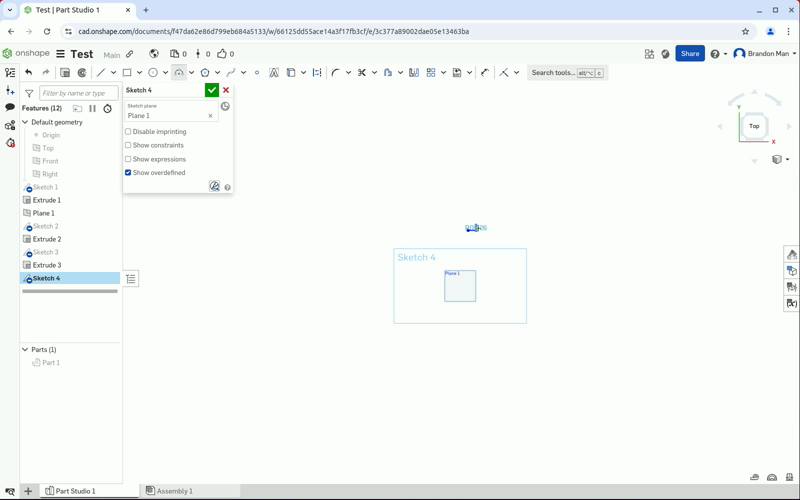
scroll(6)
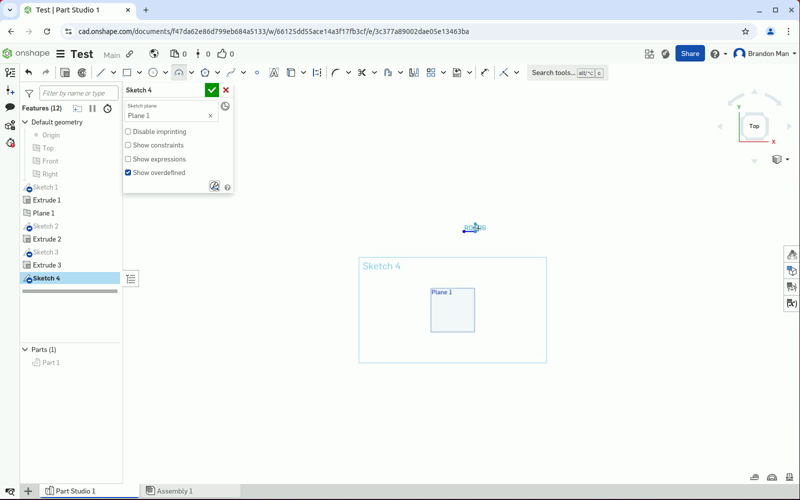
scroll(6)
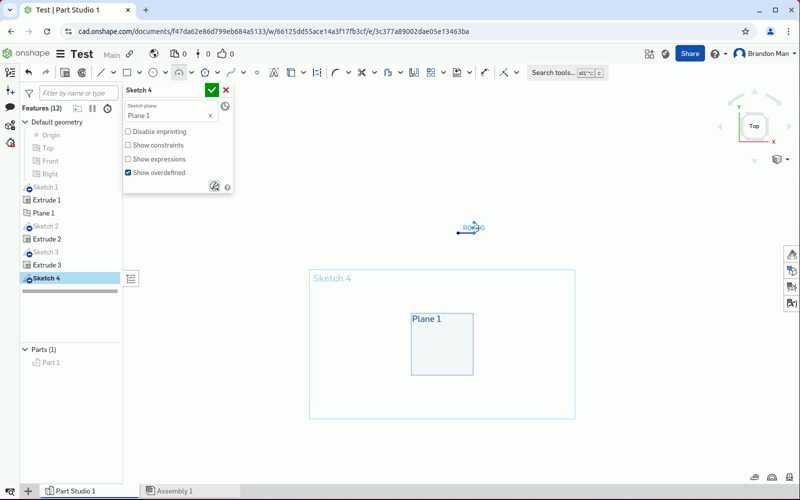
scroll(6)
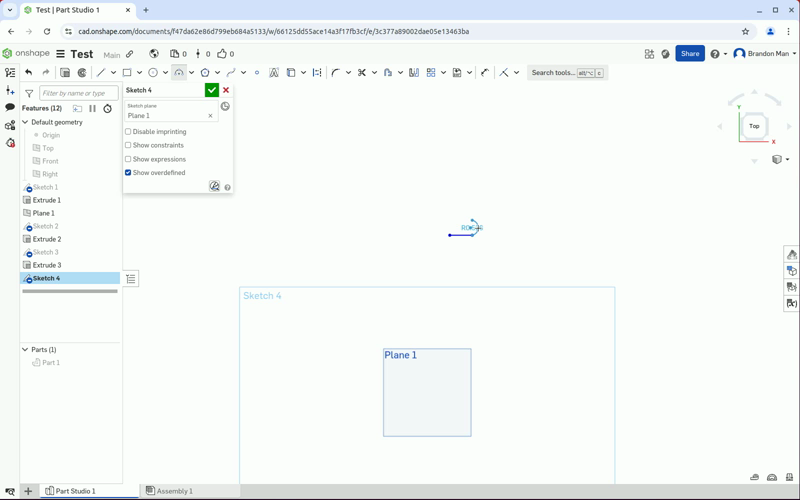
scroll(6)
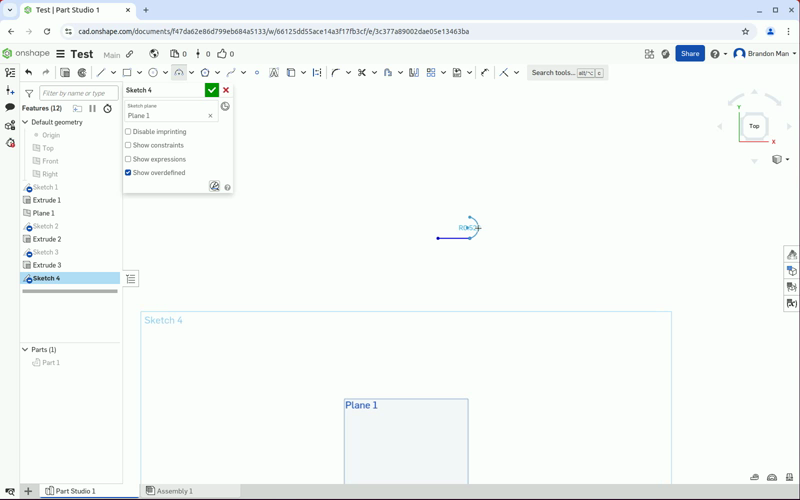
scroll(6)
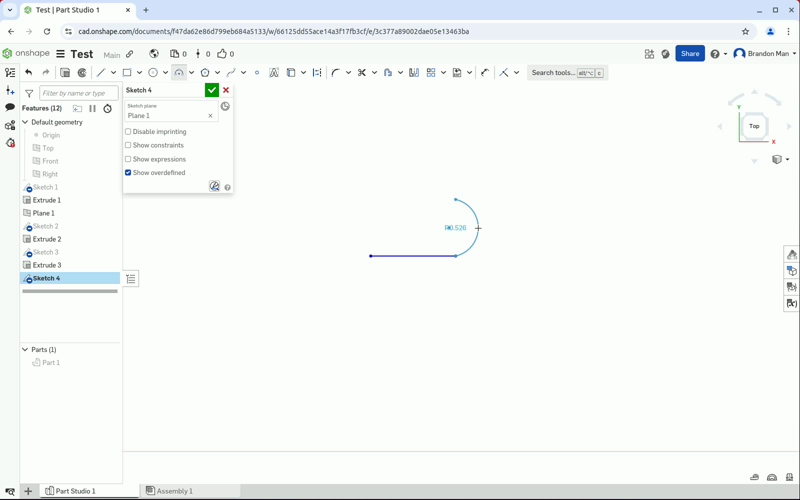
click(478, 227)
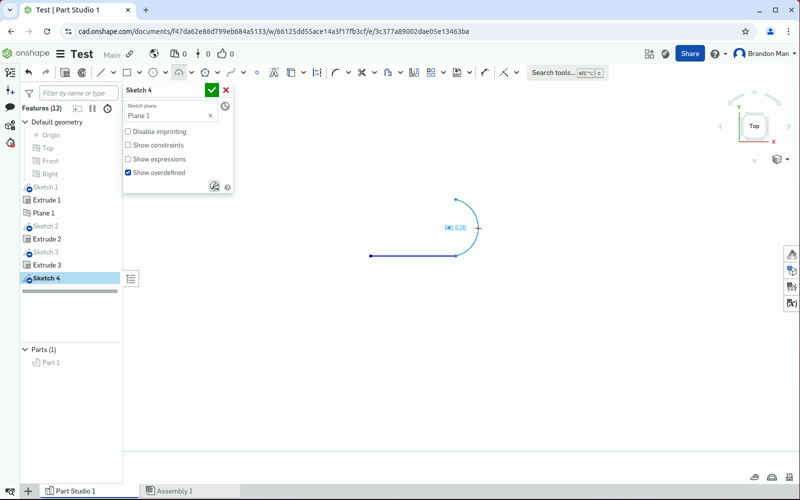
scroll(-6)
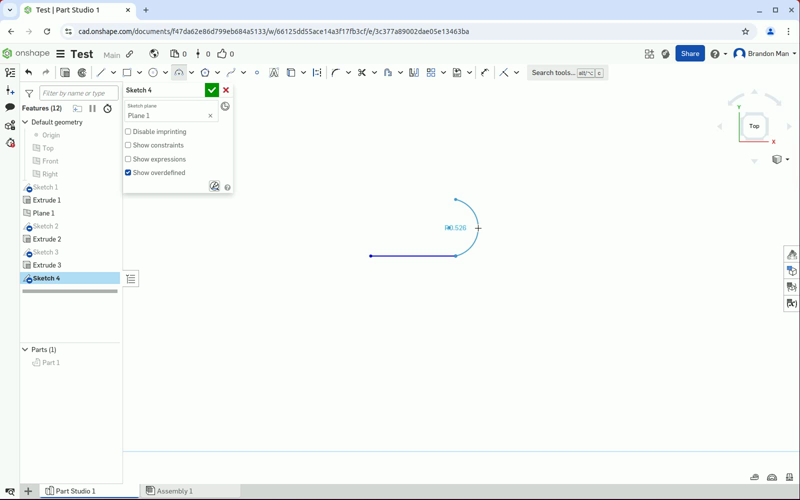
scroll(-6)
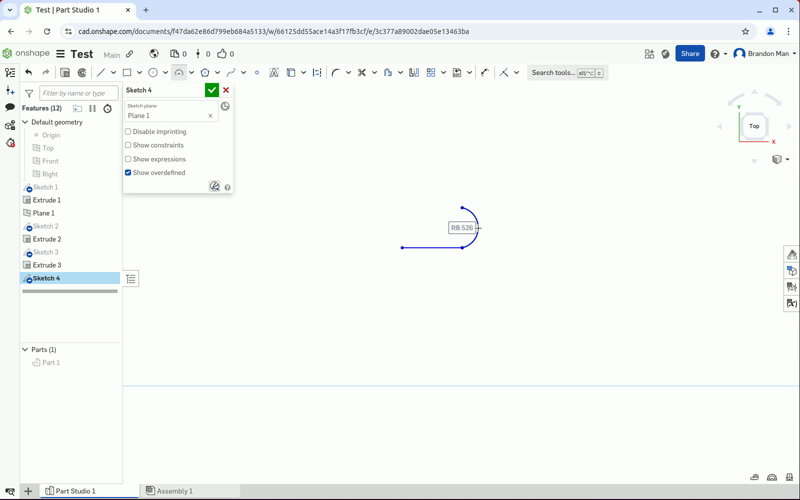
scroll(-6)
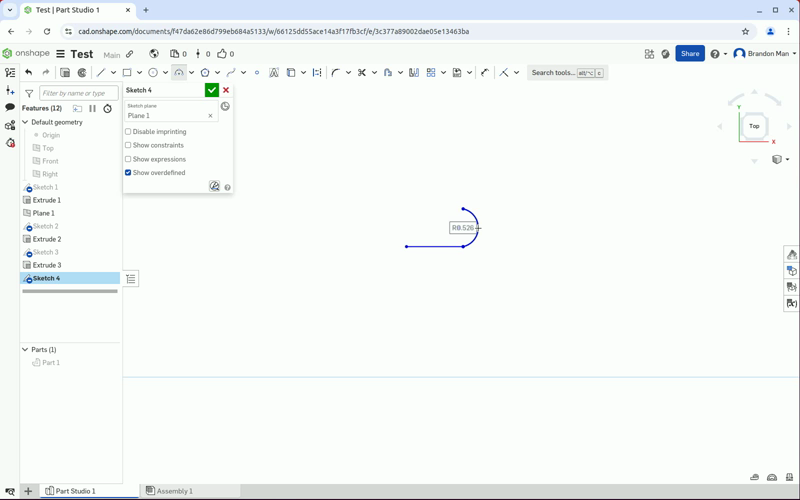
scroll(-6)
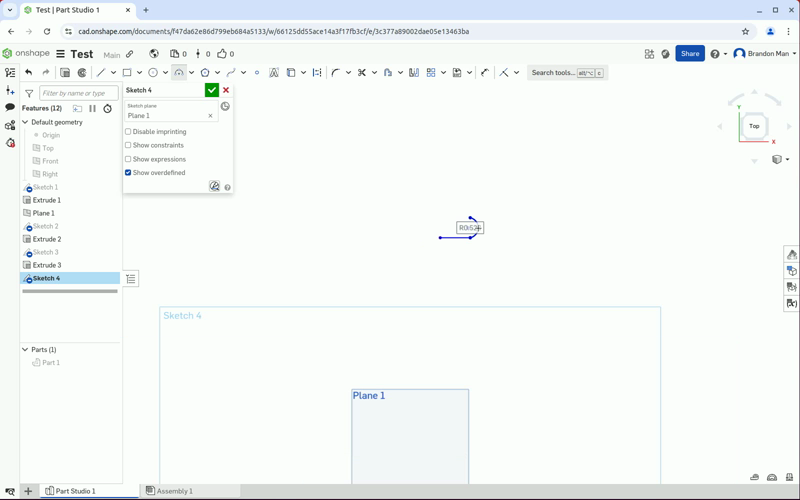
scroll(-6)
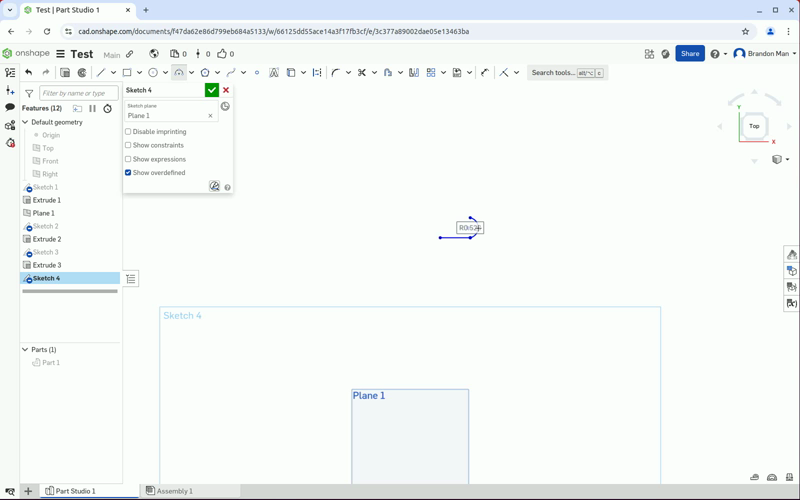
scroll(-6)
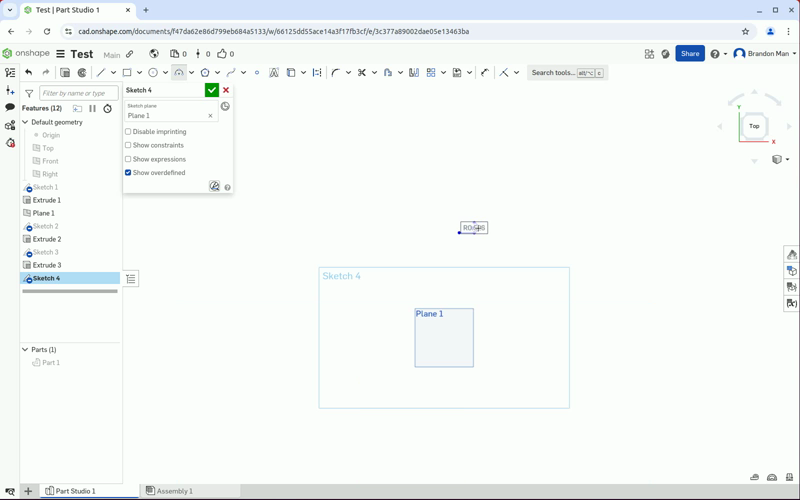
scroll(-6)
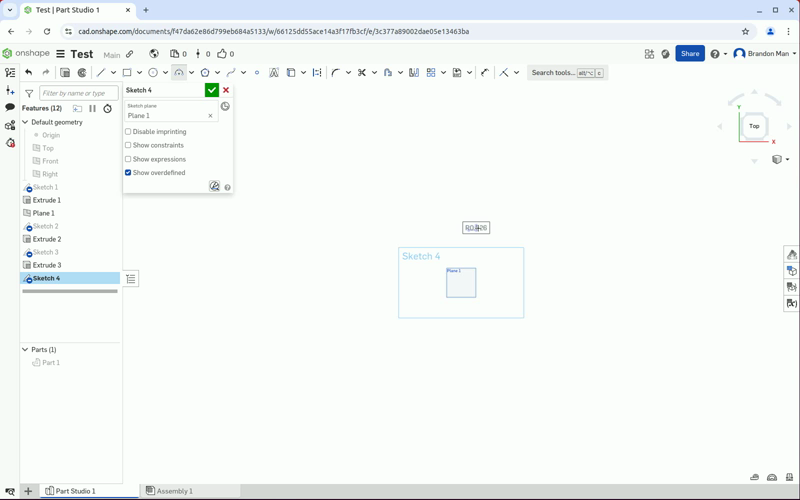
key_up(shift)
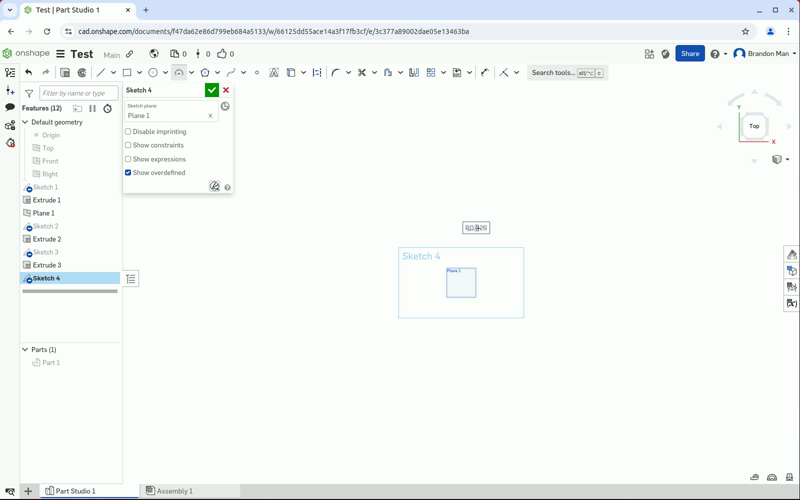
key(esc)
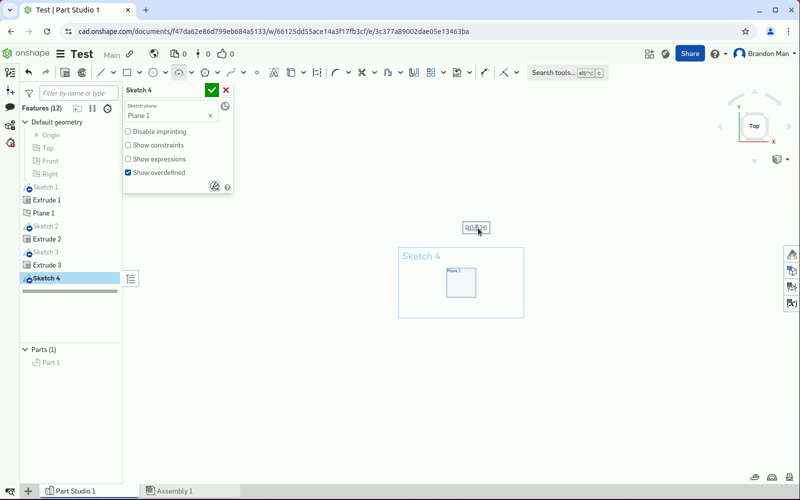
key(l)
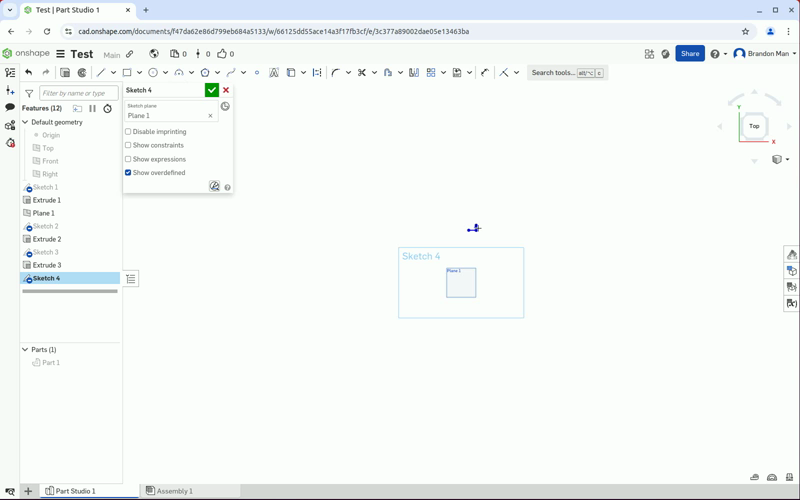
mouse_move(476, 225)
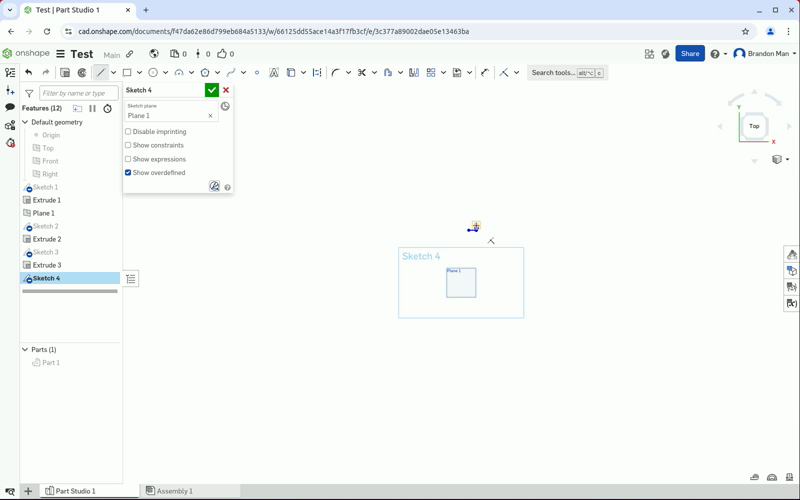
scroll(6)
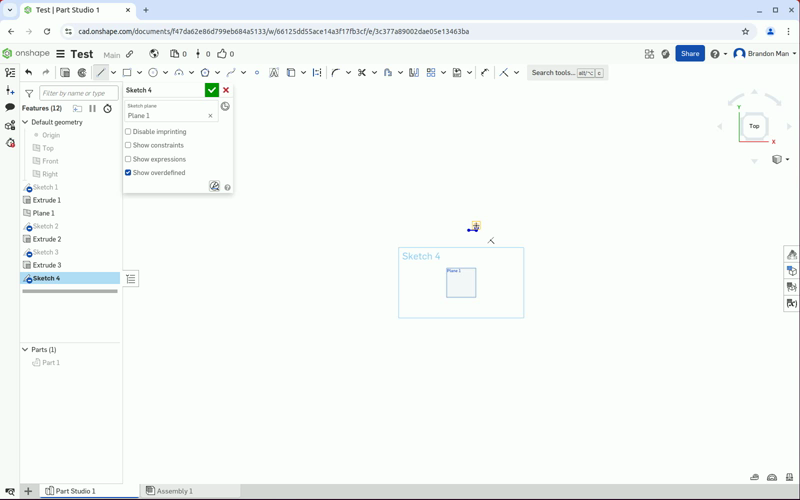
scroll(6)
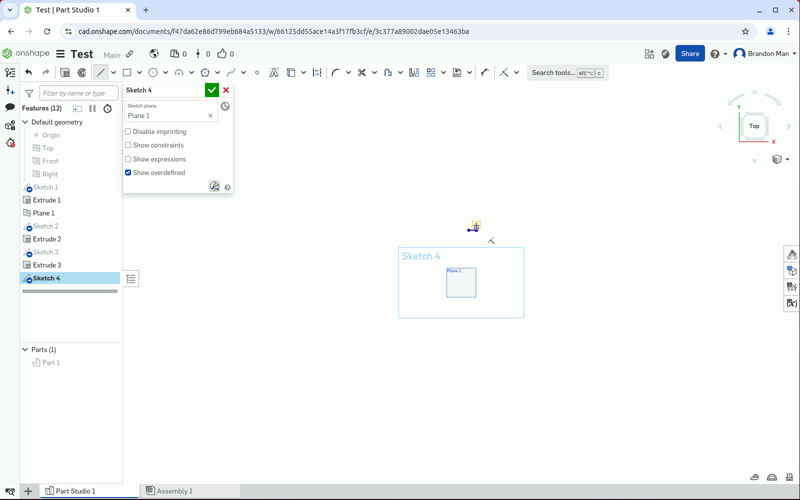
scroll(6)
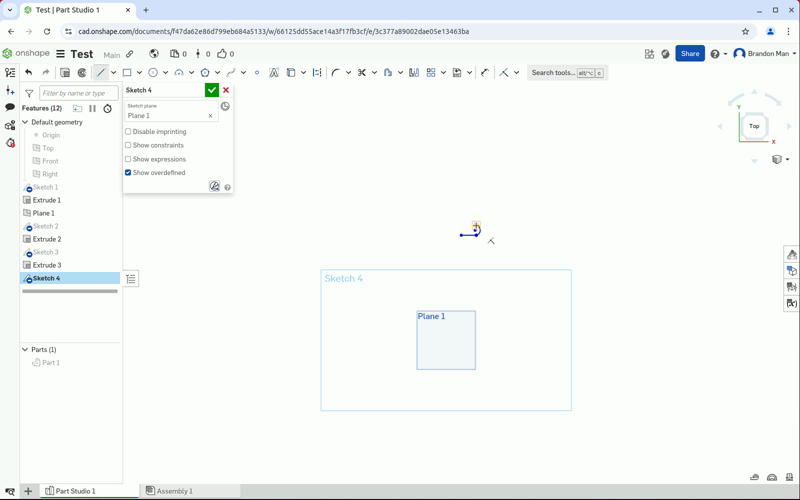
scroll(6)
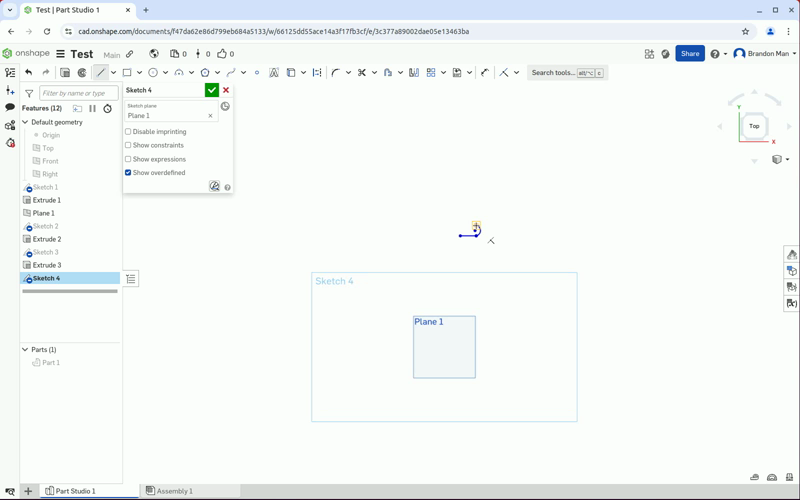
scroll(6)
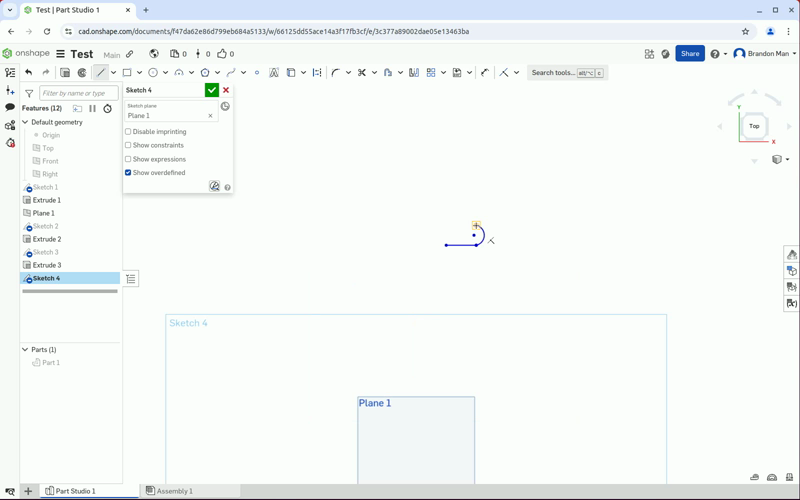
scroll(6)
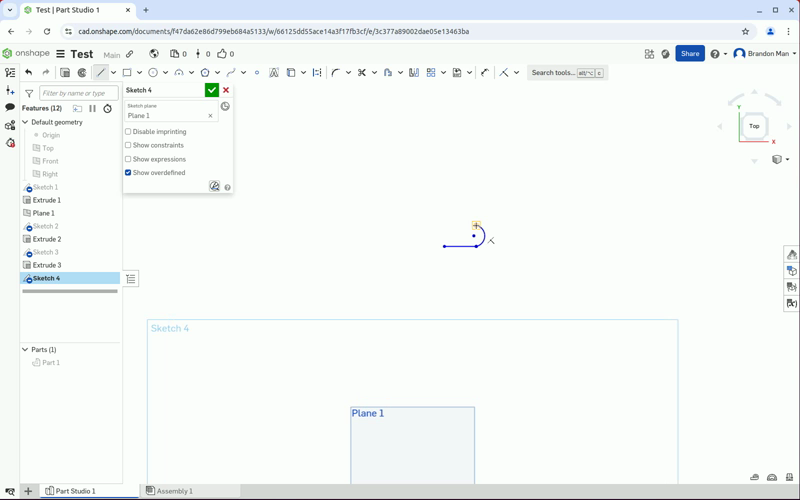
scroll(6)
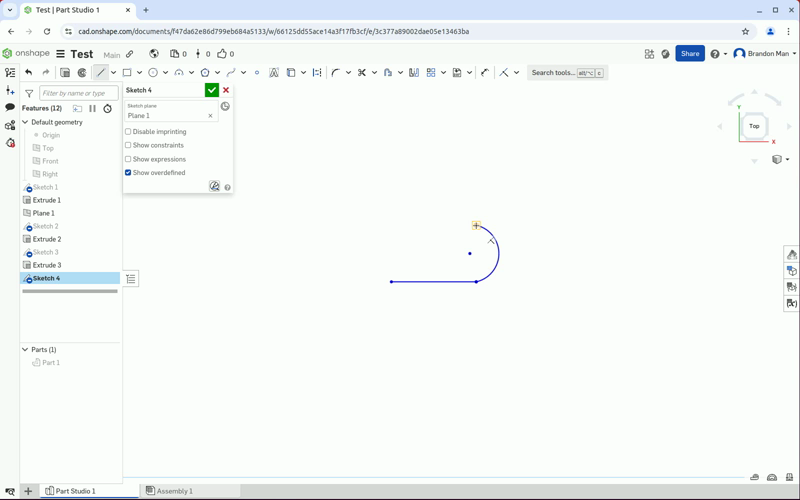
click(476, 225)
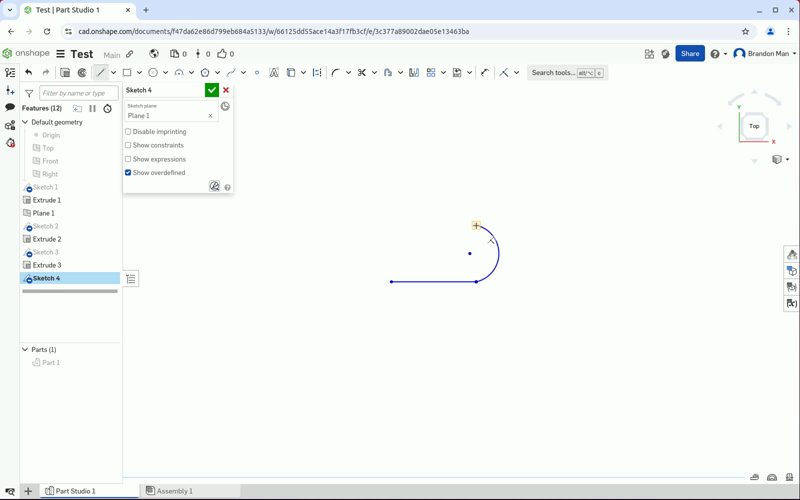
scroll(-6)
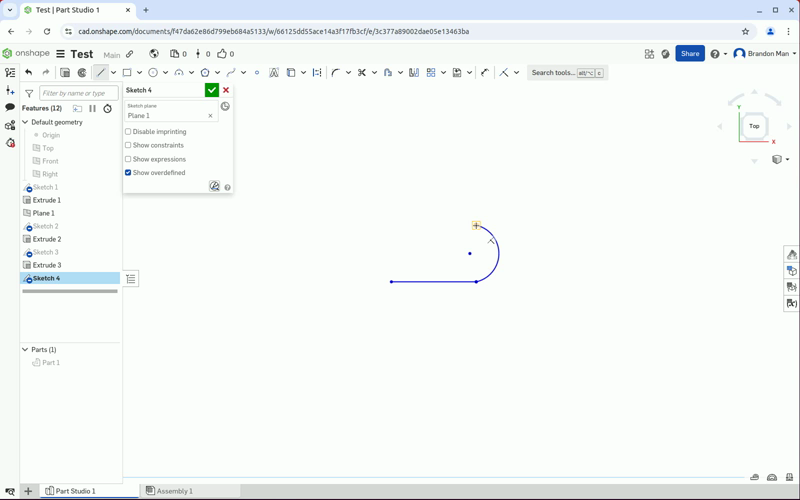
scroll(-6)
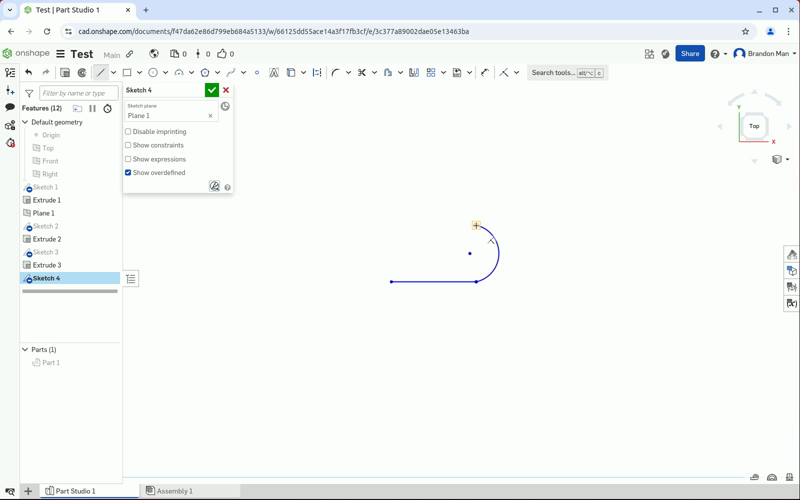
scroll(-6)
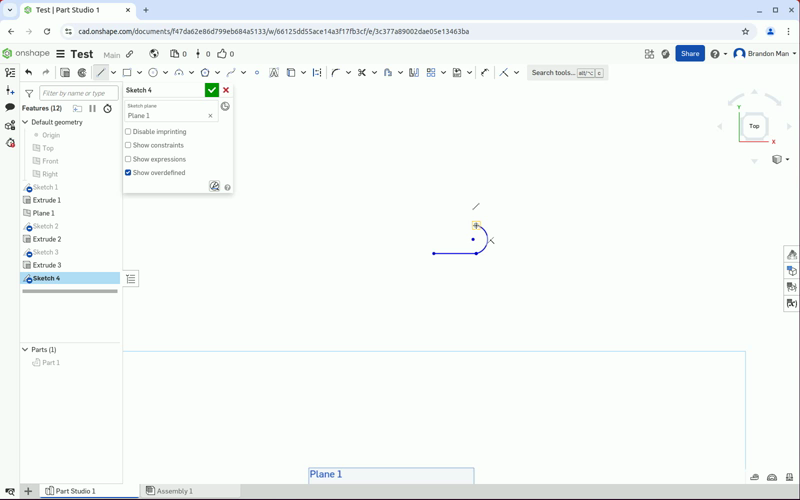
scroll(-6)
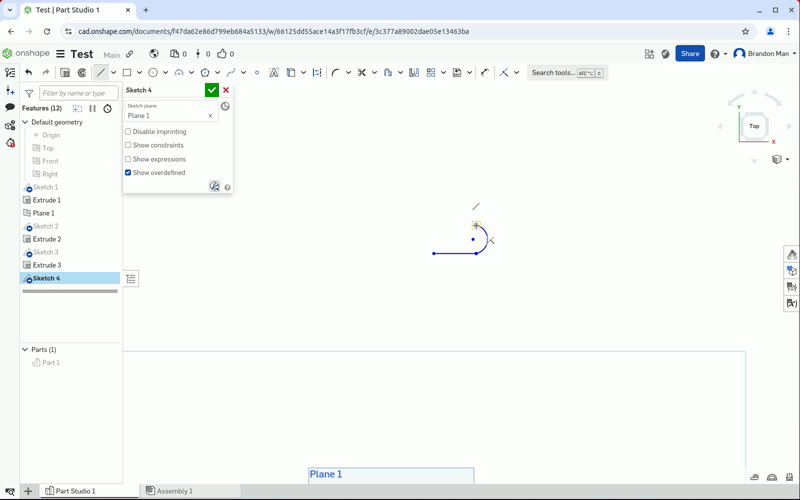
scroll(-6)
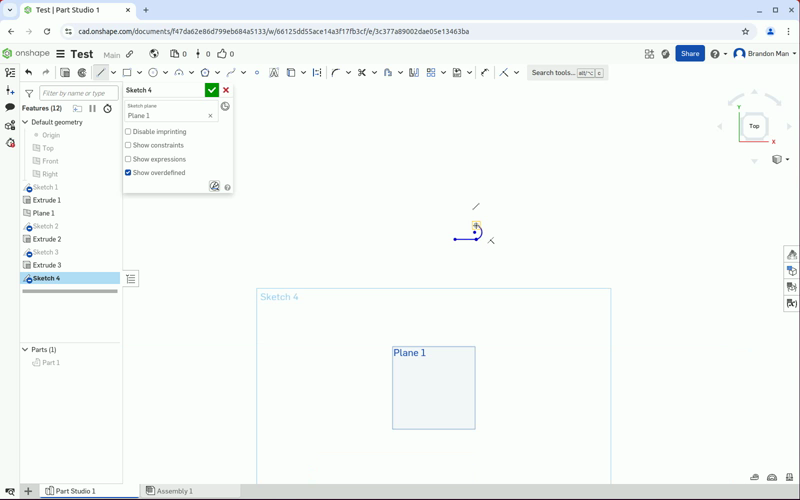
scroll(-6)
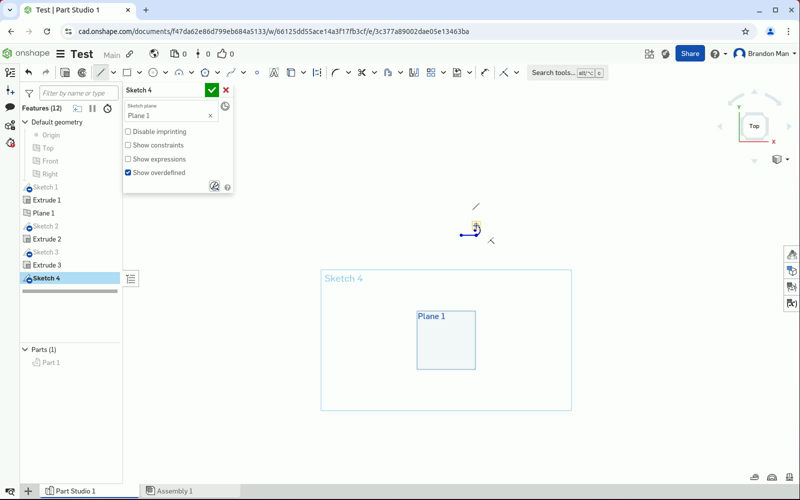
scroll(-6)
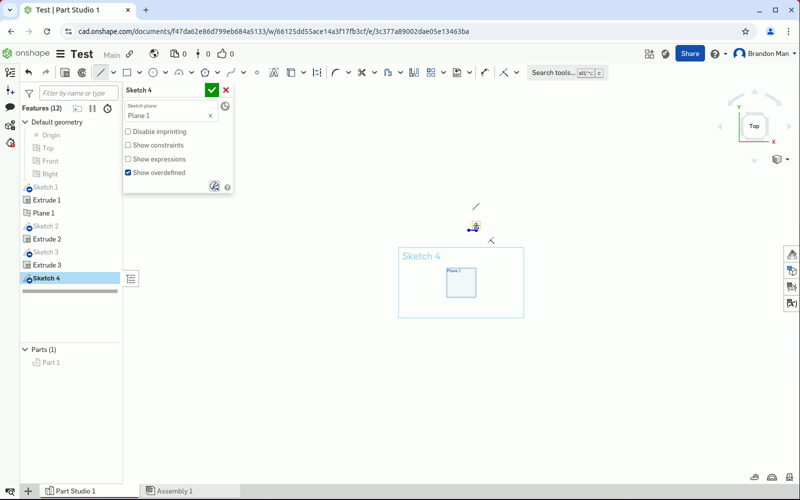
key_down(shift)
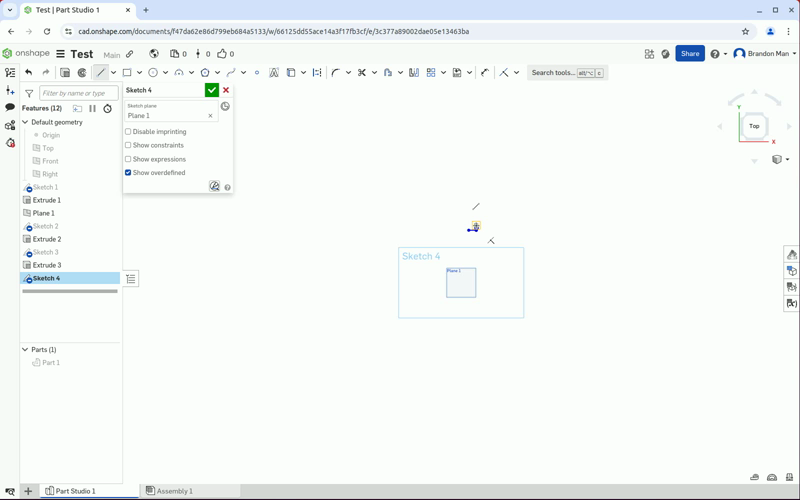
mouse_move(506, 225)
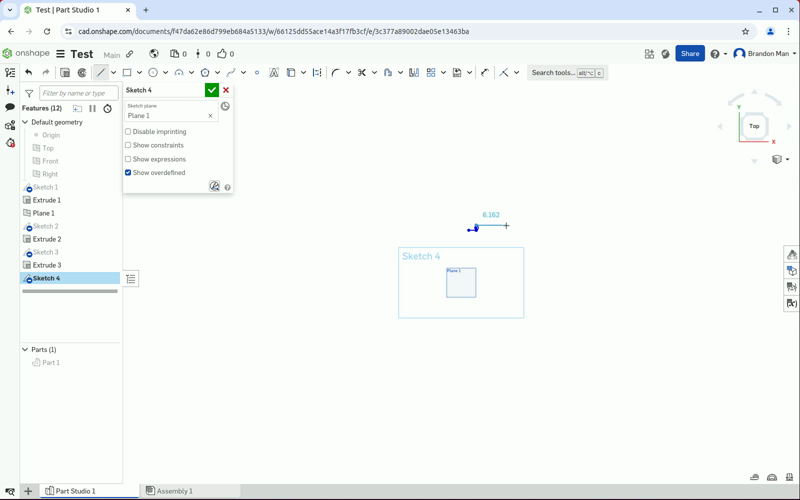
mouse_move(468, 225)
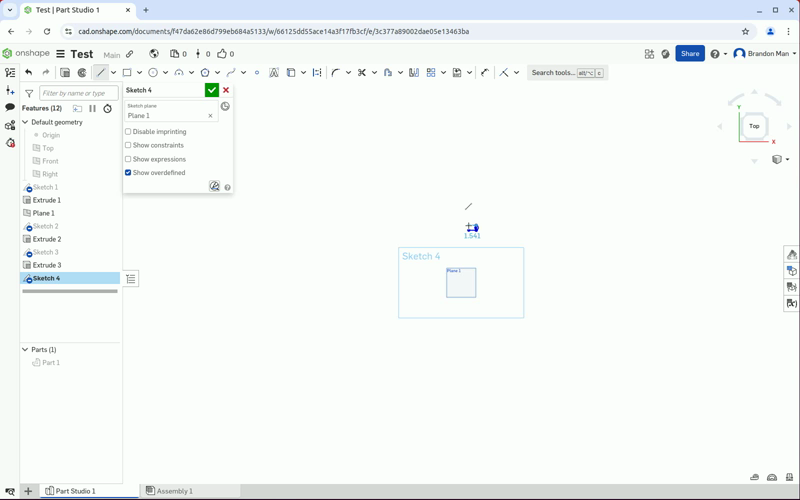
scroll(6)
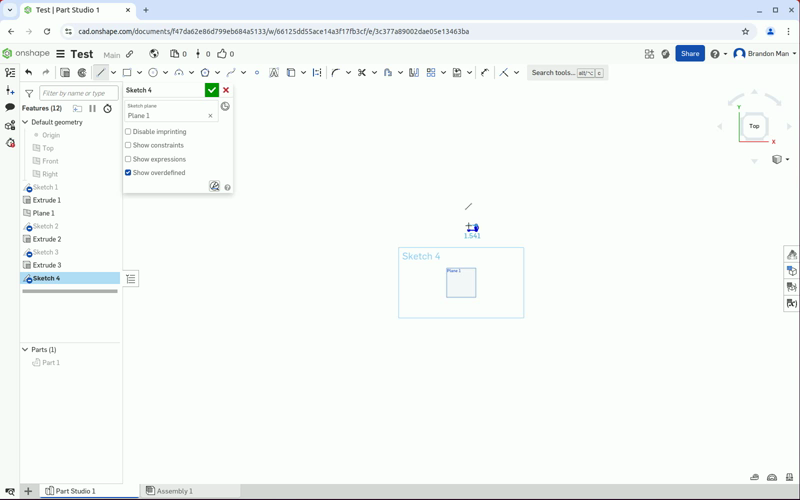
scroll(6)
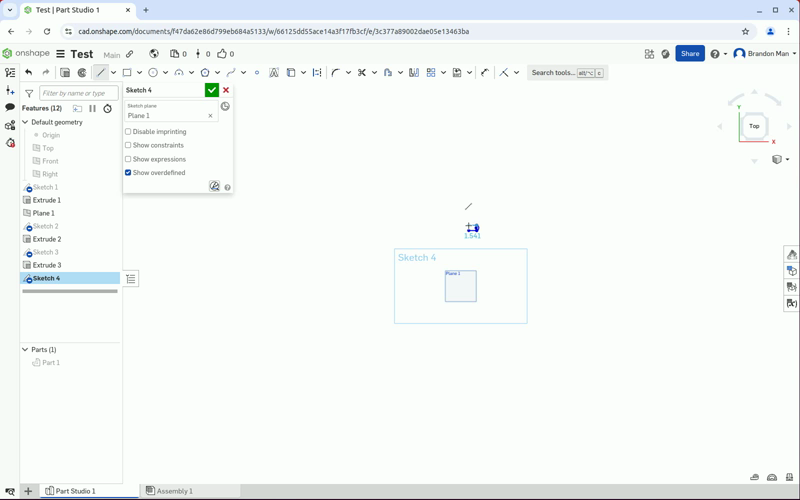
scroll(6)
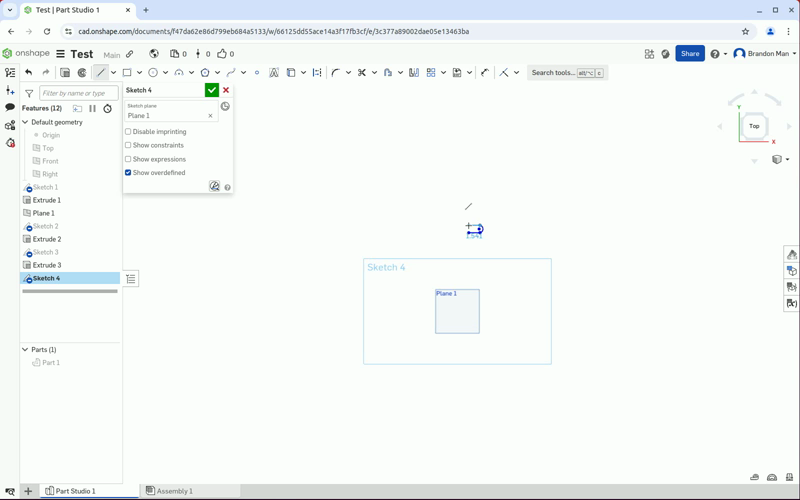
scroll(6)
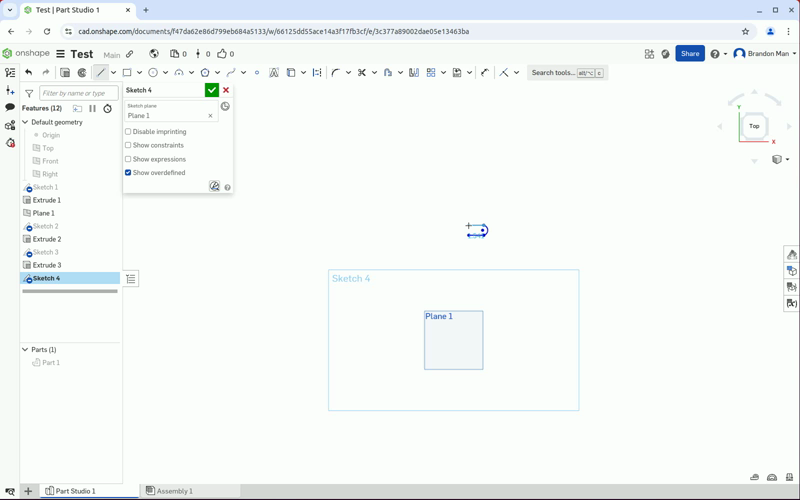
scroll(6)
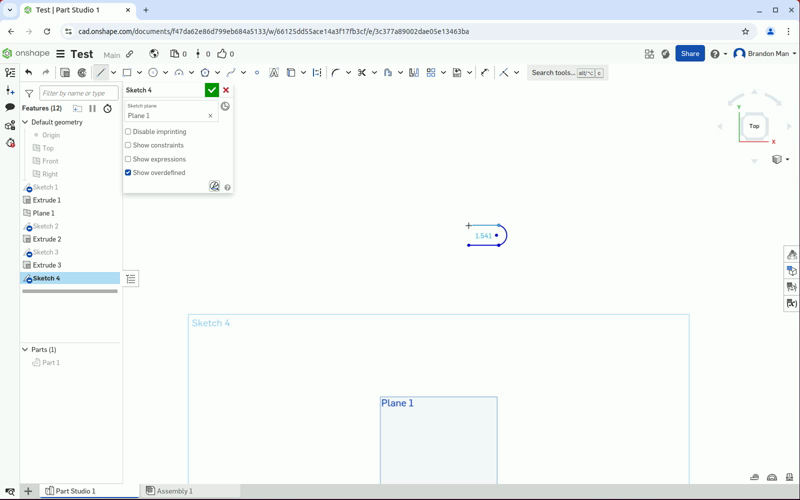
scroll(6)
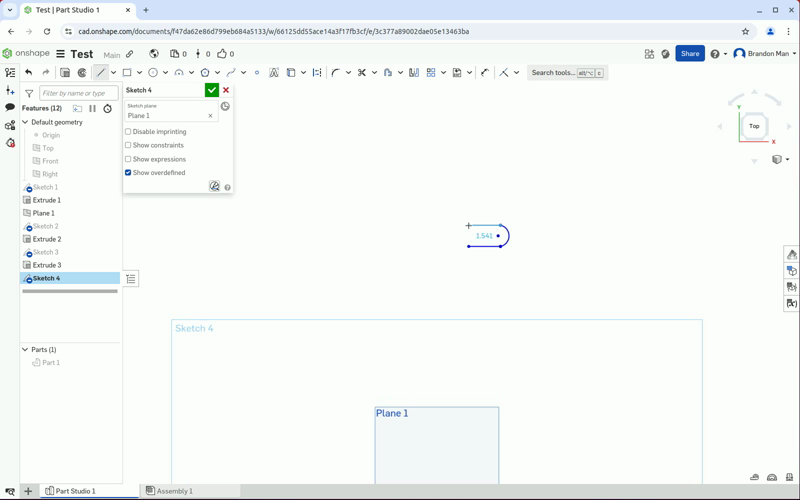
scroll(6)
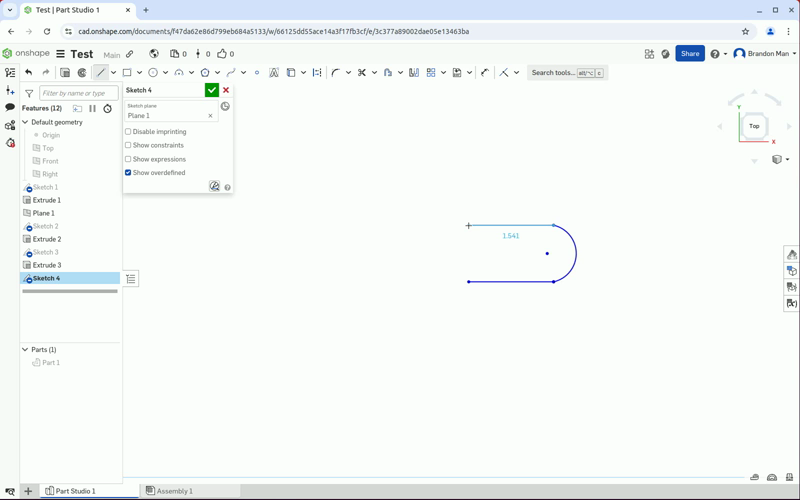
click(468, 225)
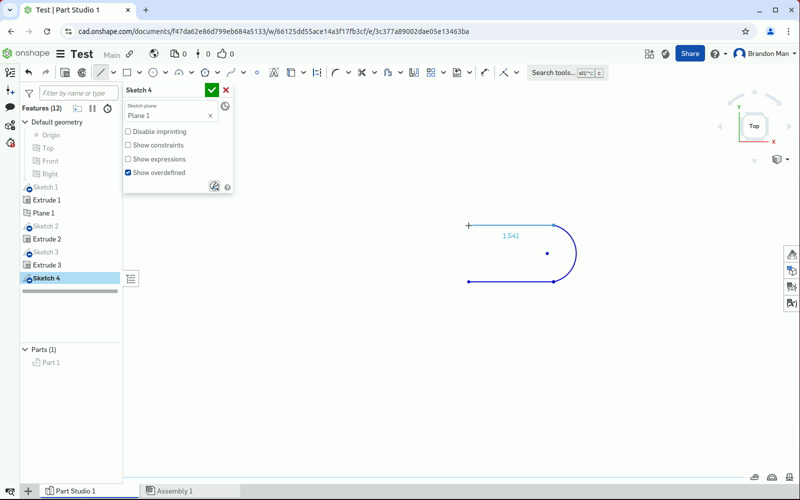
scroll(-6)
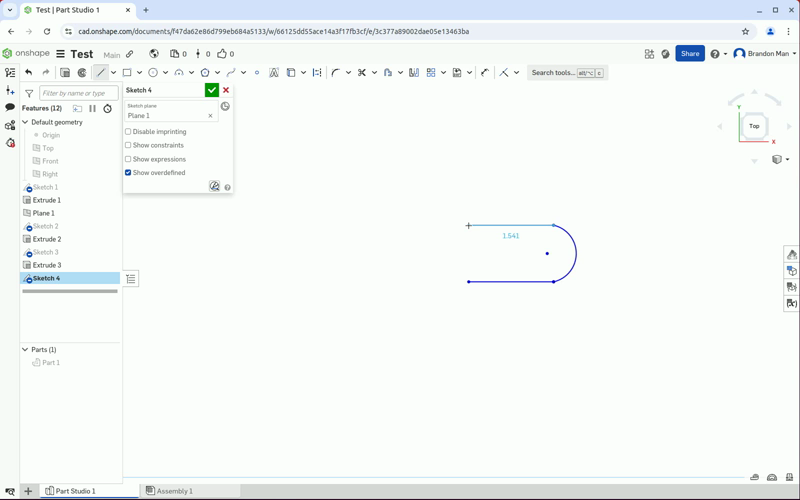
scroll(-6)
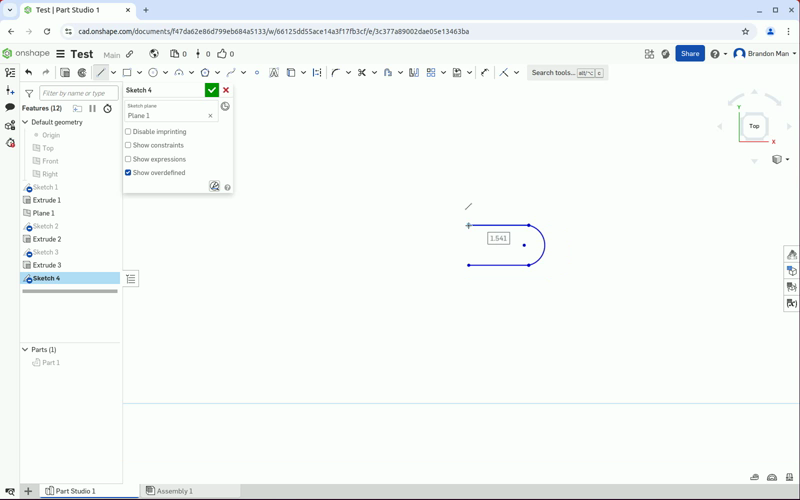
scroll(-6)
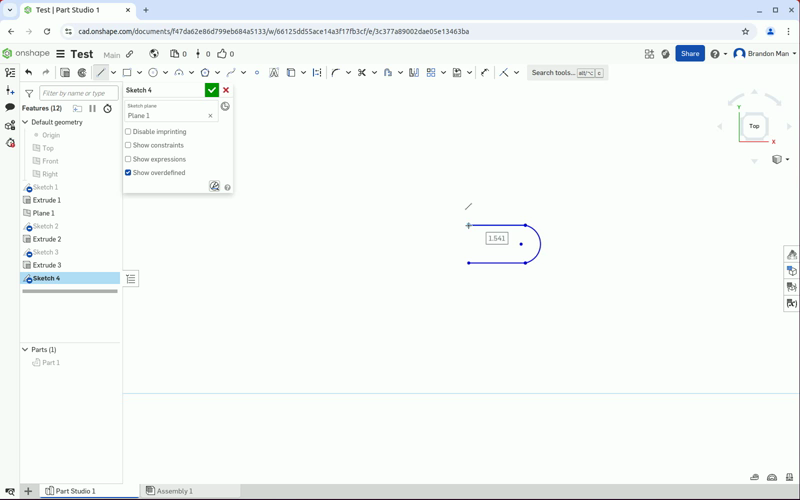
scroll(-6)
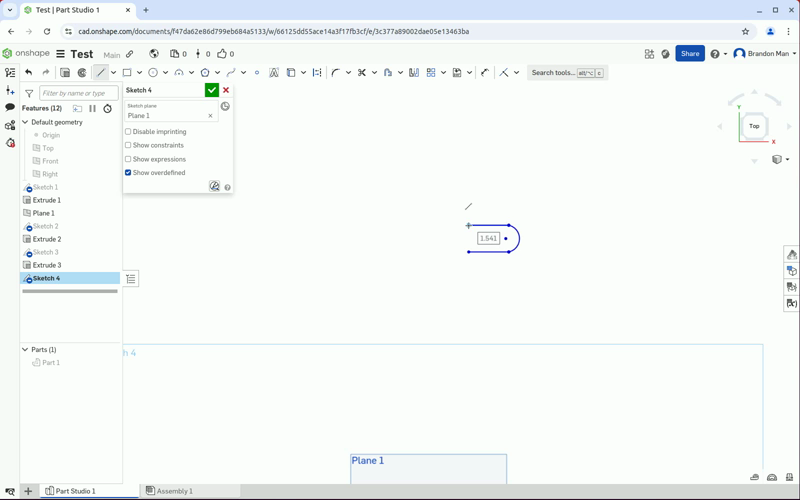
scroll(-6)
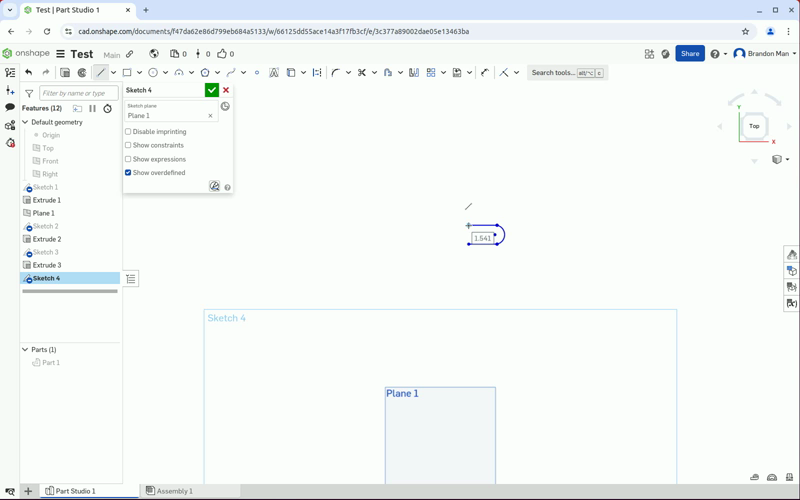
scroll(-6)
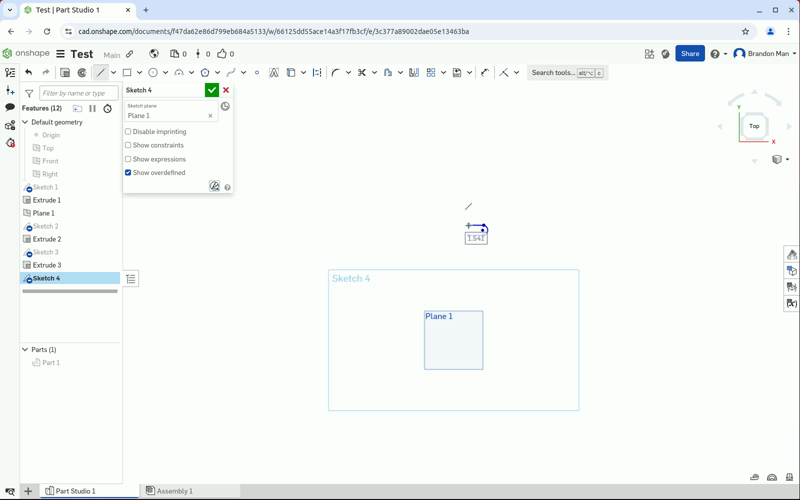
scroll(-6)
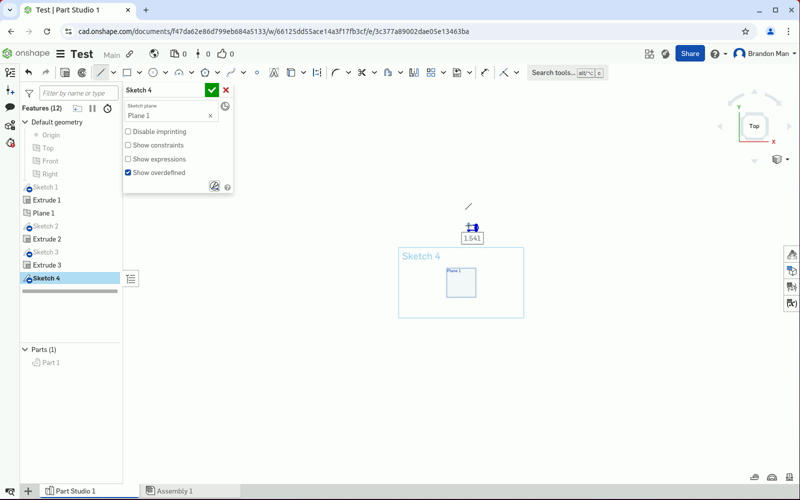
key_up(shift)
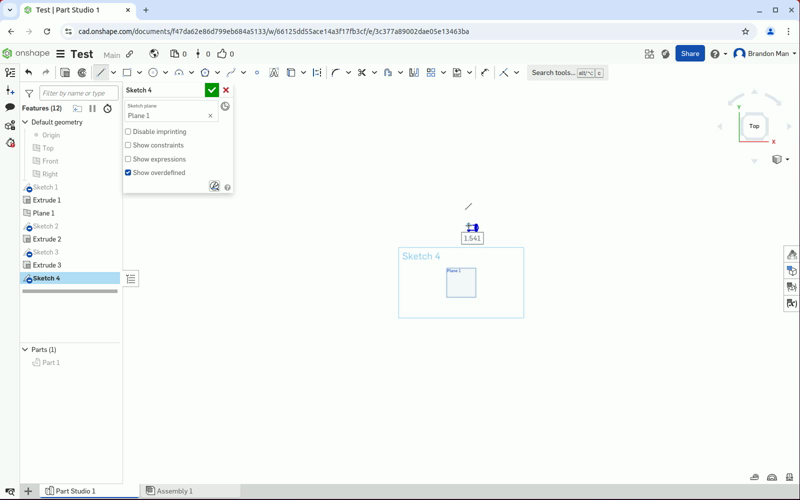
key(esc)
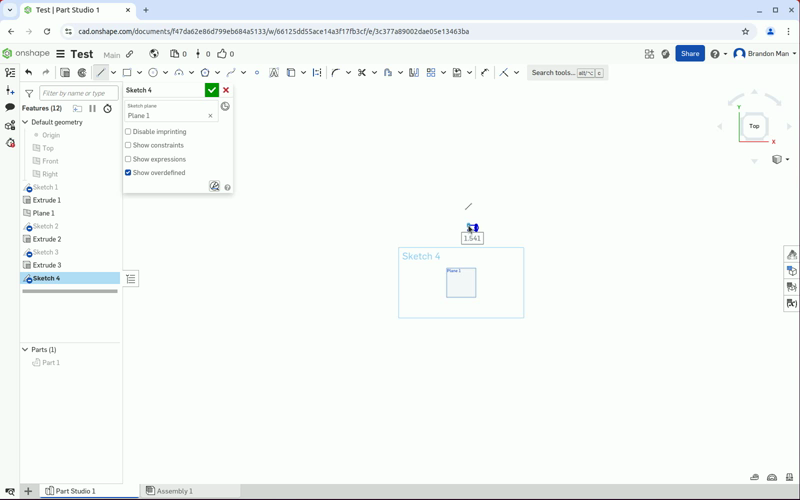
key(a)
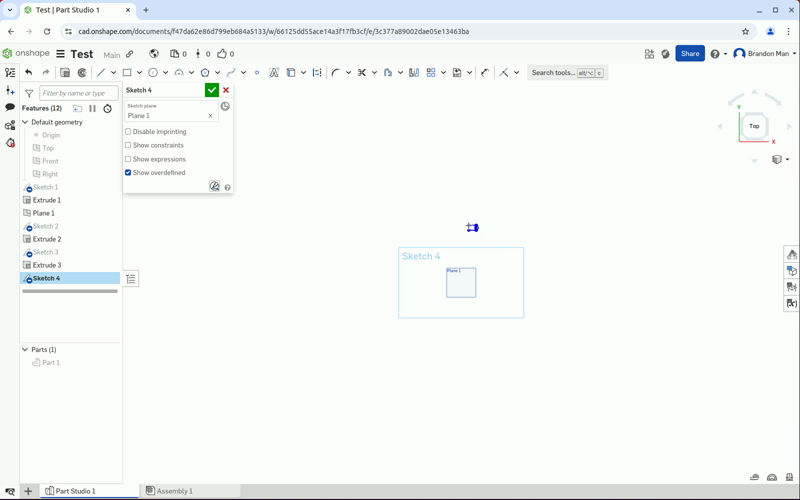
mouse_move(468, 225)
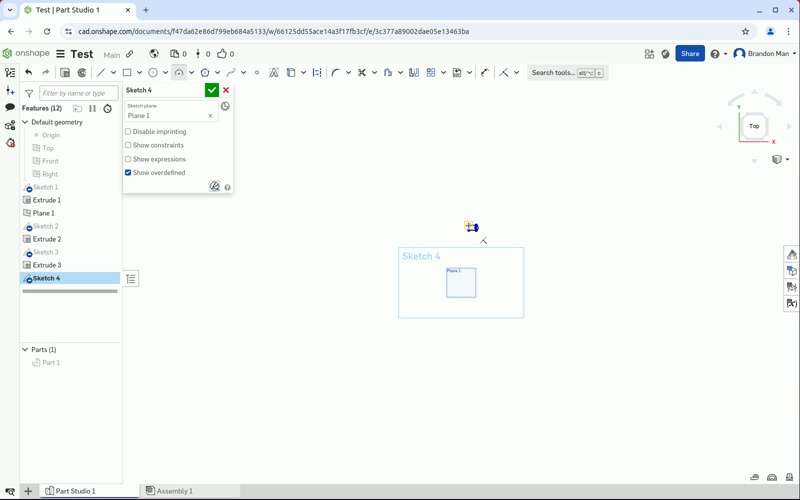
click(468, 225)
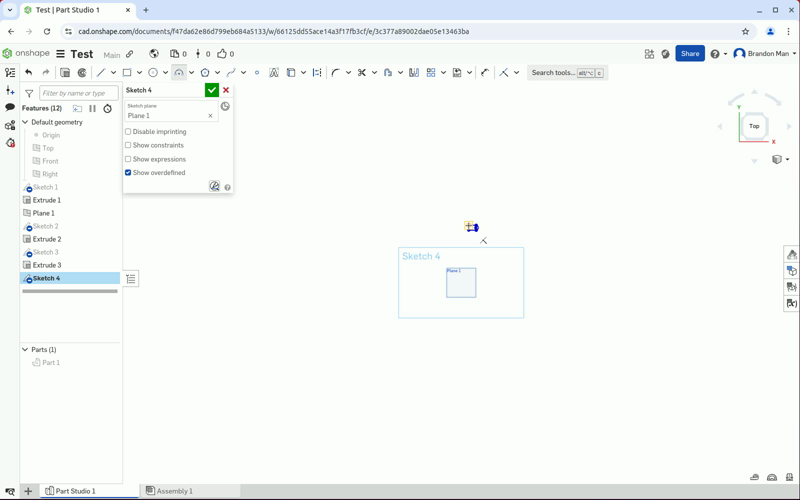
mouse_move(468, 230)
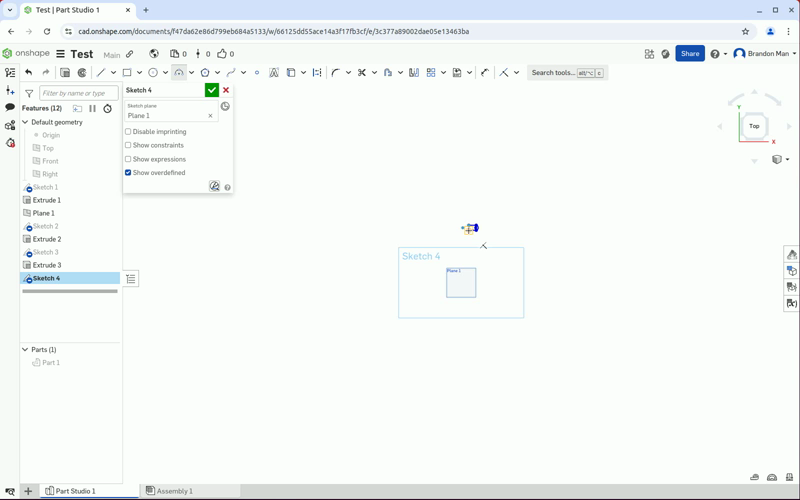
scroll(6)
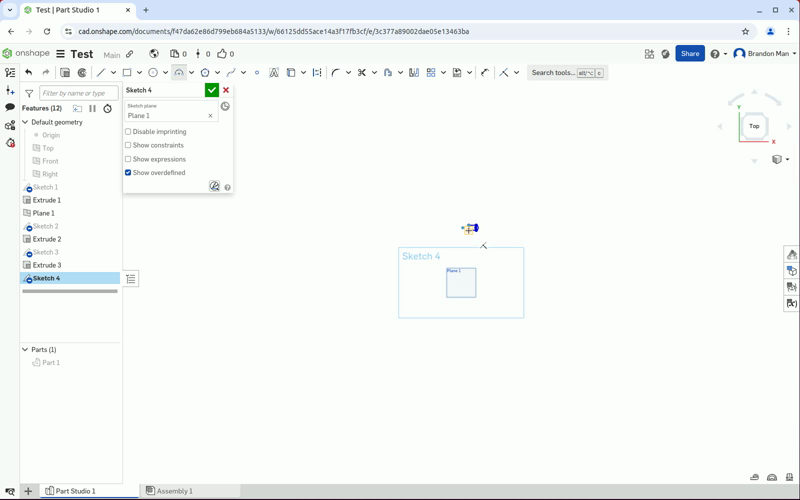
scroll(6)
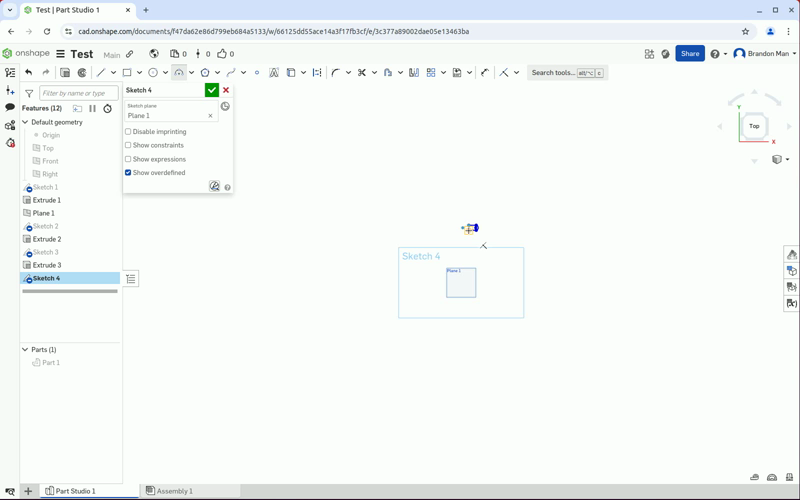
scroll(6)
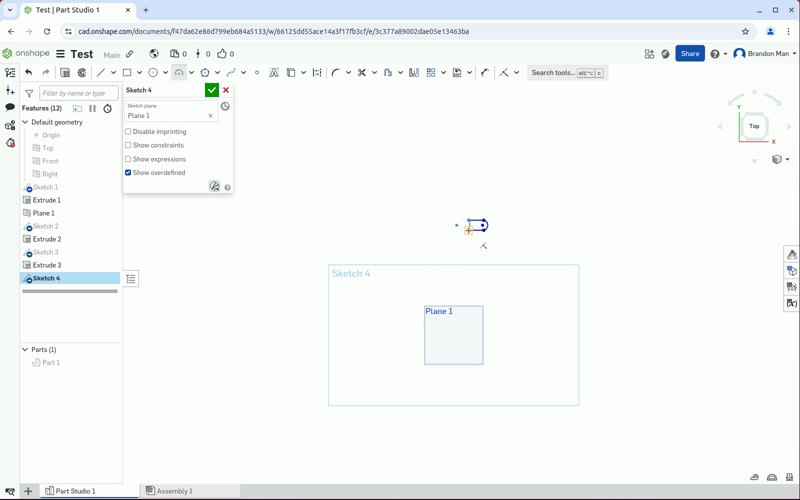
scroll(6)
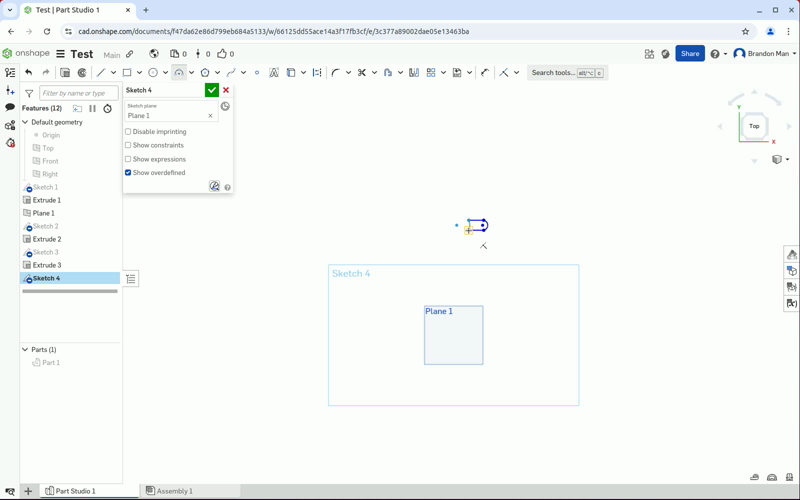
scroll(6)
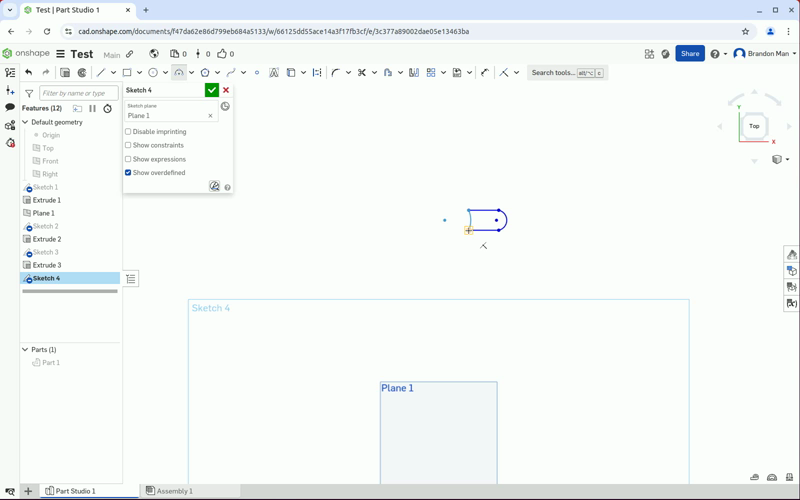
scroll(6)
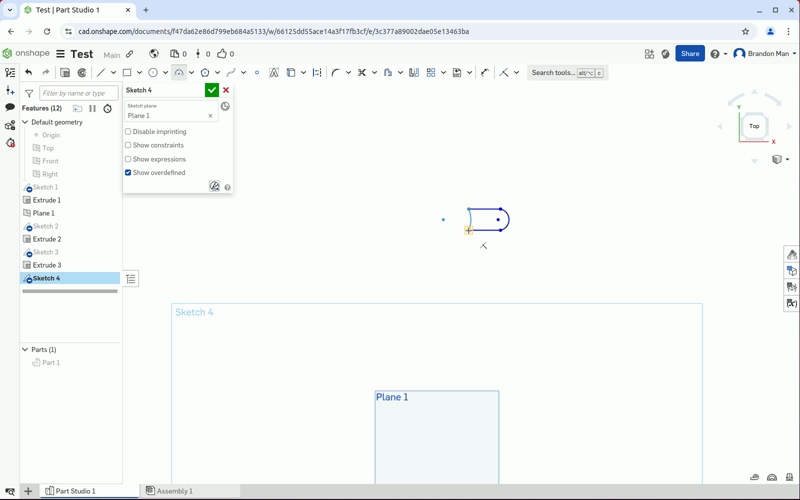
scroll(6)
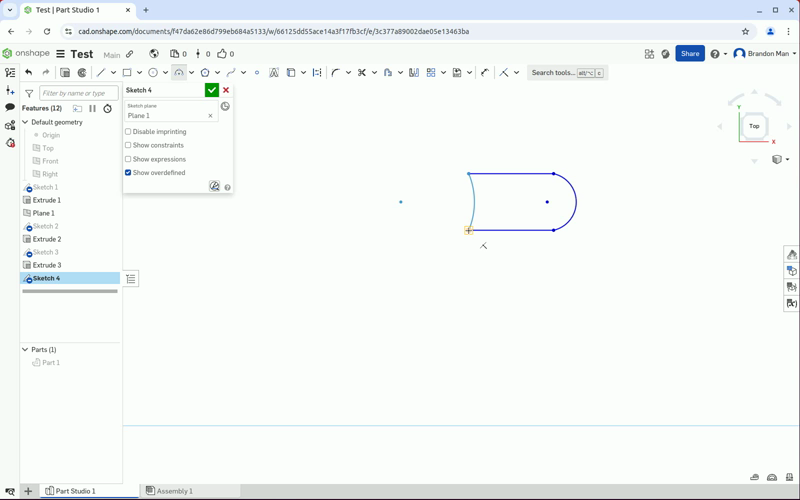
click(468, 230)
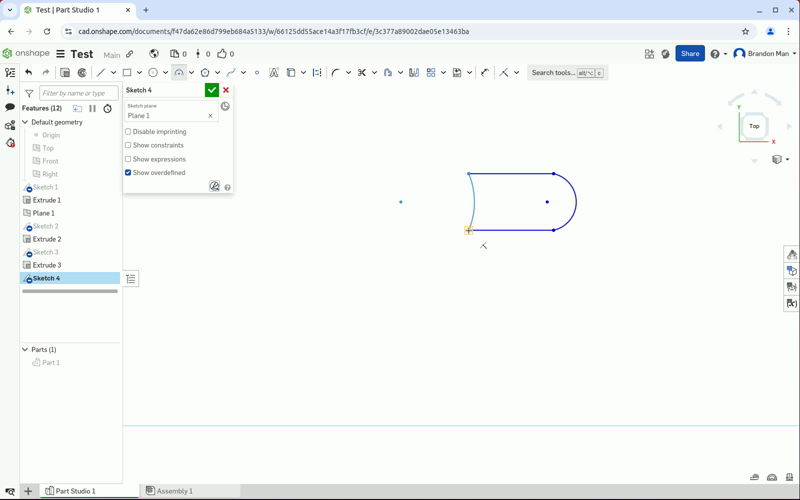
scroll(-6)
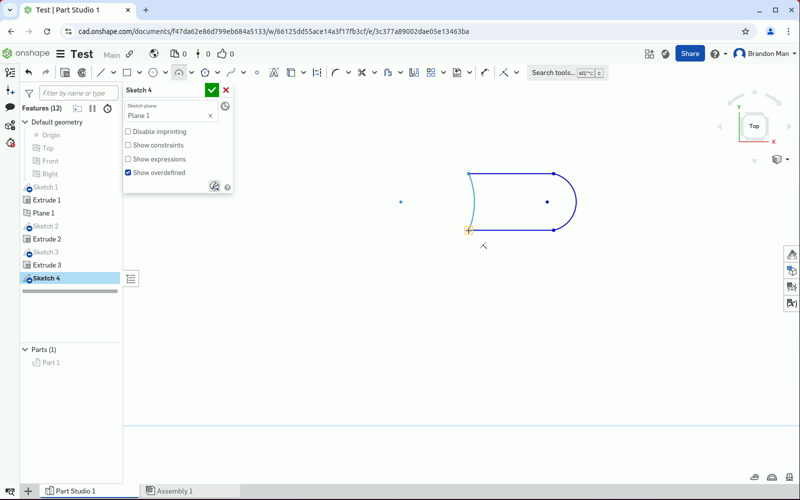
scroll(-6)
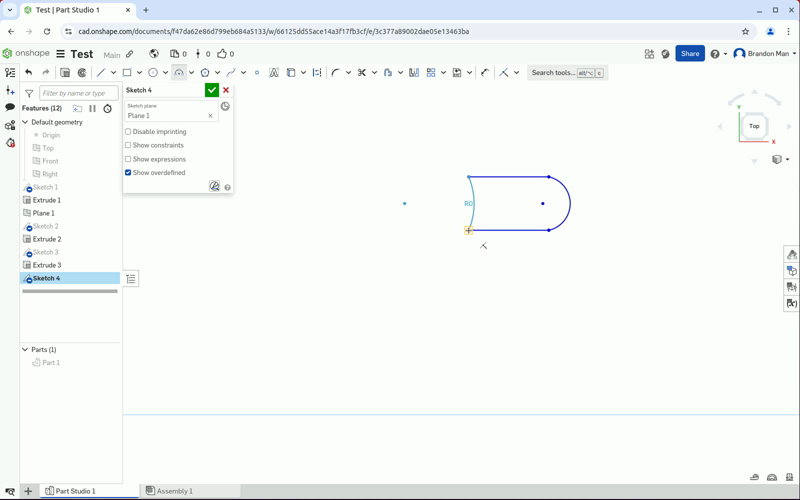
scroll(-6)
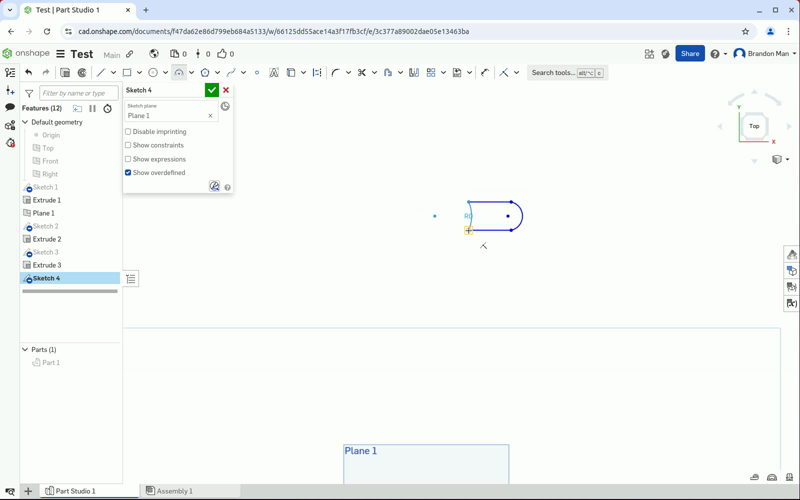
scroll(-6)
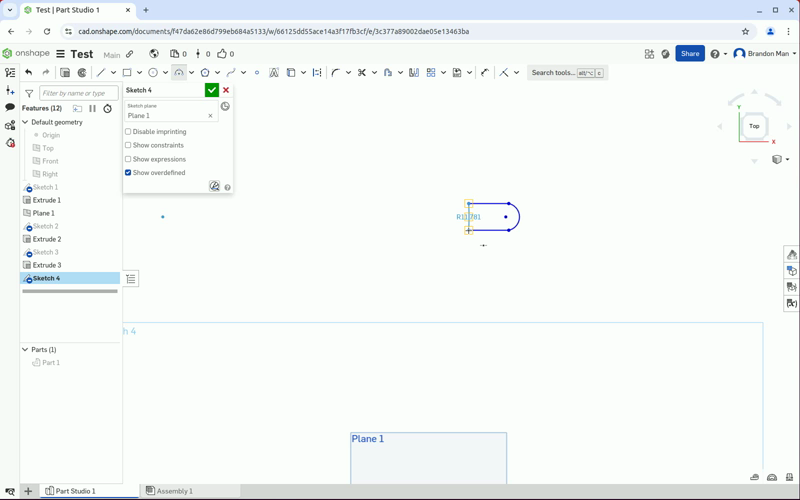
scroll(-6)
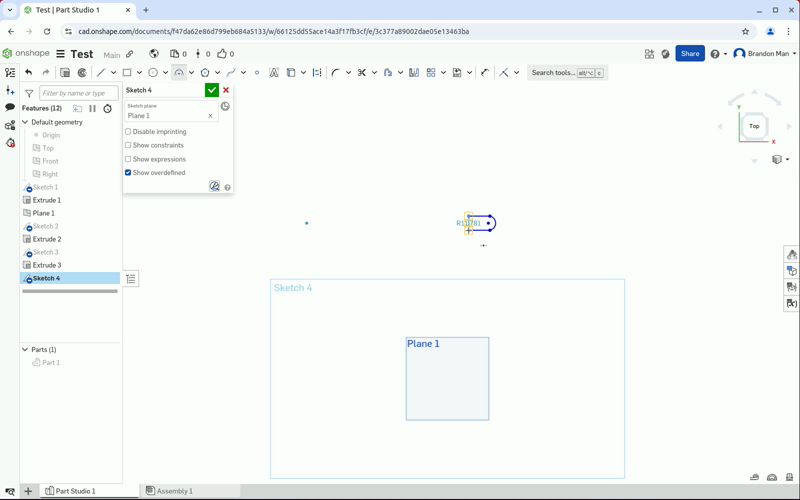
scroll(-6)
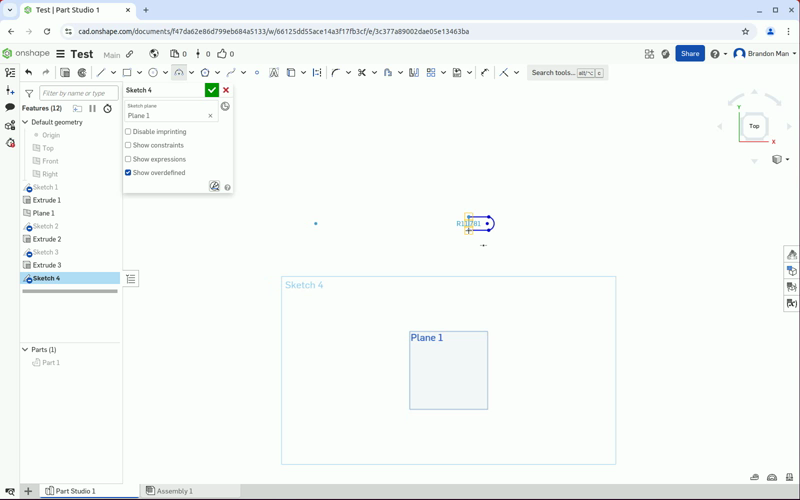
scroll(-6)
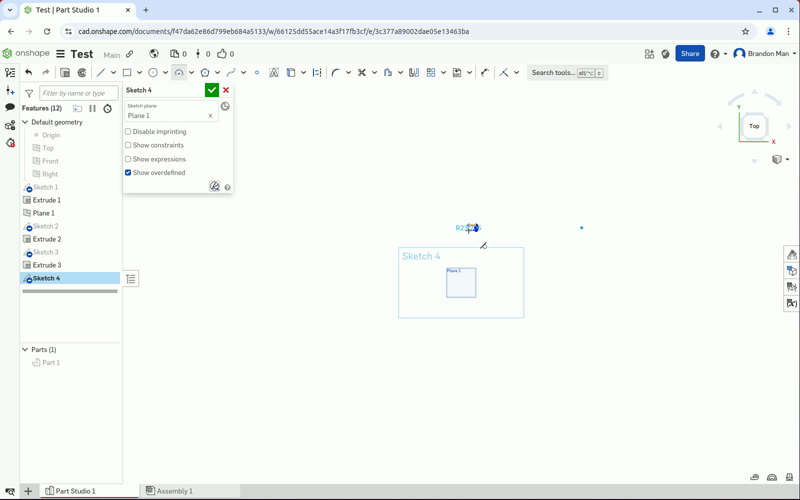
key_down(shift)
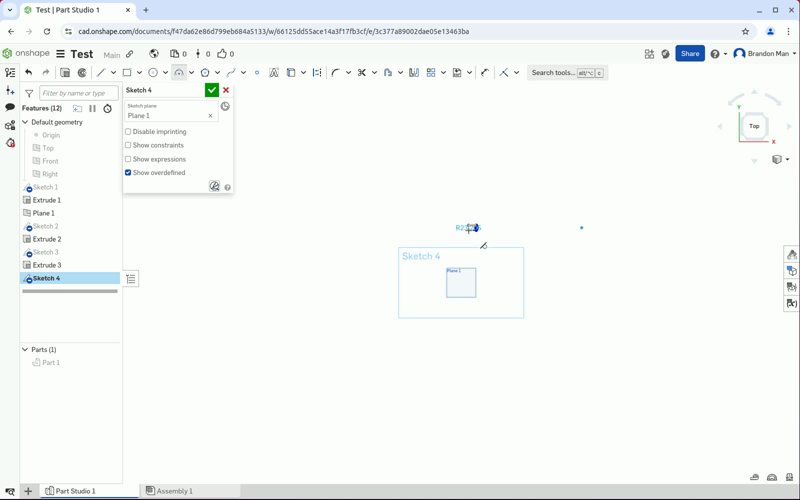
mouse_move(466, 227)
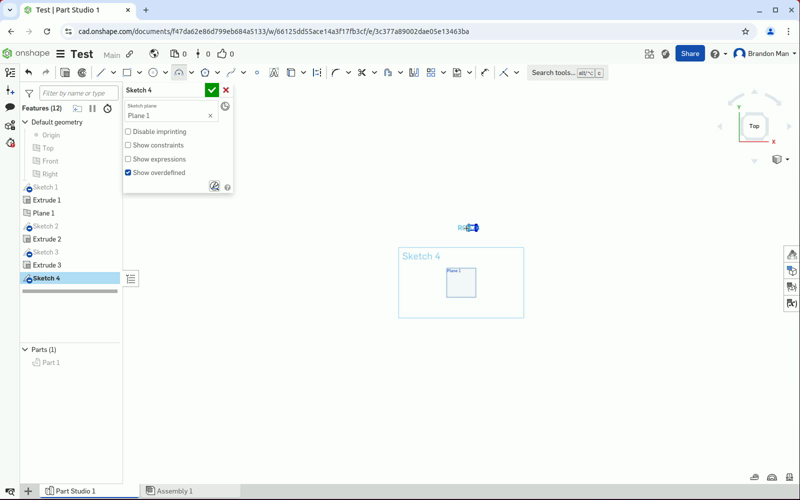
scroll(6)
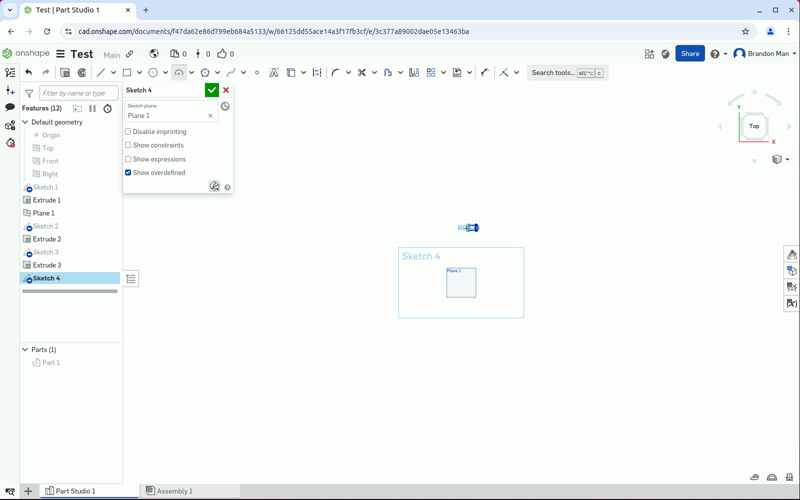
scroll(6)
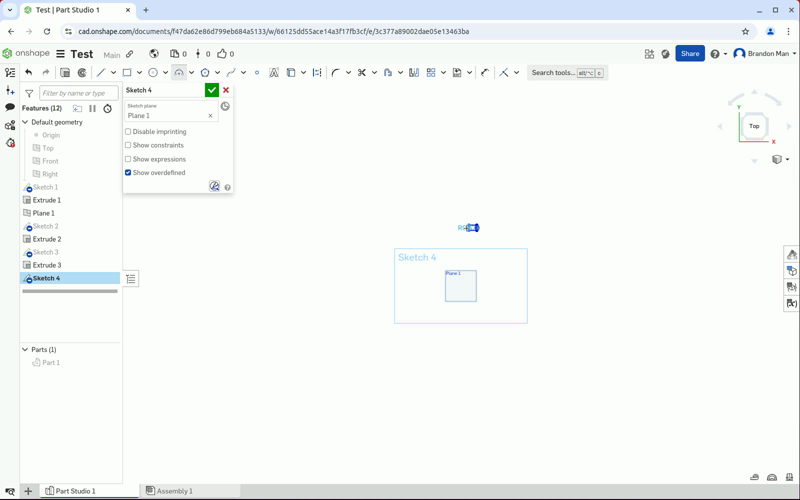
scroll(6)
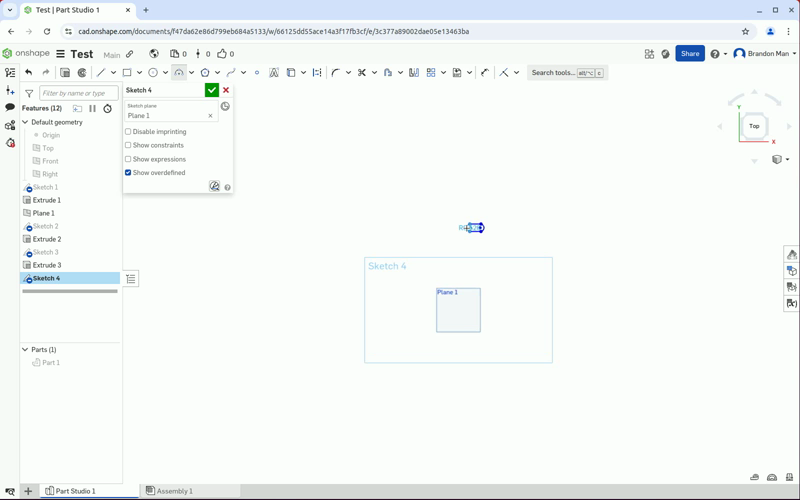
scroll(6)
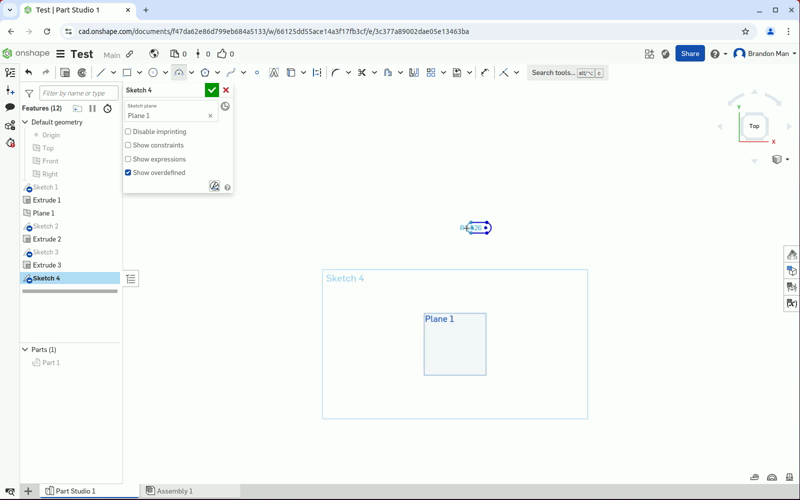
scroll(6)
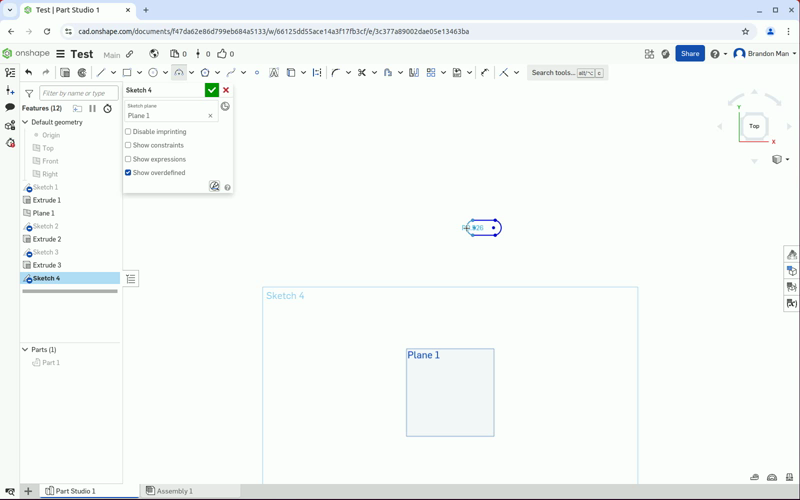
scroll(6)
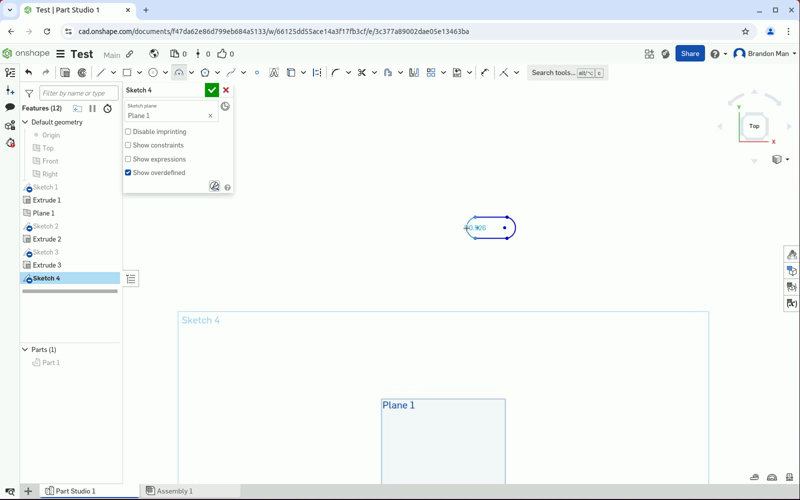
scroll(6)
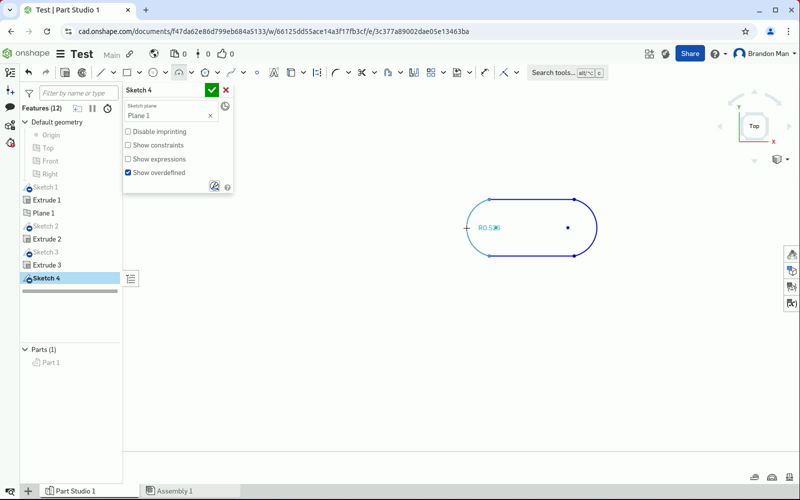
click(466, 227)
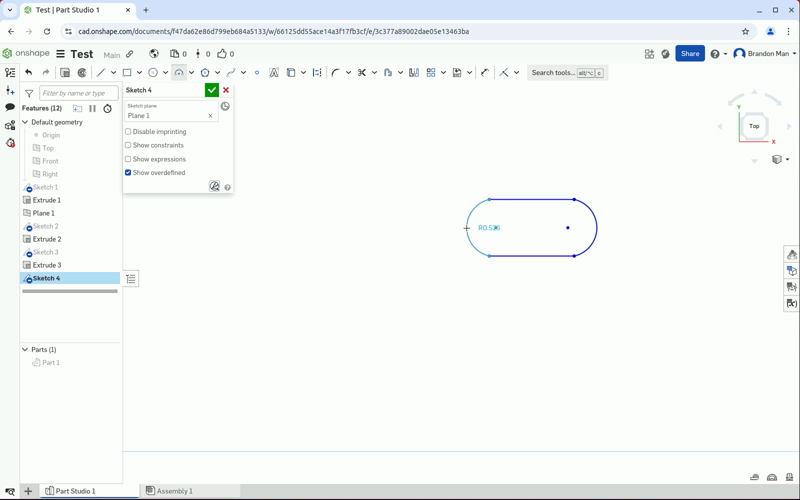
scroll(-6)
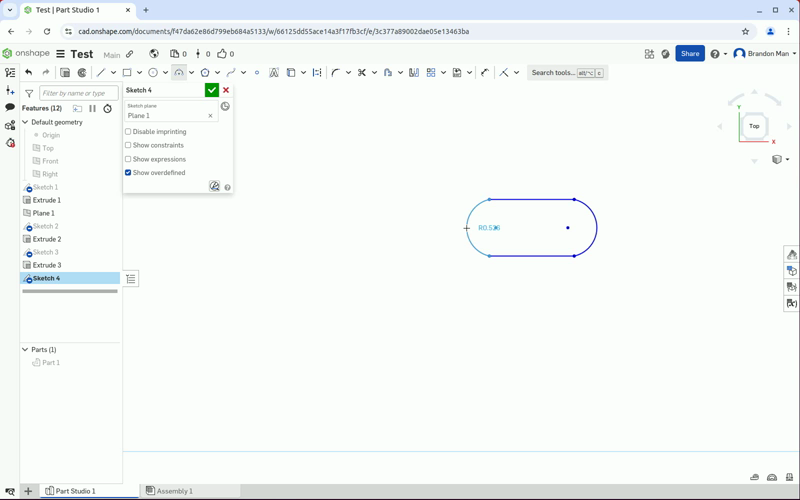
scroll(-6)
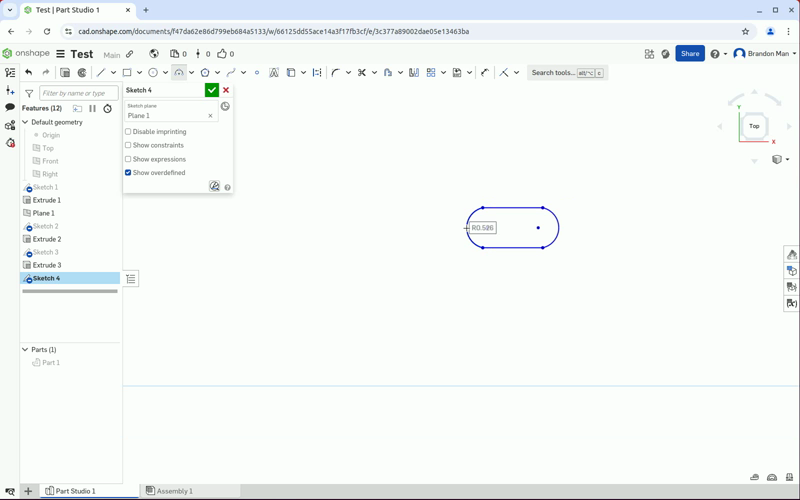
scroll(-6)
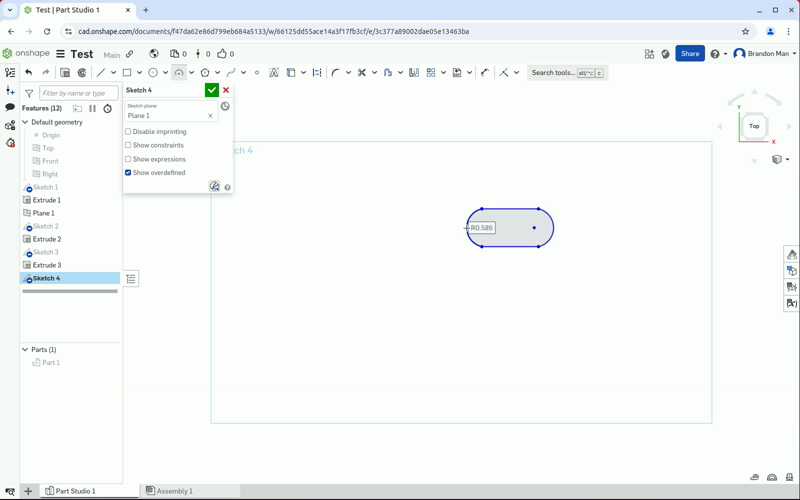
scroll(-6)
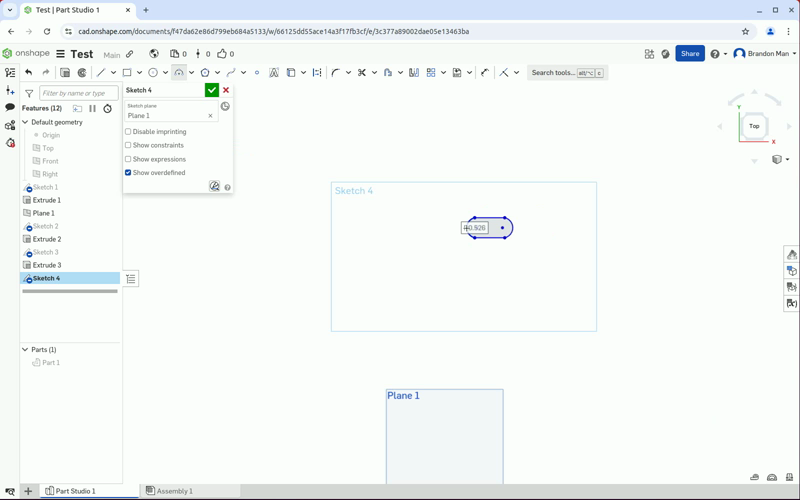
scroll(-6)
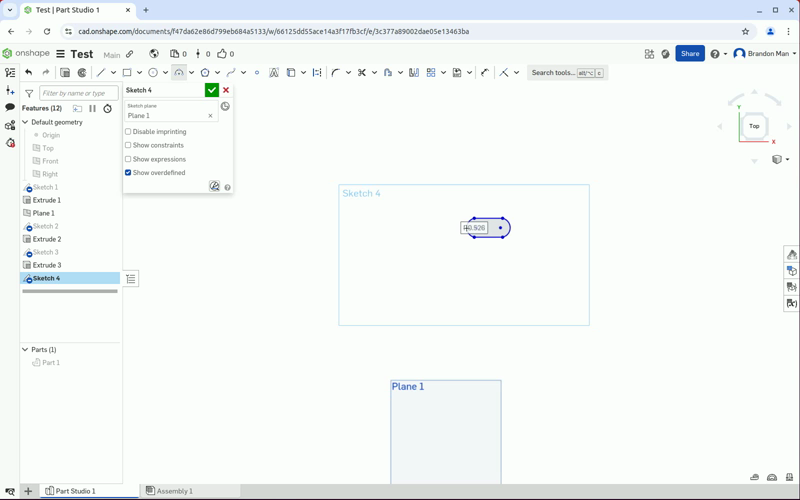
scroll(-6)
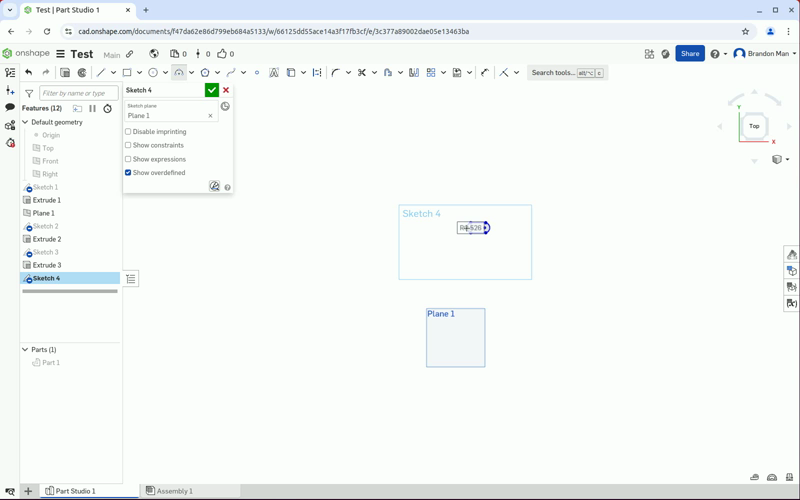
scroll(-6)
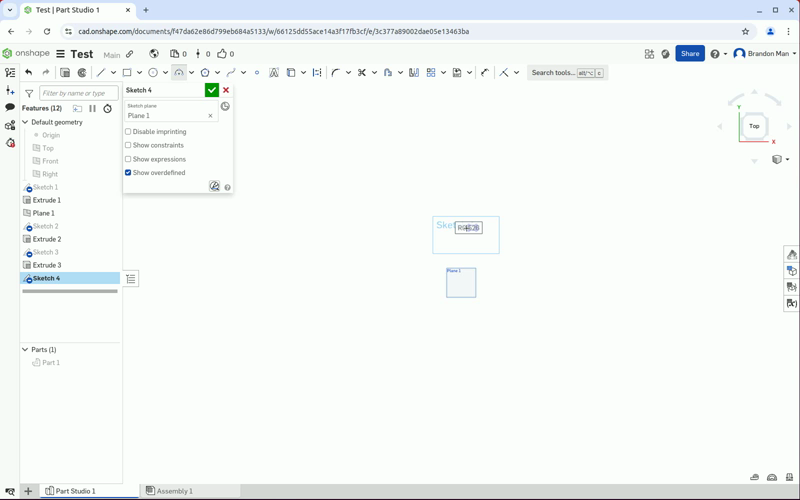
key_up(shift)
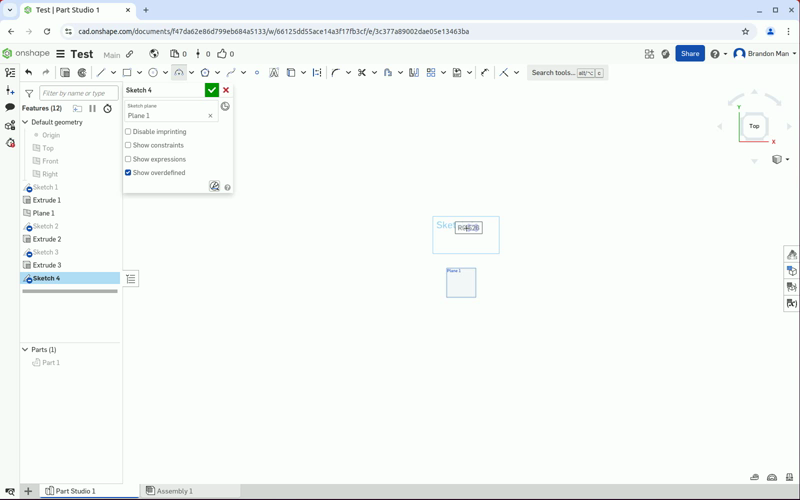
key(esc)
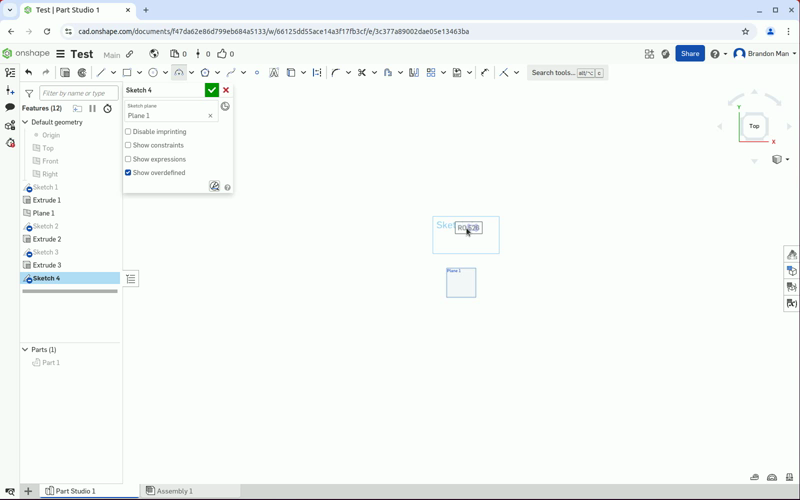
mouse_move(473, 229)
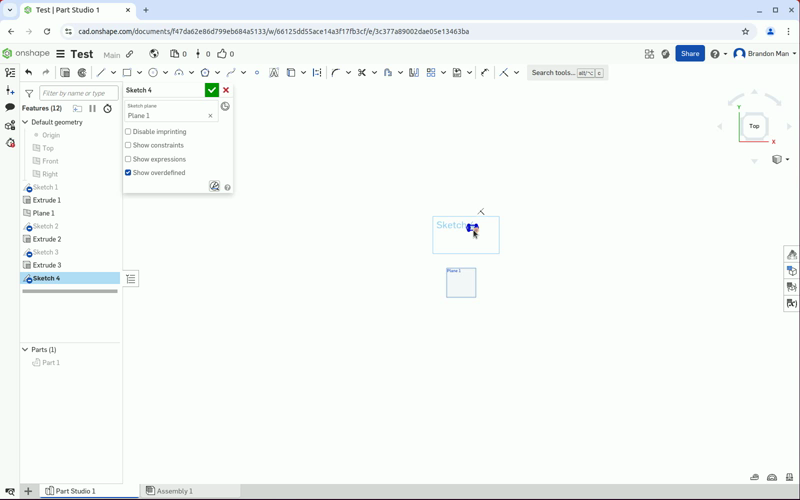
scroll(6)
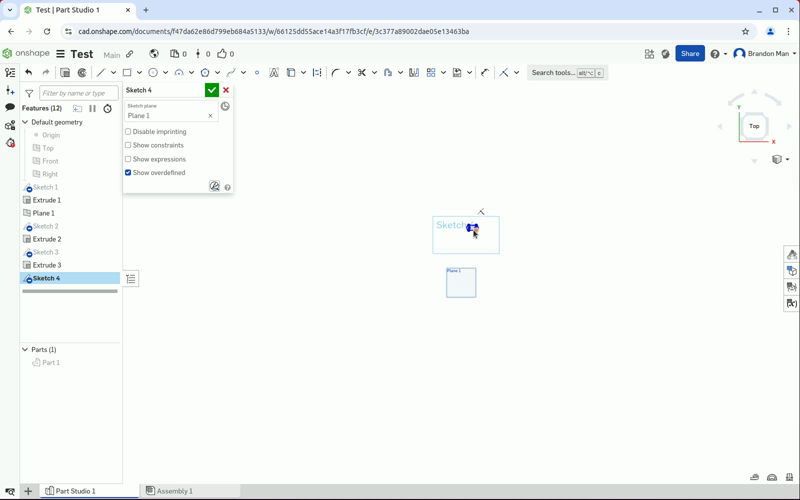
scroll(6)
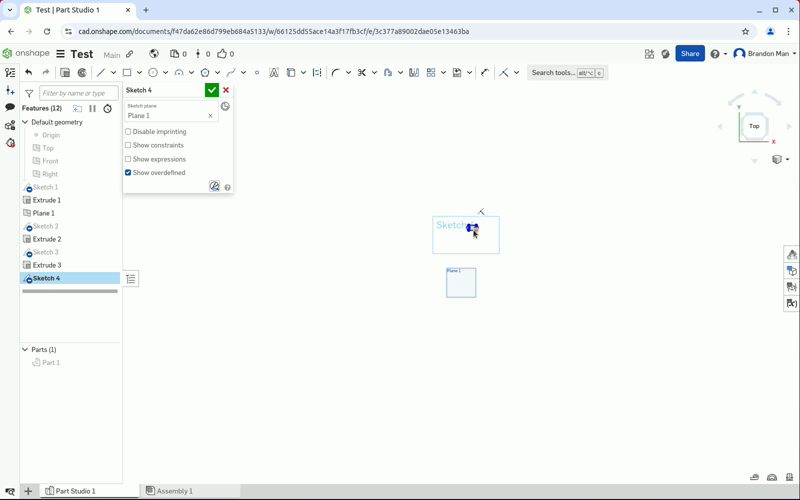
scroll(6)
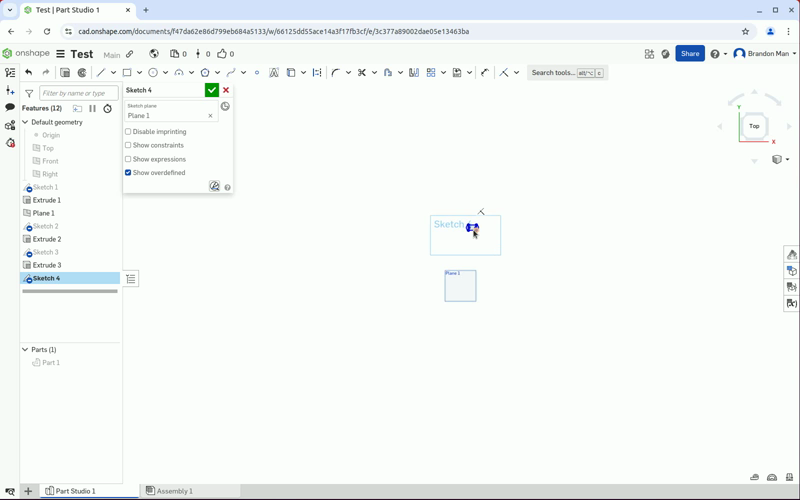
scroll(6)
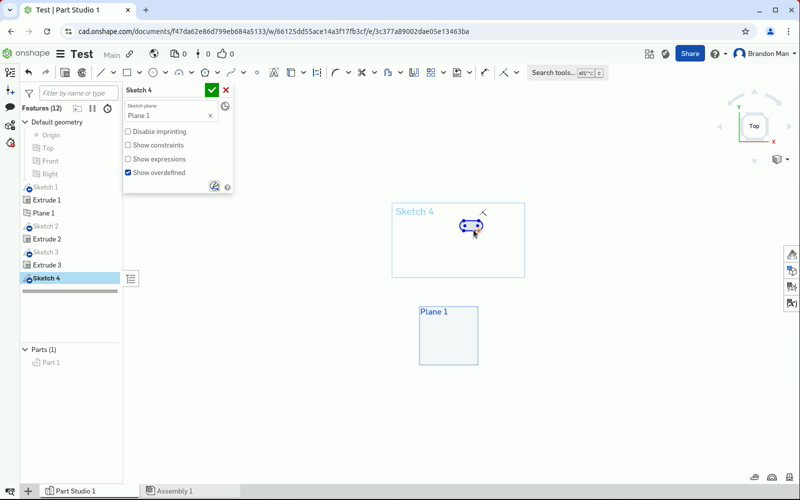
scroll(6)
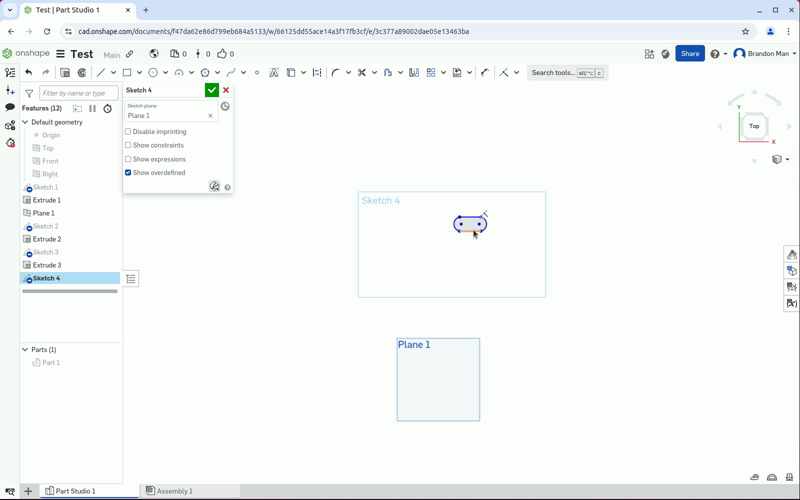
scroll(6)
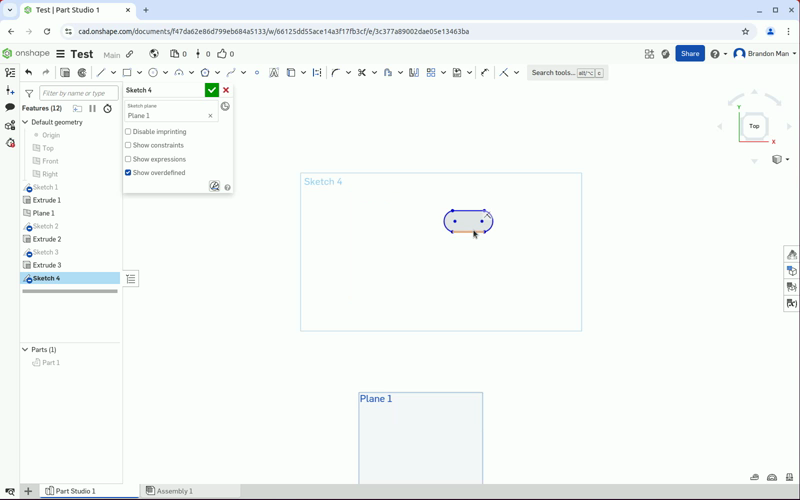
scroll(6)
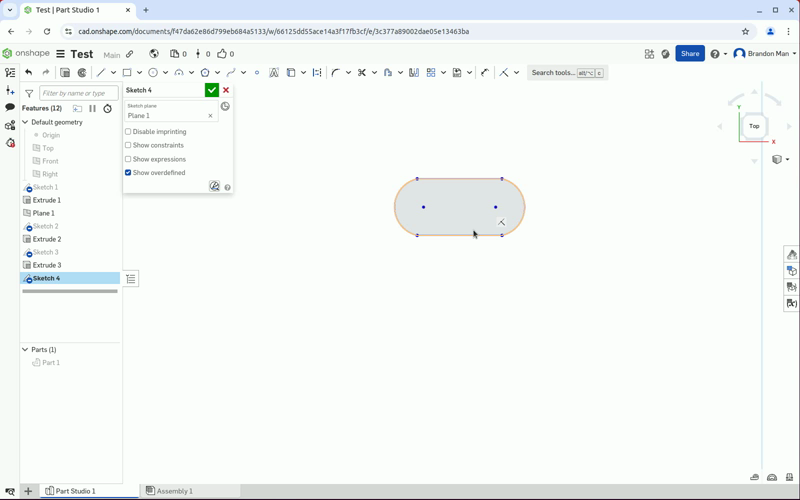
click(473, 229)
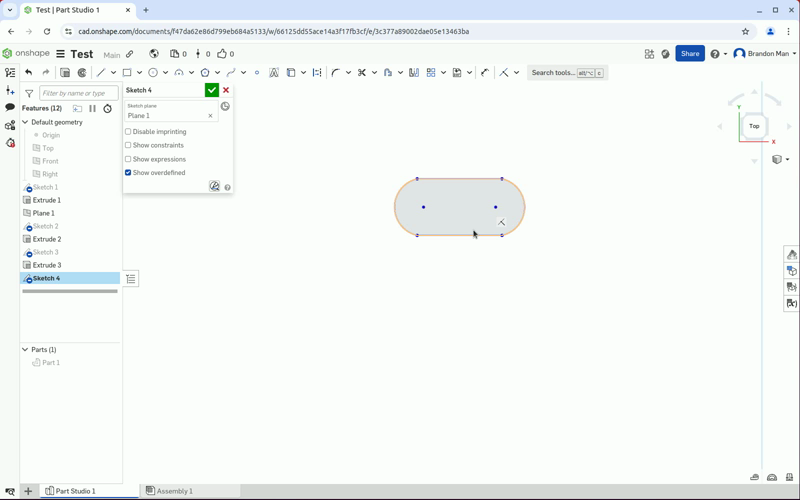
scroll(-6)
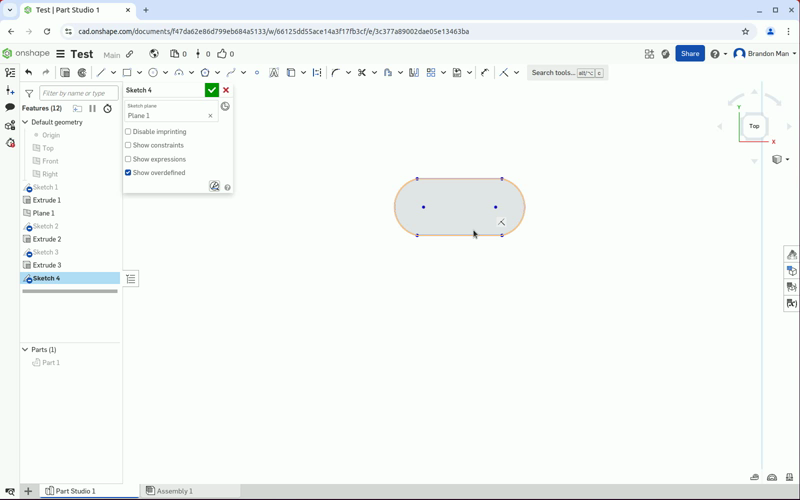
scroll(-6)
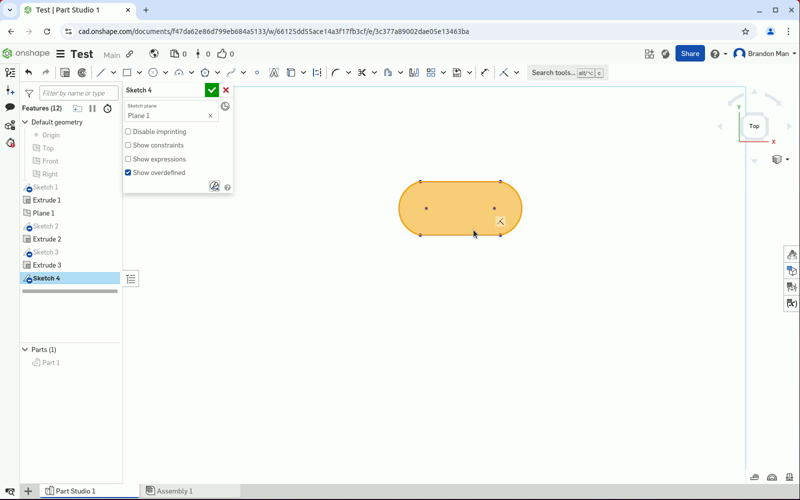
scroll(-6)
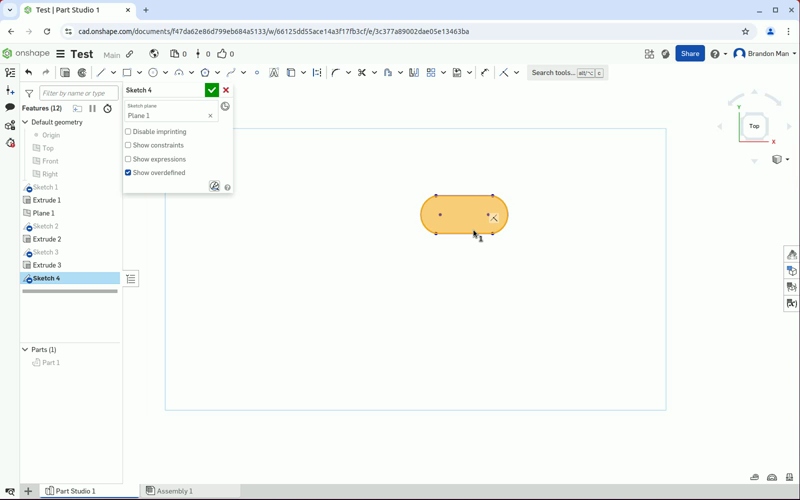
scroll(-6)
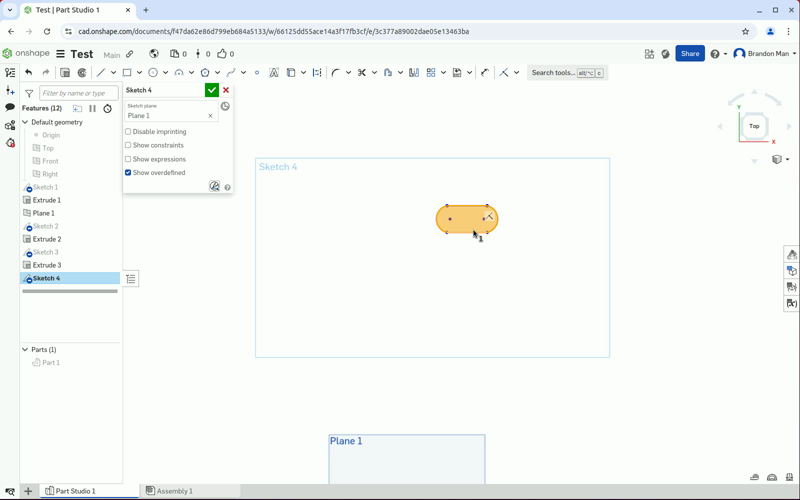
scroll(-6)
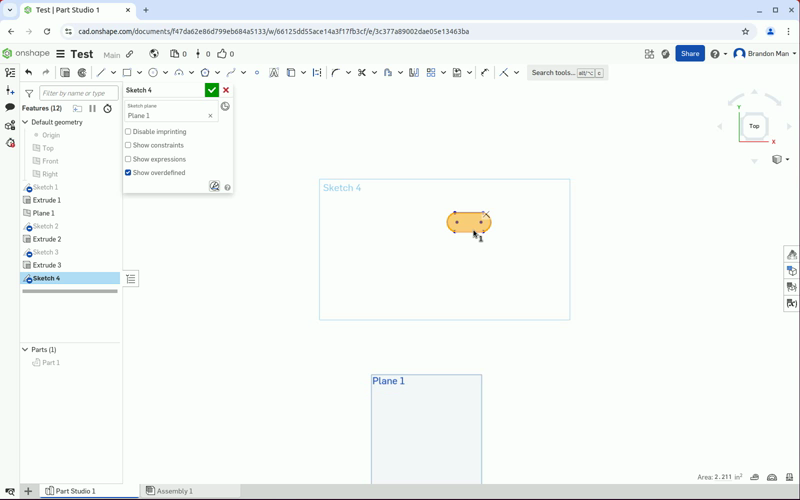
scroll(-6)
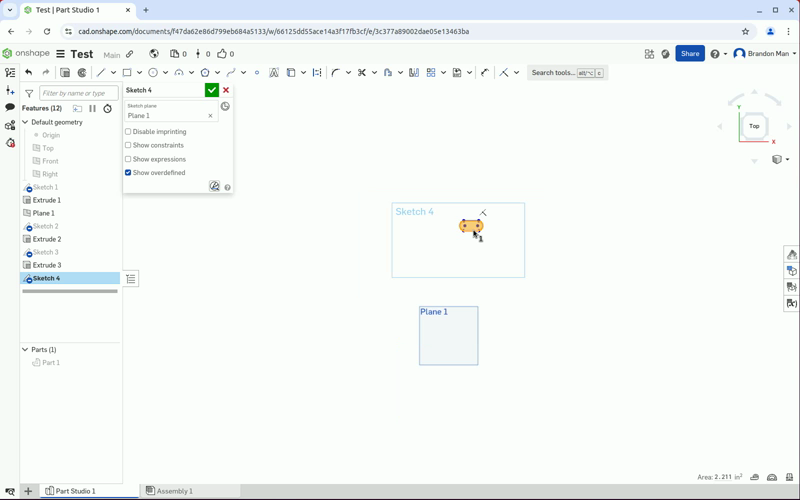
scroll(-6)
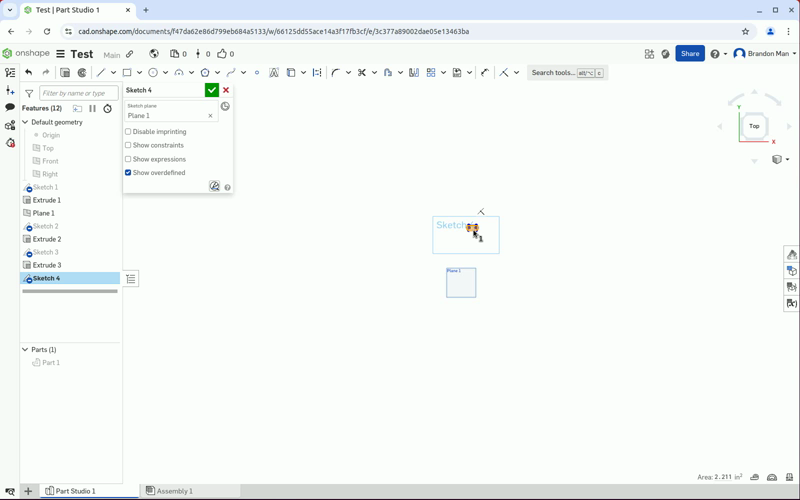
mouse_move(73, 352)
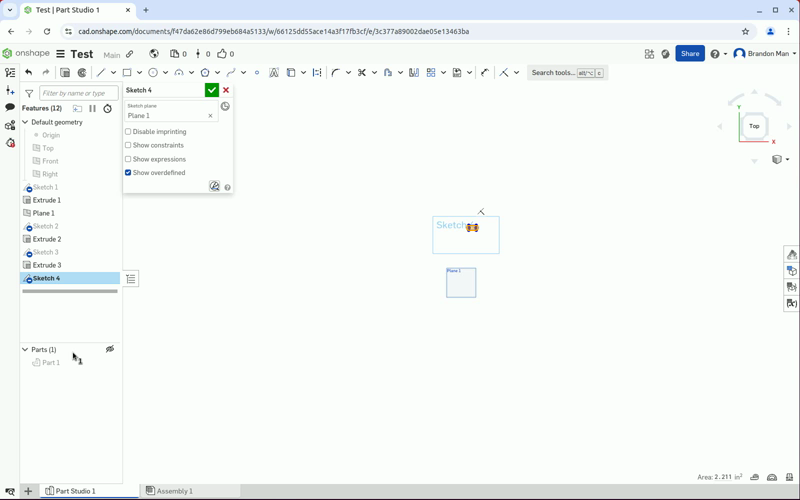
key(shift+y)
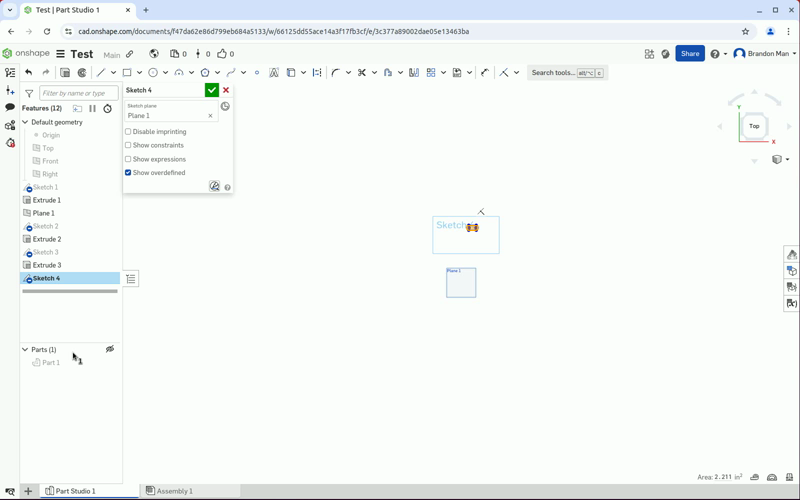
key(shift+e)
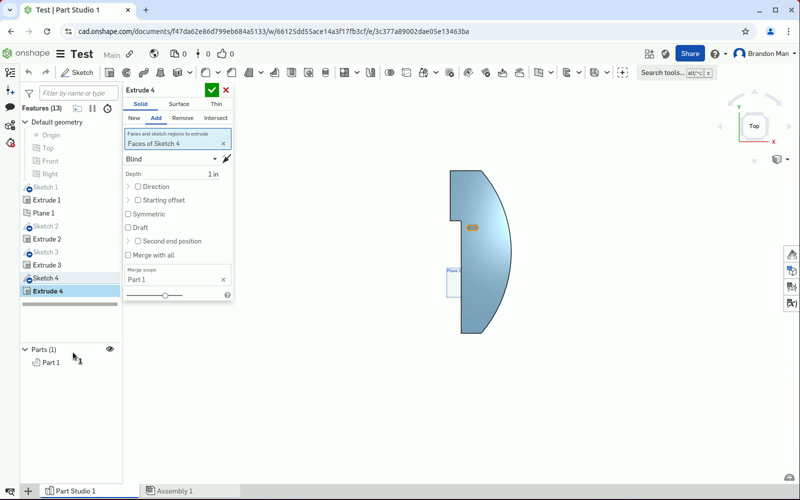
mouse_move(143, 106)
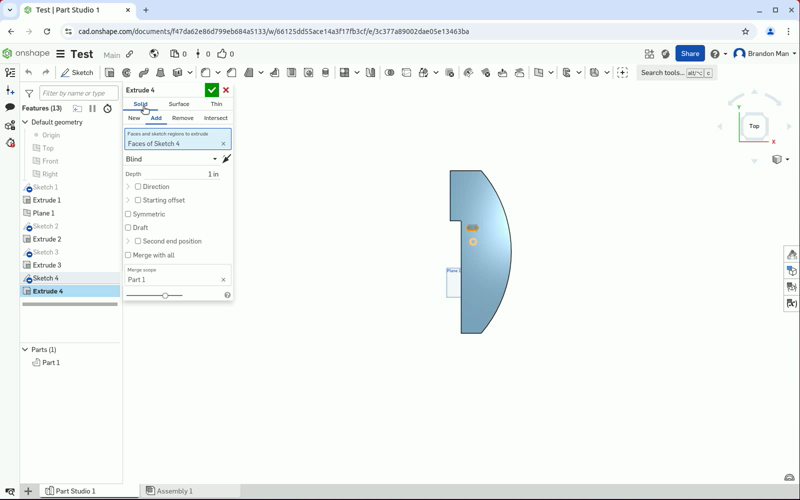
click(143, 106)
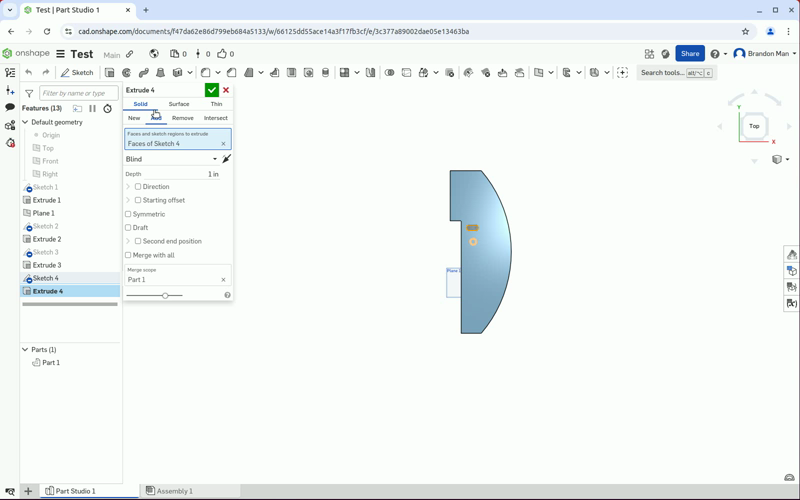
mouse_move(186, 120)
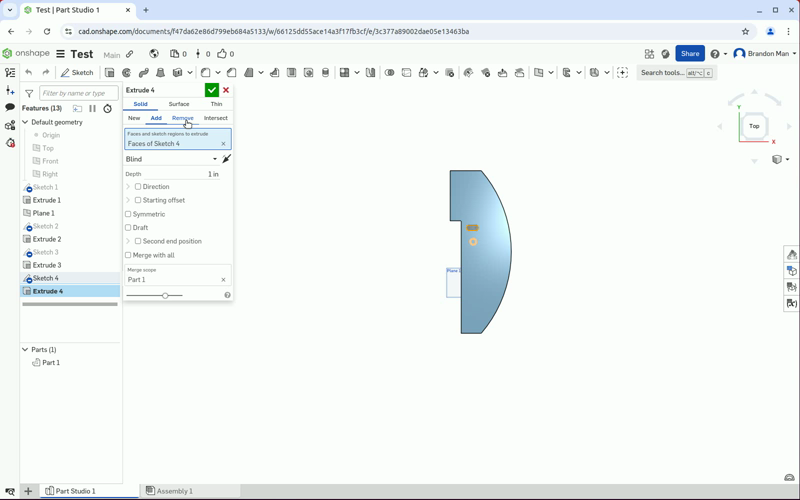
click(186, 120)
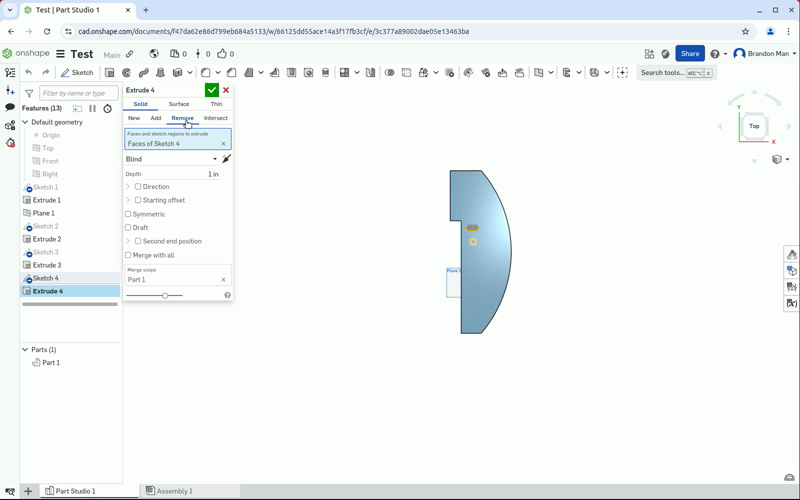
key(tab, 4)
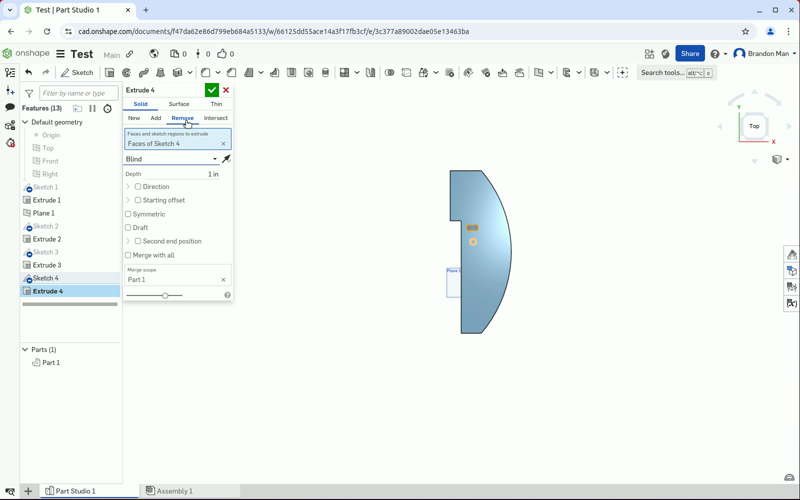
text(0.963)
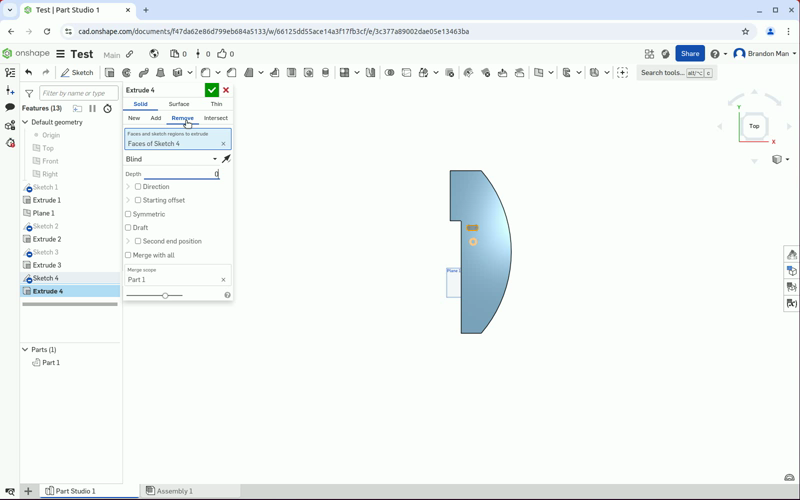
key(tab, 6)
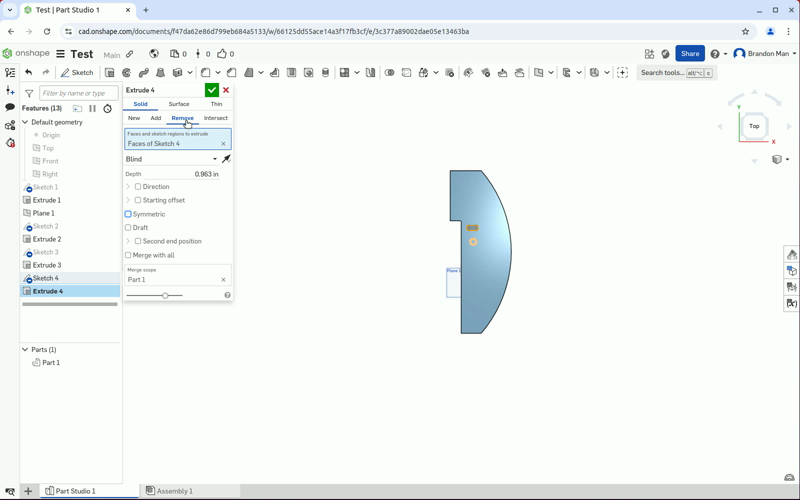
key(space)
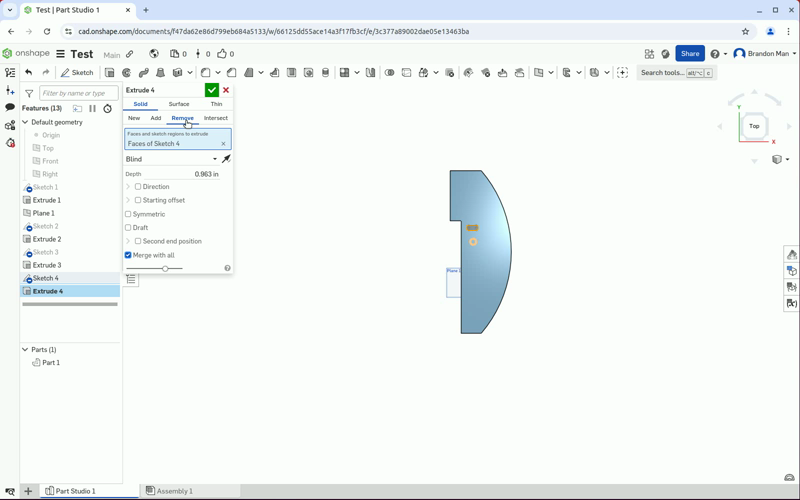
key(enter)
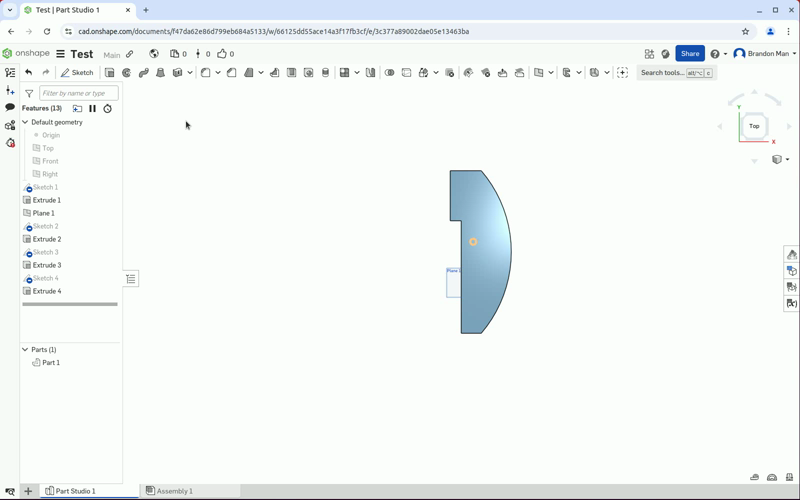
key(shift+h)
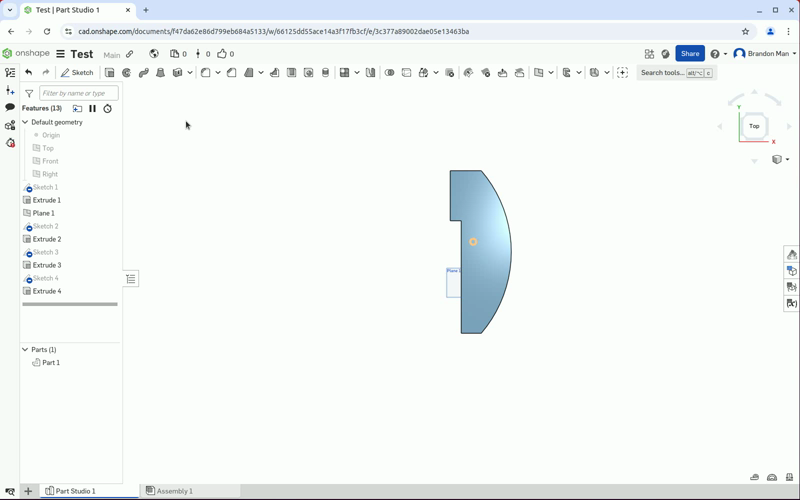
key(shift+h)
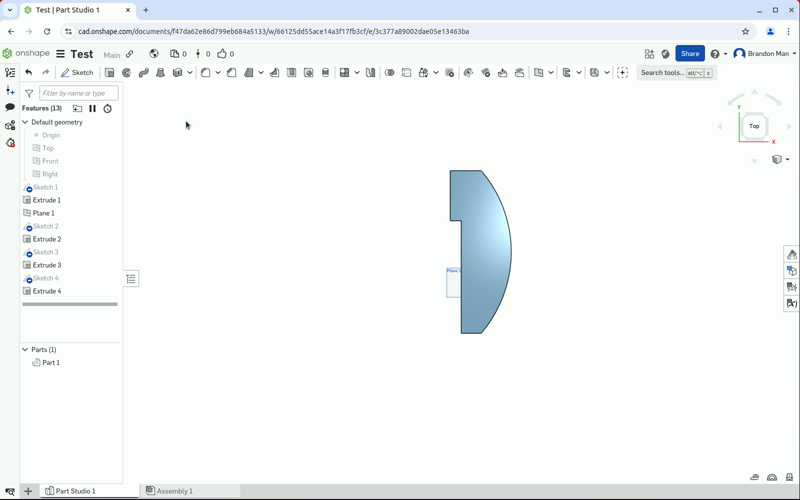
mouse_move(73, 189)
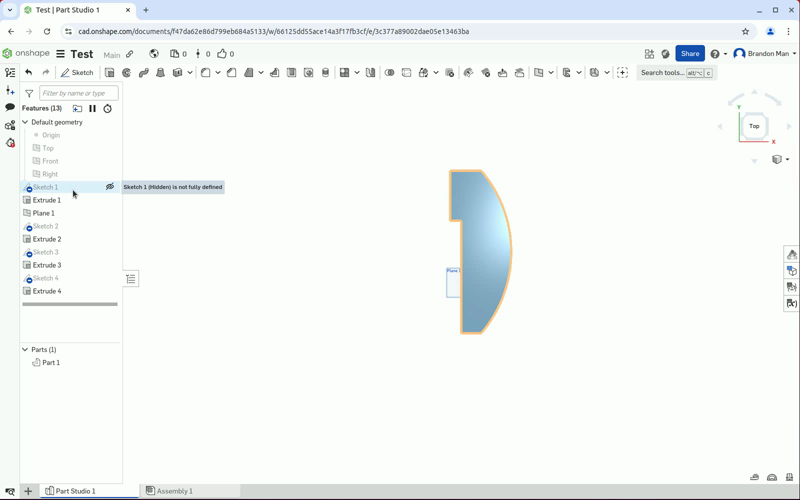
click(73, 189)
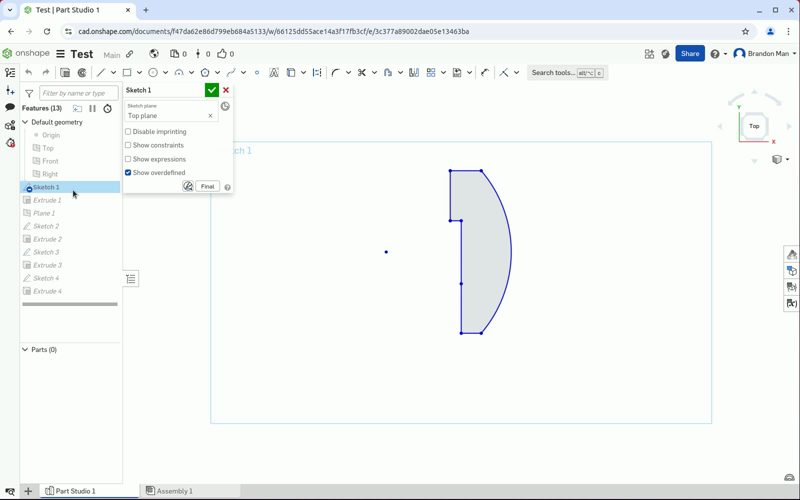
mouse_move(229, 92)
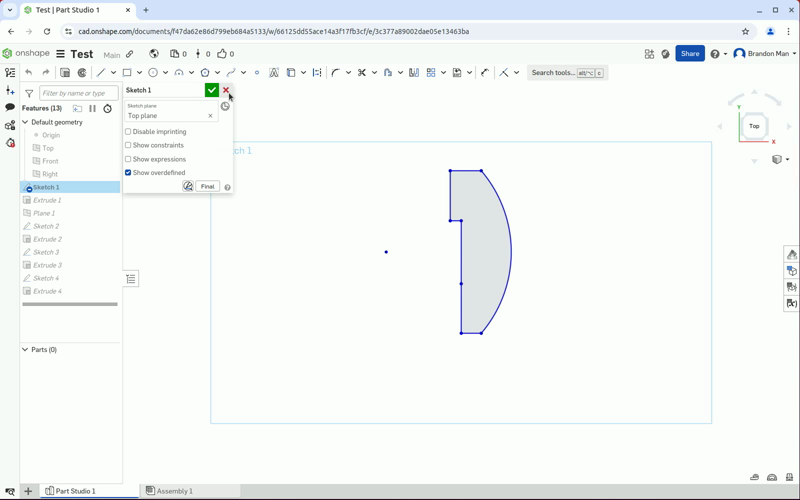
click(229, 92)
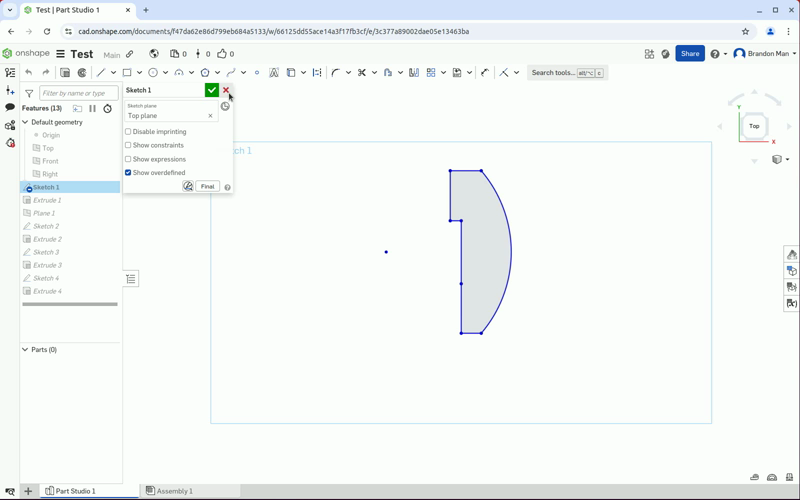
key(shift+s)
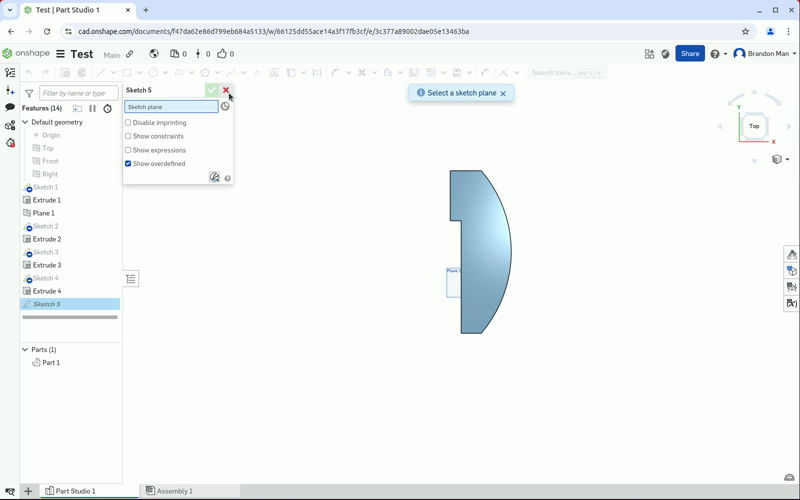
mouse_move(73, 215)
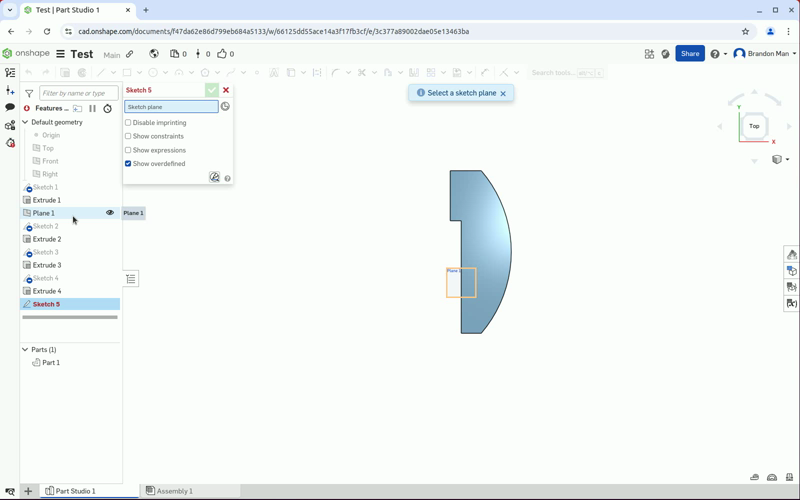
click(73, 215)
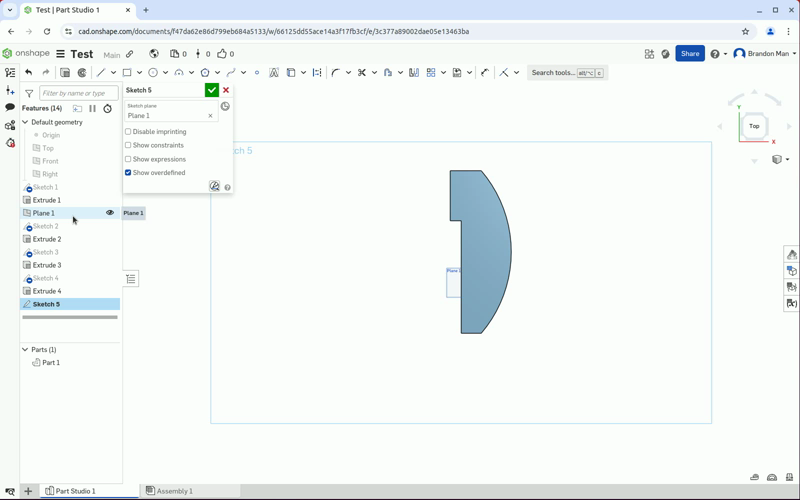
mouse_move(73, 352)
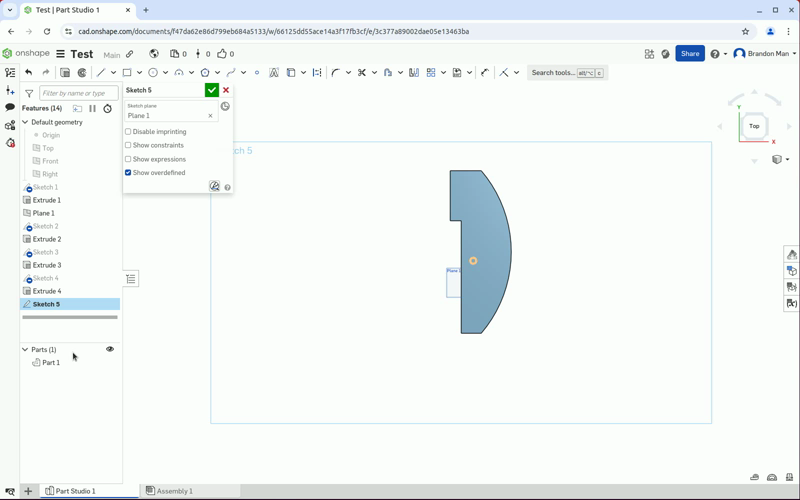
key(y)
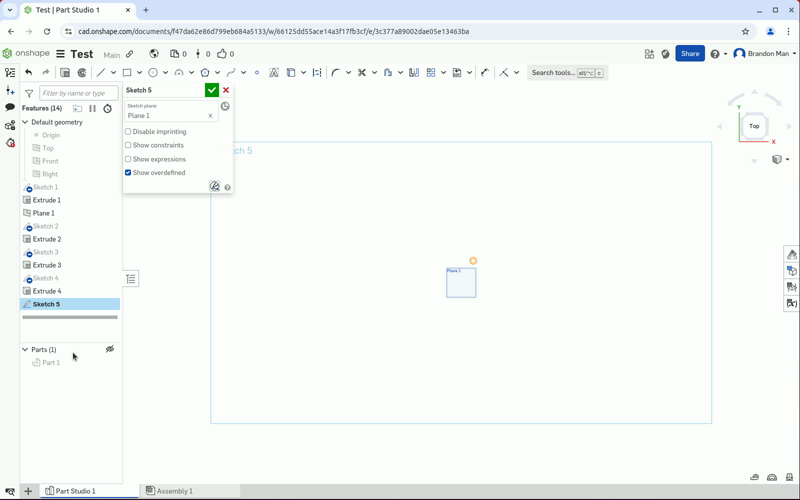
key(l)
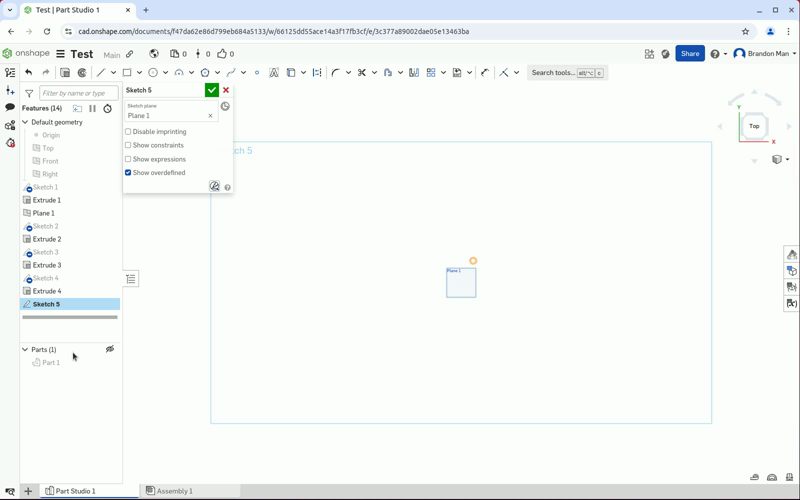
key_down(shift)
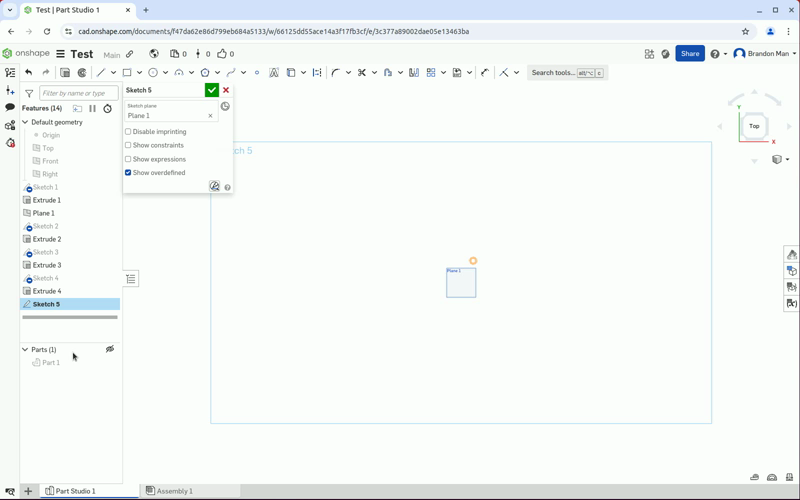
mouse_move(468, 276)
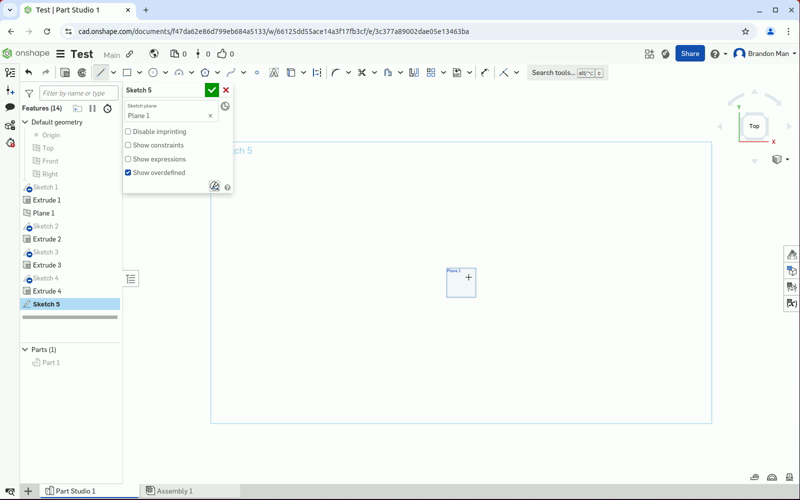
click(468, 276)
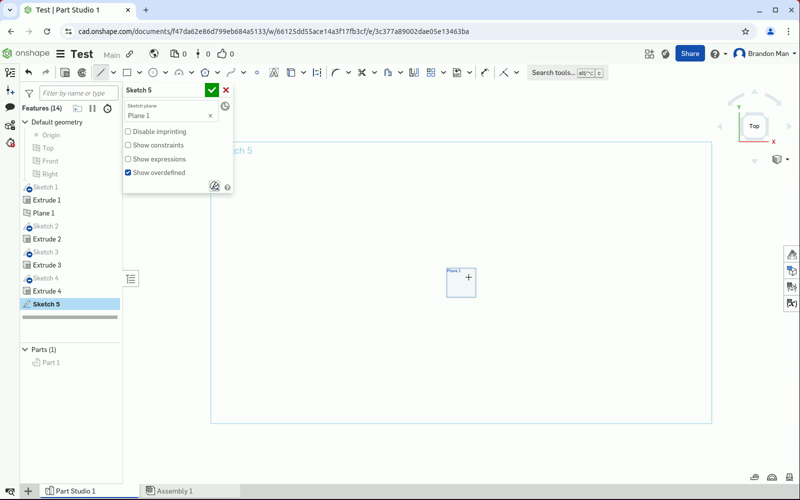
key_up(shift)
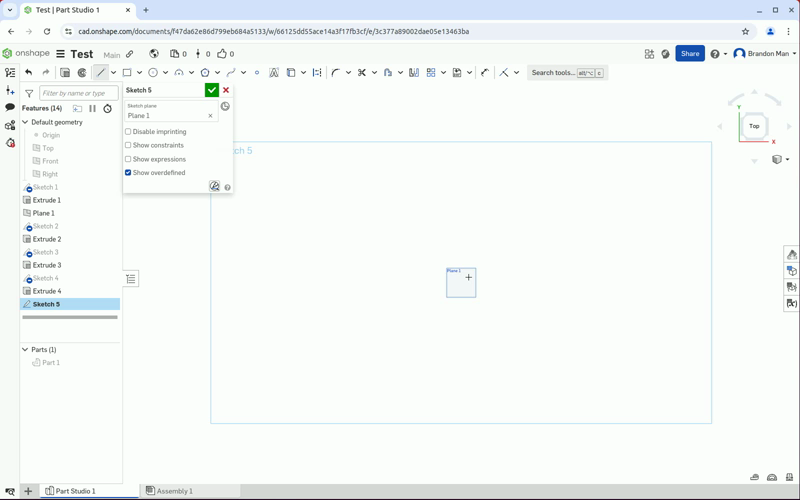
key_down(shift)
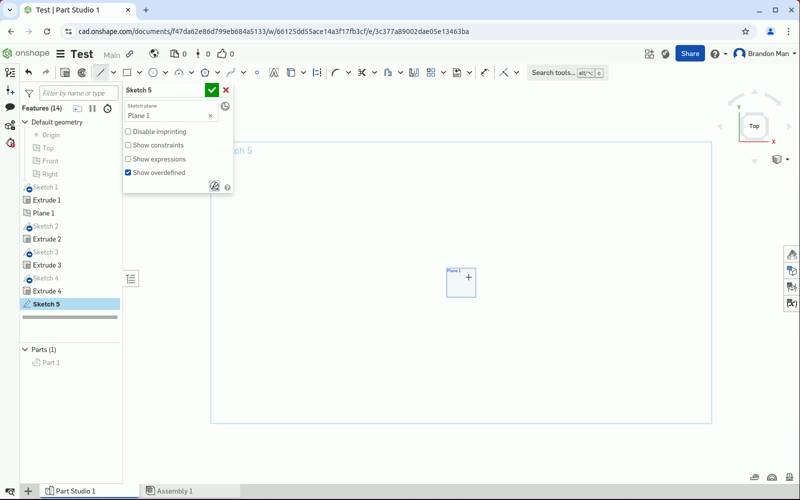
mouse_move(498, 276)
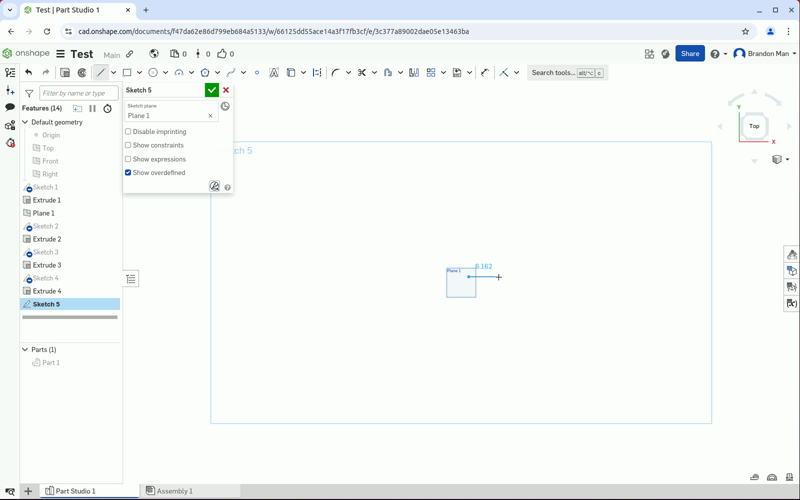
mouse_move(476, 276)
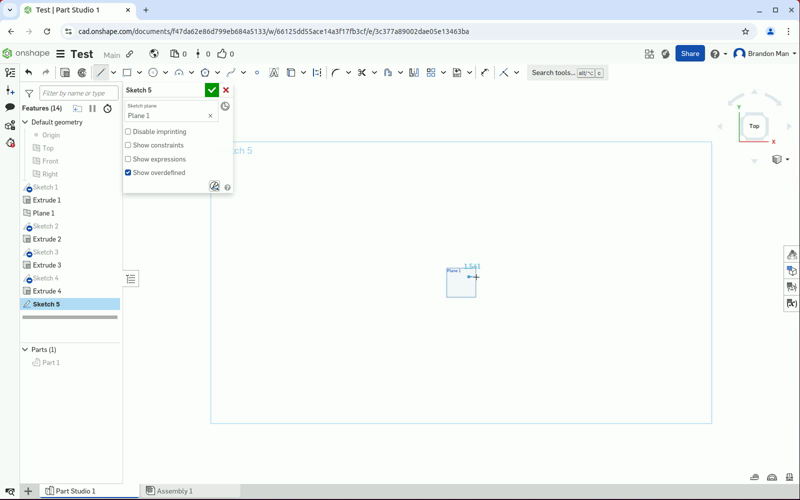
scroll(6)
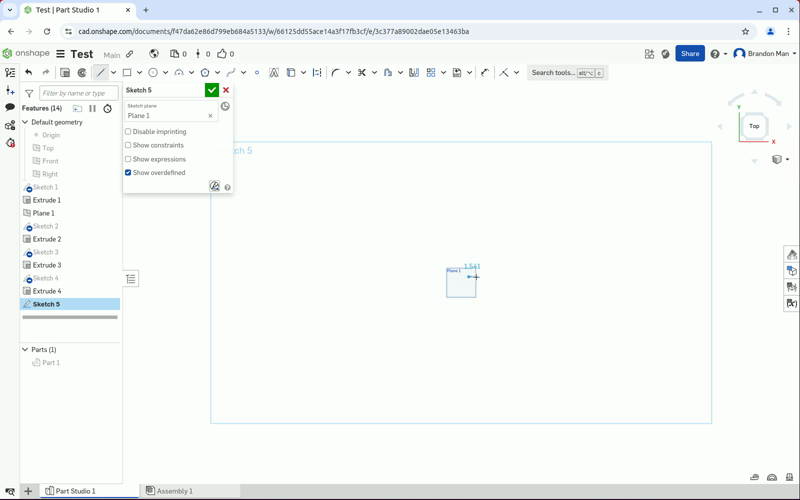
scroll(6)
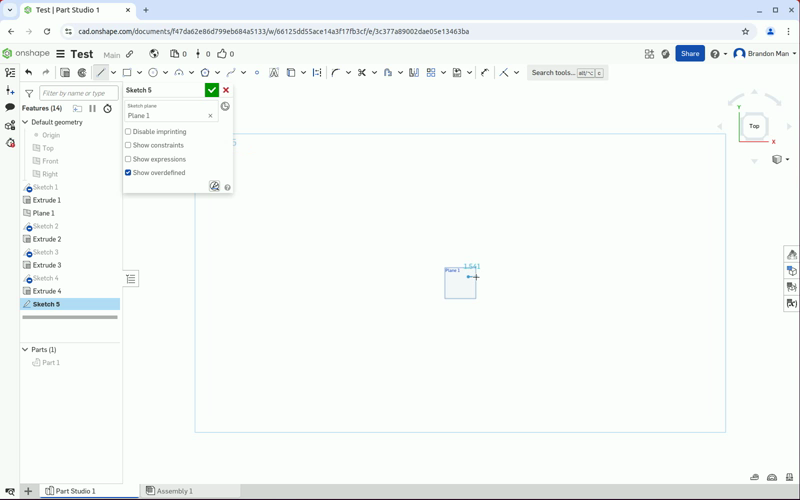
scroll(6)
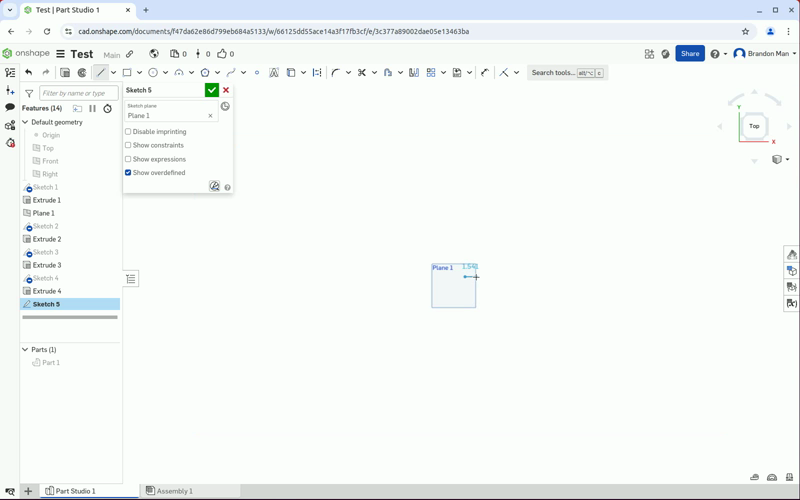
scroll(6)
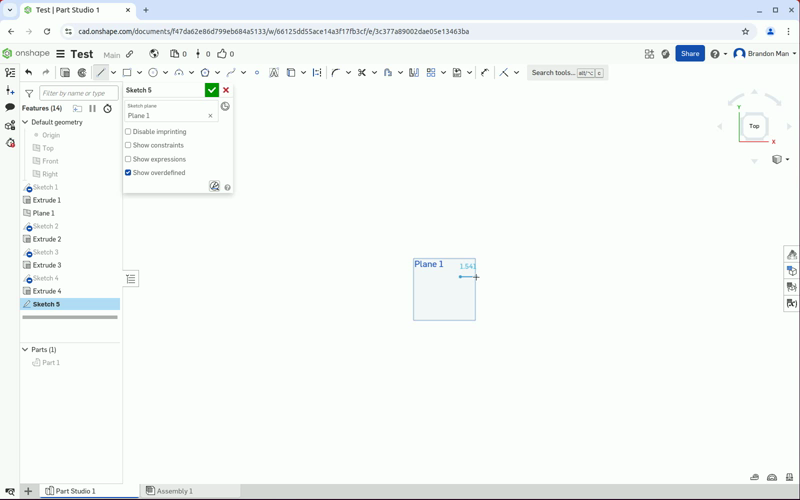
scroll(6)
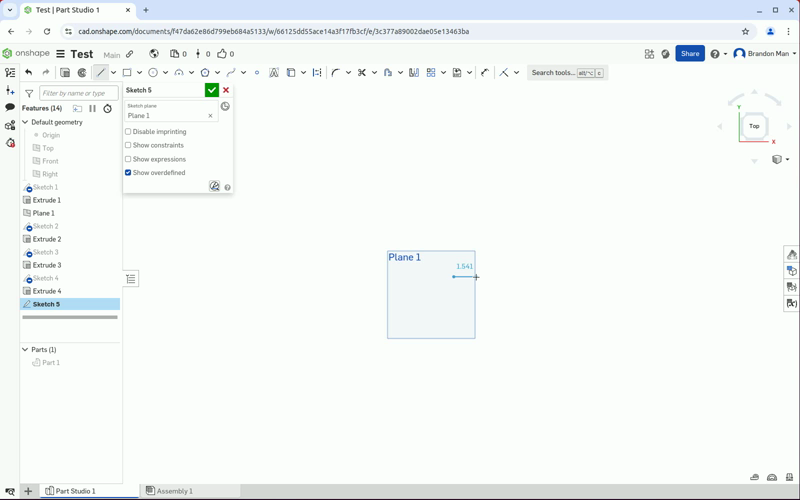
scroll(6)
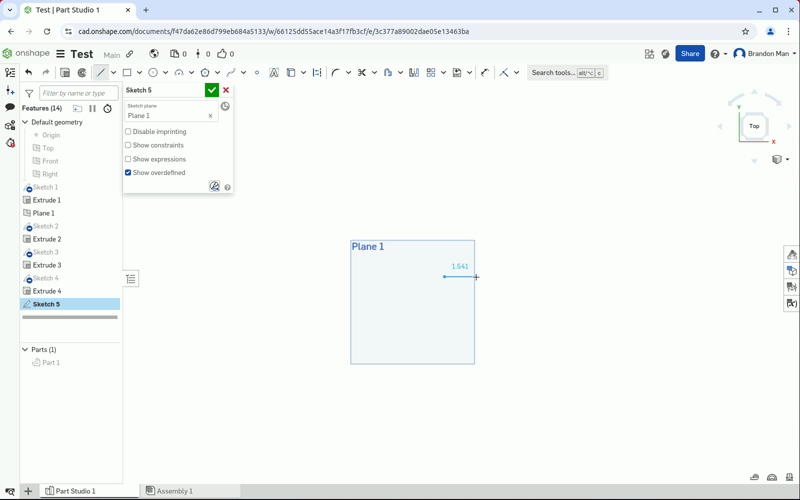
scroll(6)
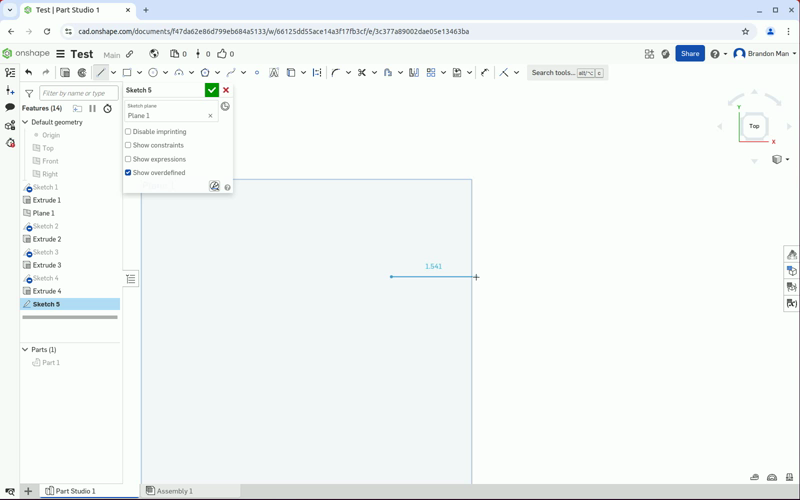
click(476, 276)
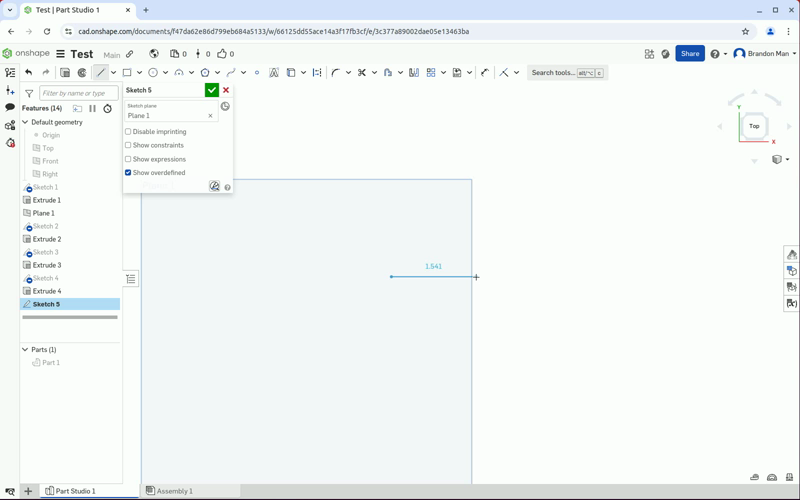
scroll(-6)
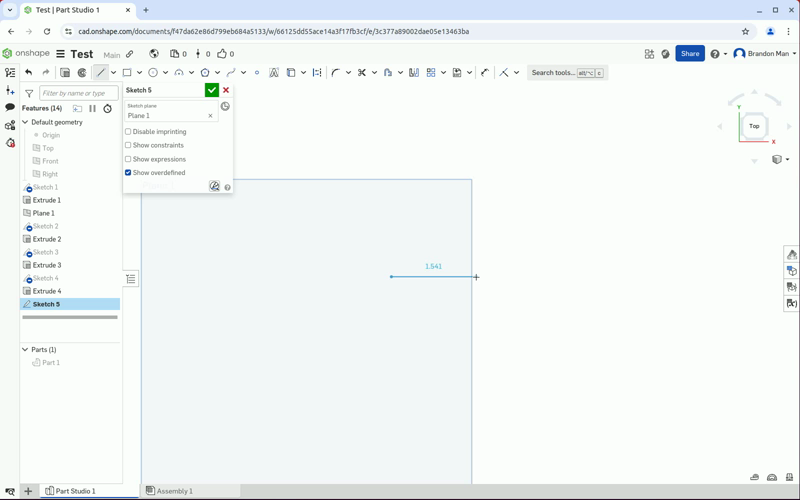
scroll(-6)
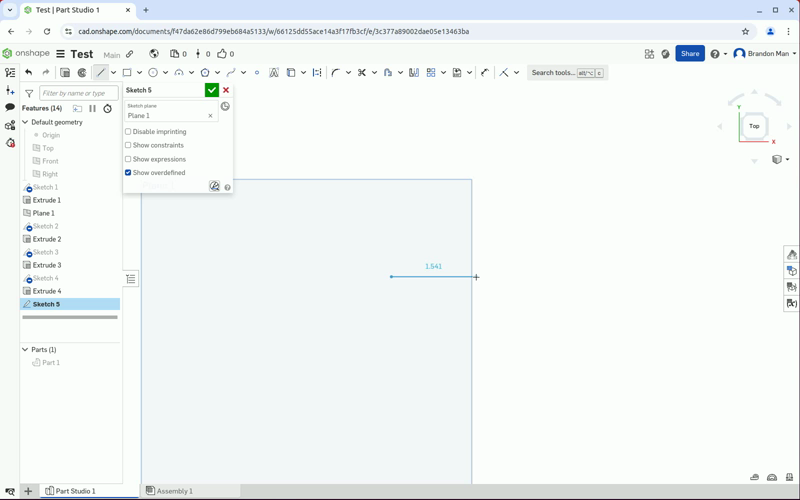
scroll(-6)
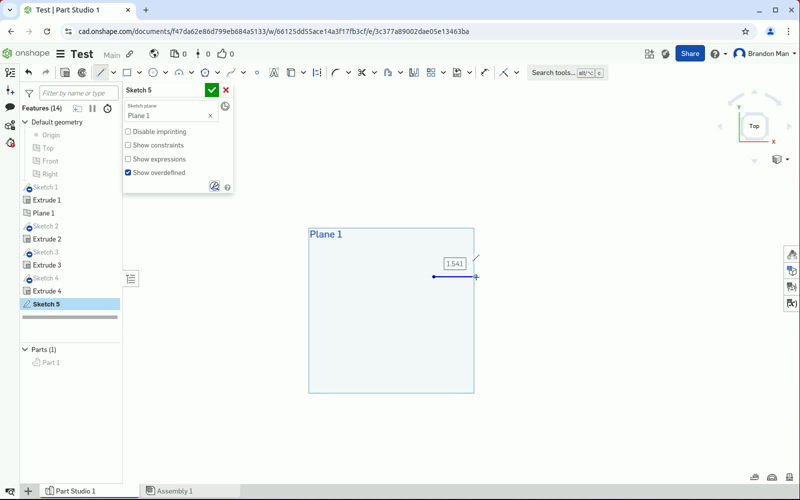
scroll(-6)
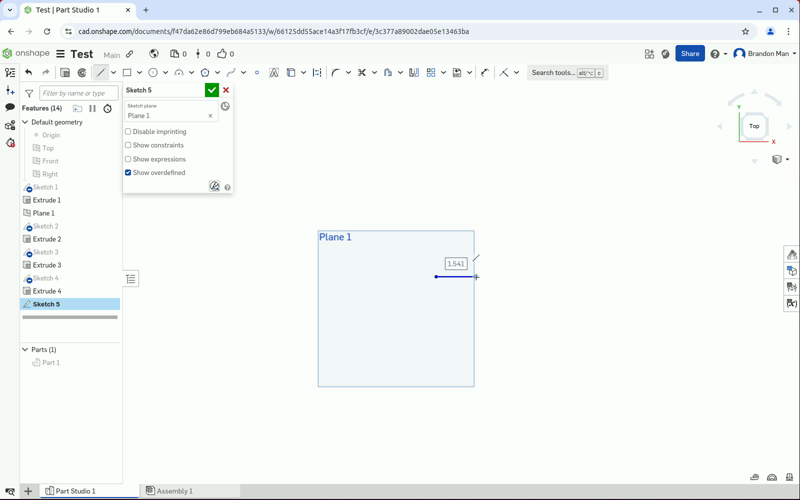
scroll(-6)
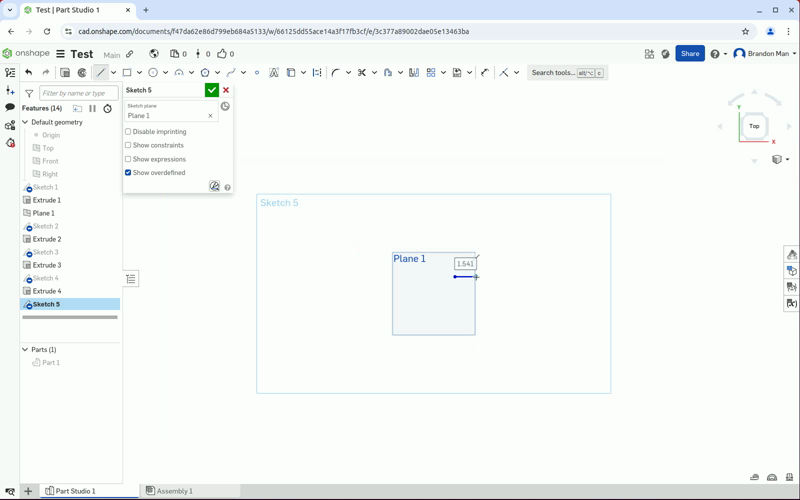
scroll(-6)
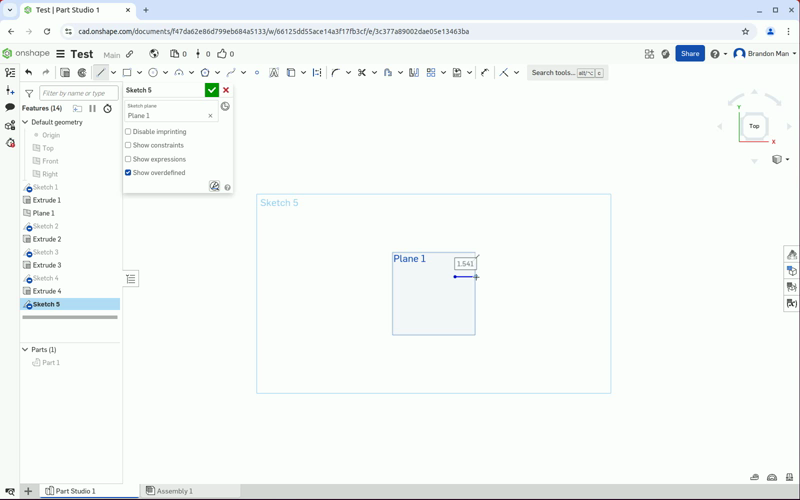
scroll(-6)
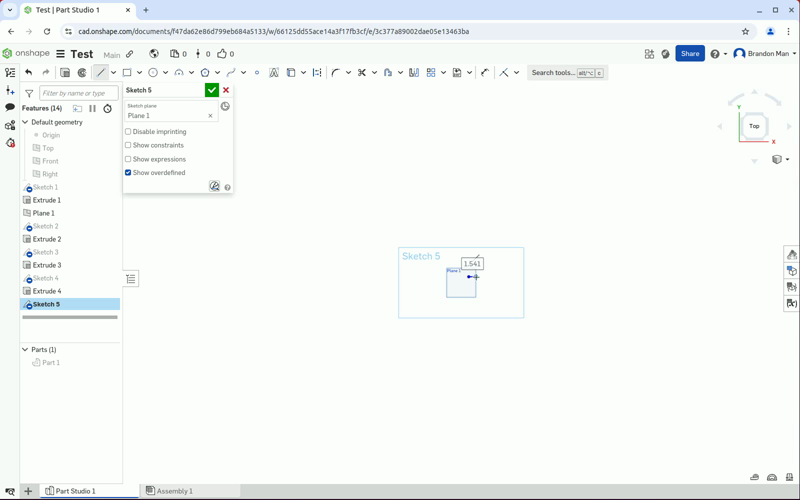
key_up(shift)
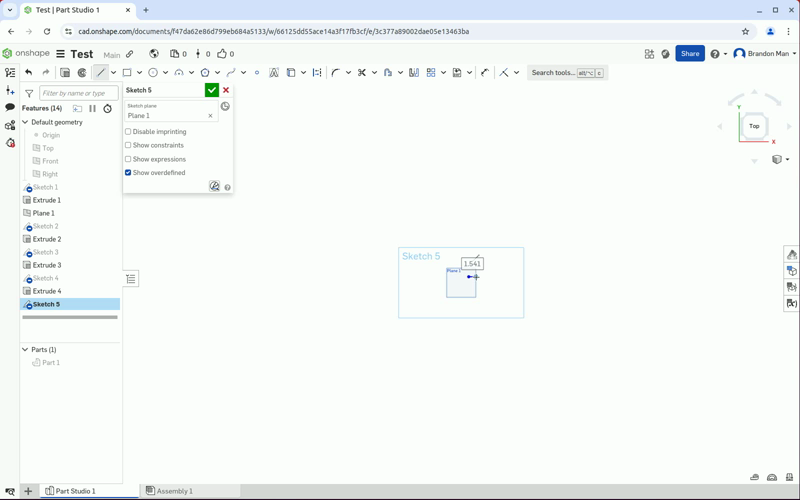
key(esc)
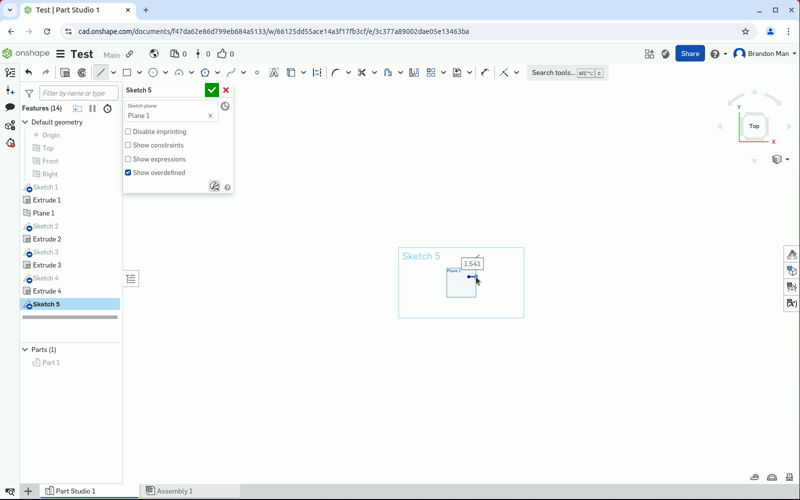
key(a)
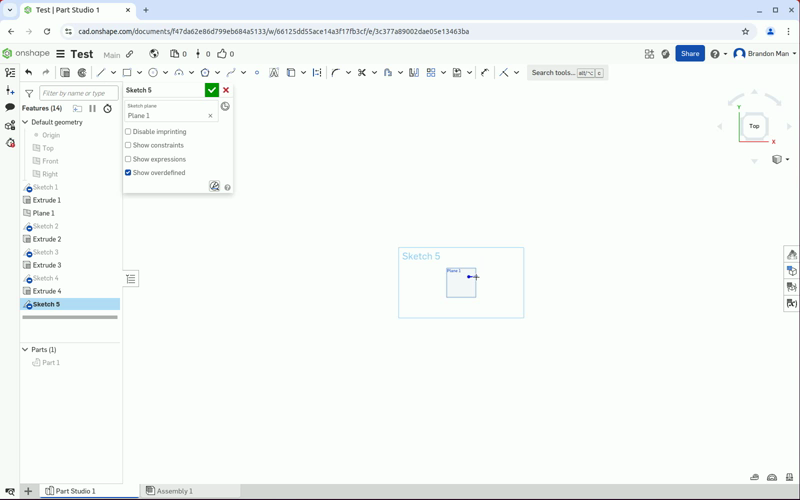
mouse_move(476, 276)
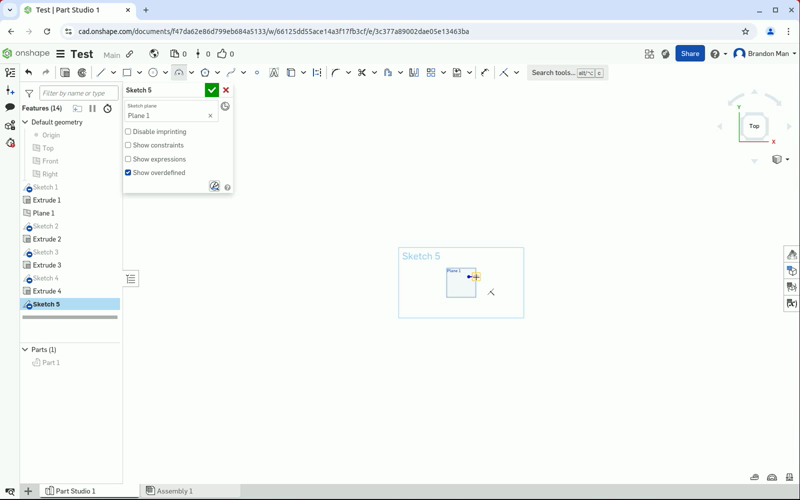
click(476, 276)
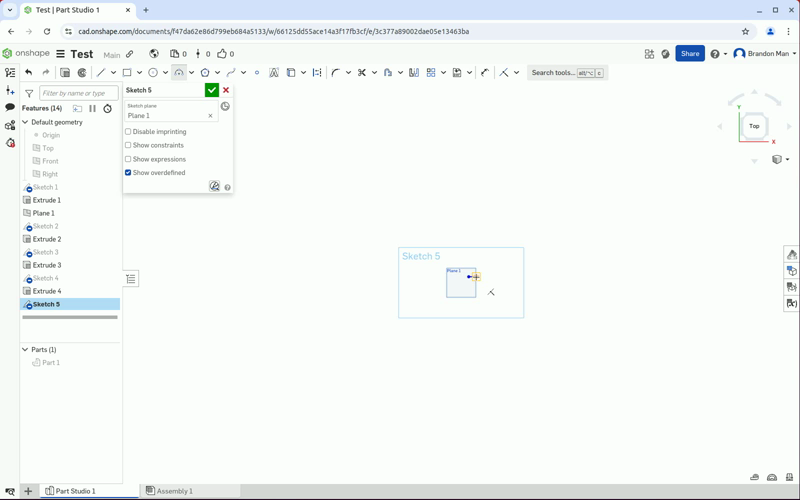
key_down(shift)
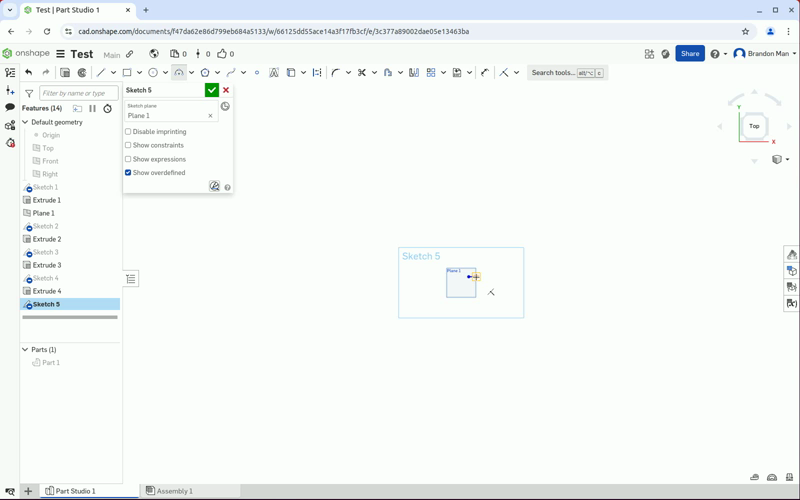
mouse_move(476, 272)
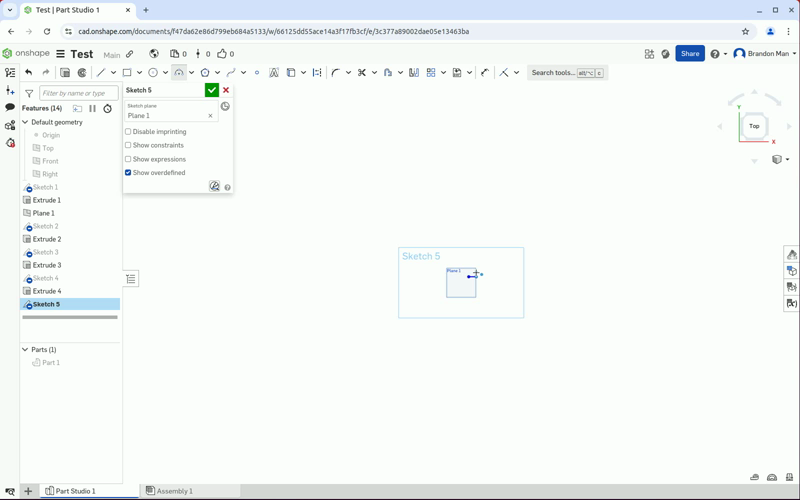
scroll(6)
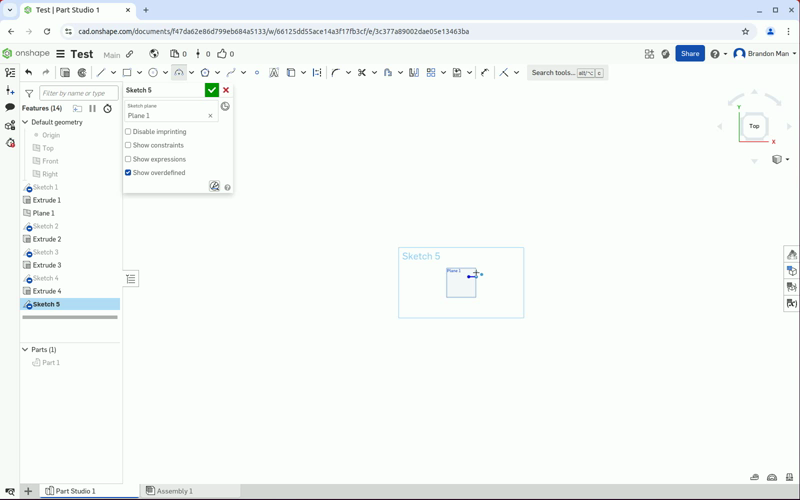
scroll(6)
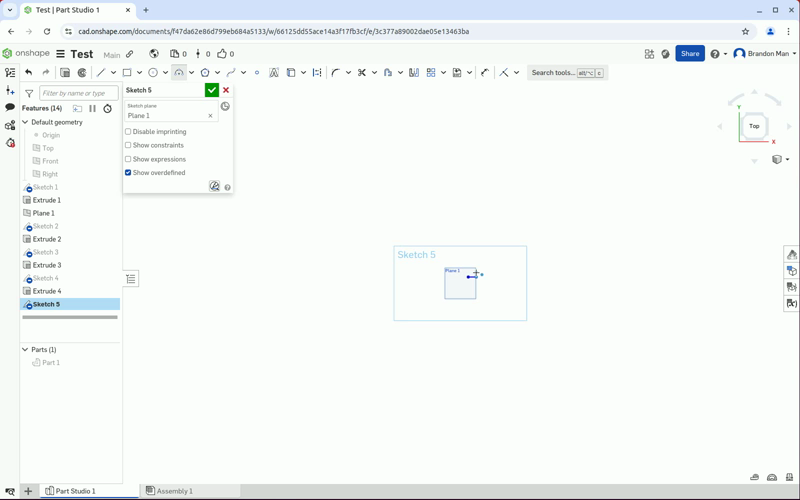
scroll(6)
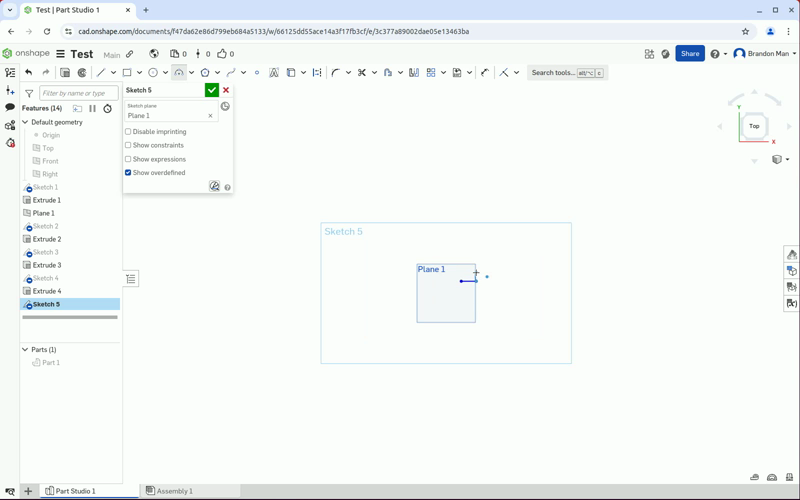
scroll(6)
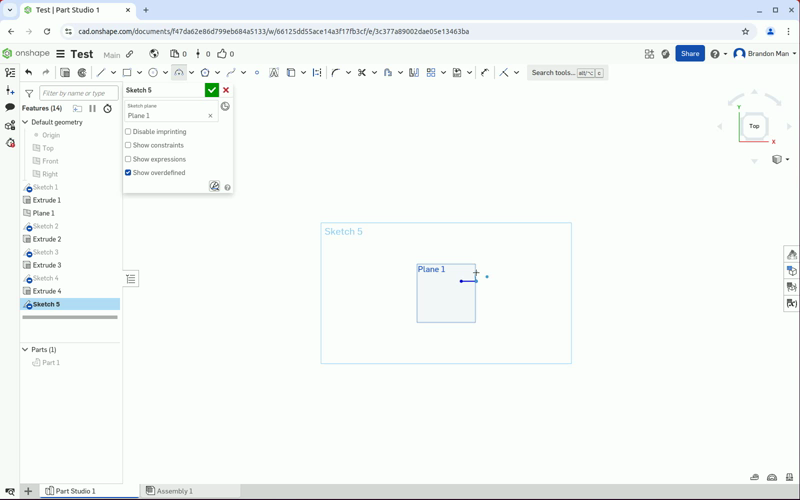
scroll(6)
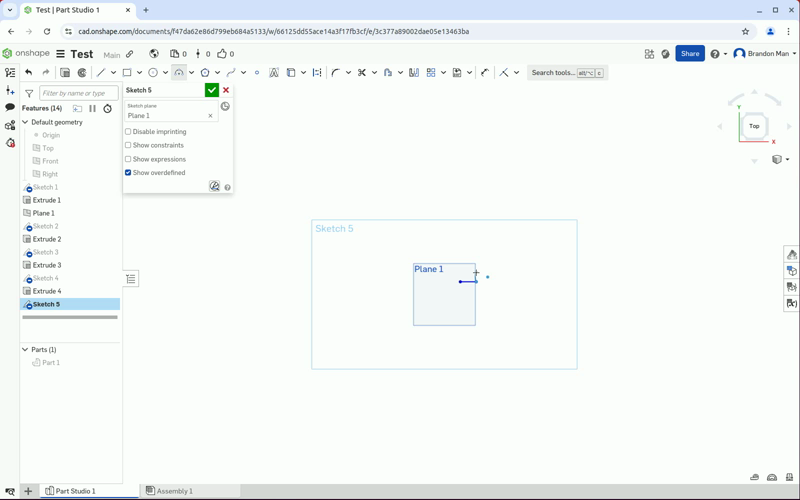
scroll(6)
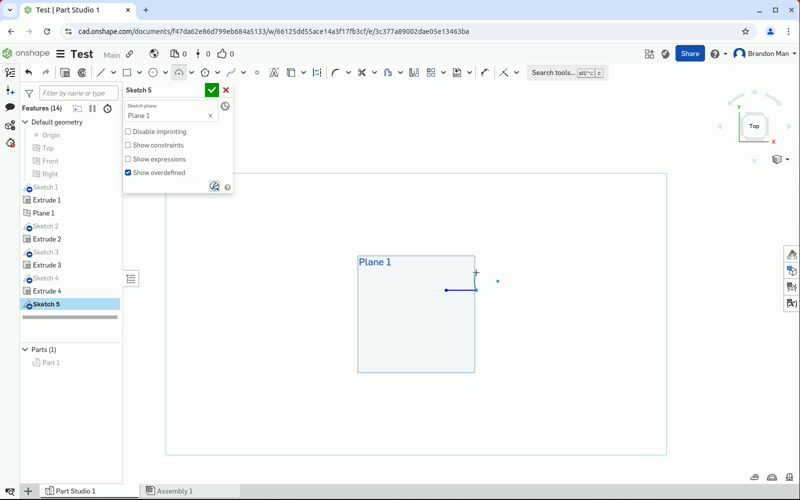
scroll(6)
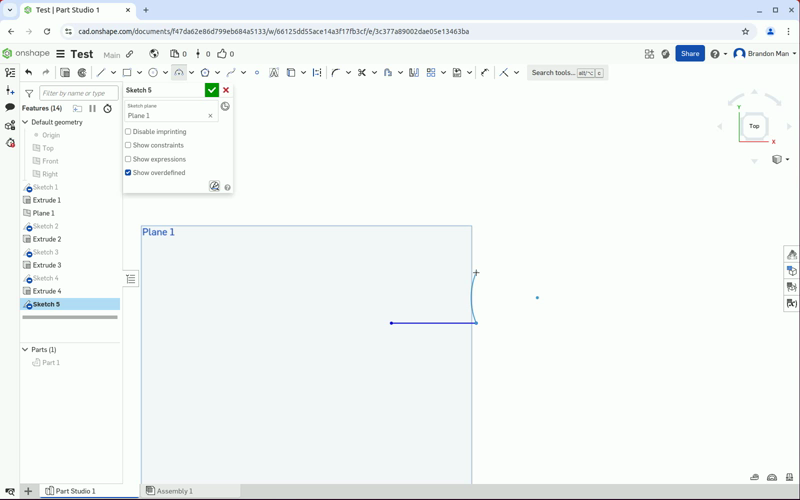
click(476, 272)
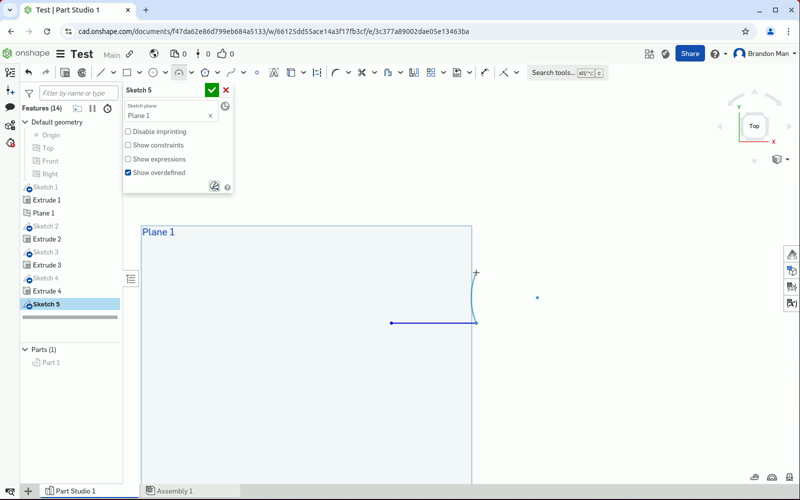
scroll(-6)
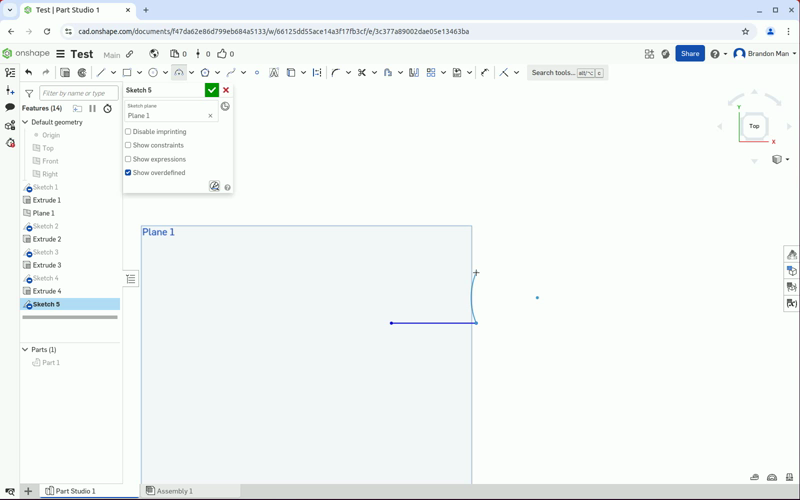
scroll(-6)
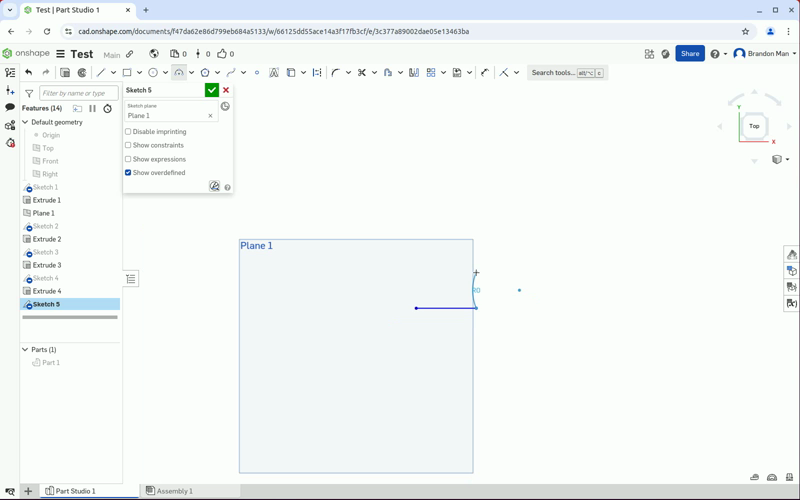
scroll(-6)
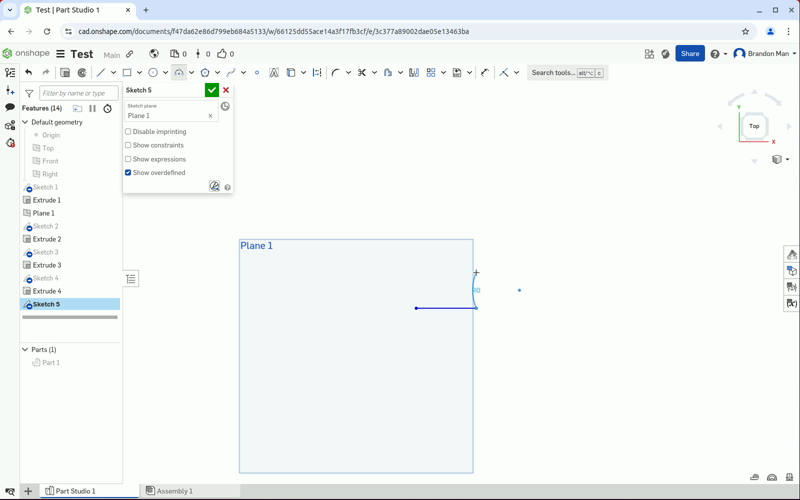
scroll(-6)
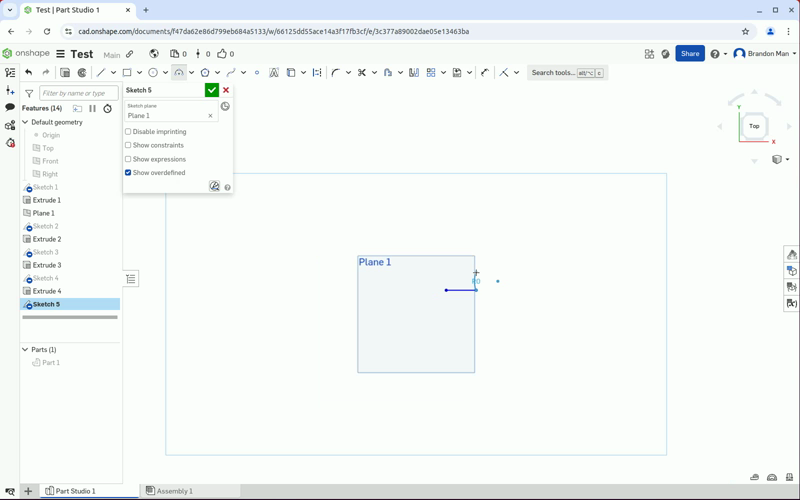
scroll(-6)
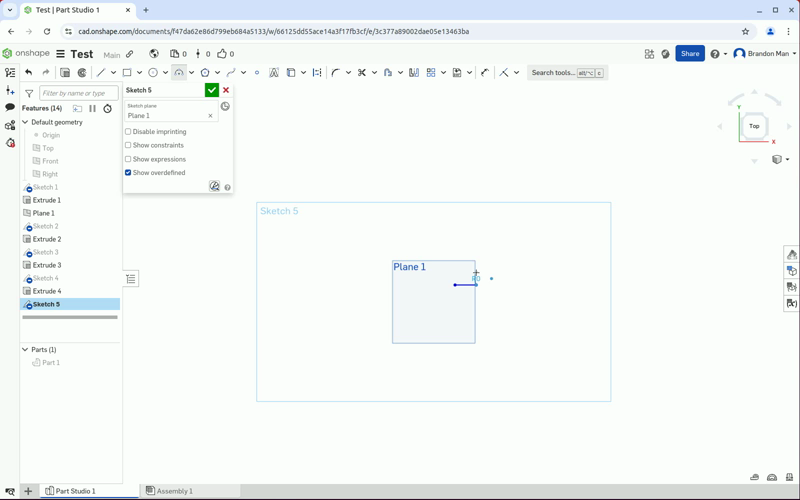
scroll(-6)
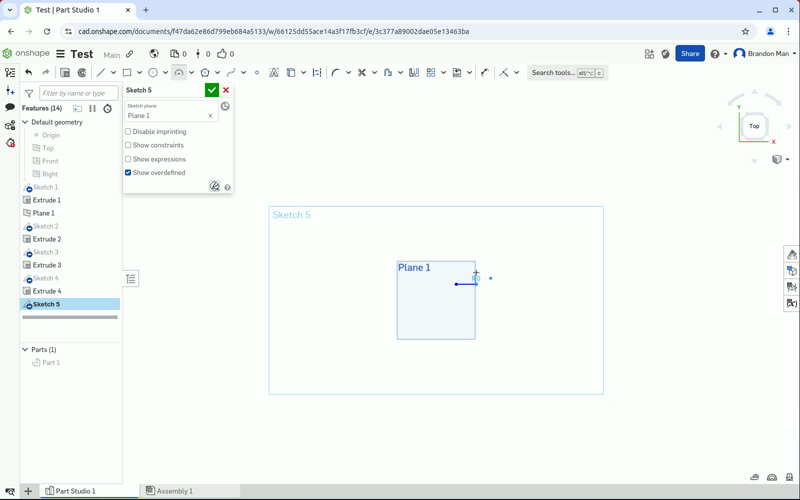
scroll(-6)
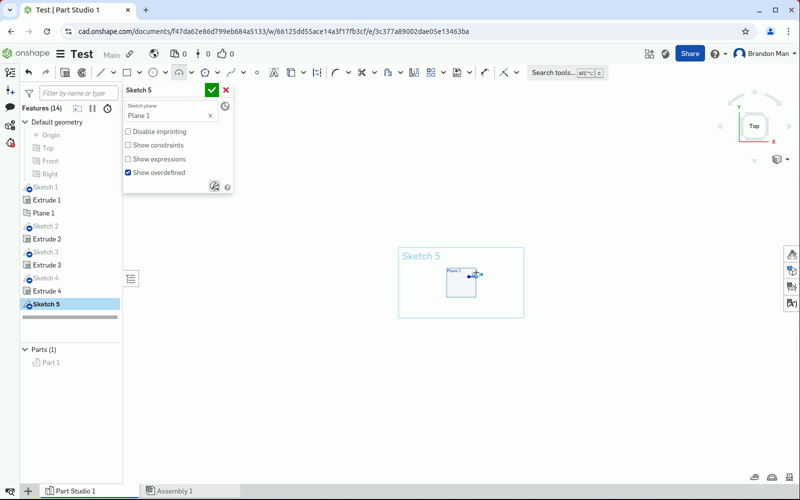
mouse_move(478, 274)
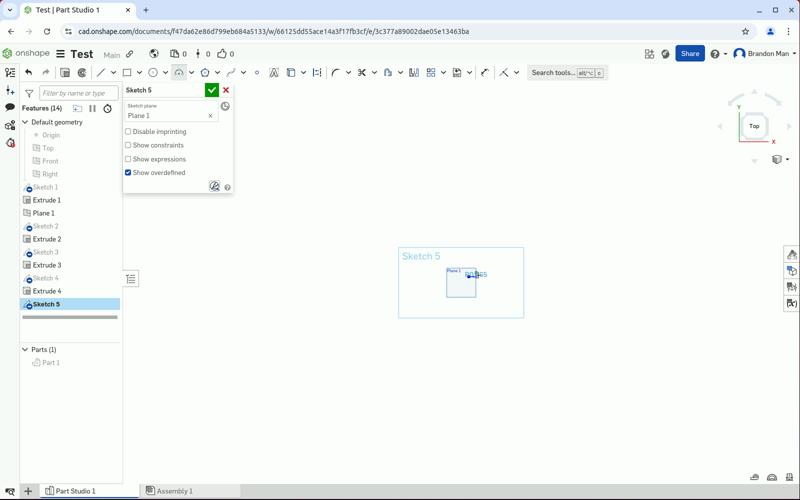
scroll(6)
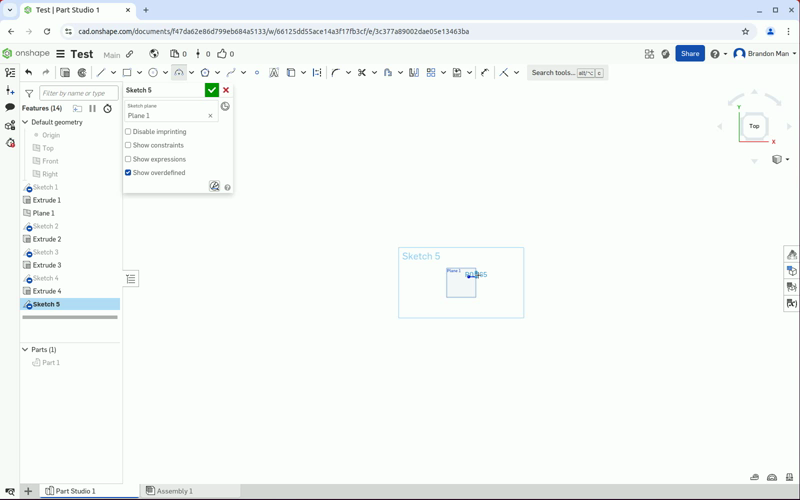
scroll(6)
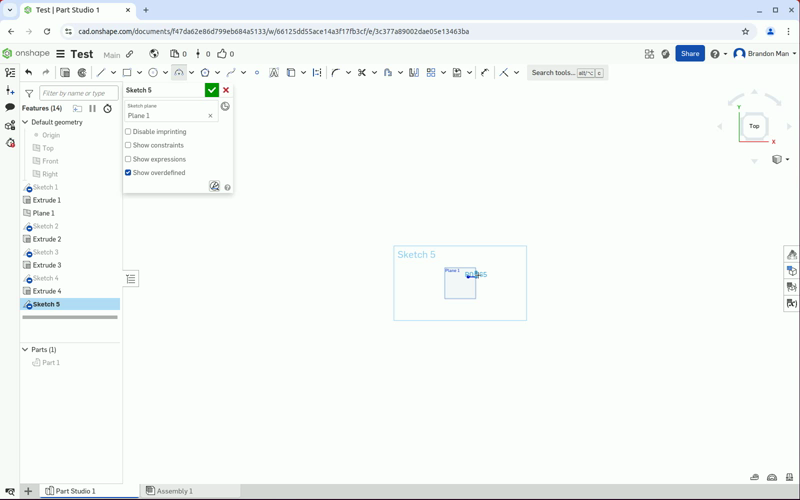
scroll(6)
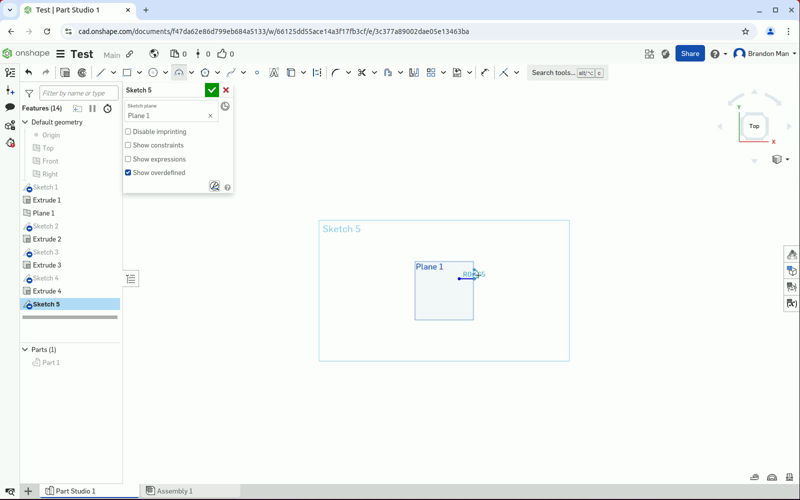
scroll(6)
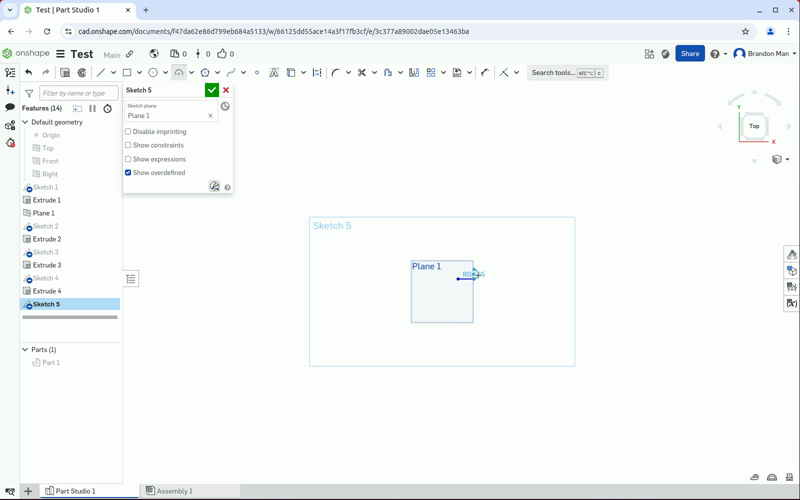
scroll(6)
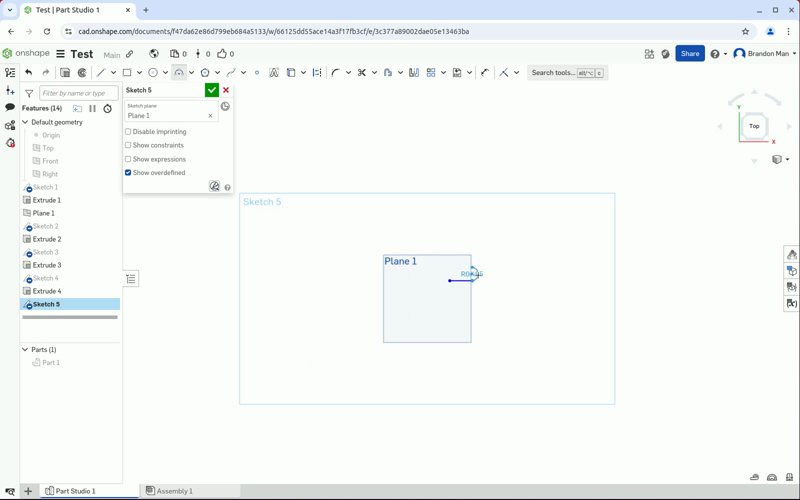
scroll(6)
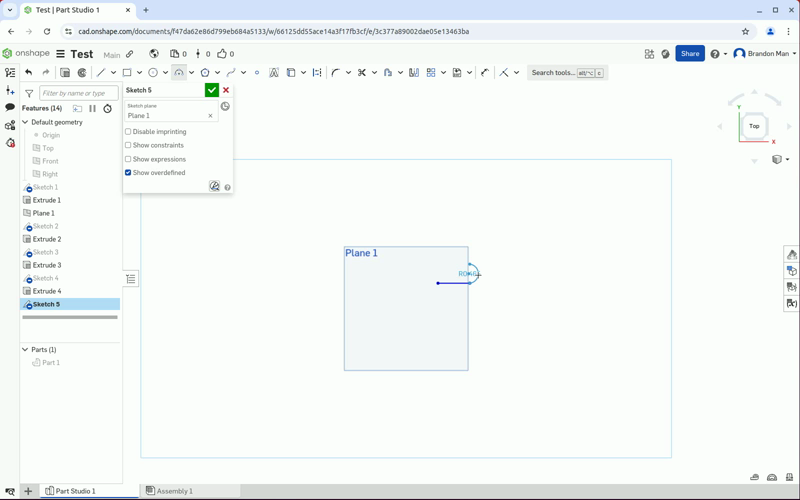
scroll(6)
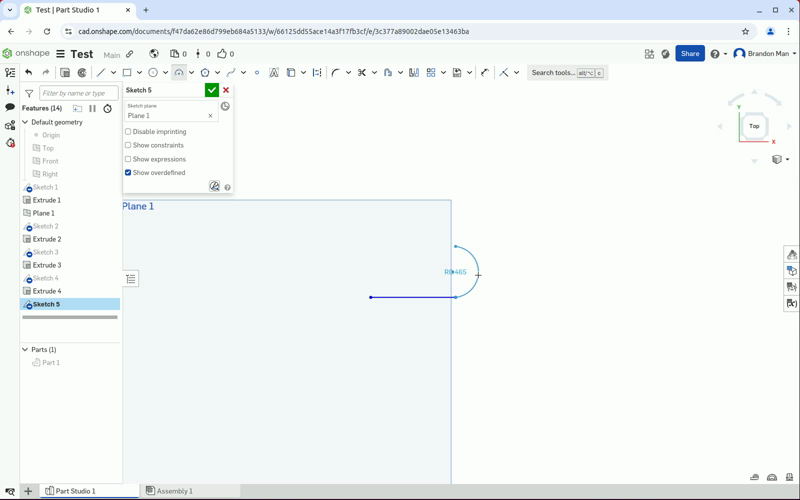
click(478, 274)
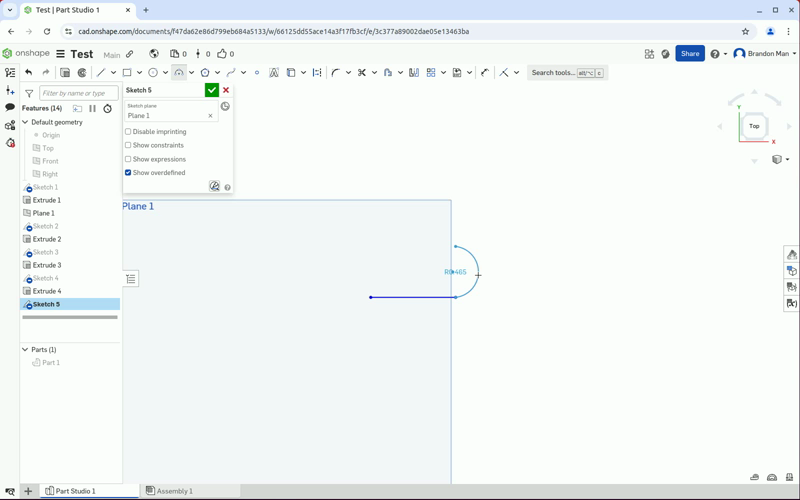
scroll(-6)
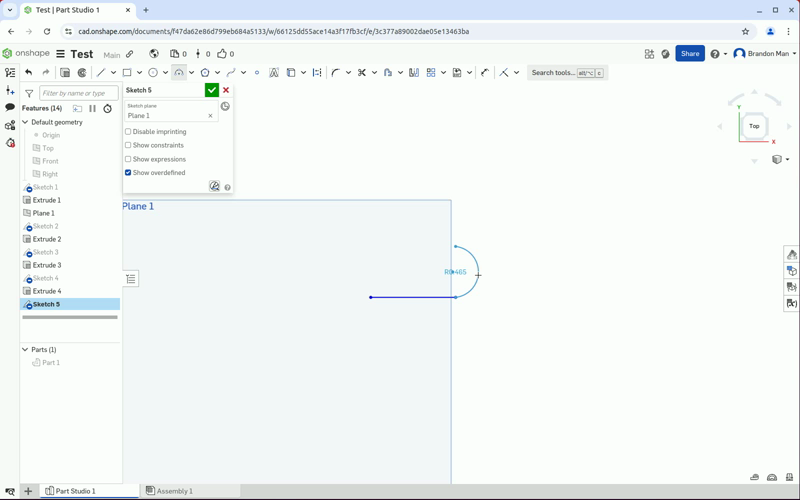
scroll(-6)
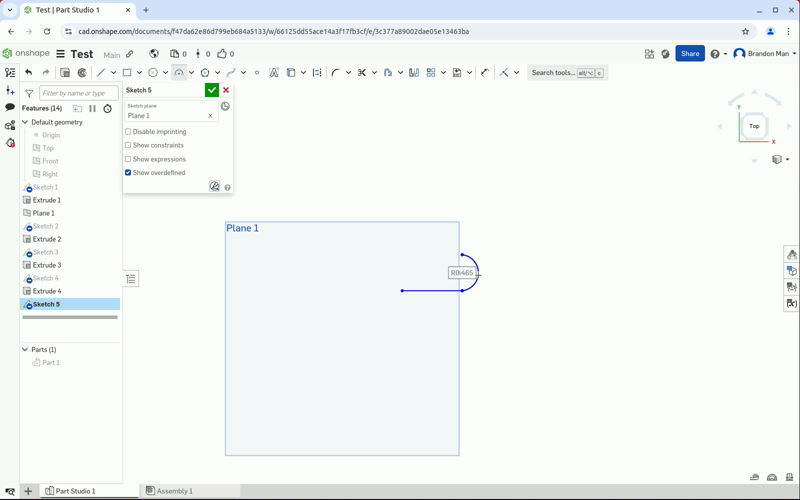
scroll(-6)
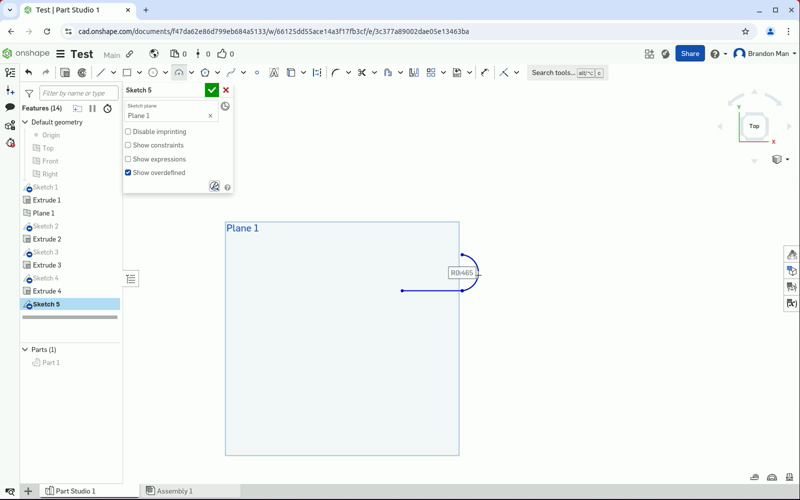
scroll(-6)
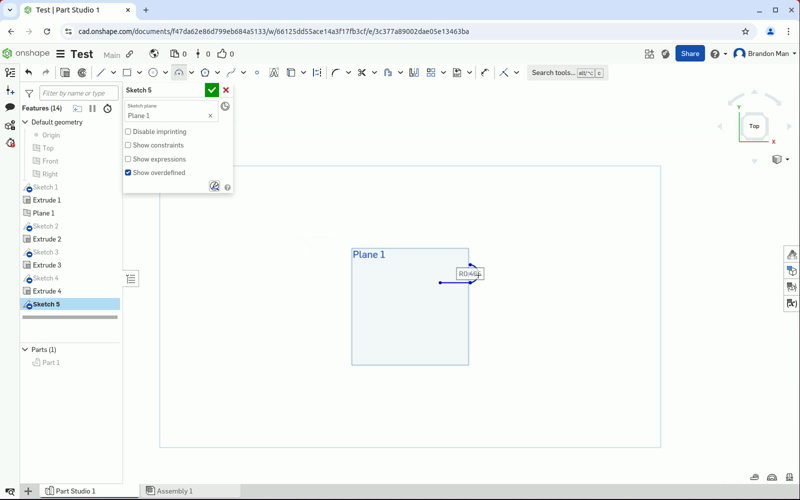
scroll(-6)
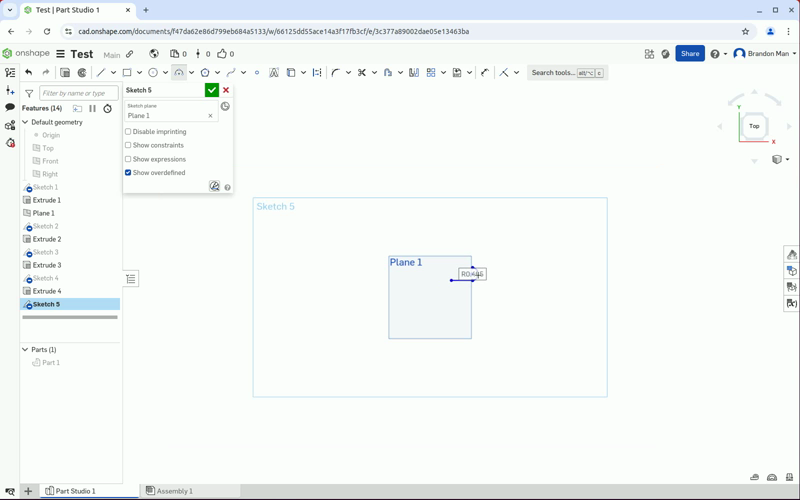
scroll(-6)
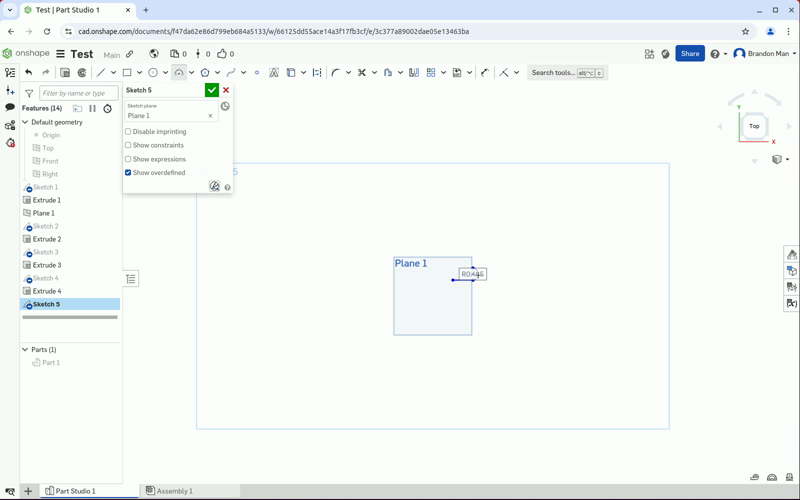
scroll(-6)
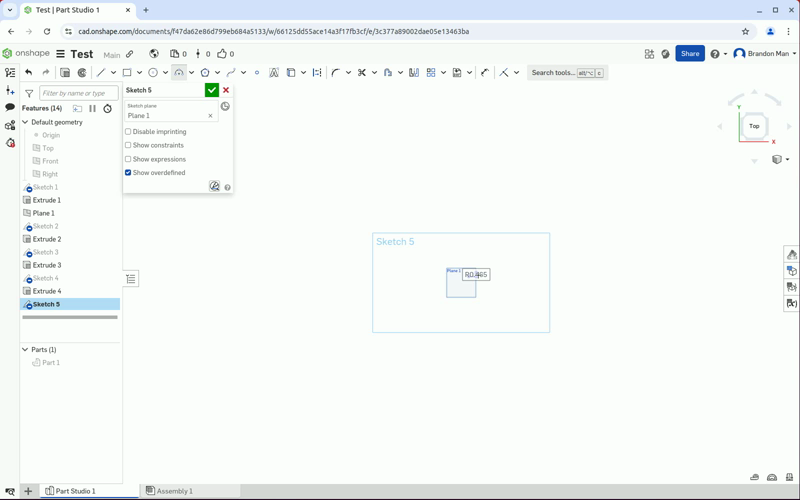
key_up(shift)
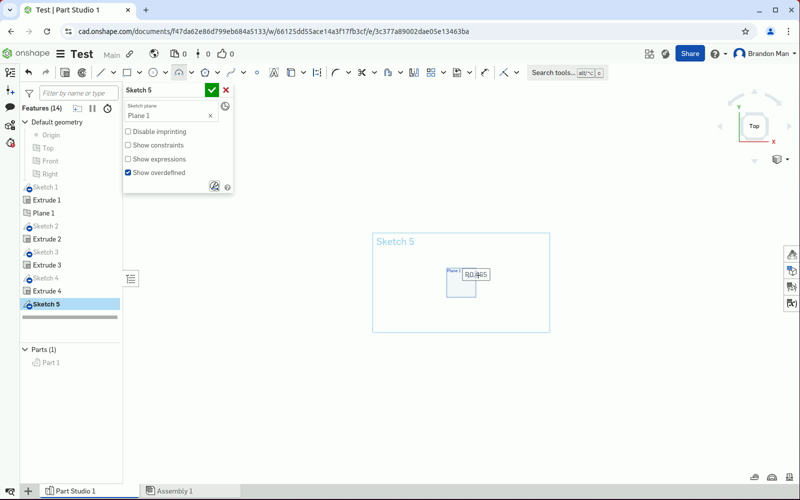
key(esc)
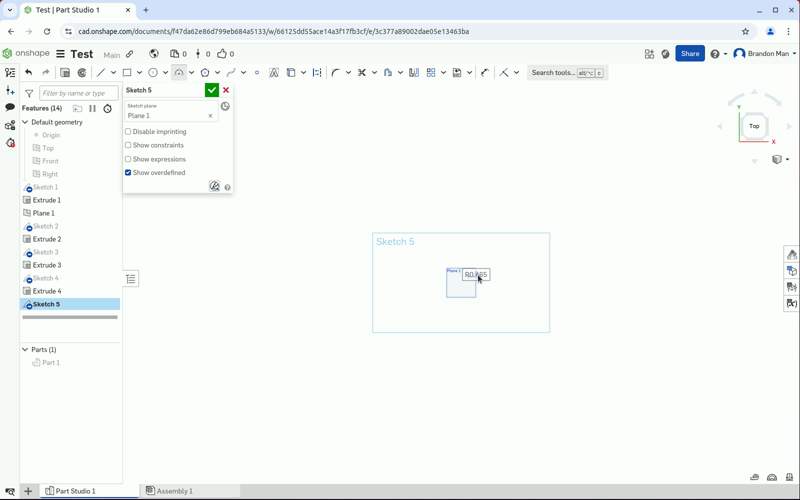
key(l)
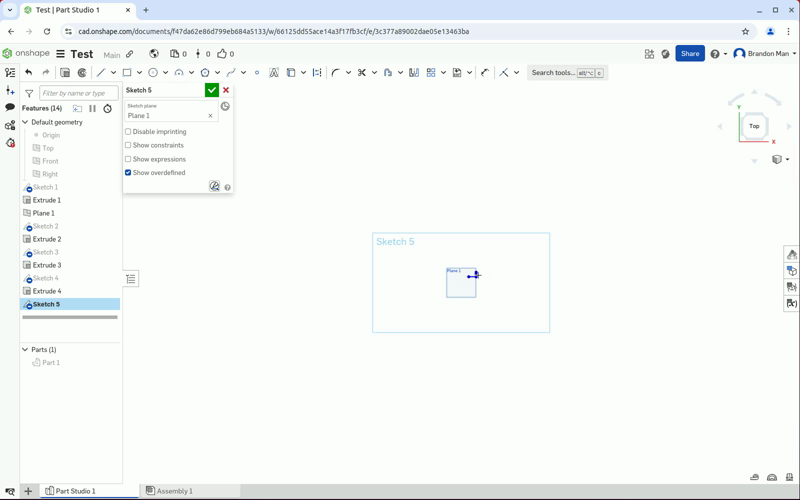
mouse_move(476, 272)
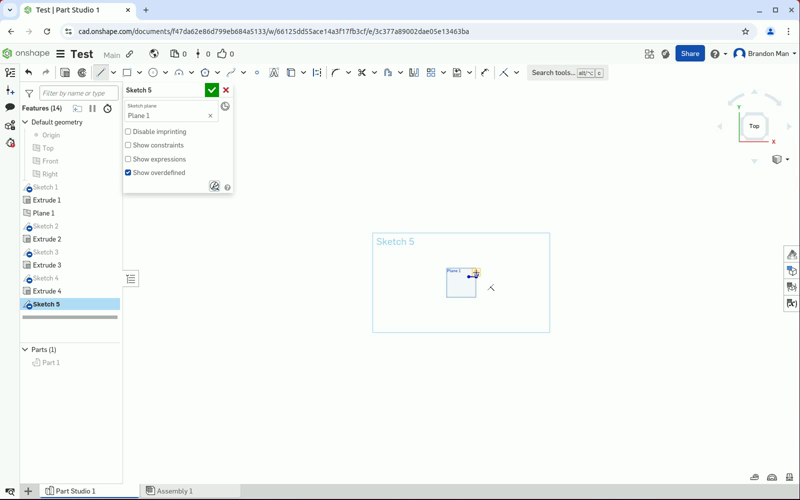
scroll(6)
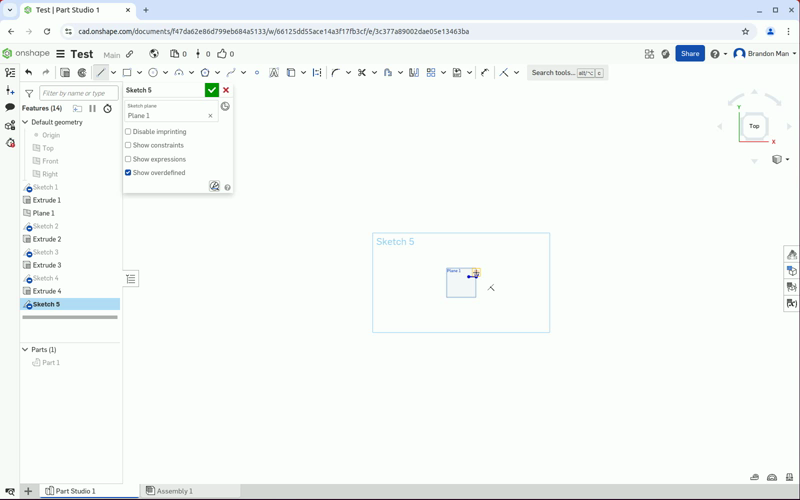
scroll(6)
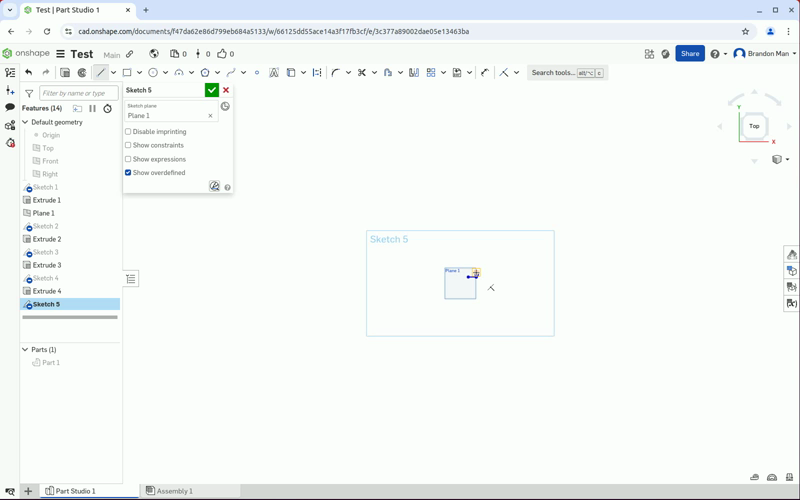
scroll(6)
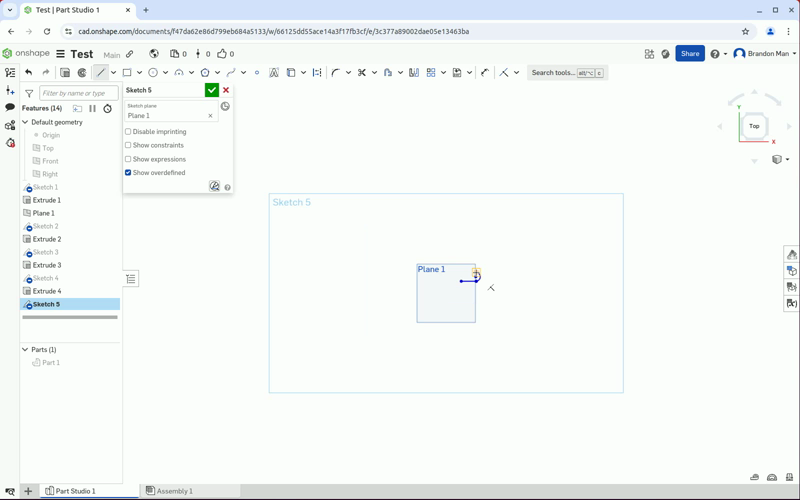
scroll(6)
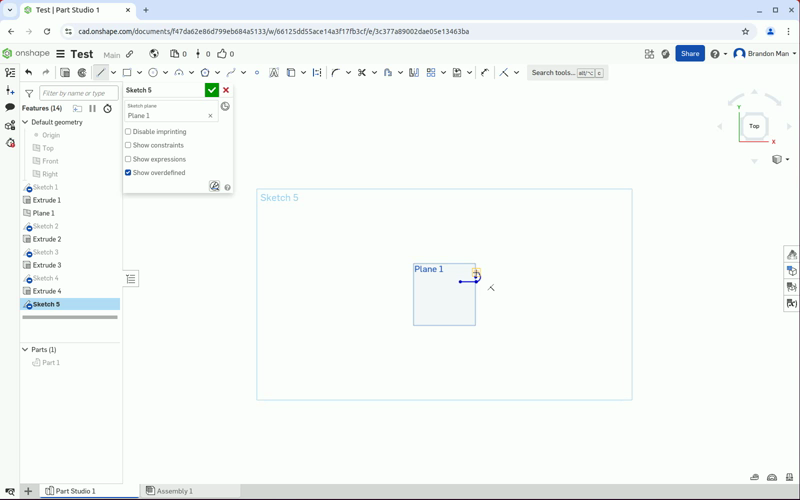
scroll(6)
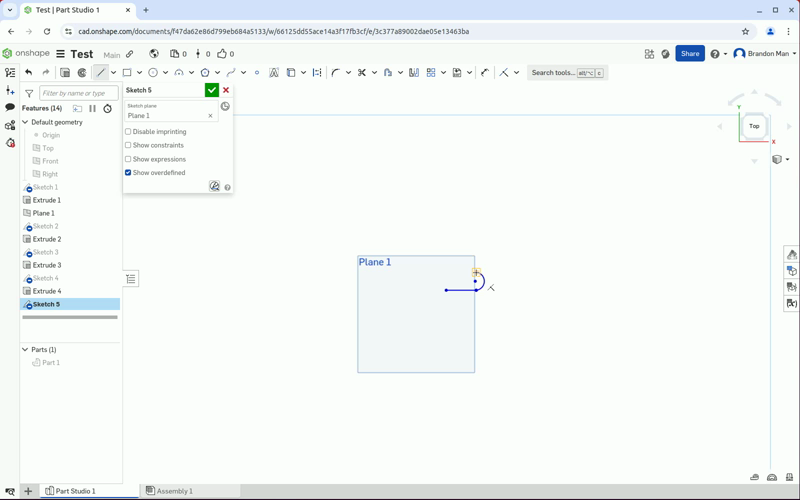
scroll(6)
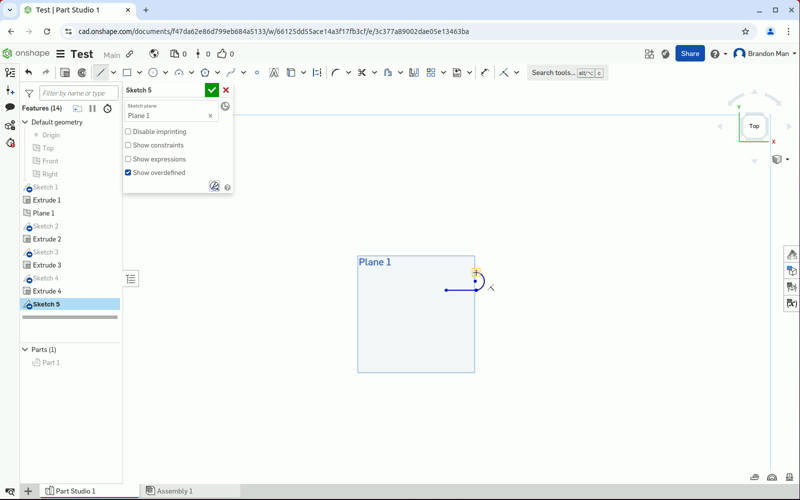
scroll(6)
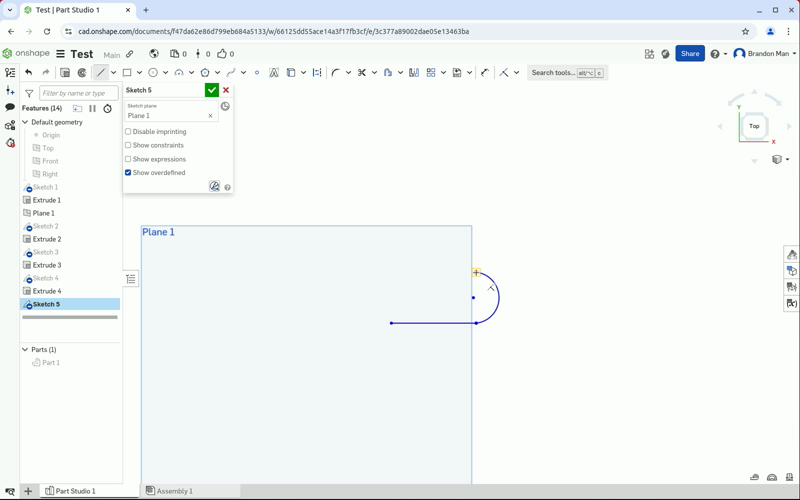
click(476, 272)
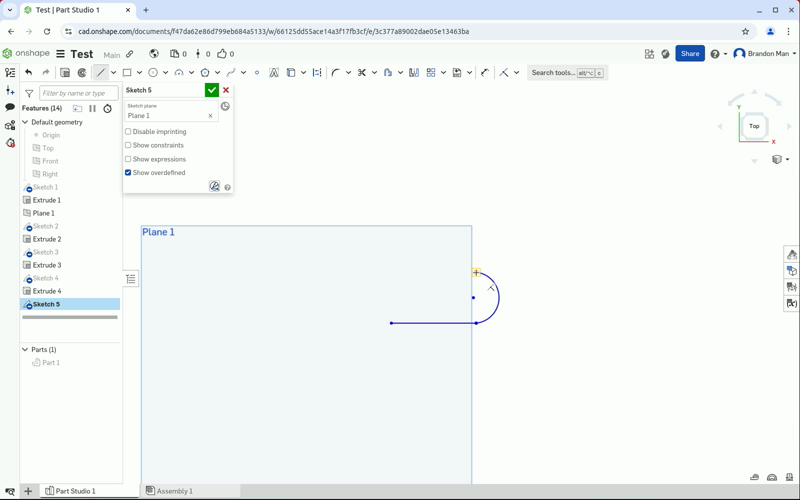
scroll(-6)
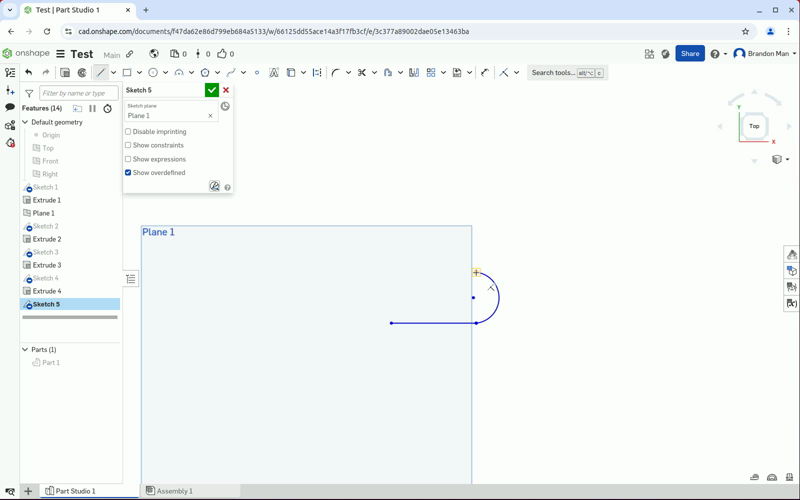
scroll(-6)
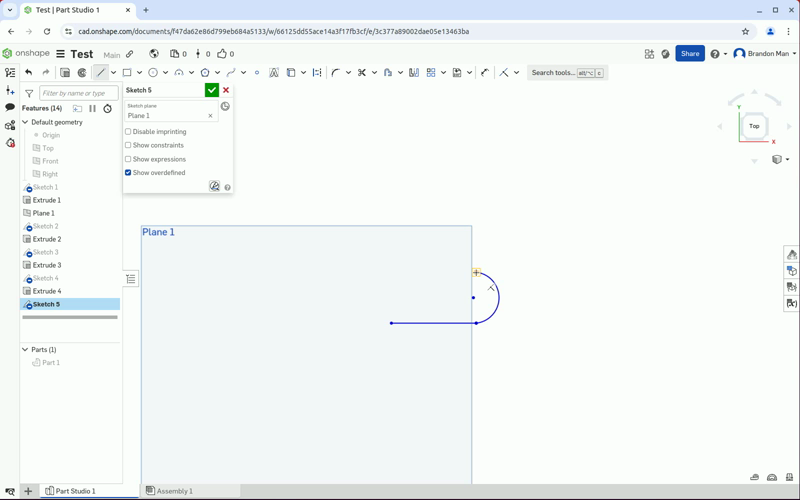
scroll(-6)
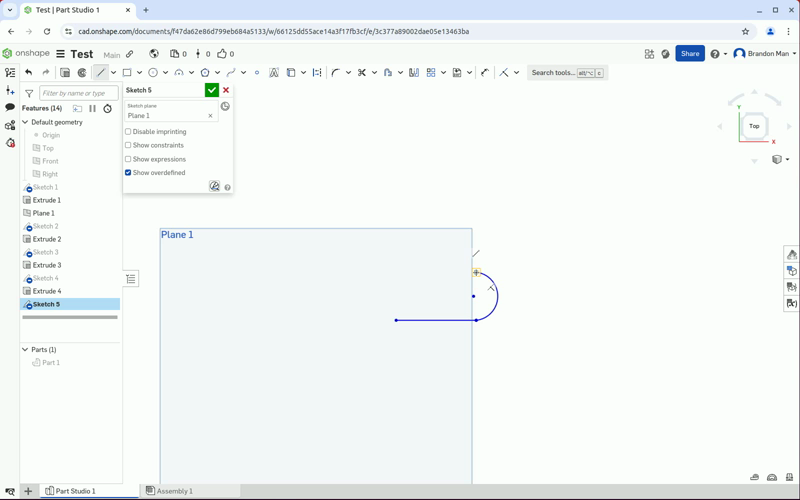
scroll(-6)
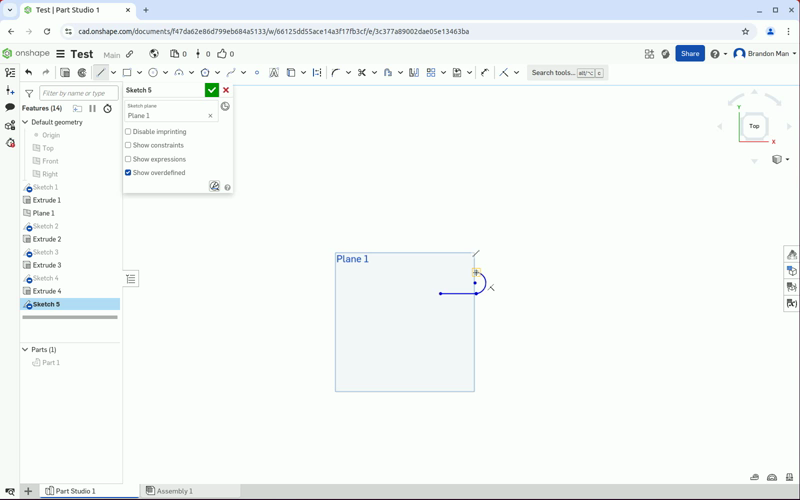
scroll(-6)
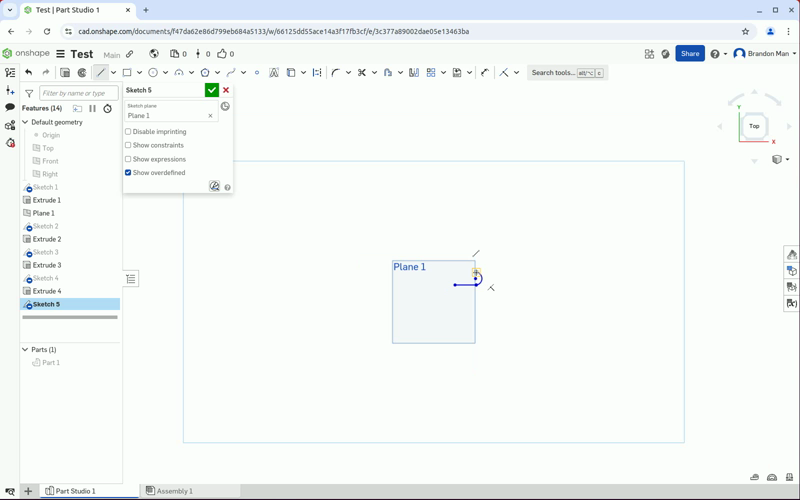
scroll(-6)
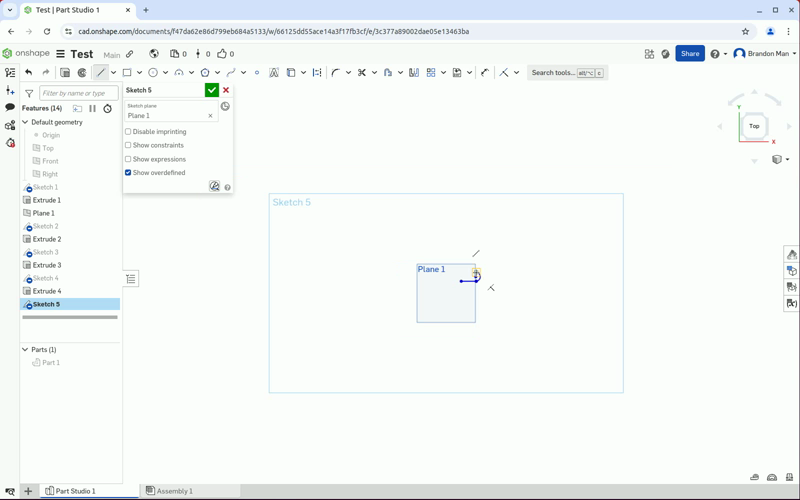
scroll(-6)
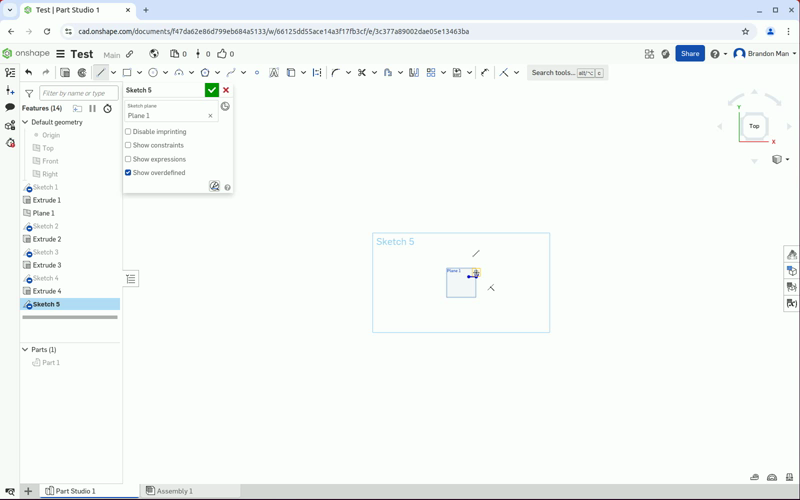
key_down(shift)
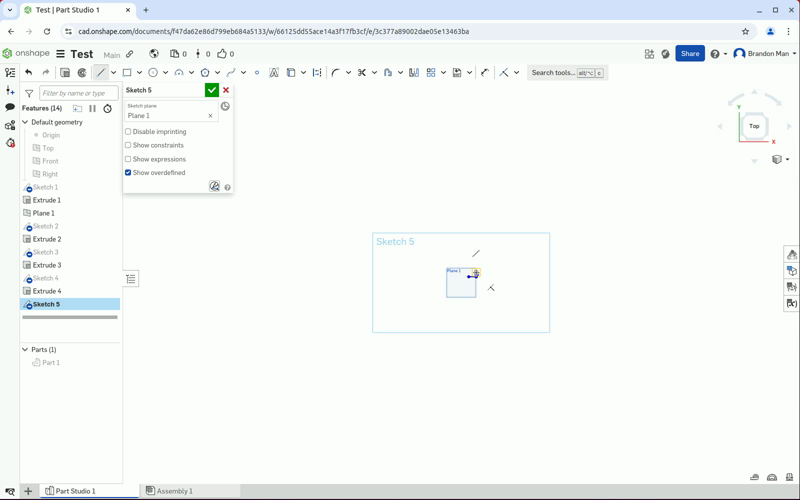
mouse_move(506, 272)
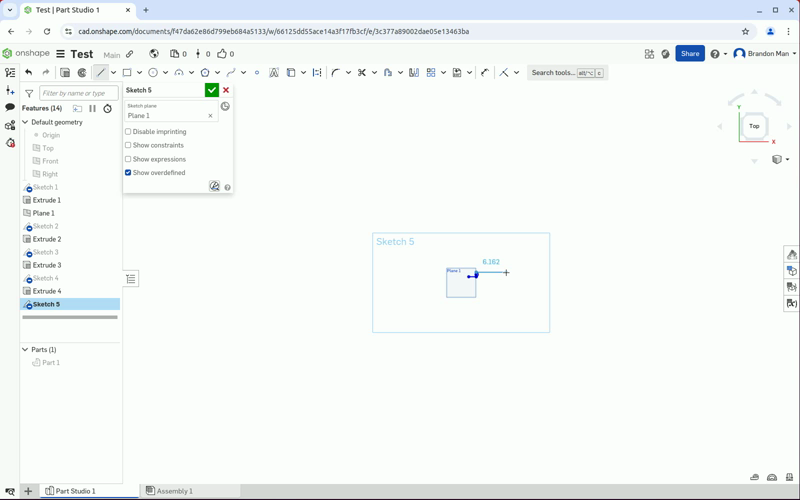
mouse_move(468, 272)
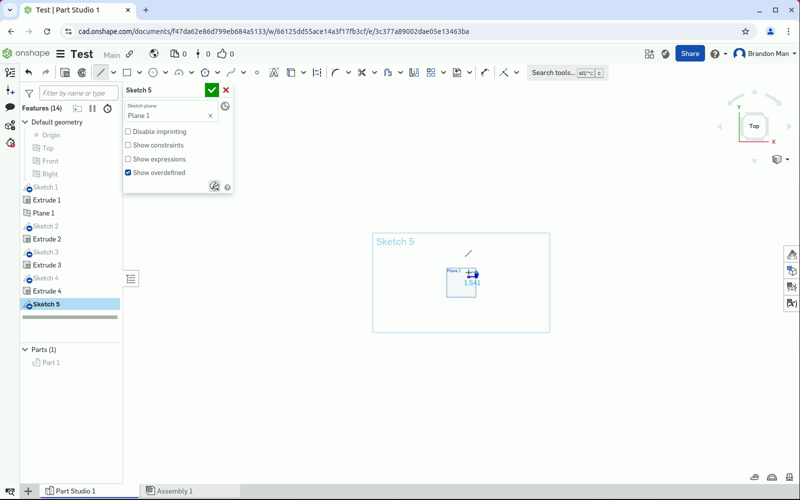
scroll(6)
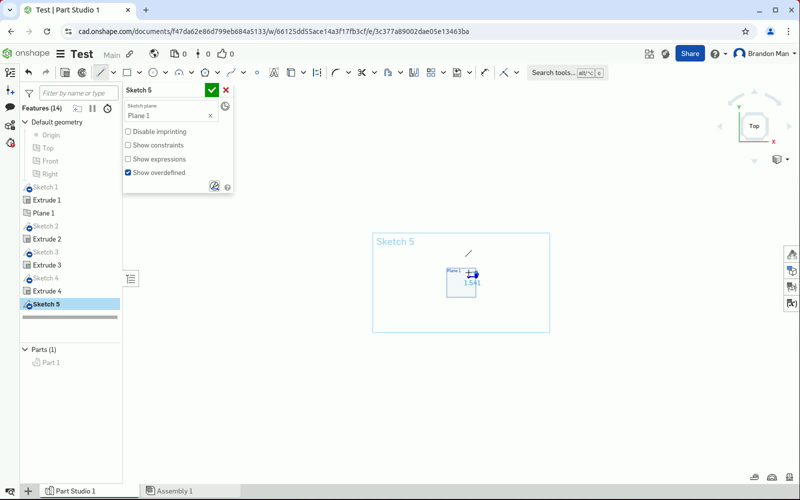
scroll(6)
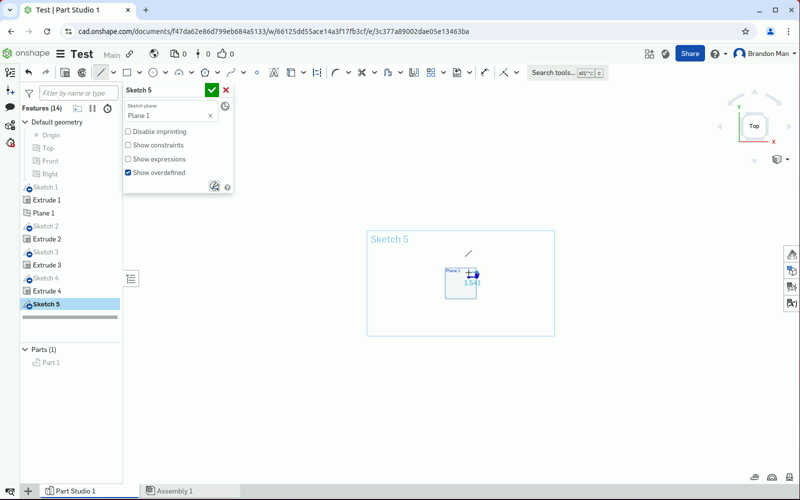
scroll(6)
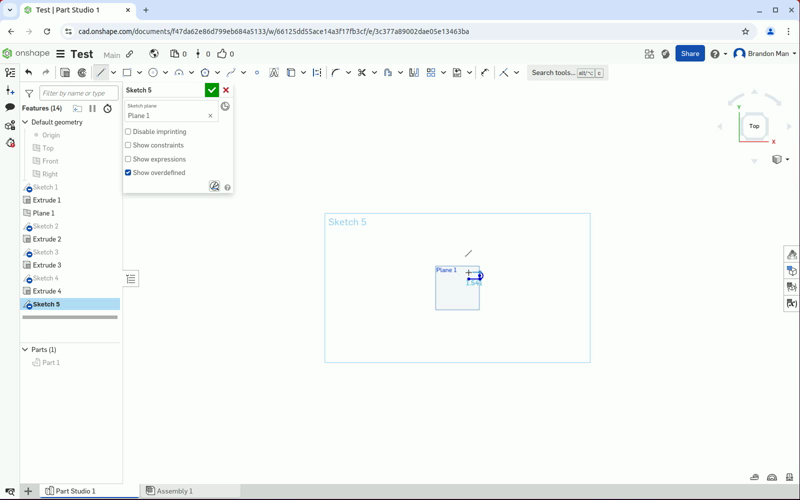
scroll(6)
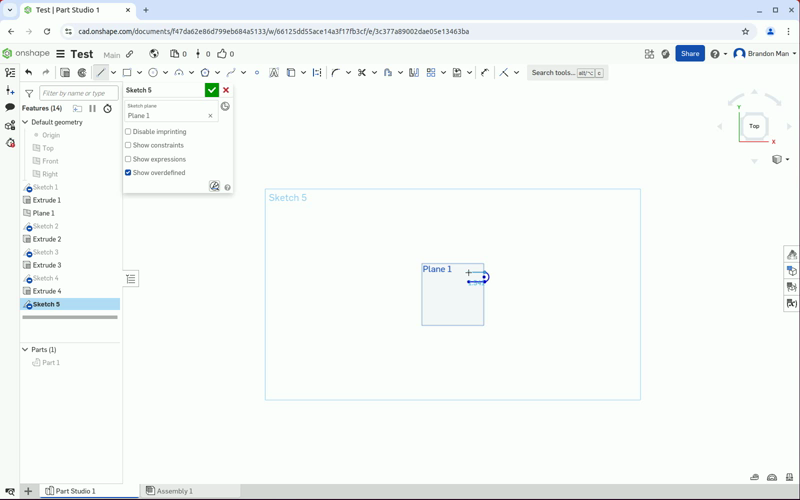
scroll(6)
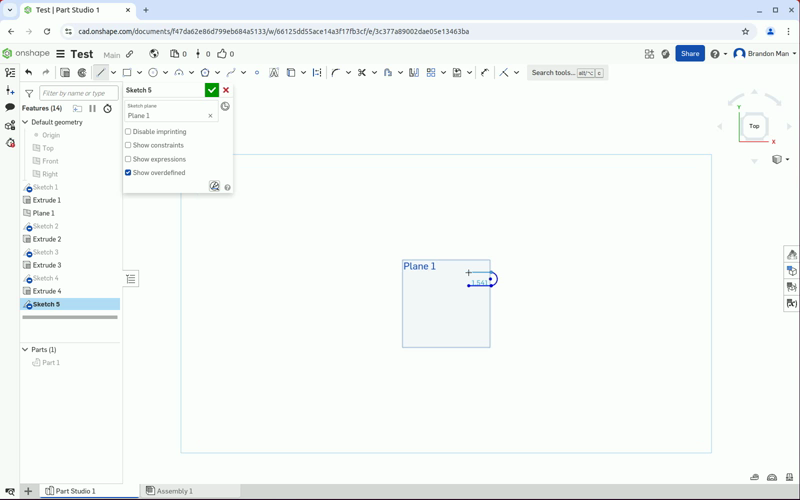
scroll(6)
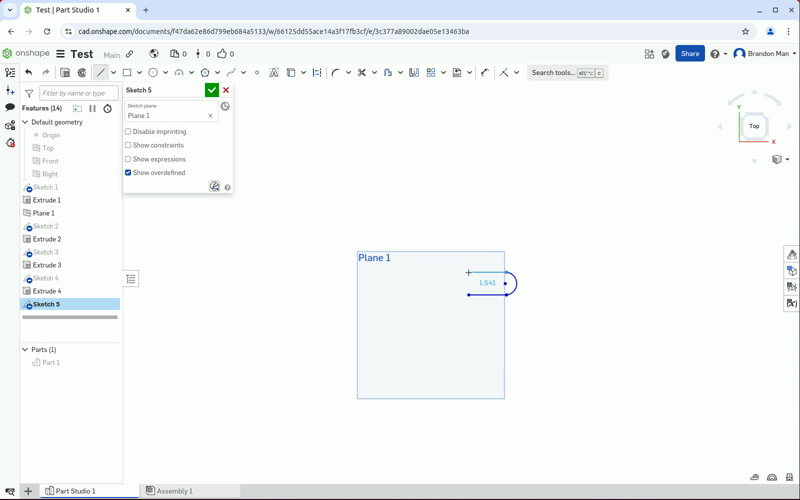
scroll(6)
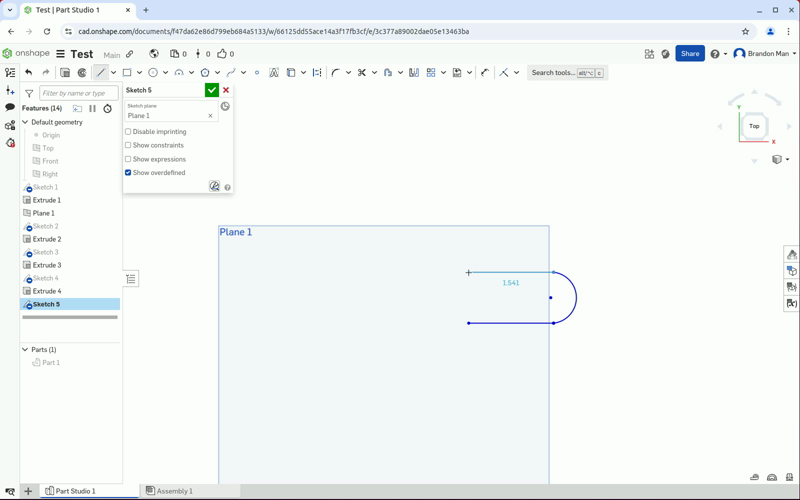
click(468, 272)
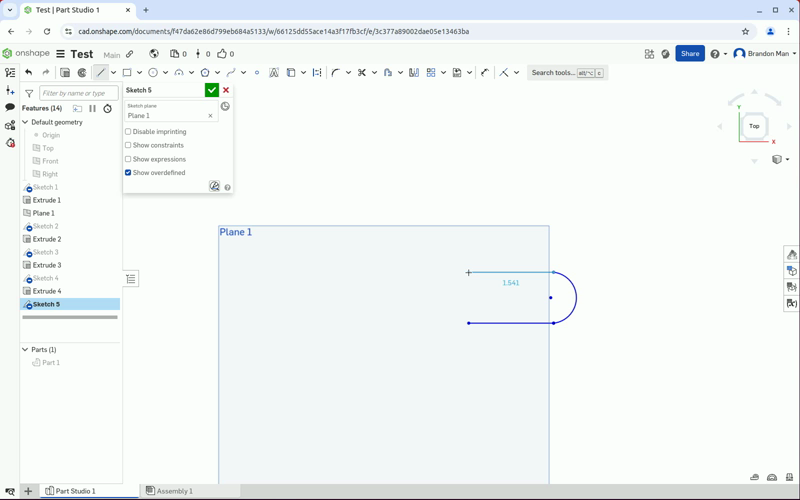
scroll(-6)
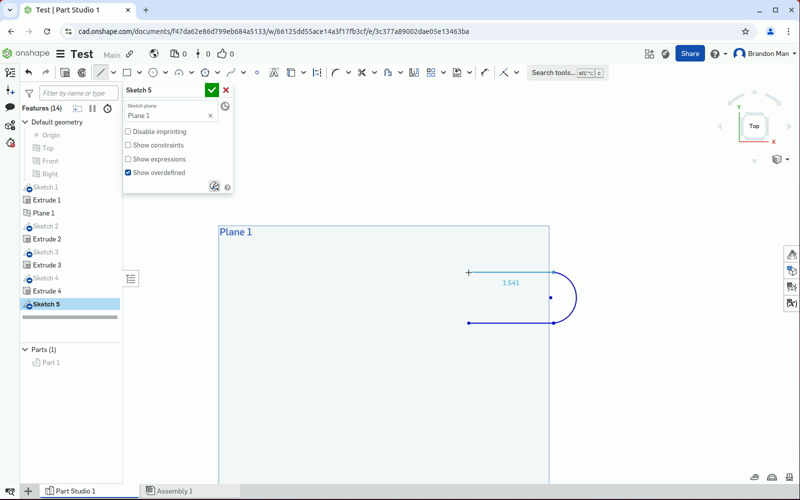
scroll(-6)
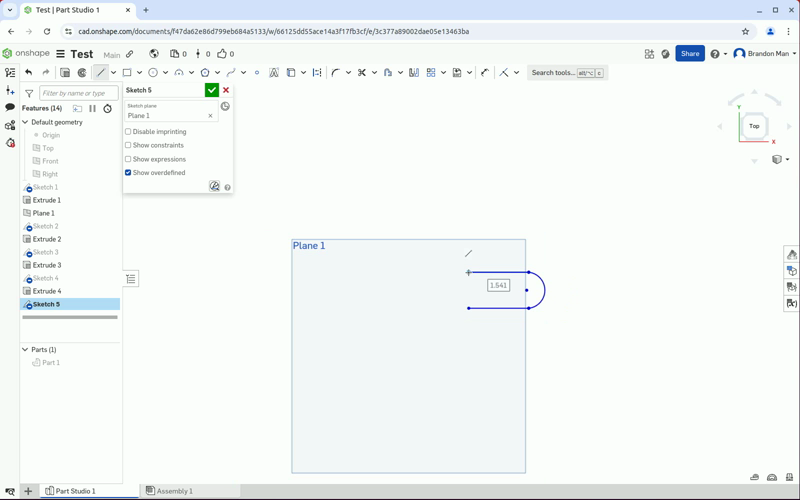
scroll(-6)
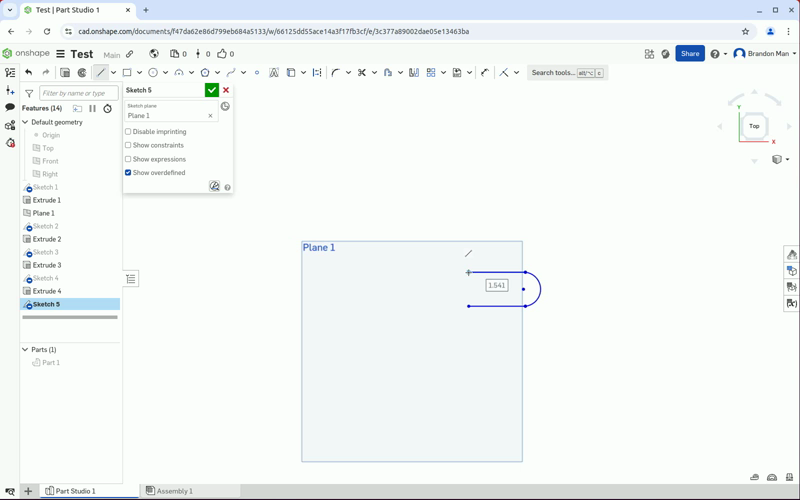
scroll(-6)
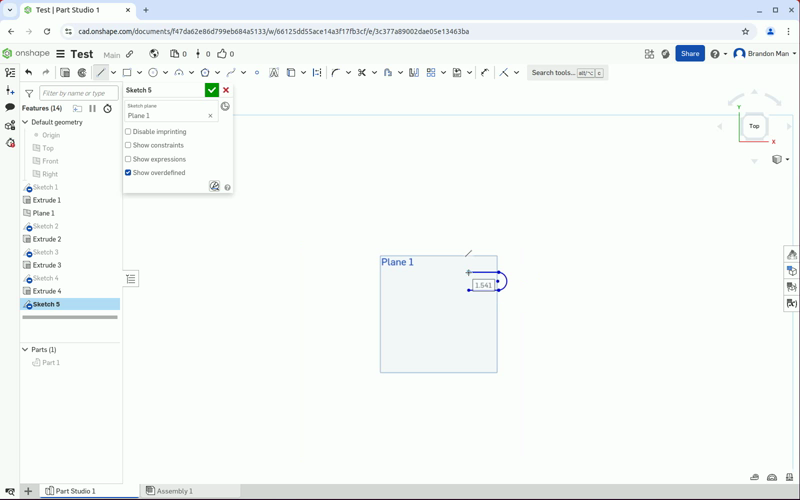
scroll(-6)
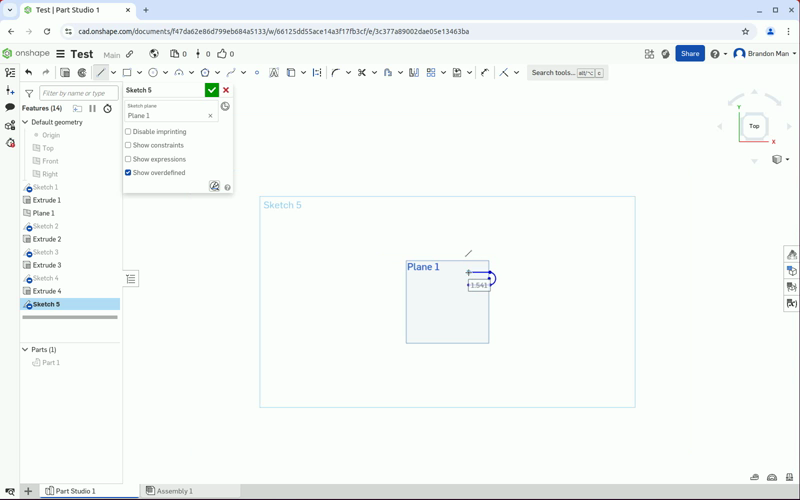
scroll(-6)
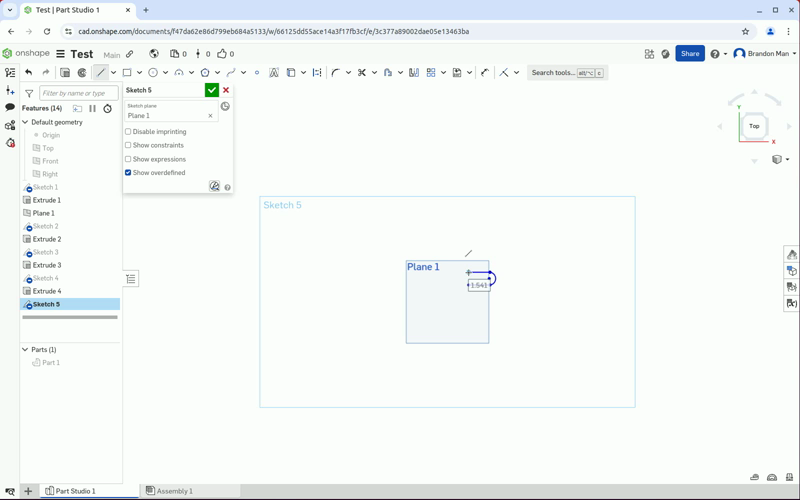
scroll(-6)
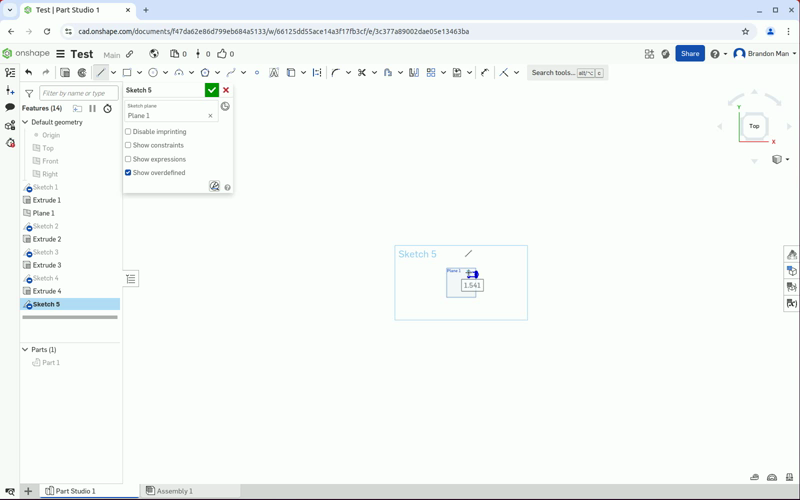
key_up(shift)
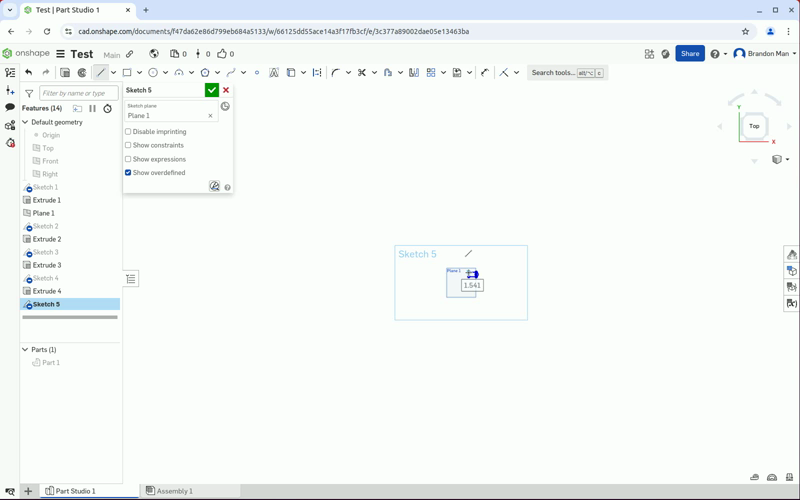
key(esc)
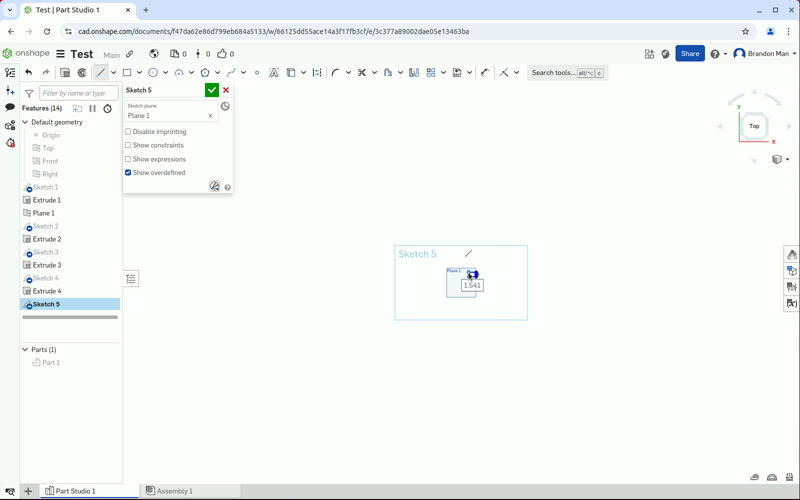
key(a)
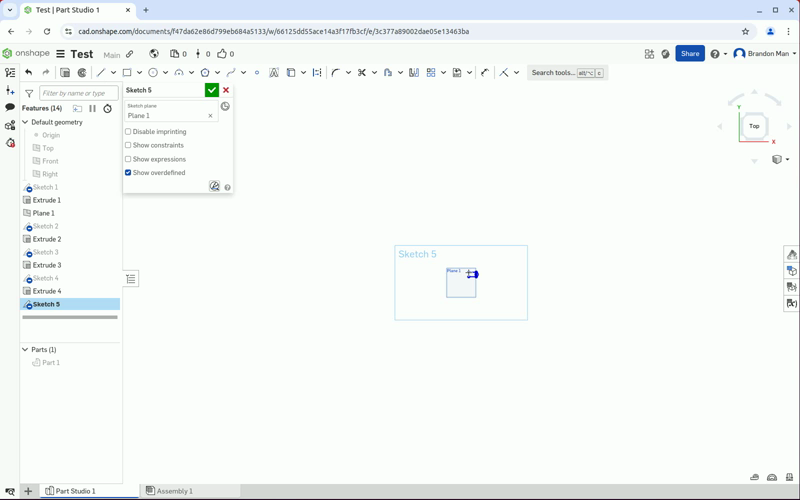
mouse_move(468, 272)
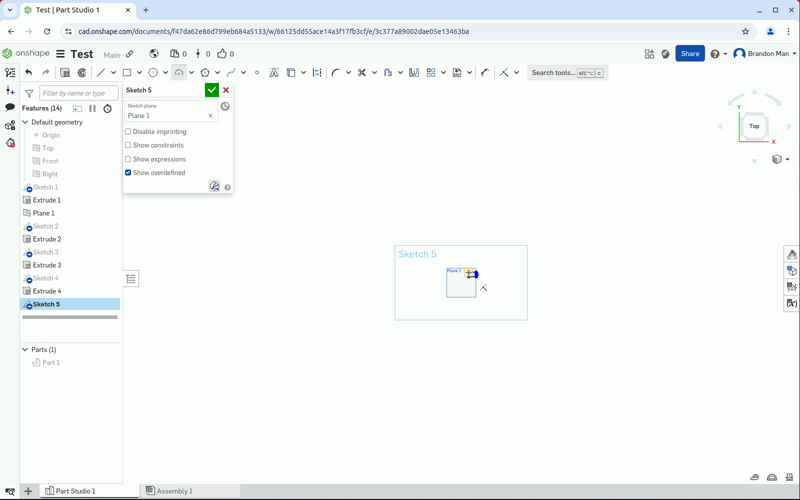
scroll(6)
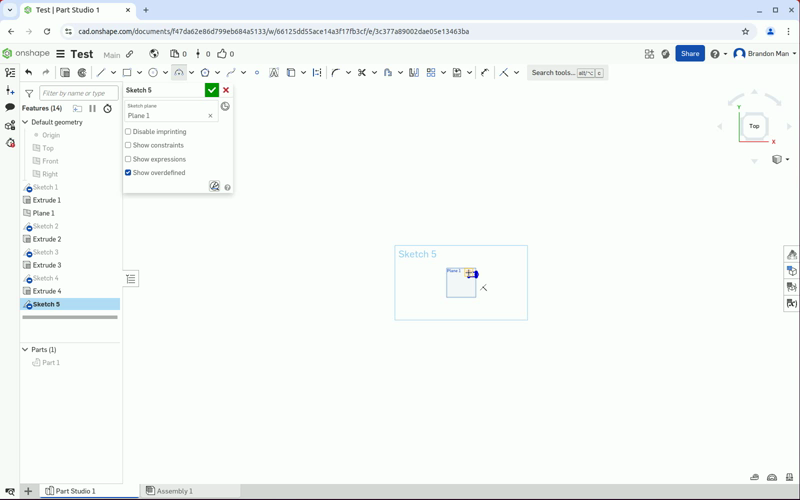
scroll(6)
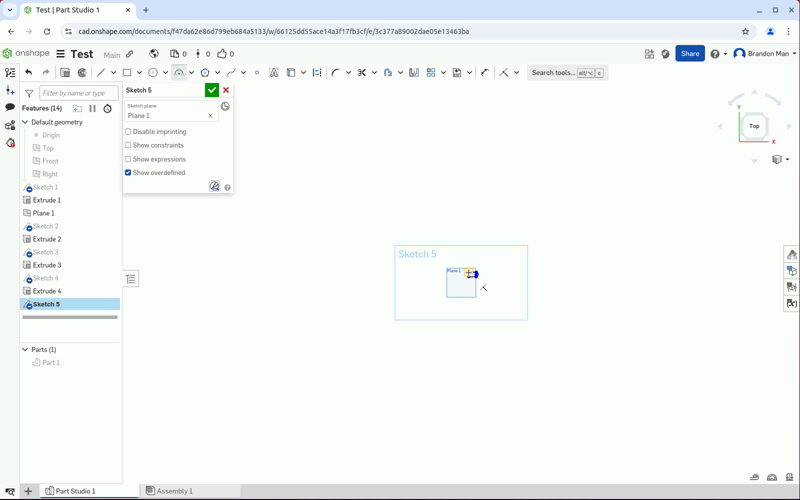
scroll(6)
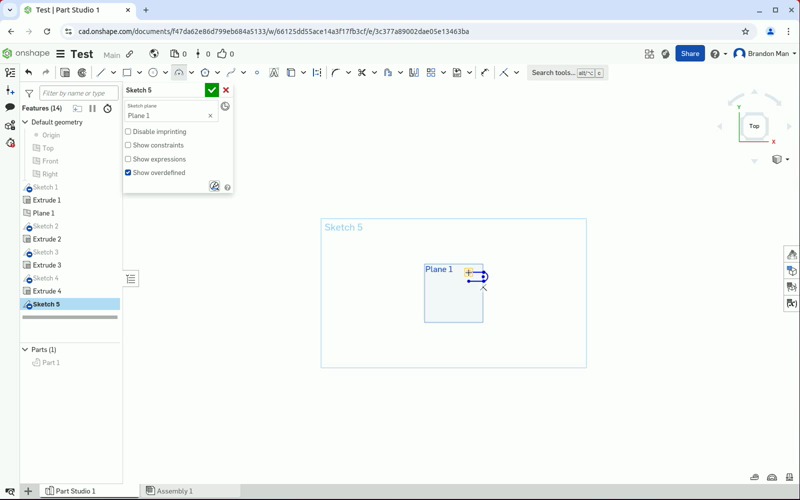
scroll(6)
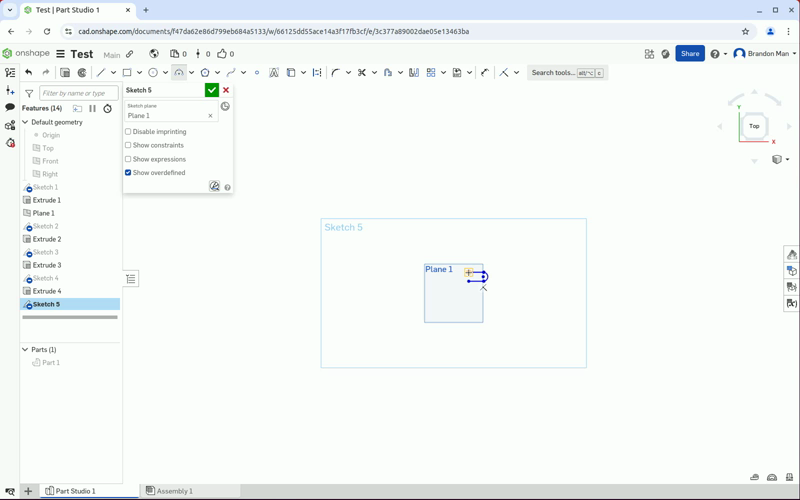
scroll(6)
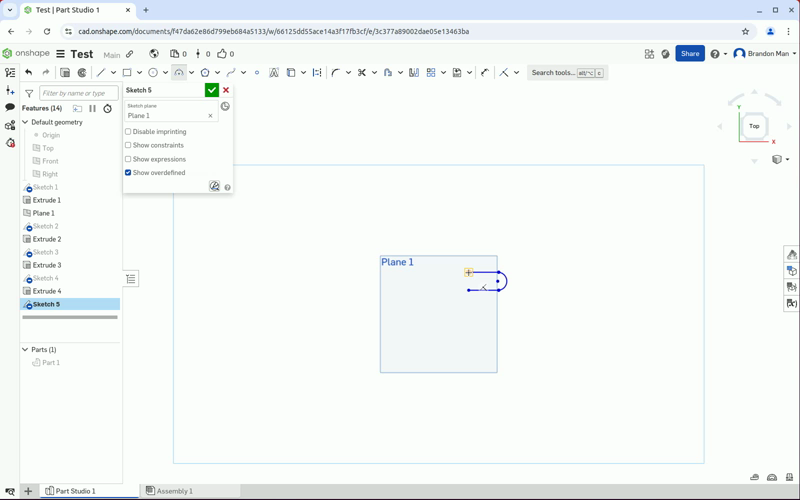
scroll(6)
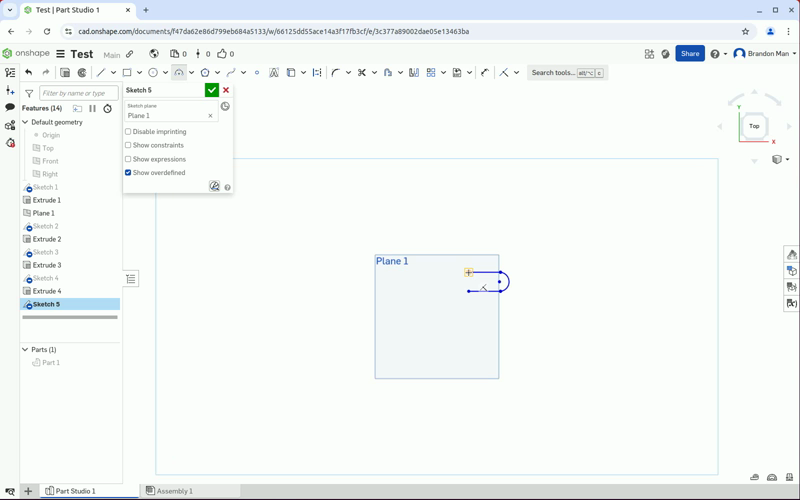
scroll(6)
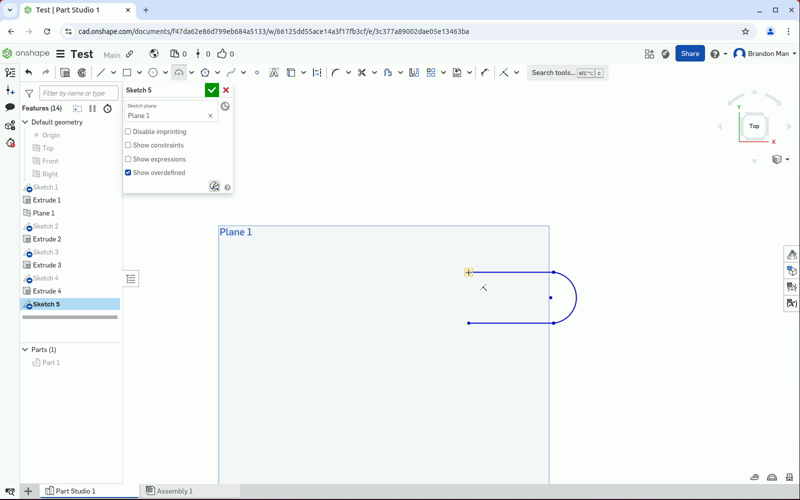
click(468, 272)
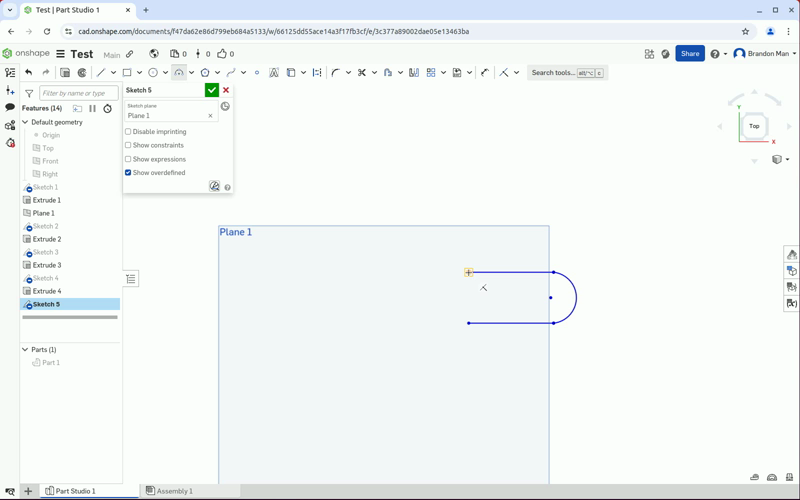
scroll(-6)
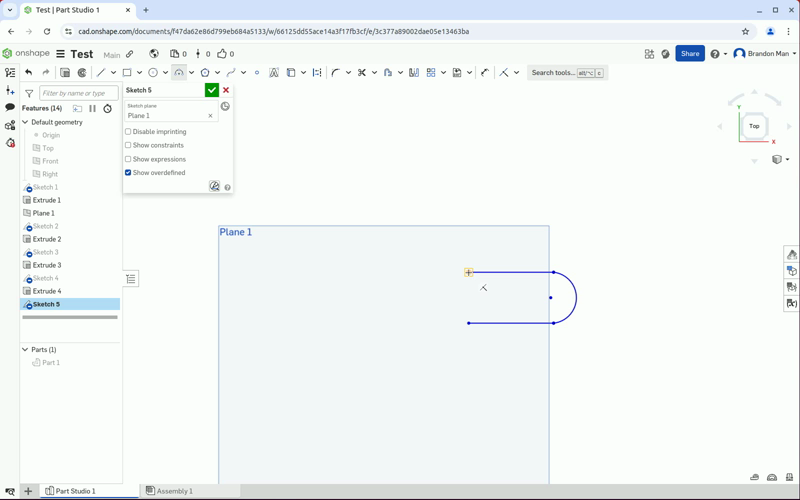
scroll(-6)
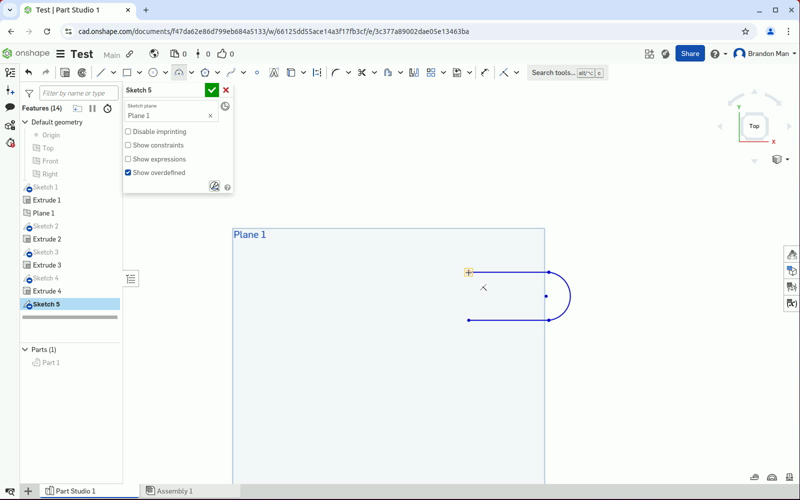
scroll(-6)
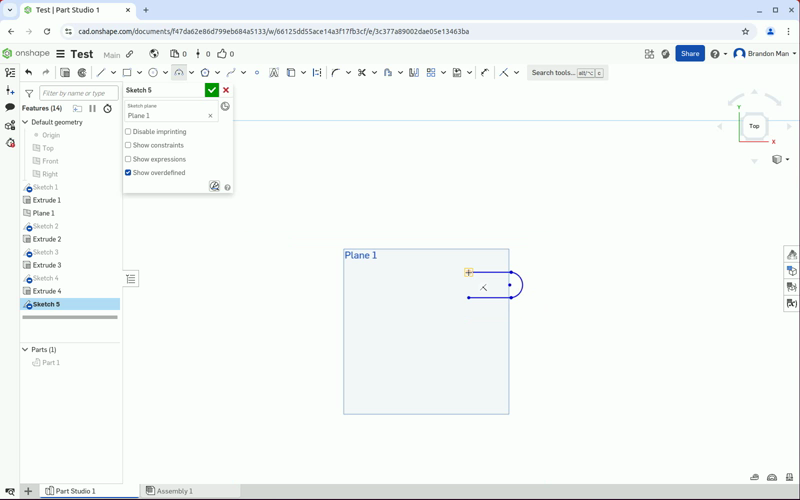
scroll(-6)
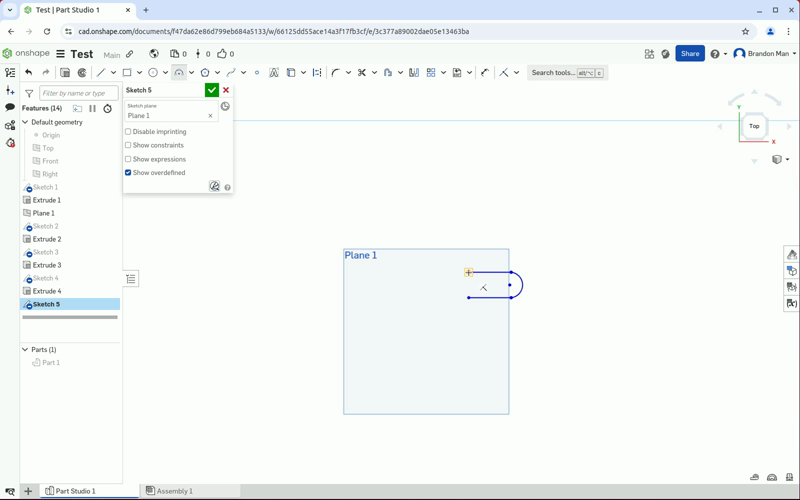
scroll(-6)
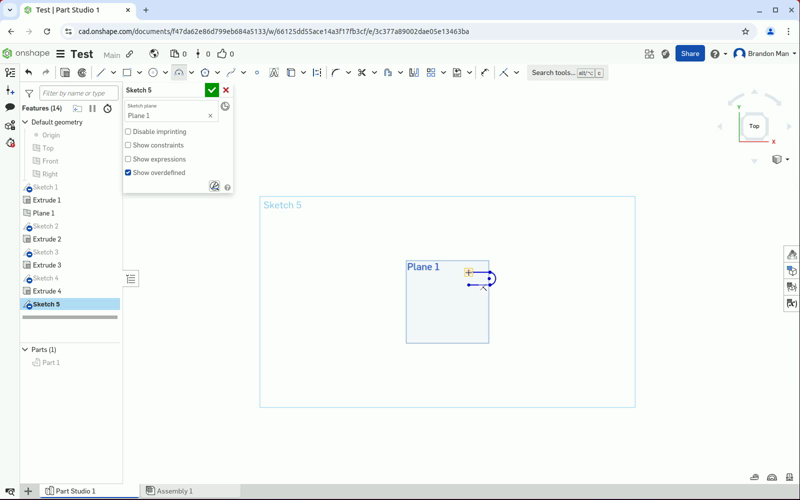
scroll(-6)
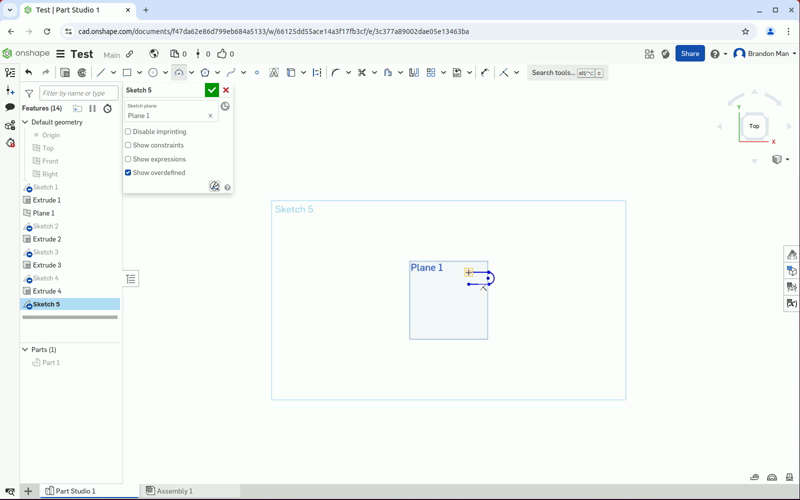
scroll(-6)
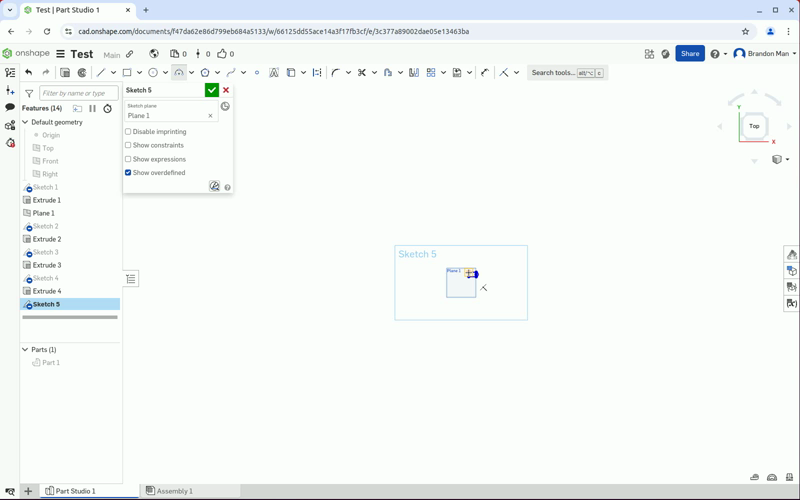
mouse_move(468, 276)
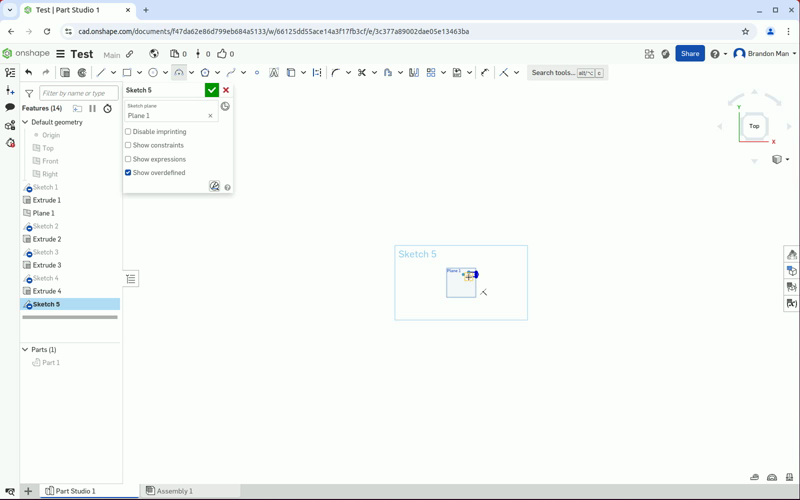
scroll(6)
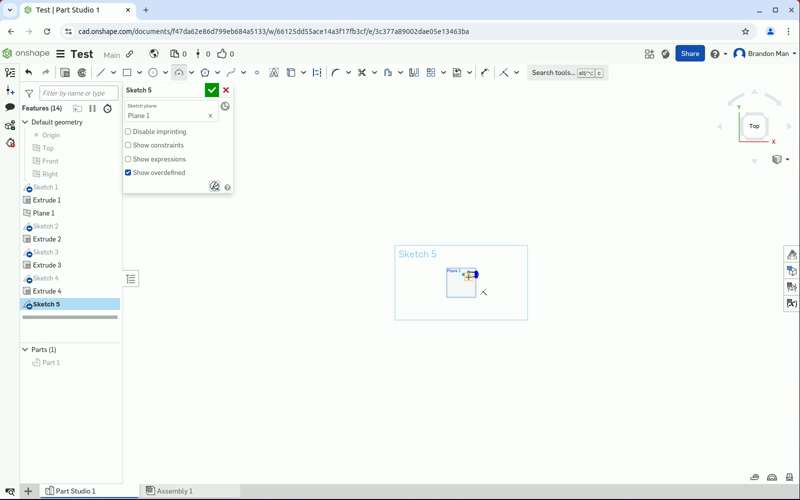
scroll(6)
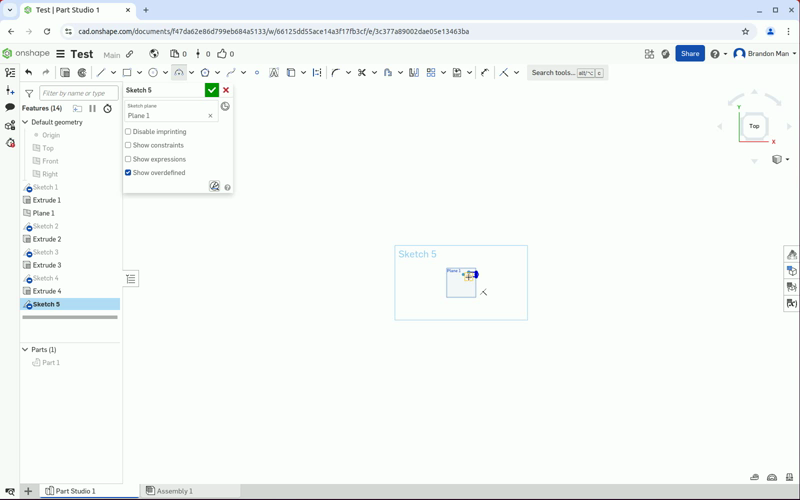
scroll(6)
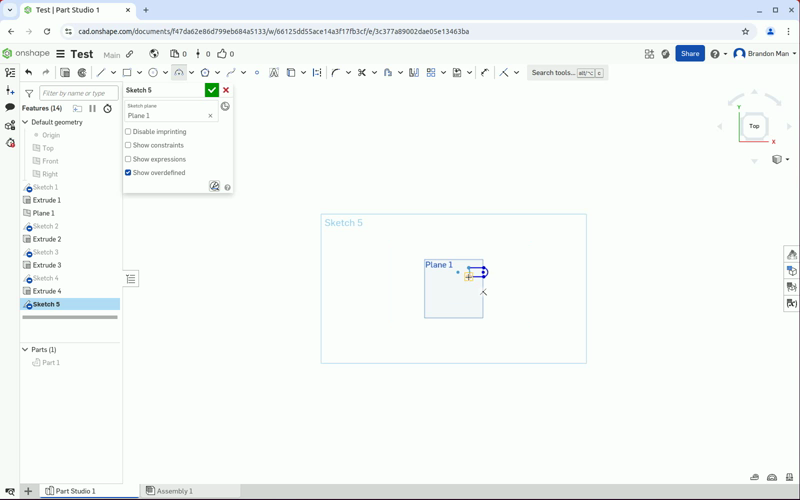
scroll(6)
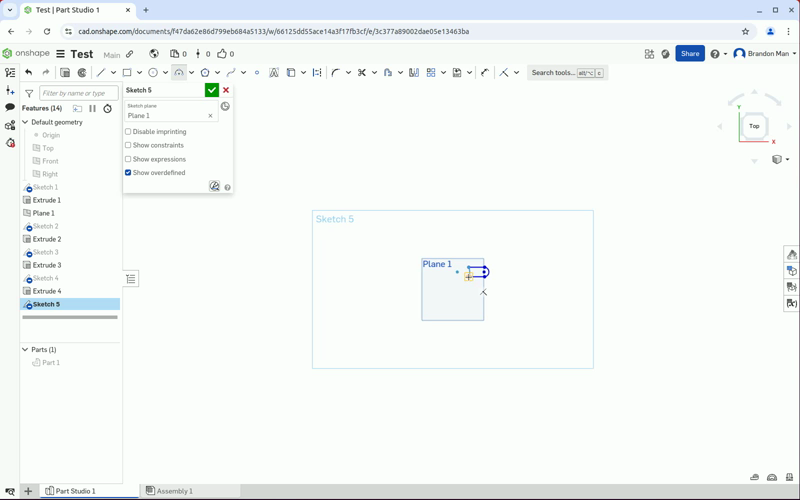
scroll(6)
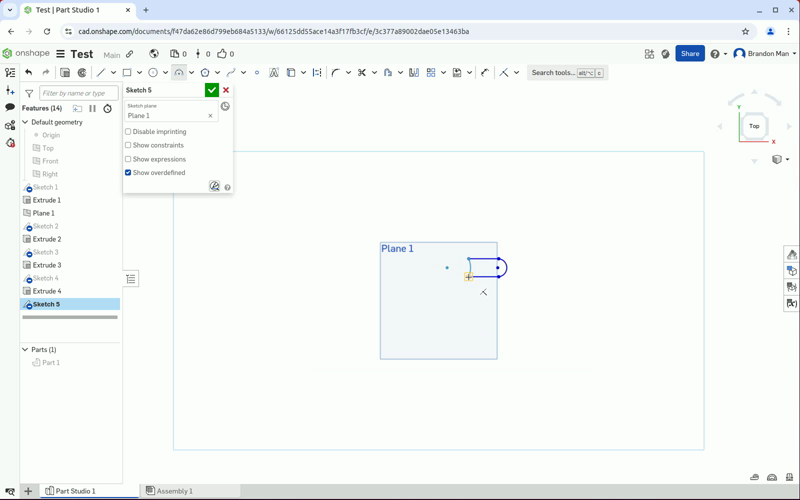
scroll(6)
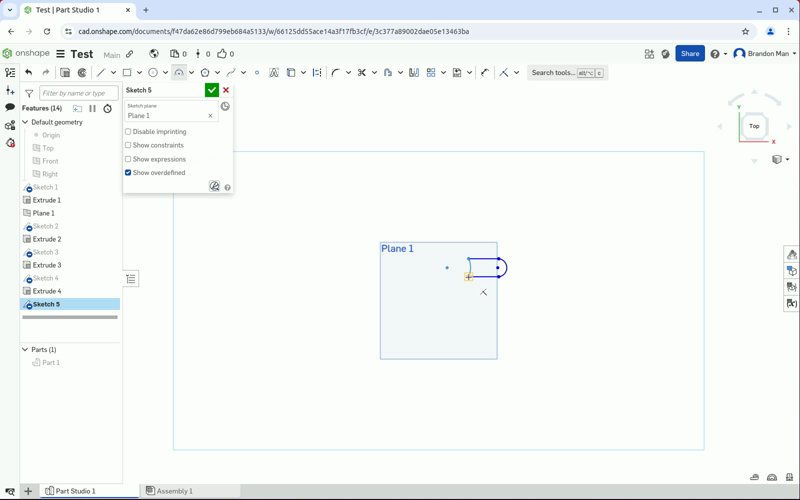
scroll(6)
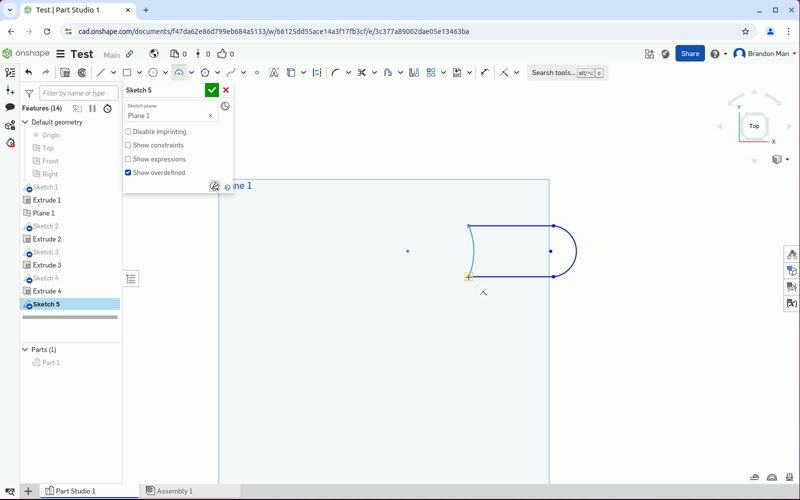
click(468, 276)
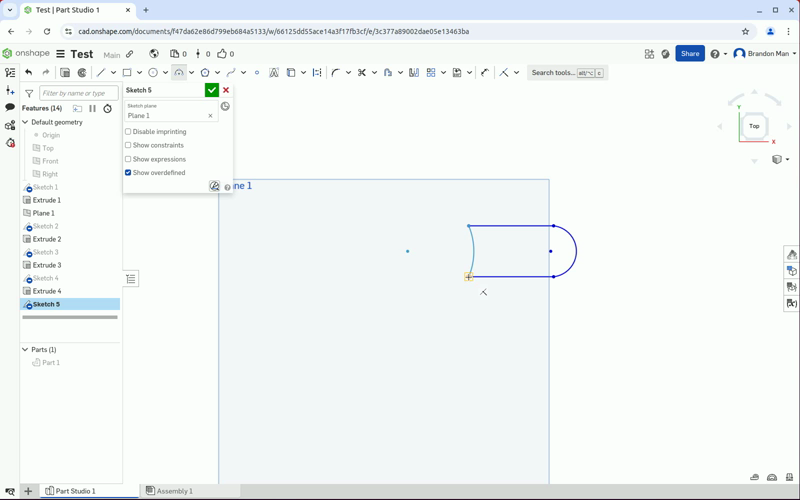
scroll(-6)
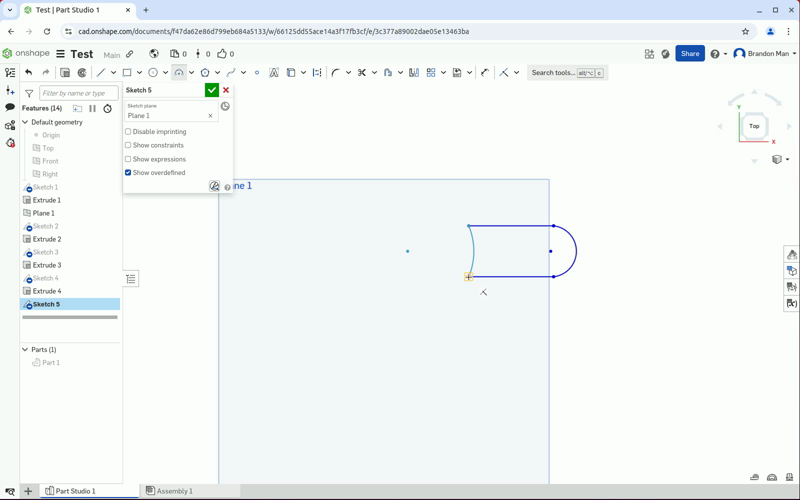
scroll(-6)
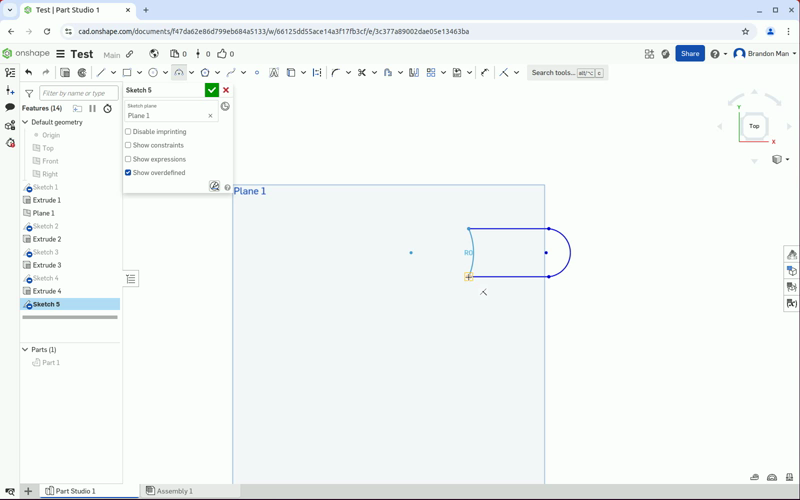
scroll(-6)
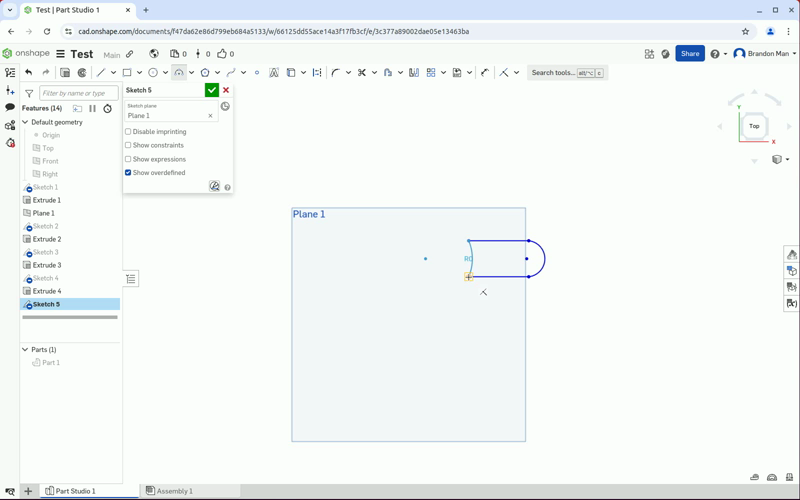
scroll(-6)
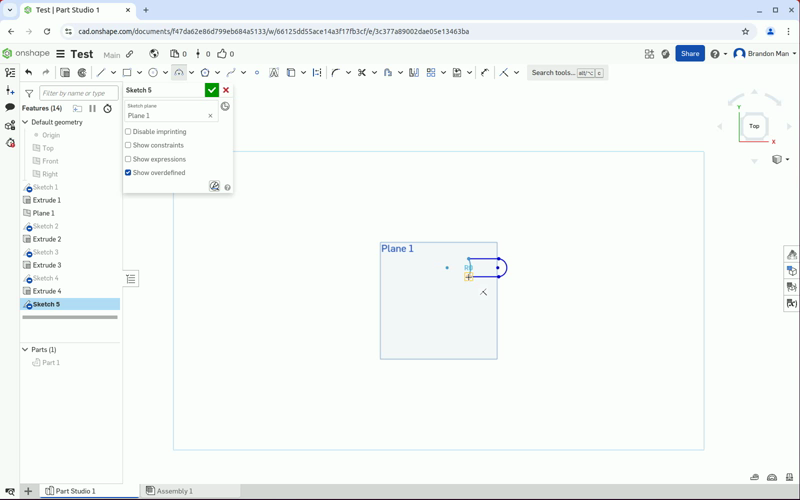
scroll(-6)
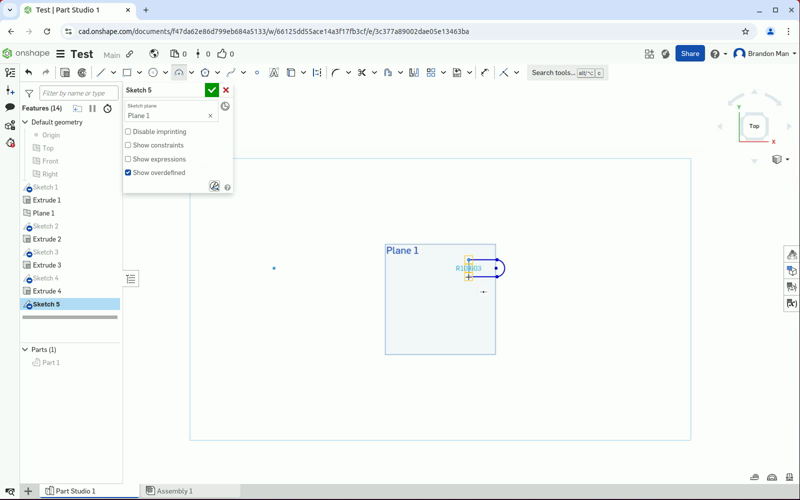
scroll(-6)
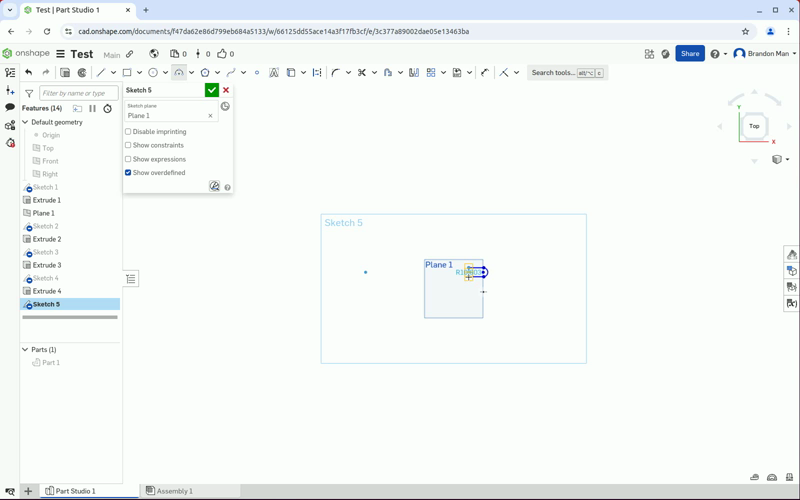
scroll(-6)
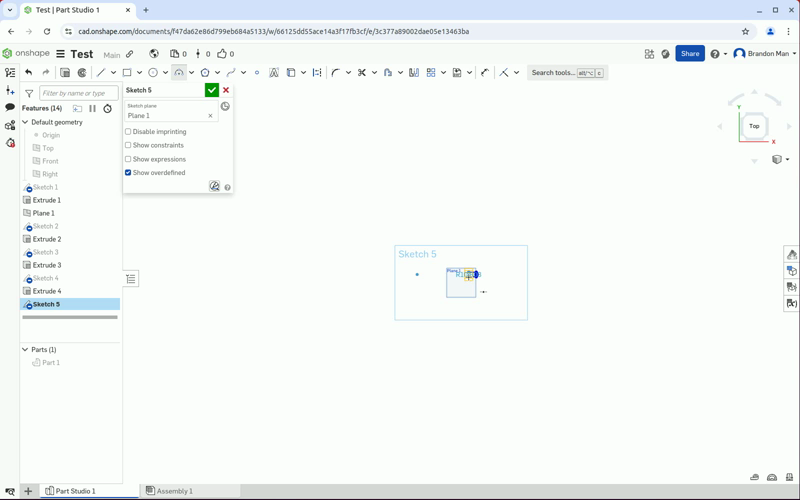
key_down(shift)
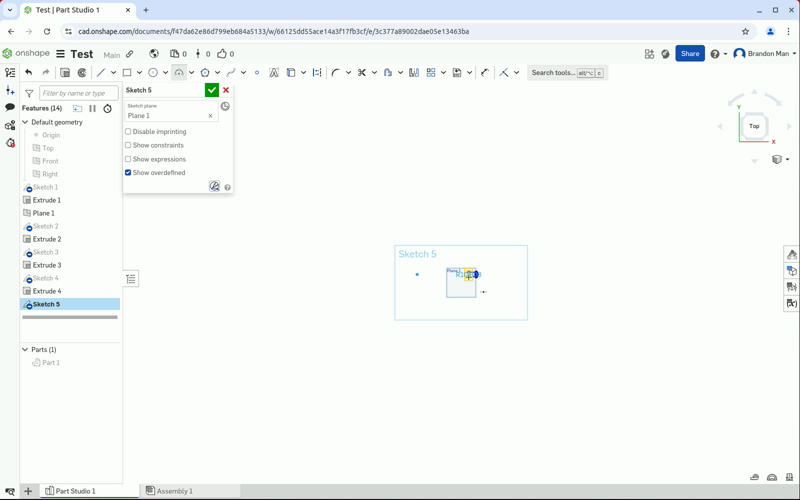
mouse_move(466, 274)
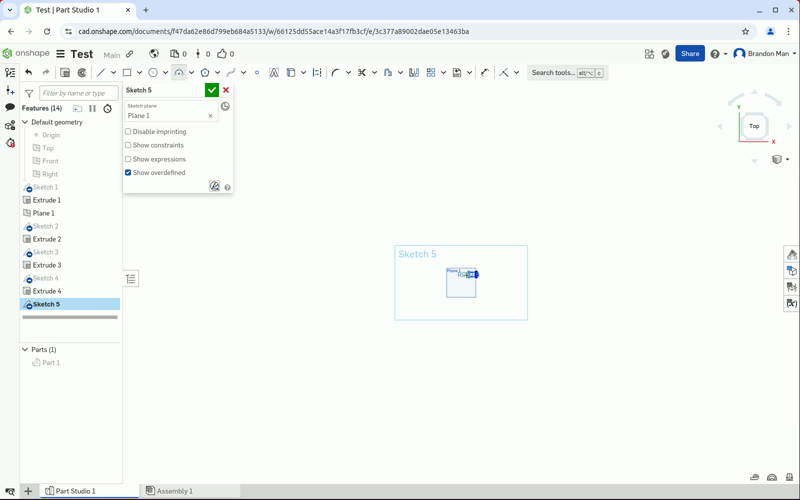
scroll(6)
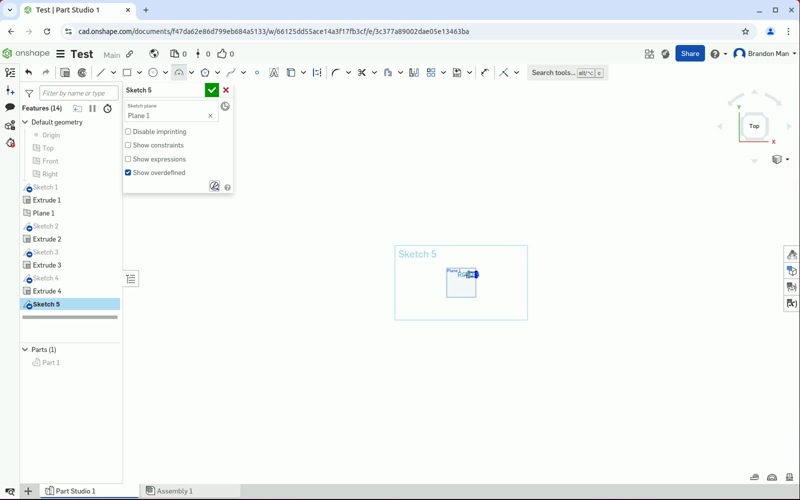
scroll(6)
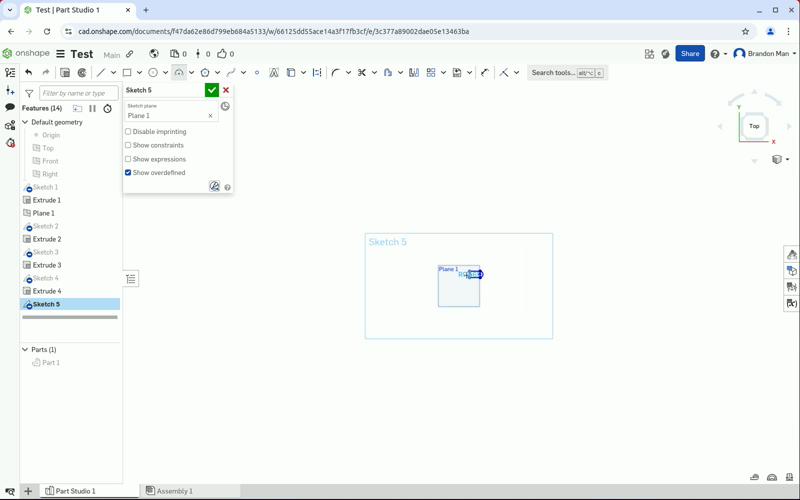
scroll(6)
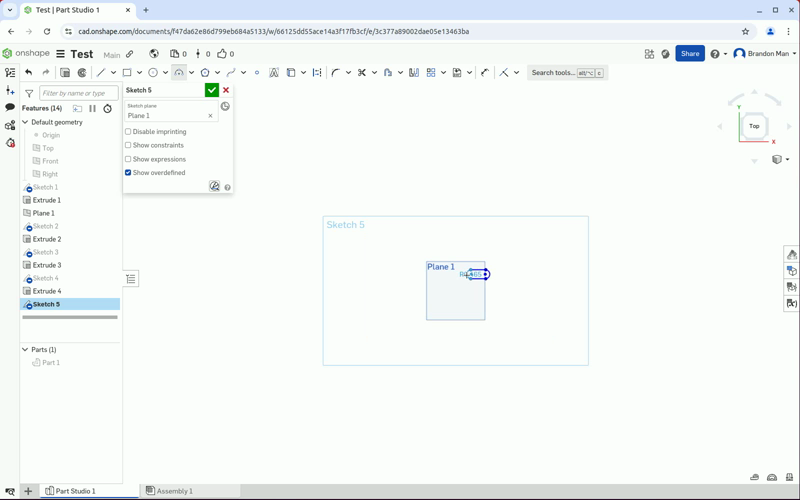
scroll(6)
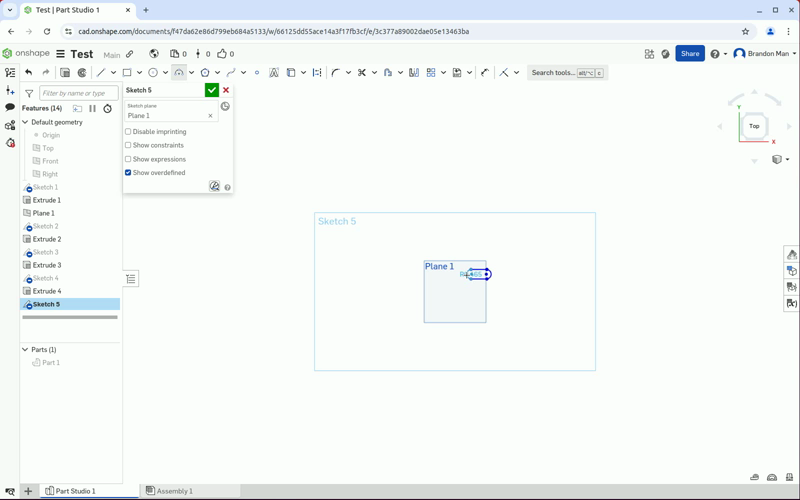
scroll(6)
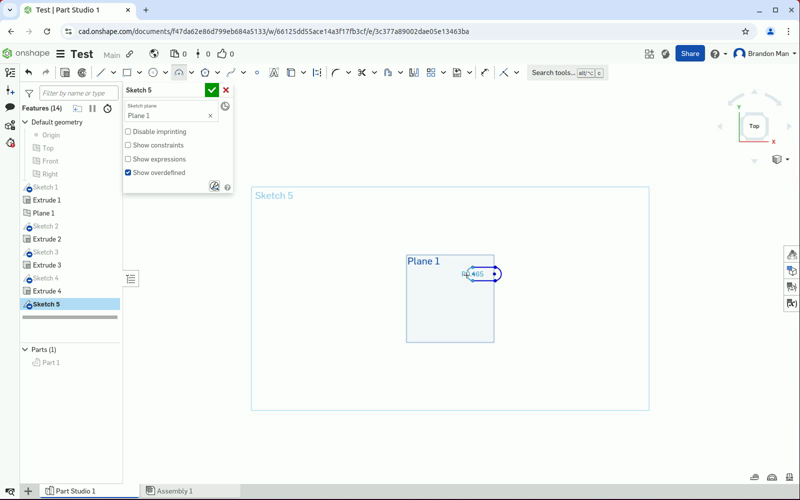
scroll(6)
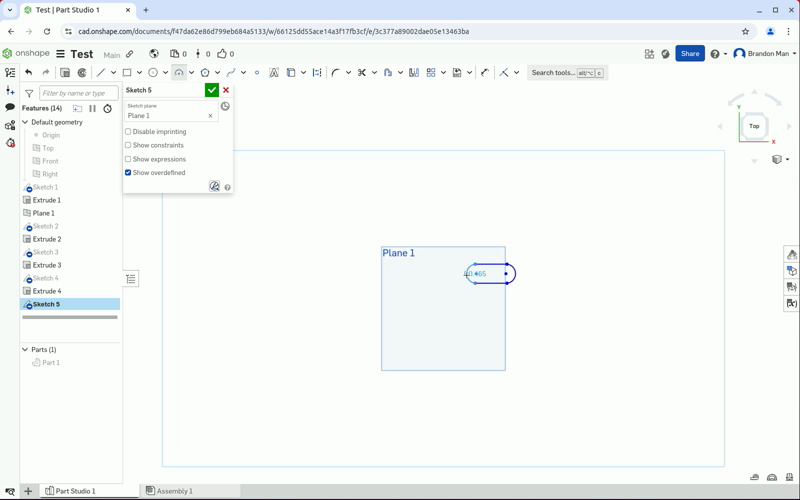
scroll(6)
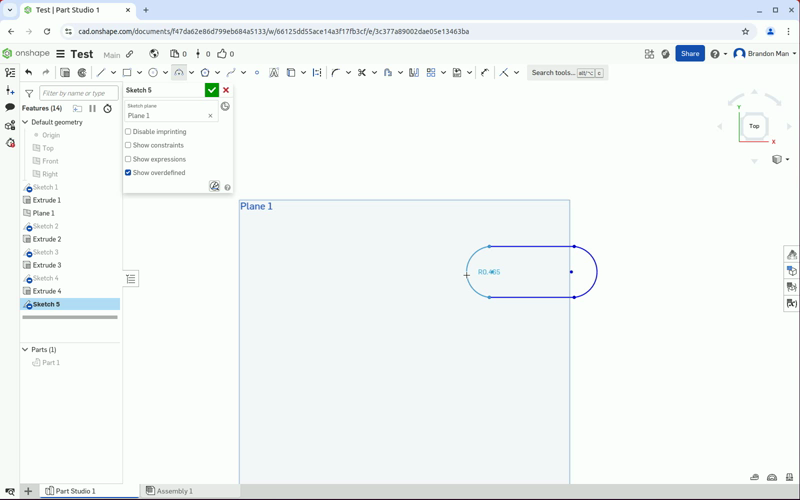
click(466, 274)
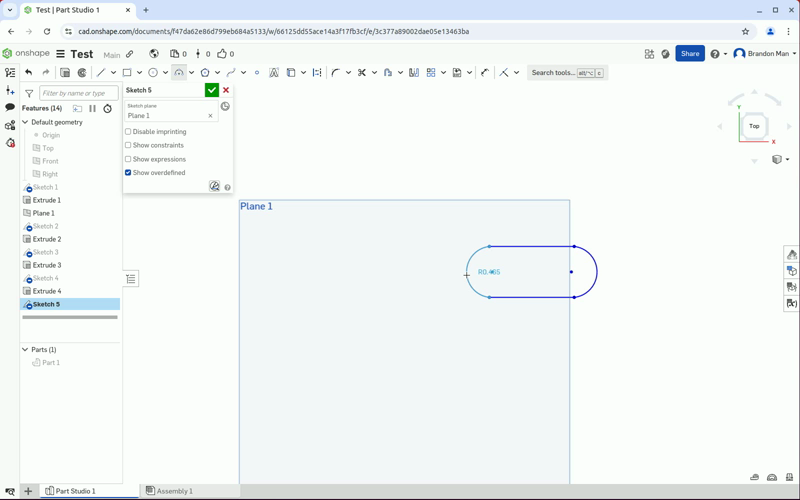
scroll(-6)
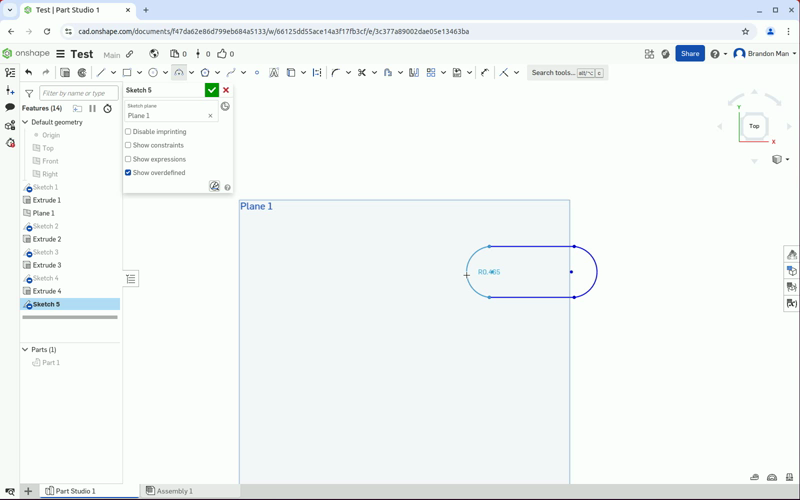
scroll(-6)
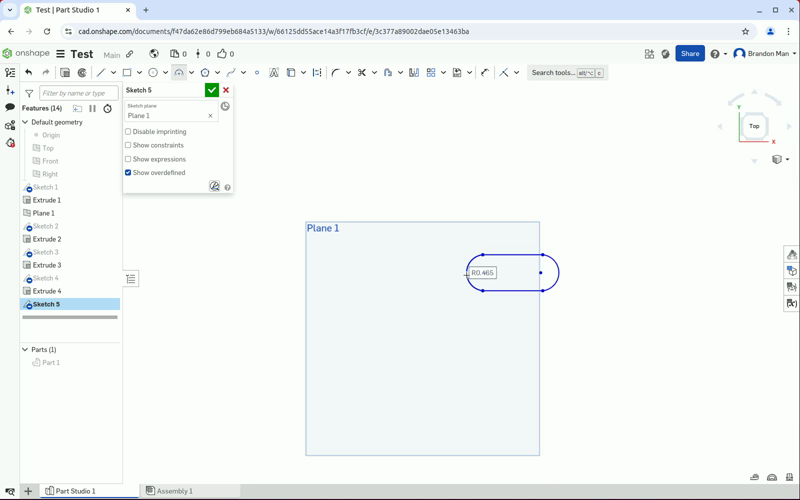
scroll(-6)
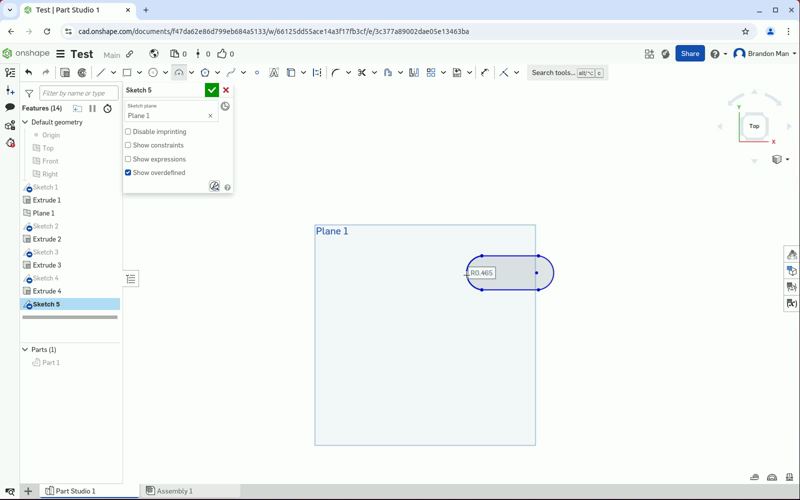
scroll(-6)
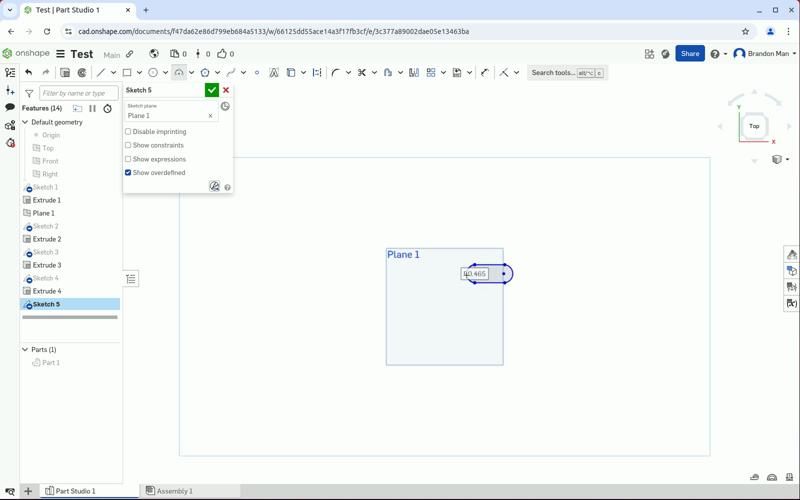
scroll(-6)
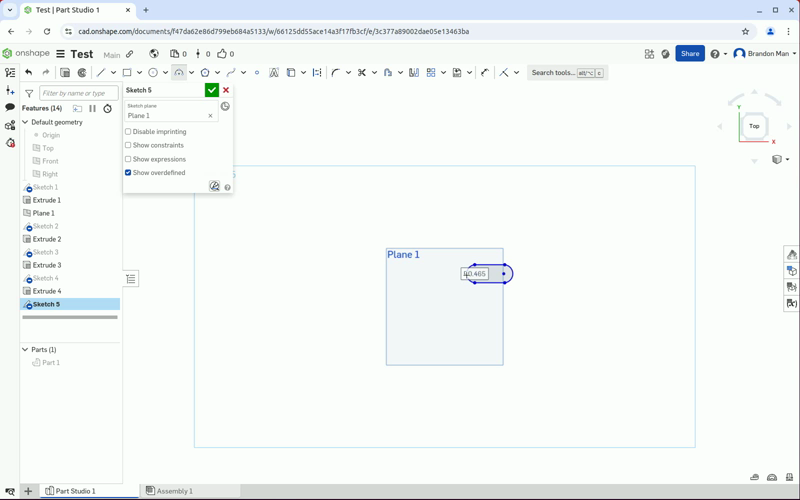
scroll(-6)
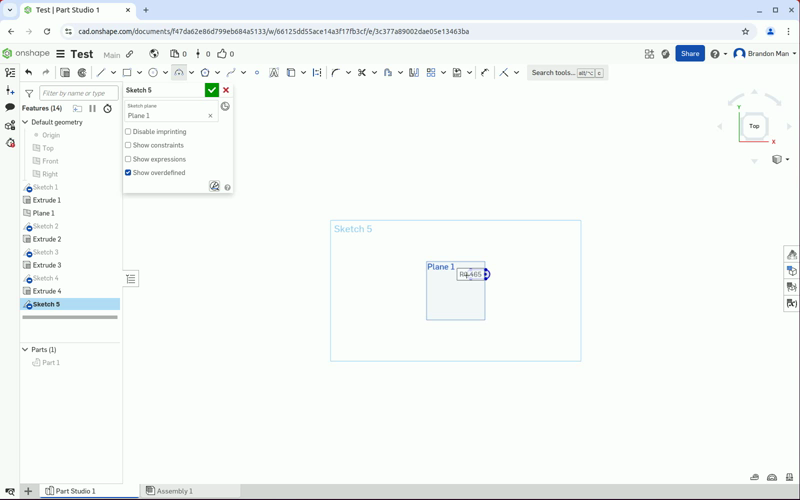
scroll(-6)
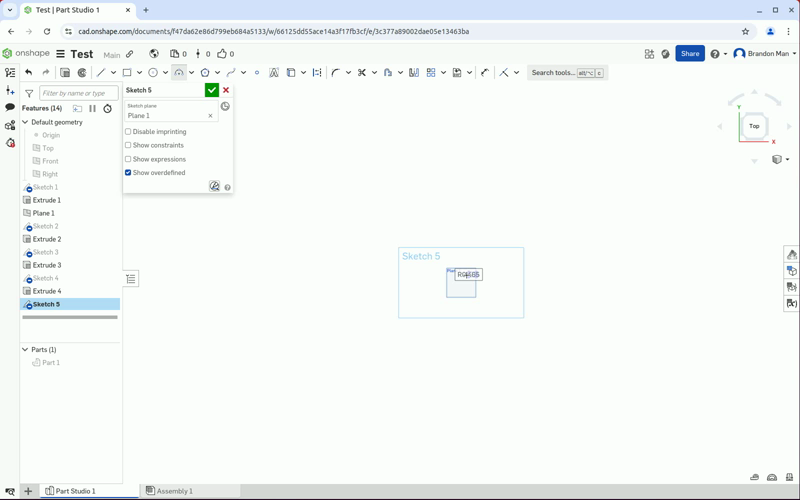
key_up(shift)
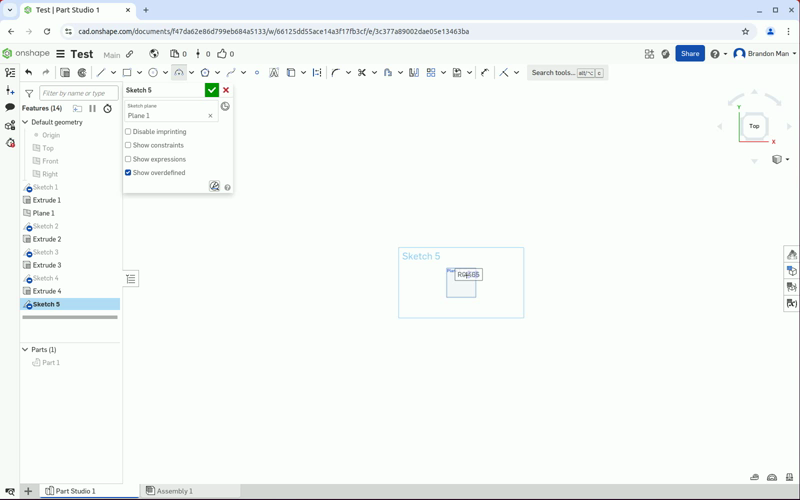
key(esc)
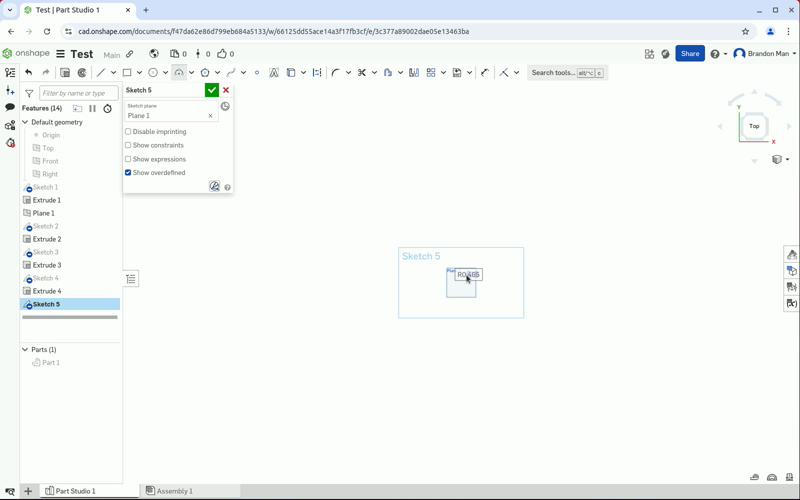
mouse_move(470, 272)
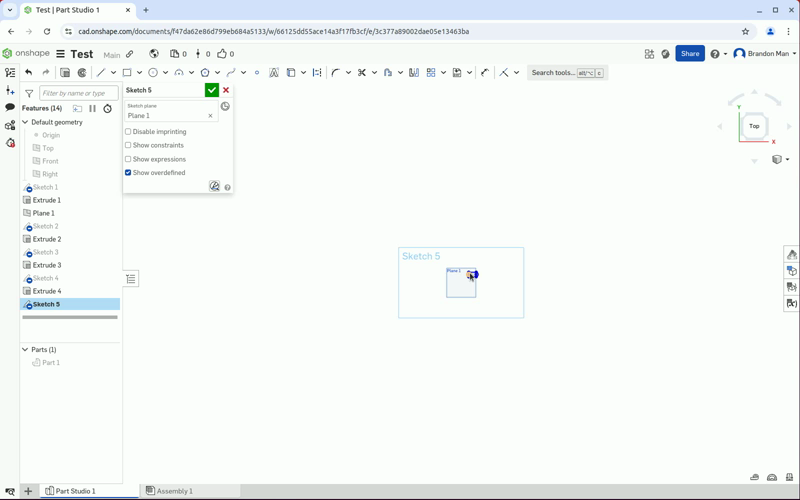
scroll(6)
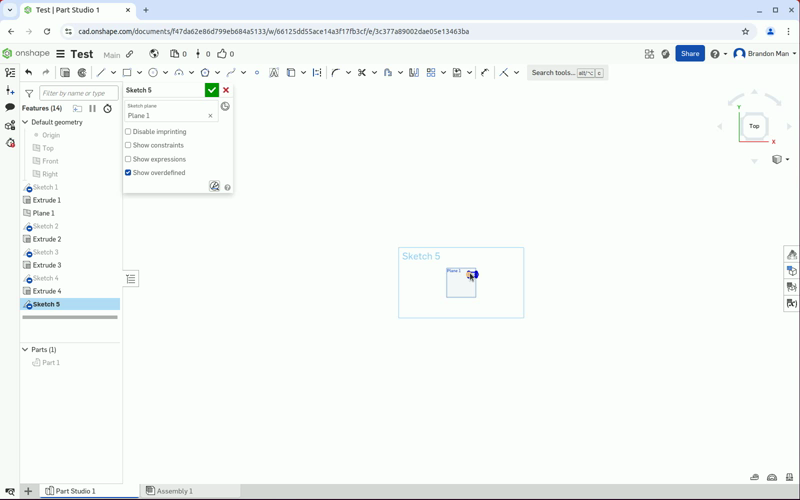
scroll(6)
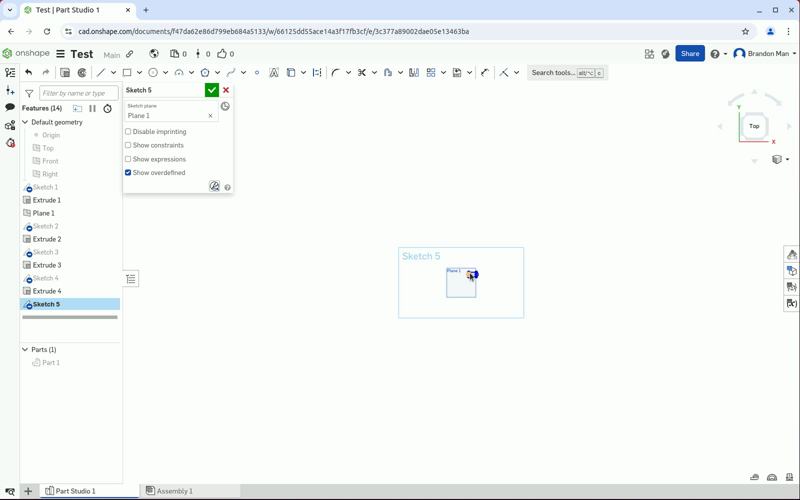
scroll(6)
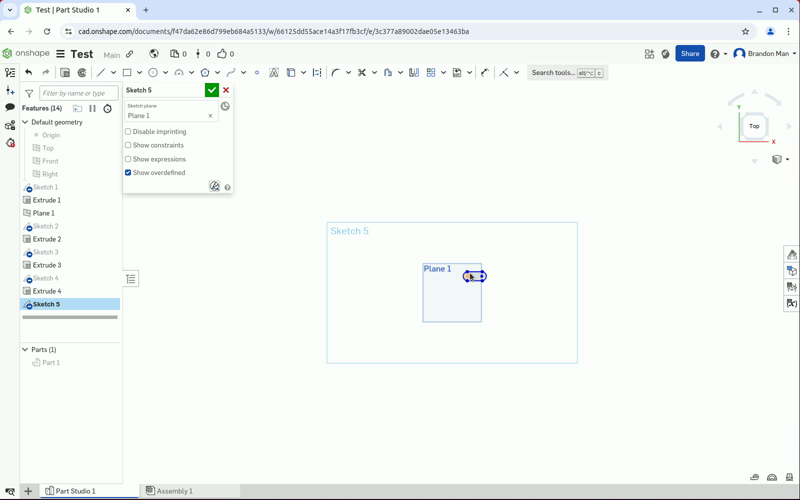
scroll(6)
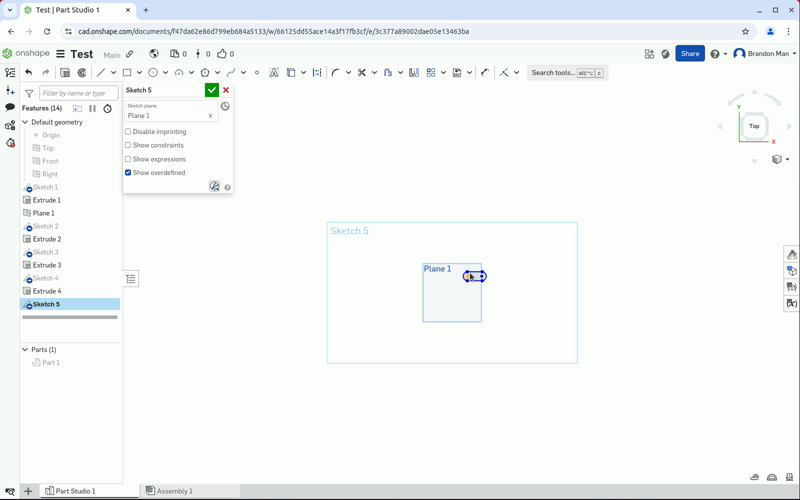
scroll(6)
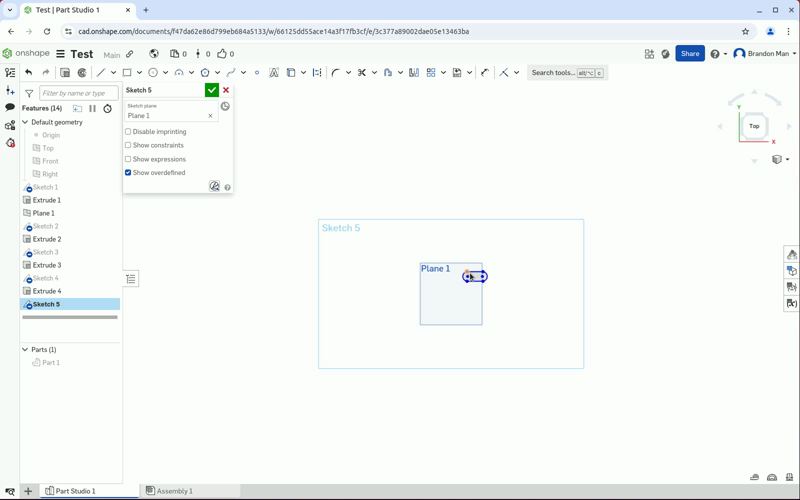
scroll(6)
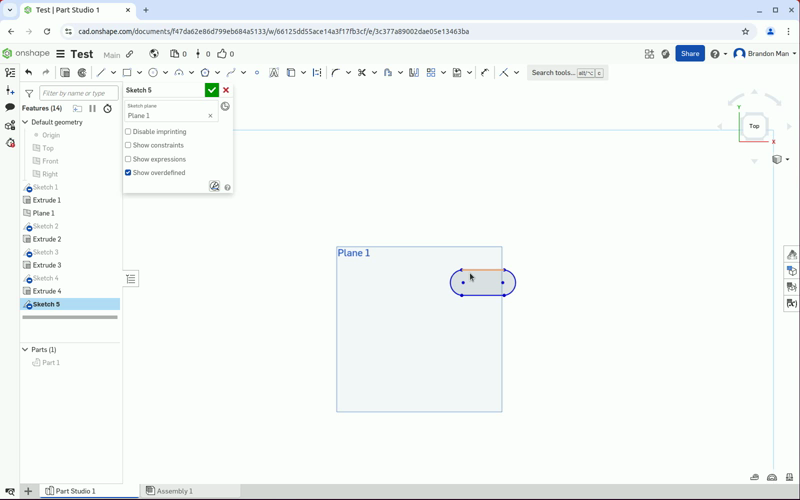
scroll(6)
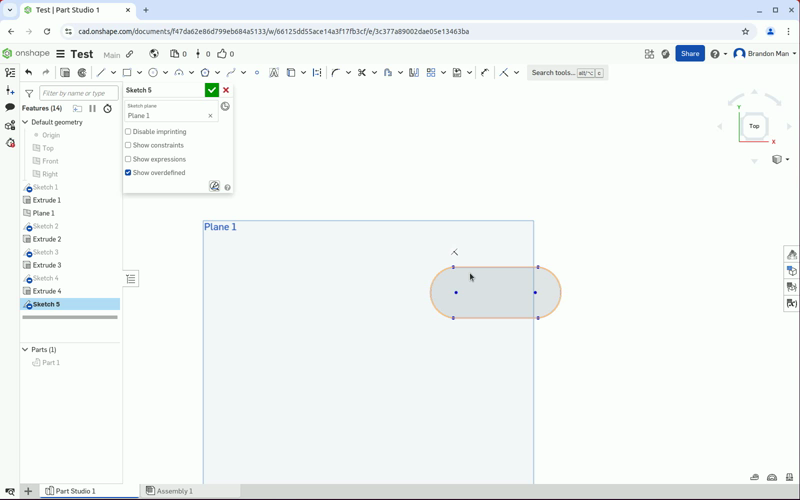
click(470, 272)
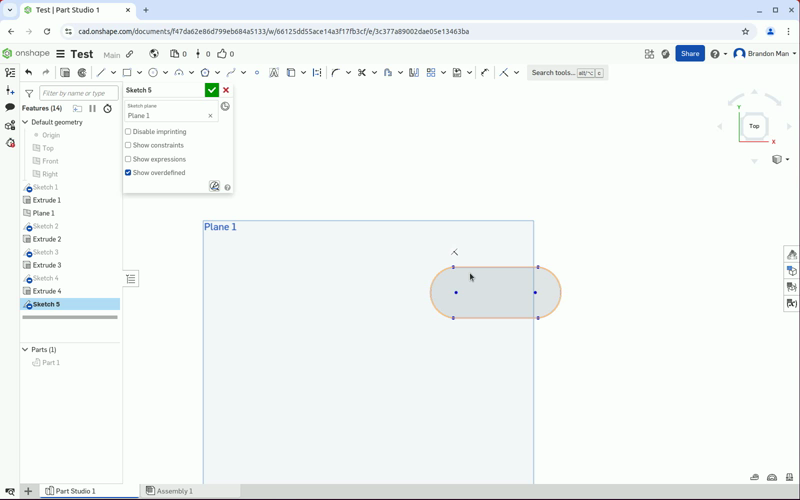
scroll(-6)
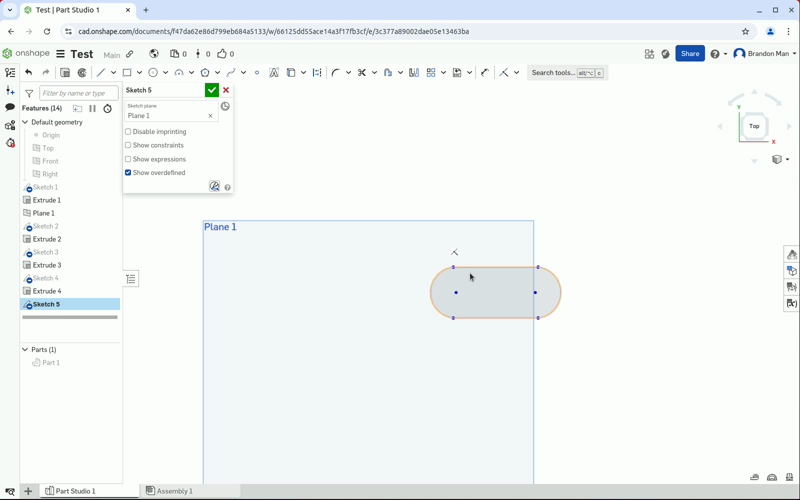
scroll(-6)
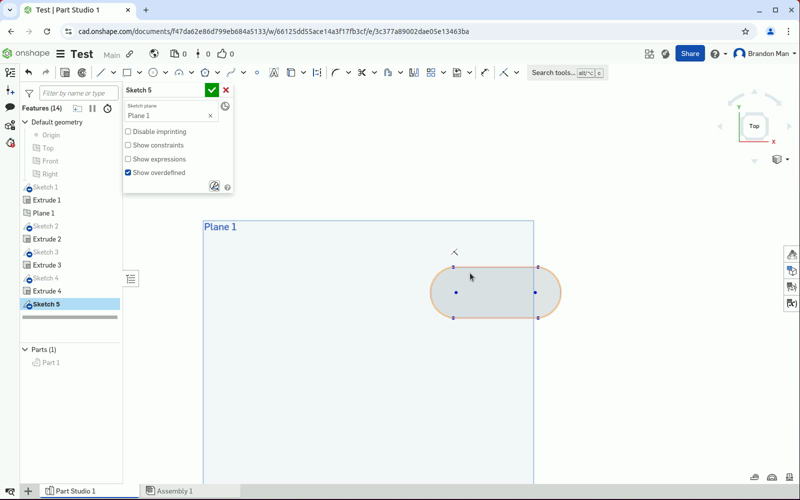
scroll(-6)
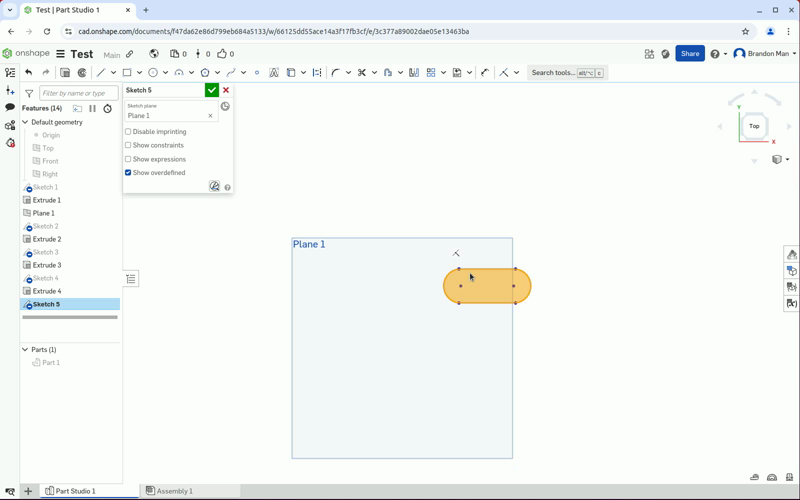
scroll(-6)
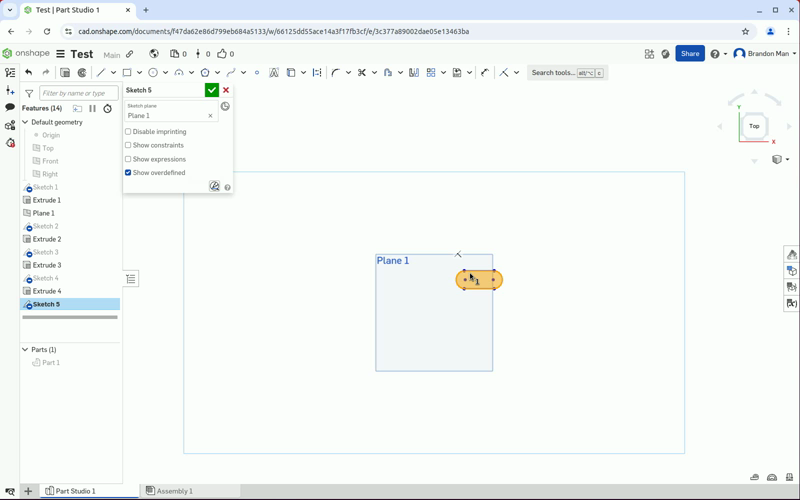
scroll(-6)
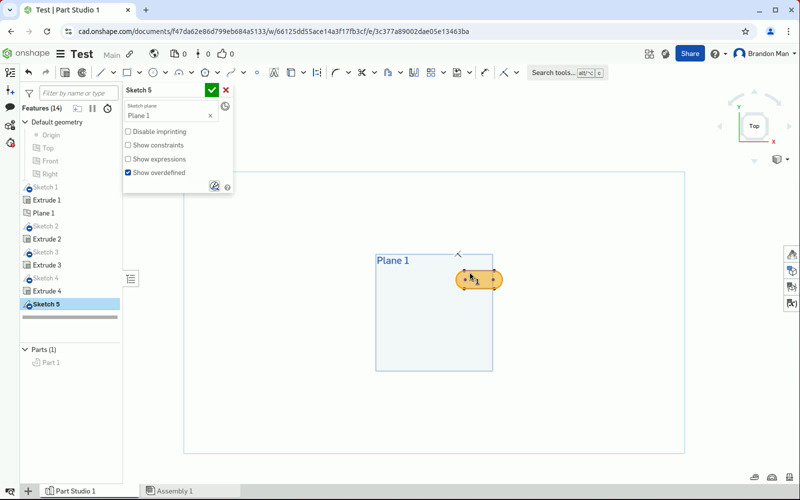
scroll(-6)
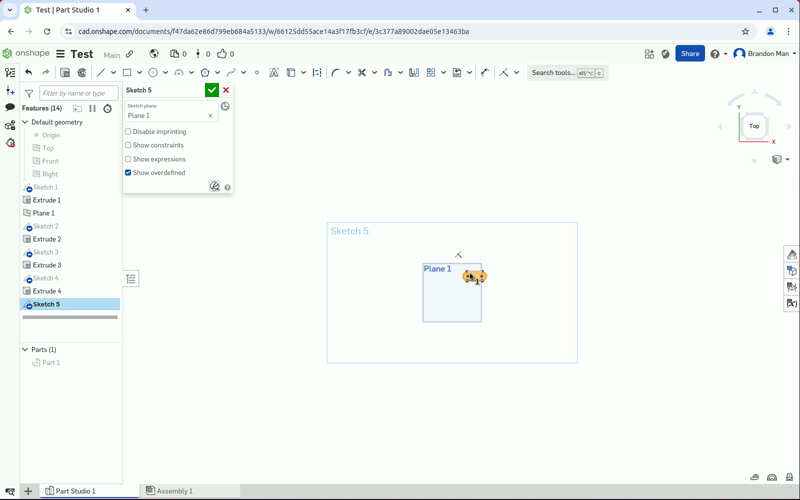
scroll(-6)
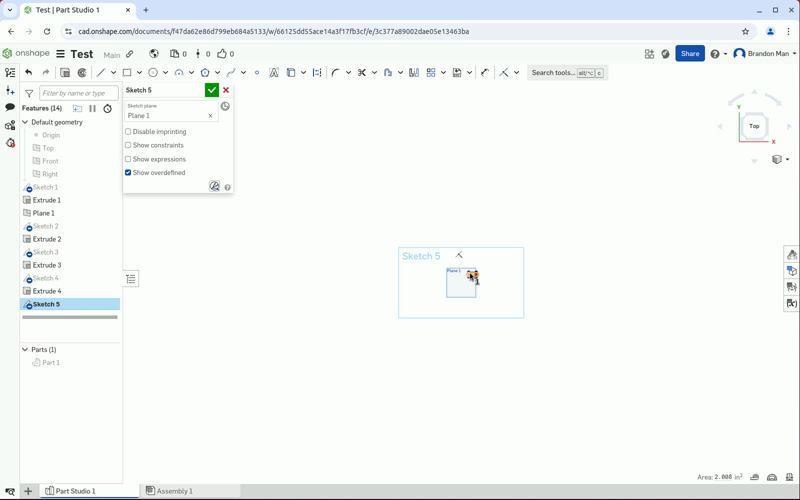
mouse_move(73, 352)
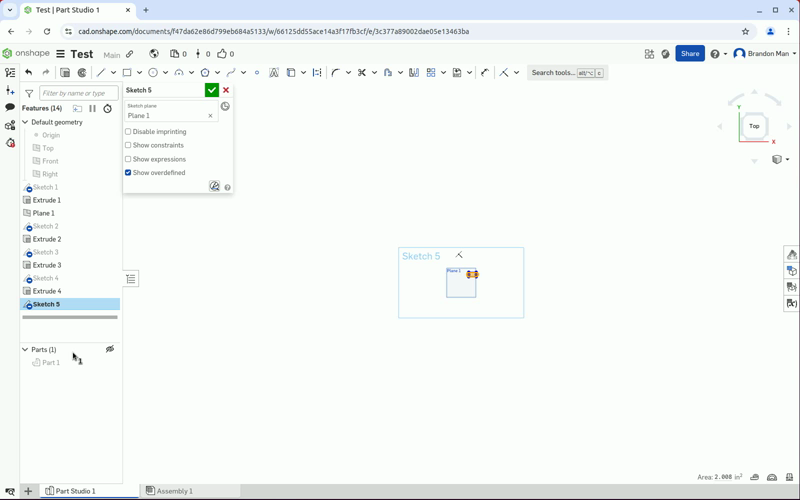
key(shift+y)
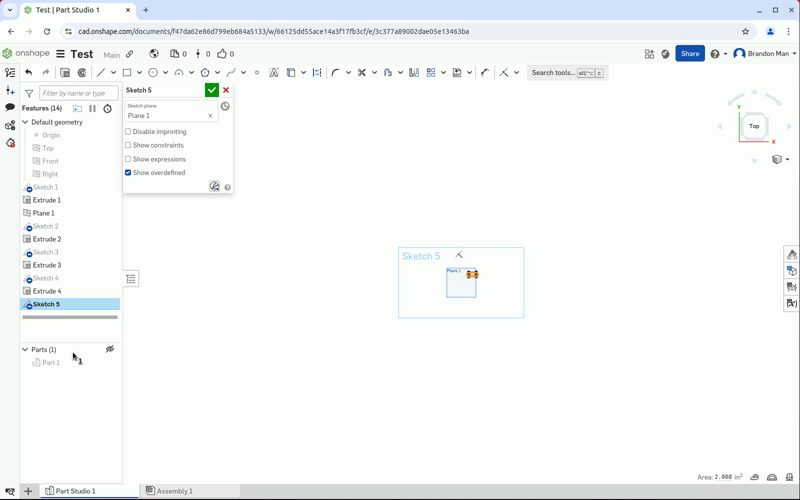
key(shift+e)
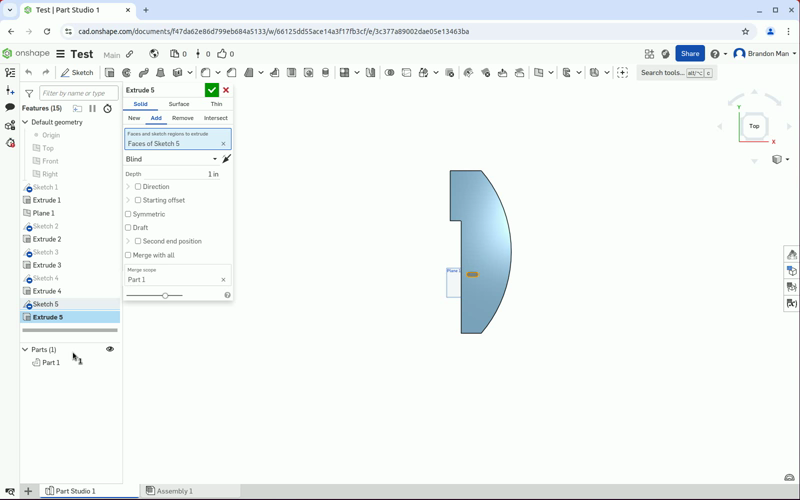
mouse_move(143, 106)
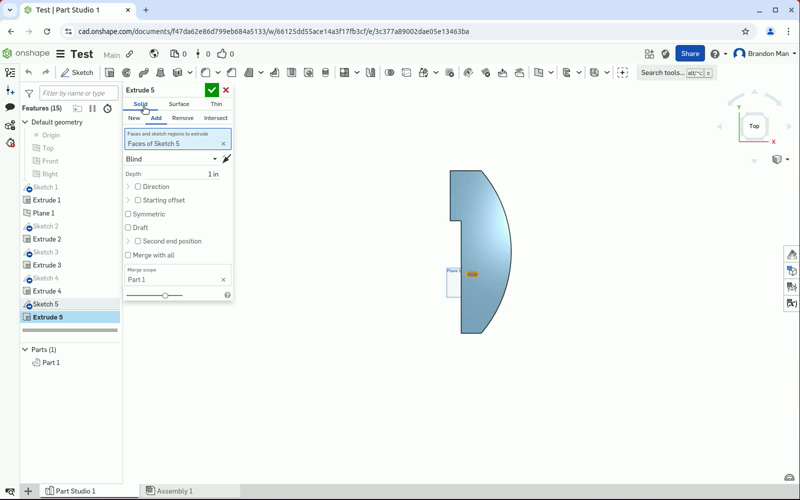
click(143, 106)
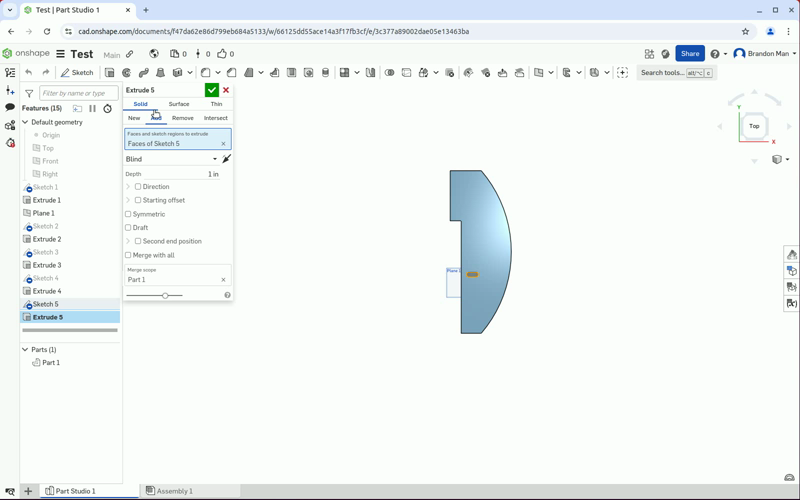
mouse_move(186, 120)
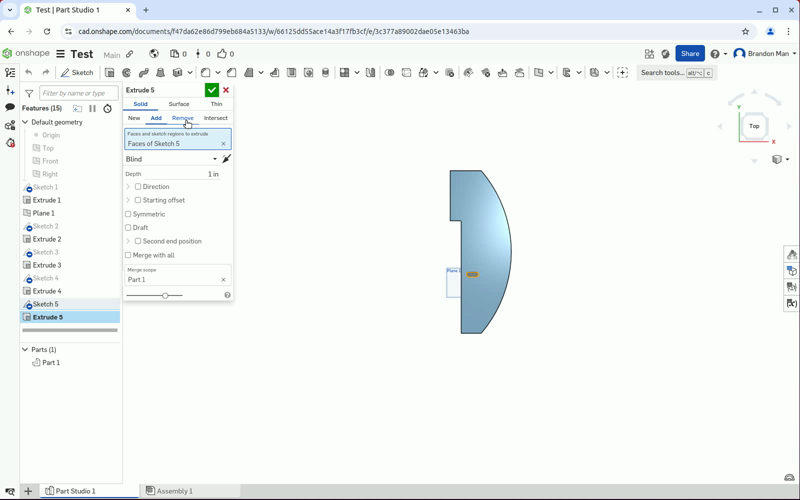
click(186, 120)
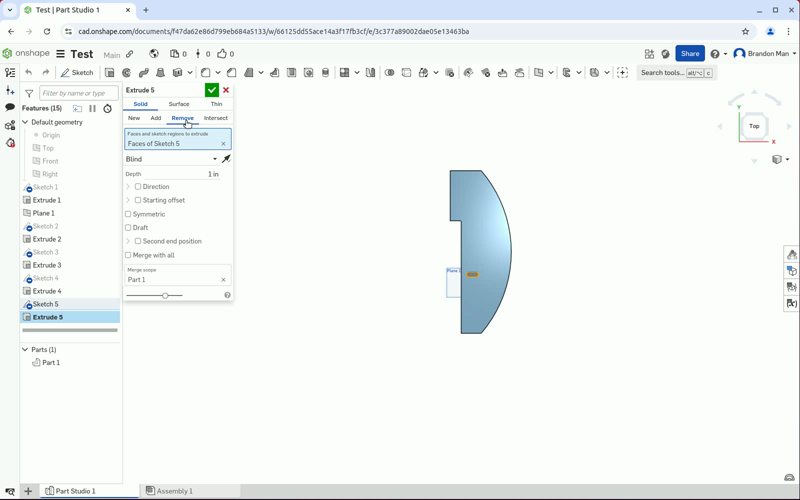
key(tab, 4)
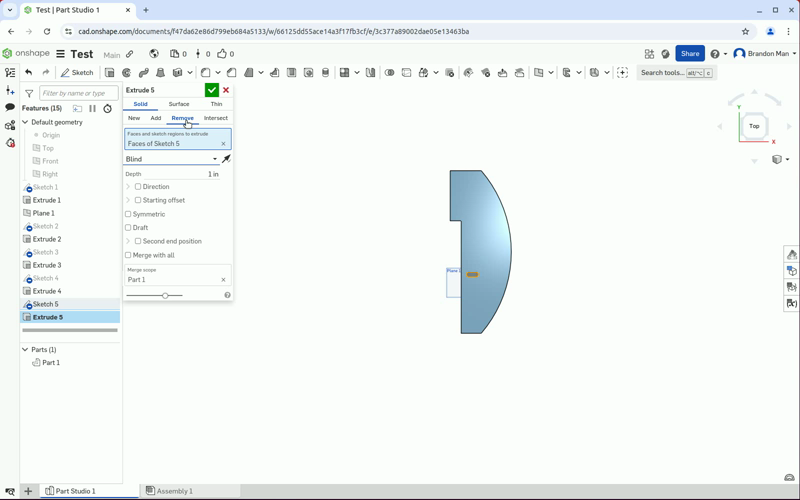
text(0.963)
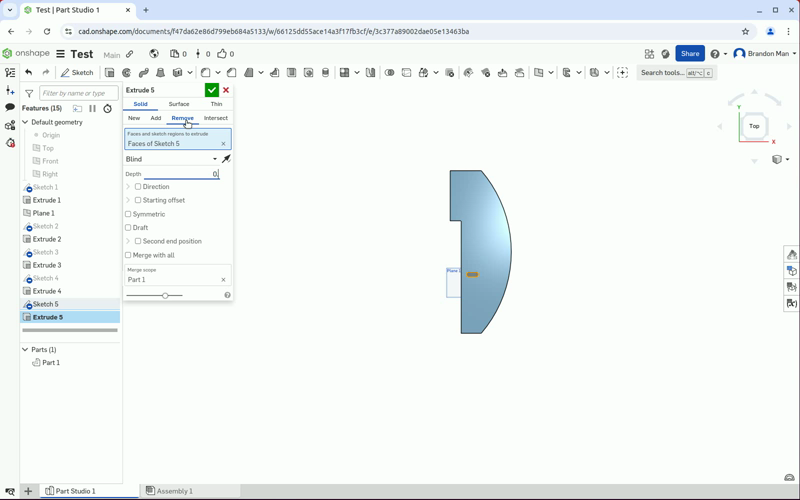
key(tab, 6)
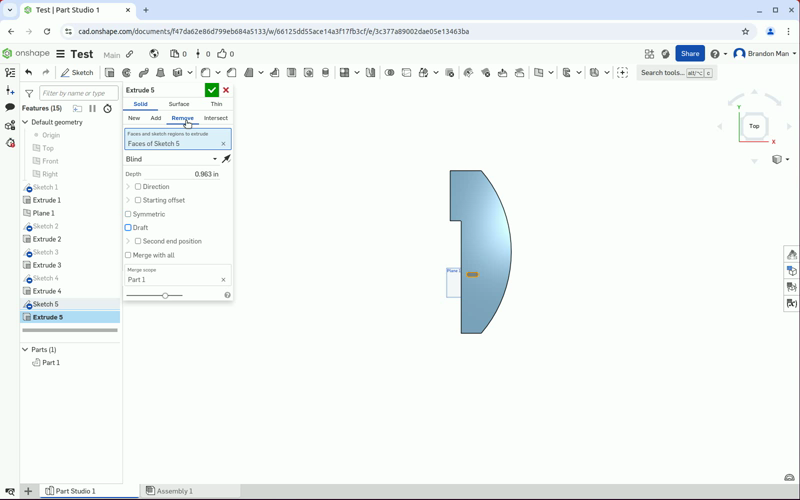
key(space)
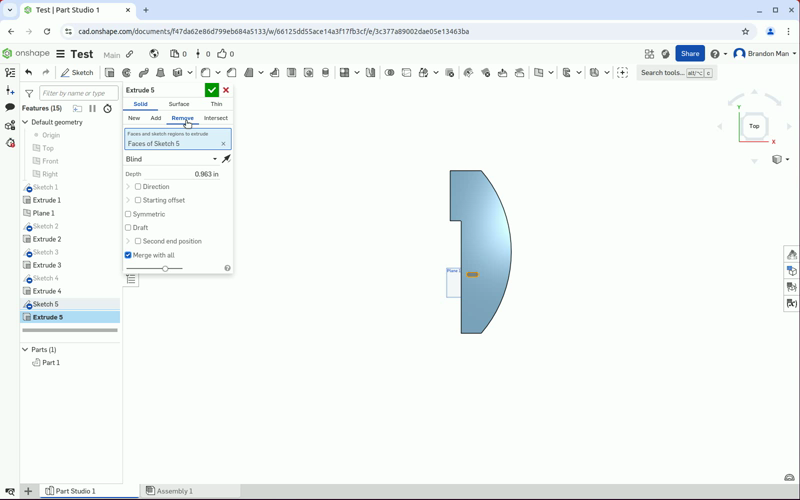
key(enter)
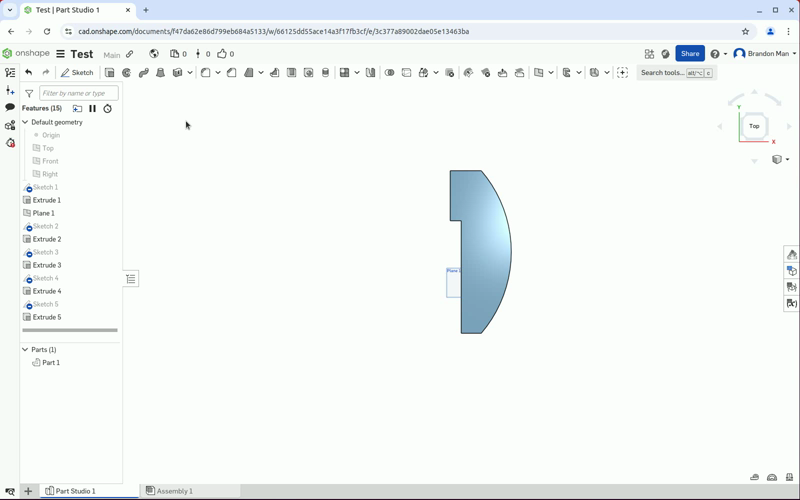
key(shift+h)
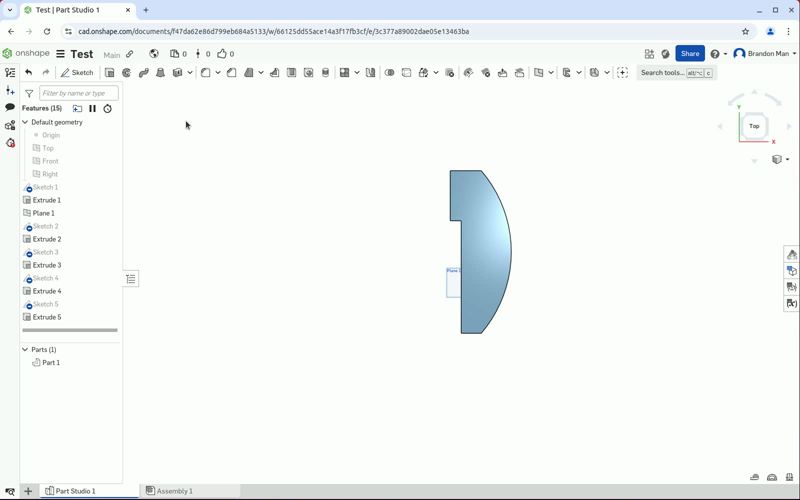
key(shift+h)
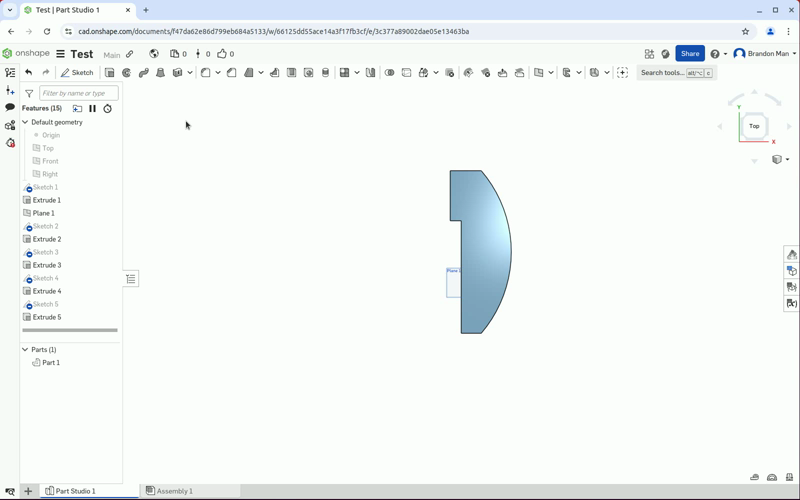
key(shift+7)
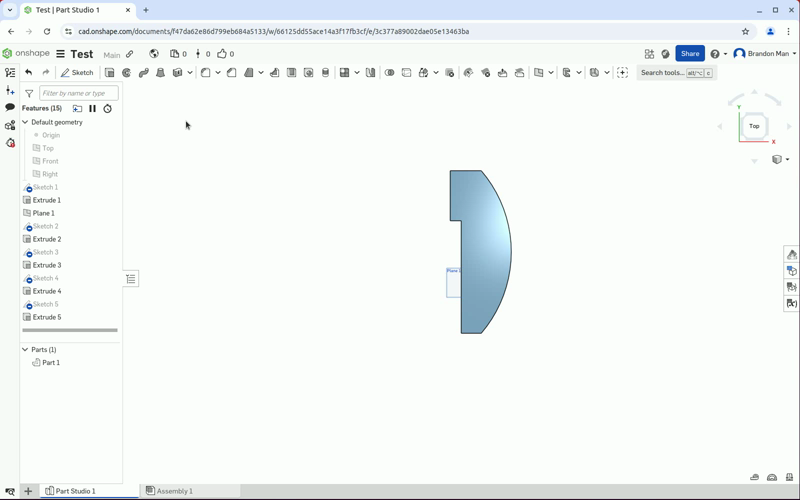
key(up, 3)
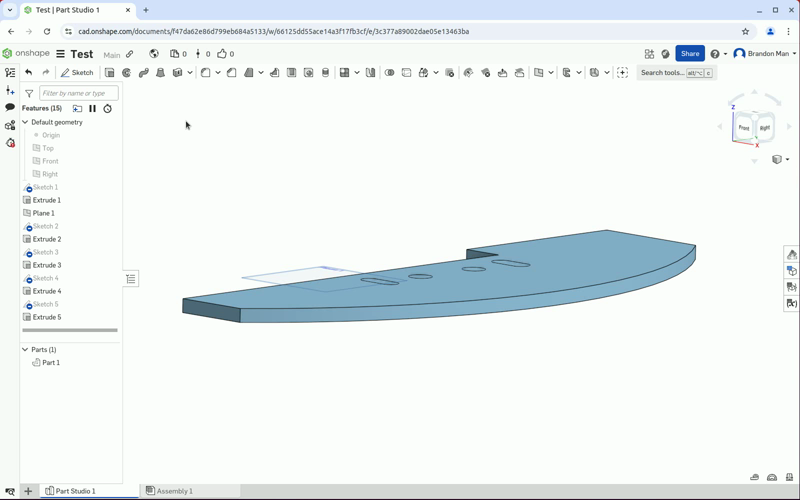
key(left, 3)
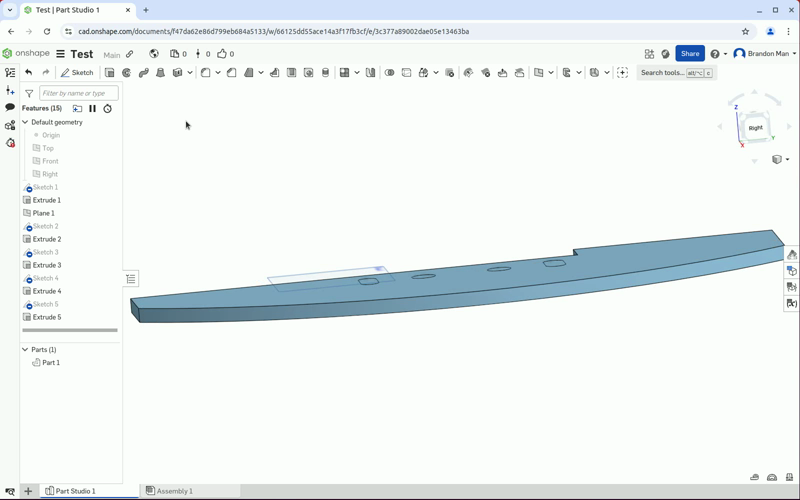
key(right, 3)
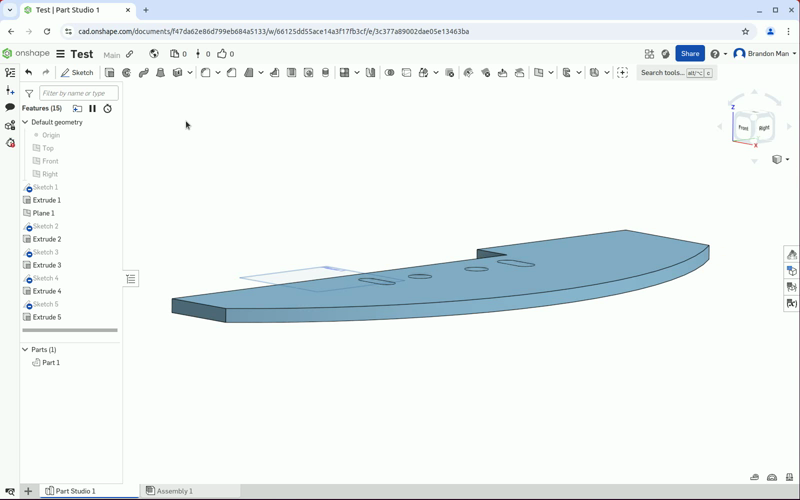
key(down, 3)
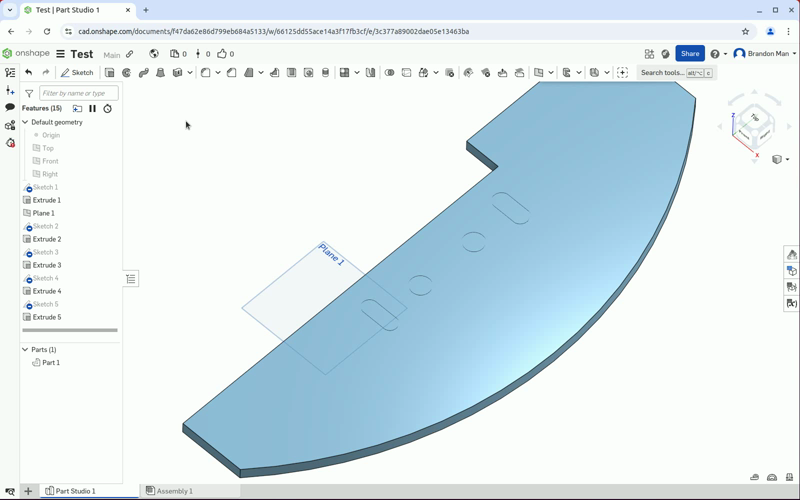
mouse_move(73, 189)
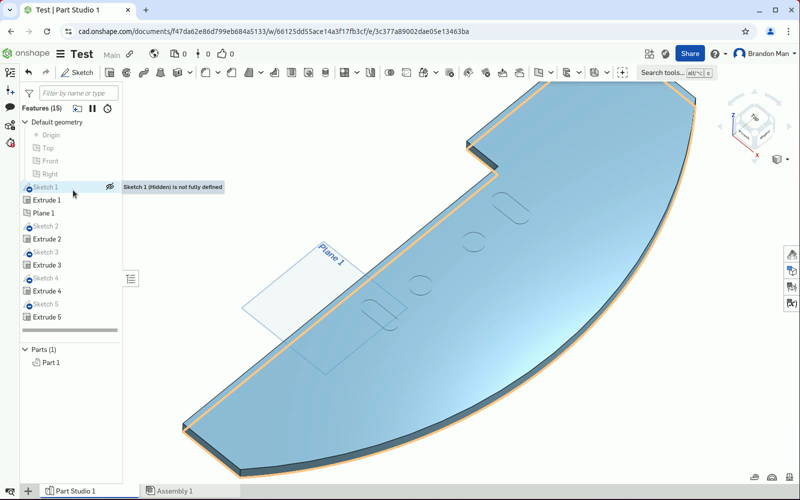
click(73, 189)